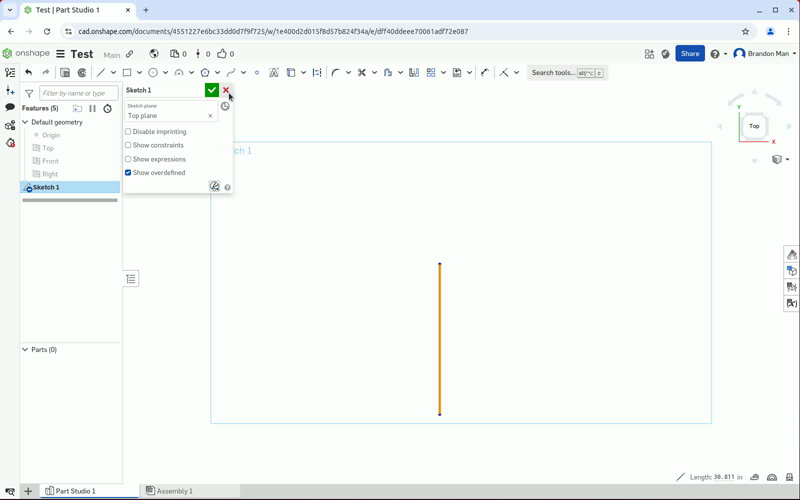
key(shift+h)
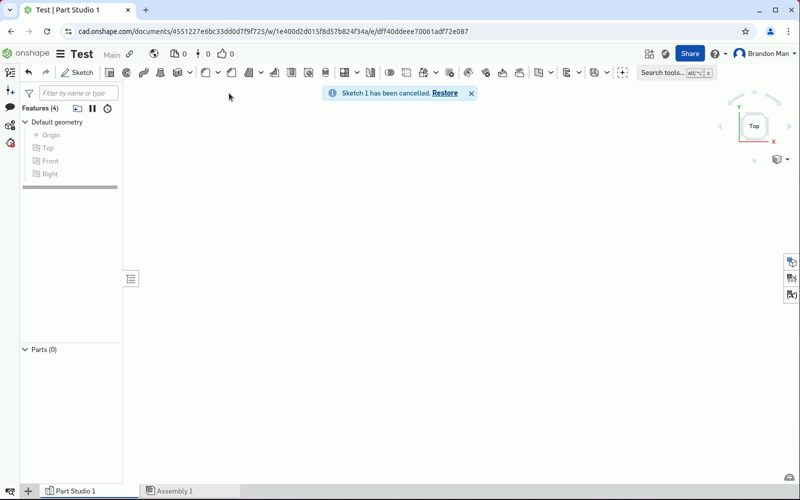
mouse_move(73, 352)
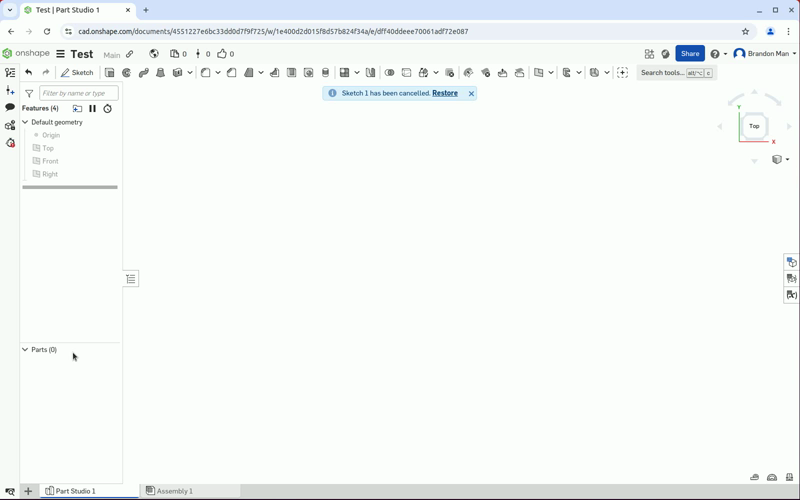
key(y)
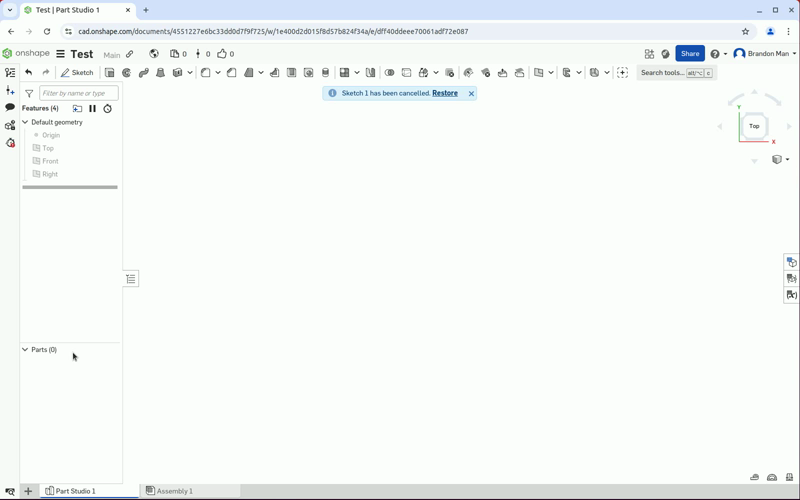
key(shift+p)
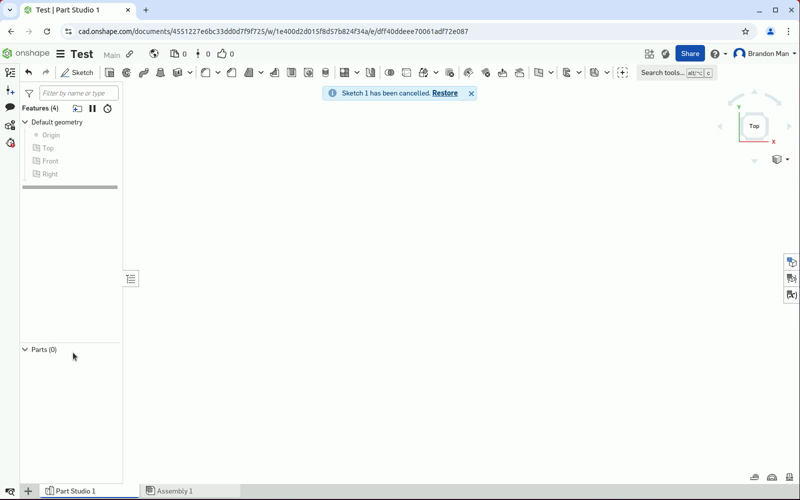
key(space)
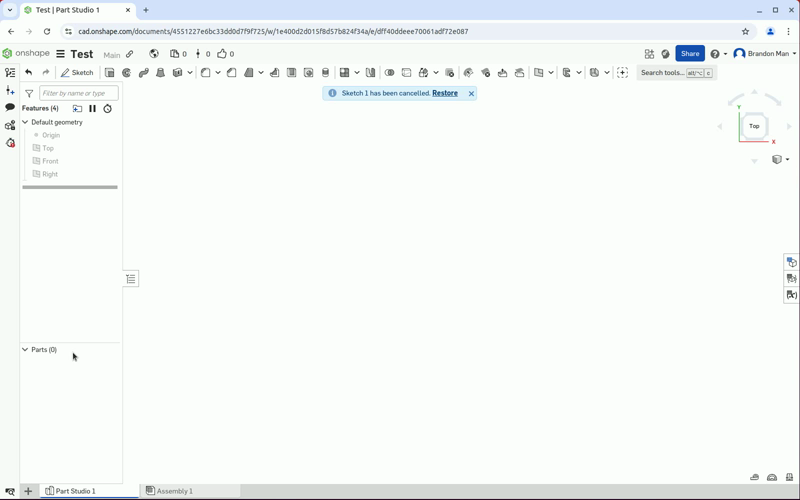
key_down(shift)
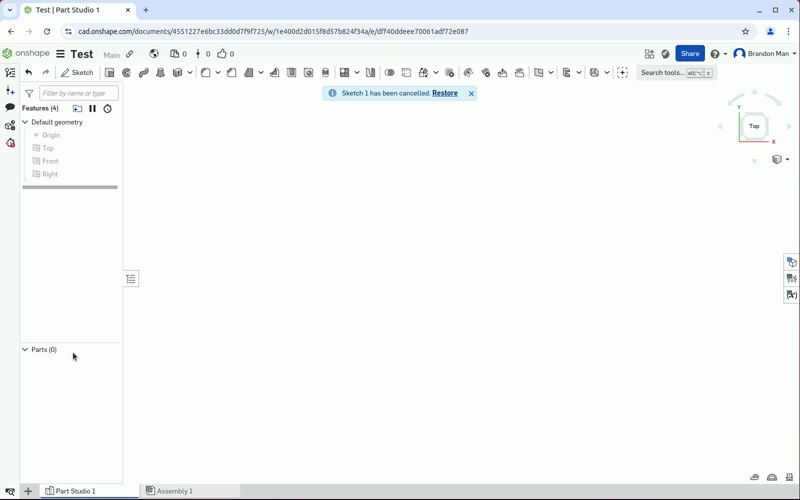
key(up)
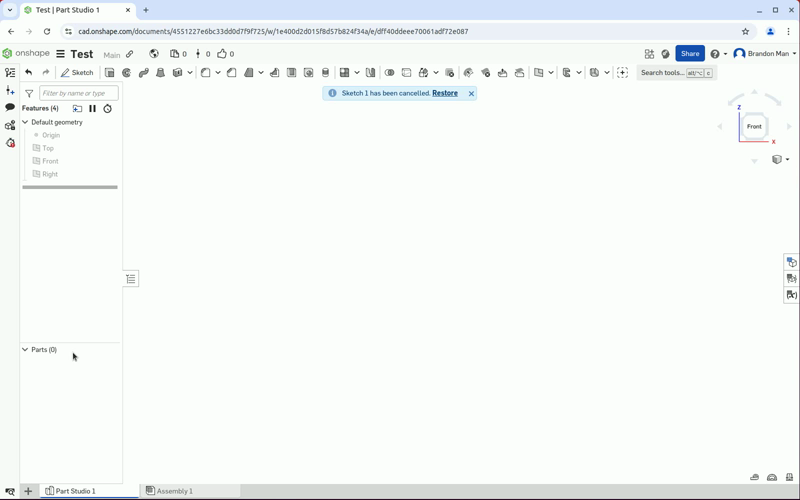
key_up(shift)
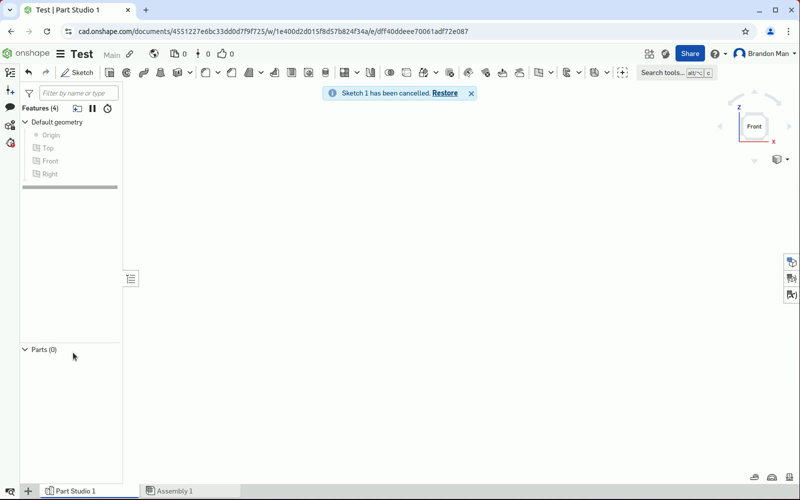
mouse_move(73, 352)
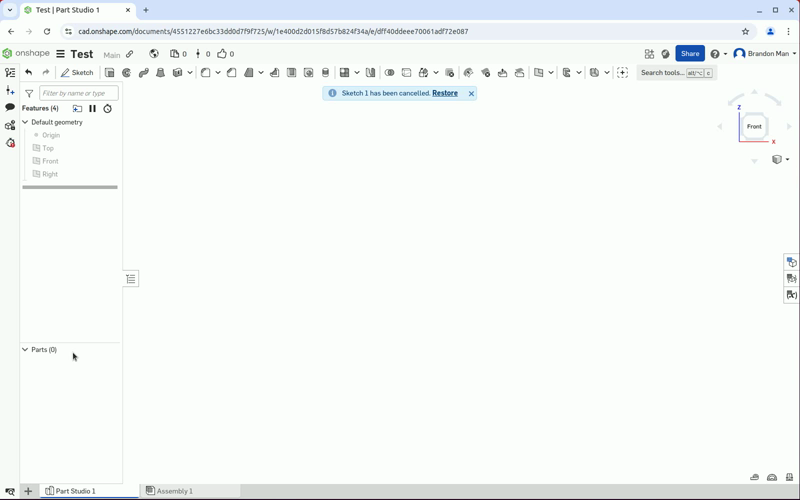
key(shift+y)
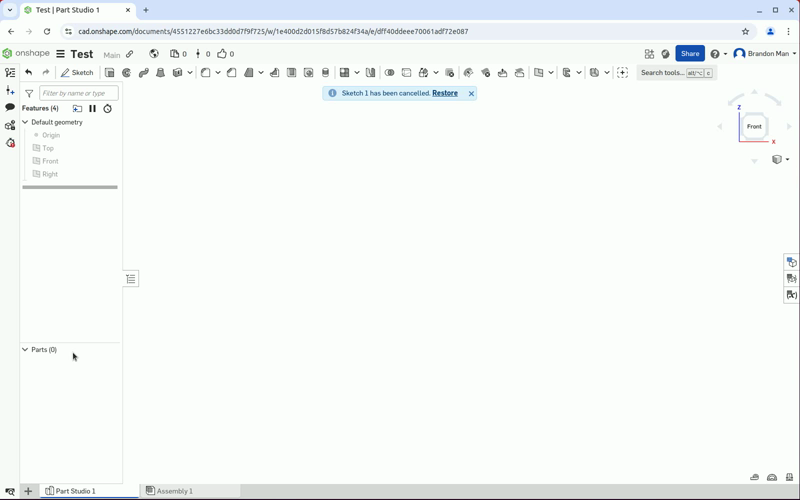
key(shift+s)
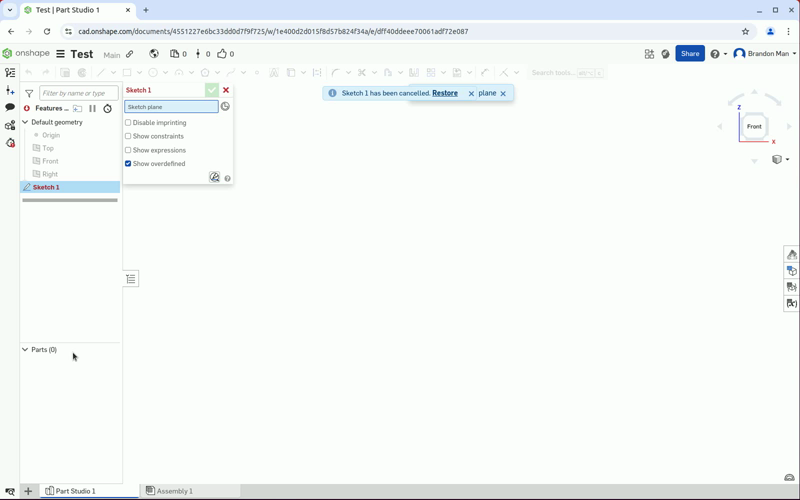
mouse_move(73, 163)
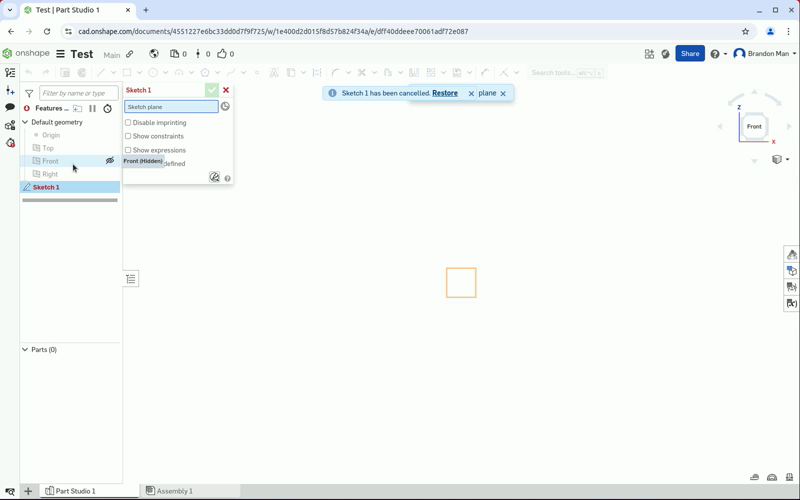
click(73, 163)
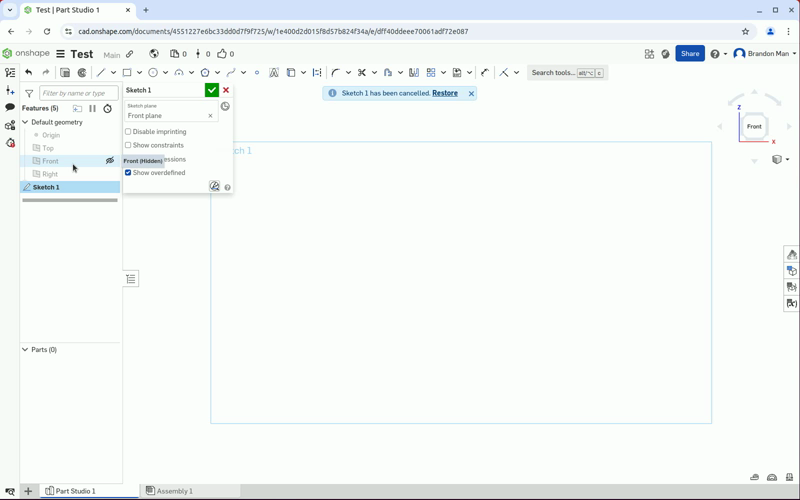
mouse_move(73, 352)
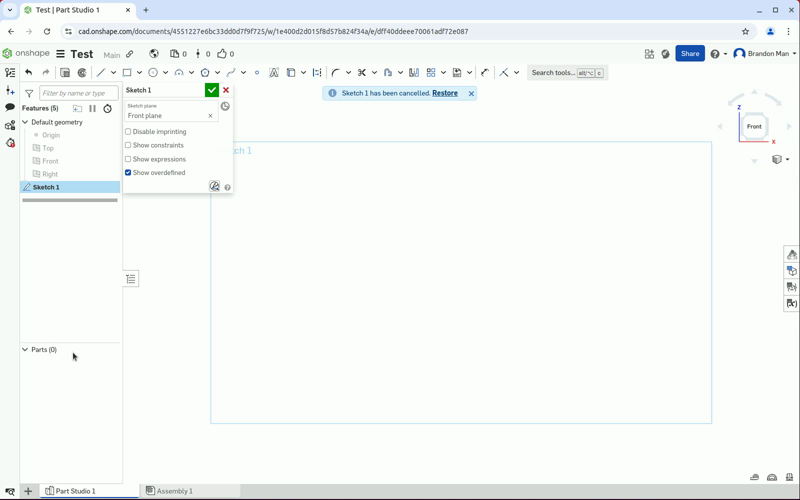
key(y)
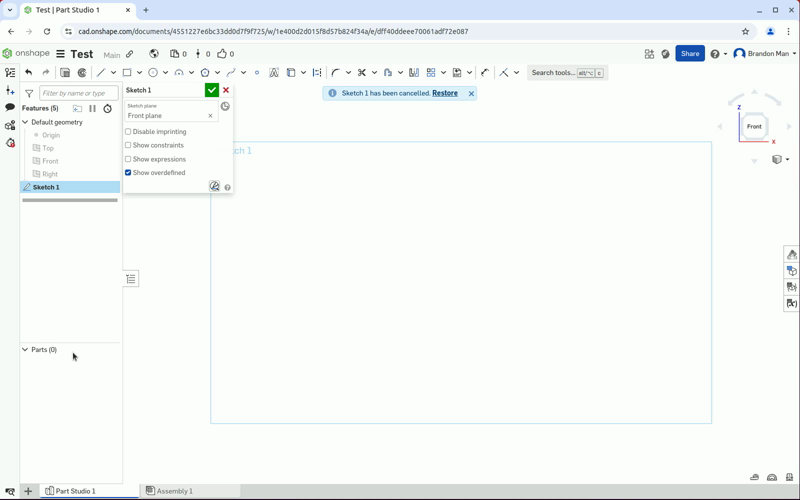
key(l)
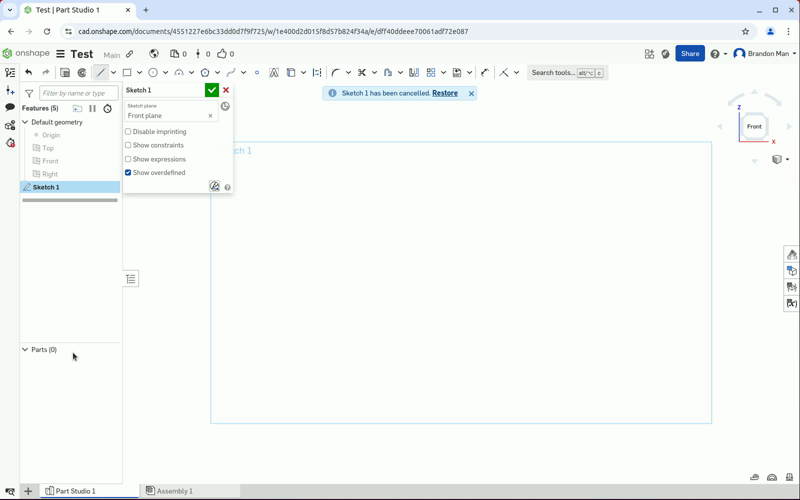
key_down(shift)
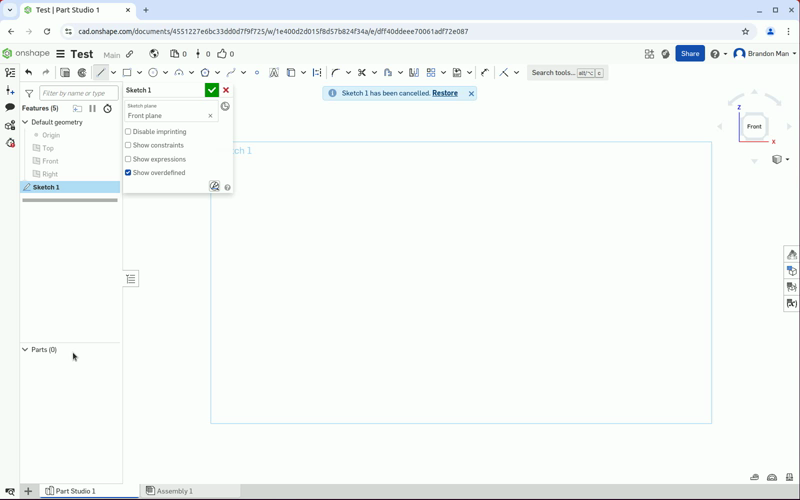
mouse_move(460, 383)
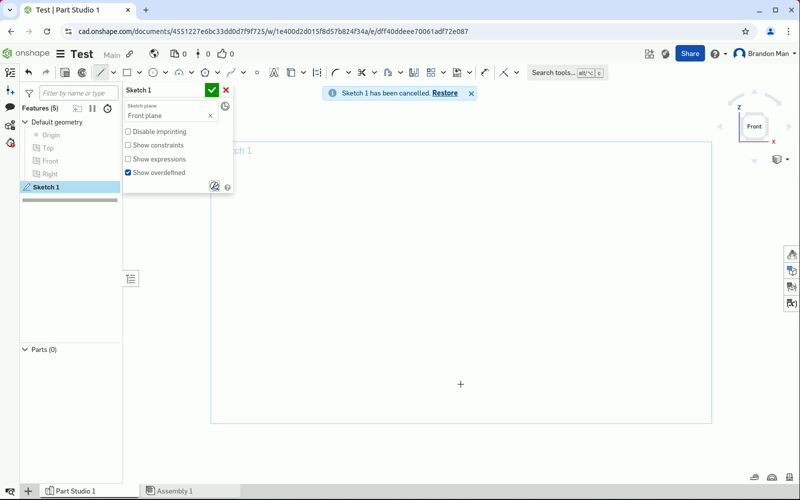
click(460, 383)
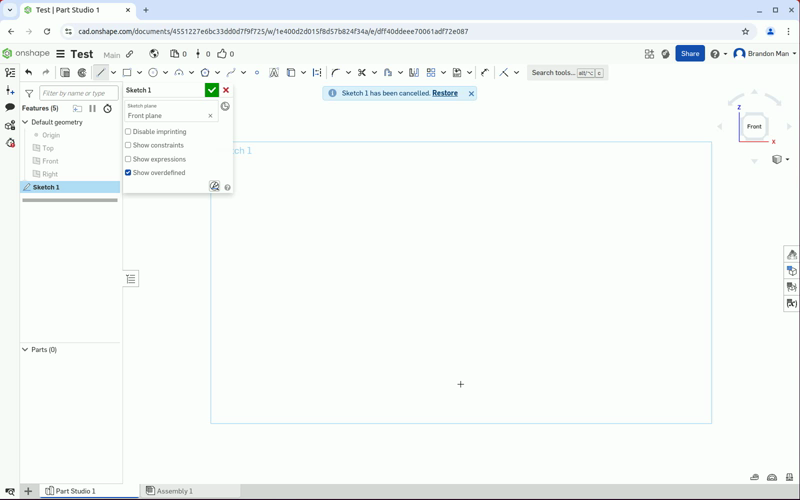
key_up(shift)
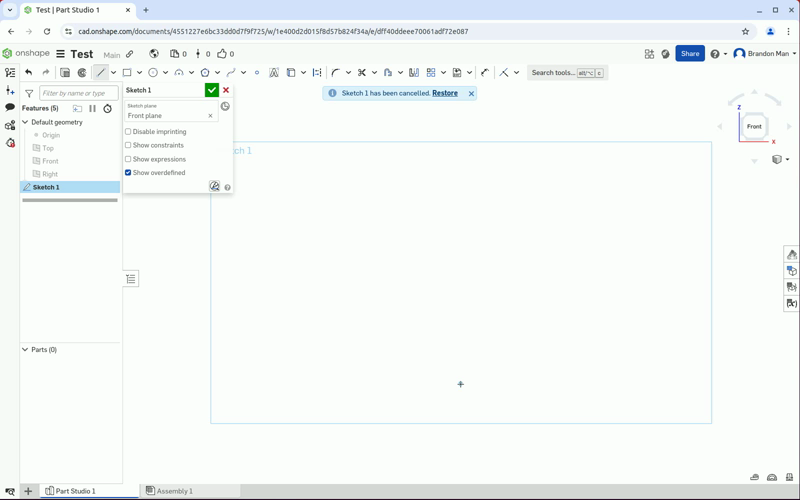
key_down(shift)
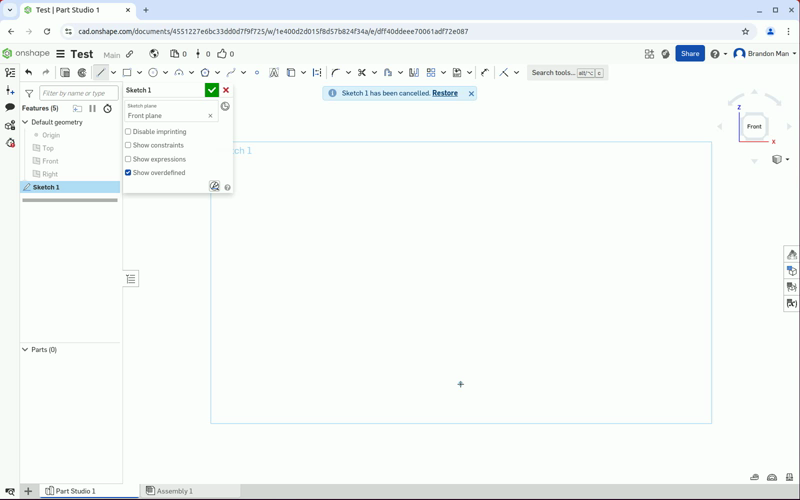
mouse_move(490, 383)
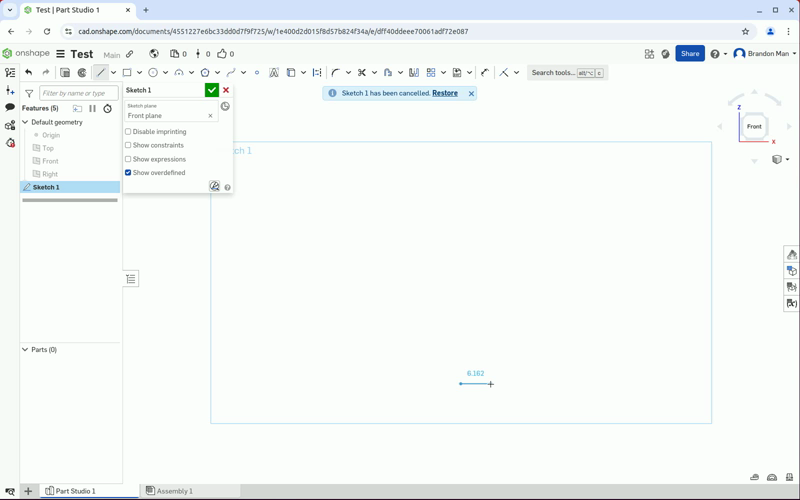
mouse_move(467, 383)
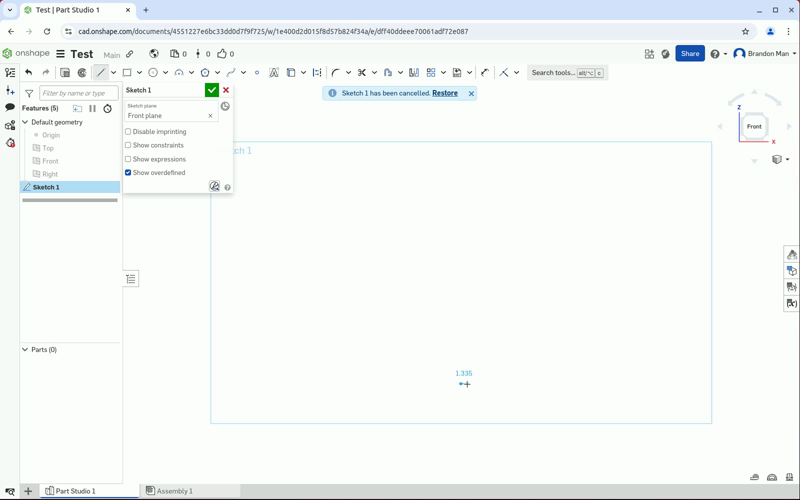
scroll(6)
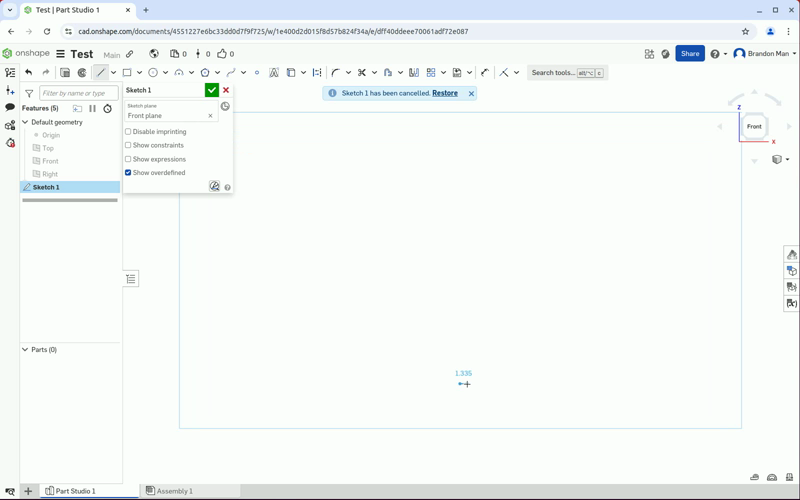
scroll(6)
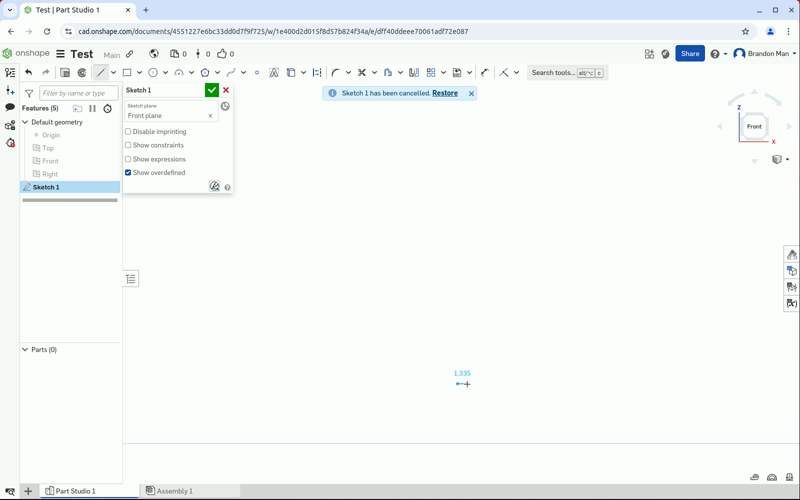
scroll(6)
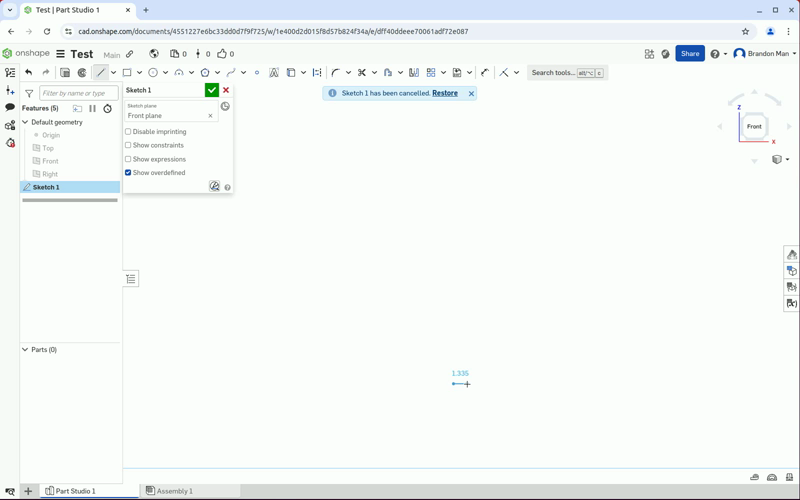
scroll(6)
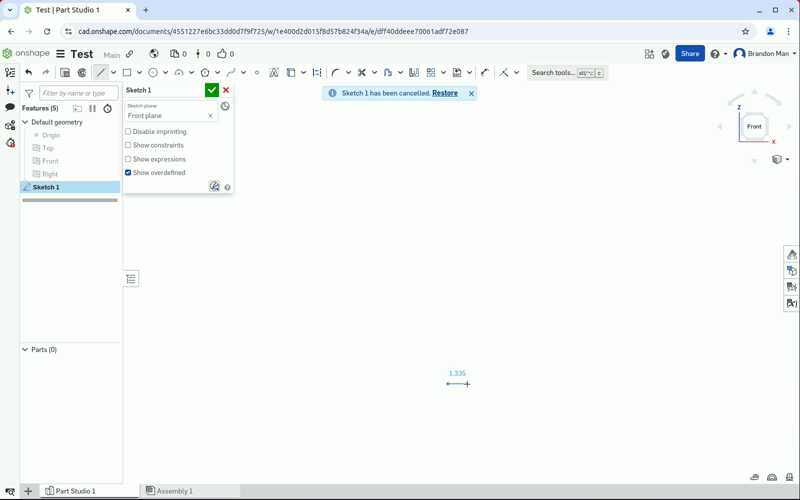
scroll(6)
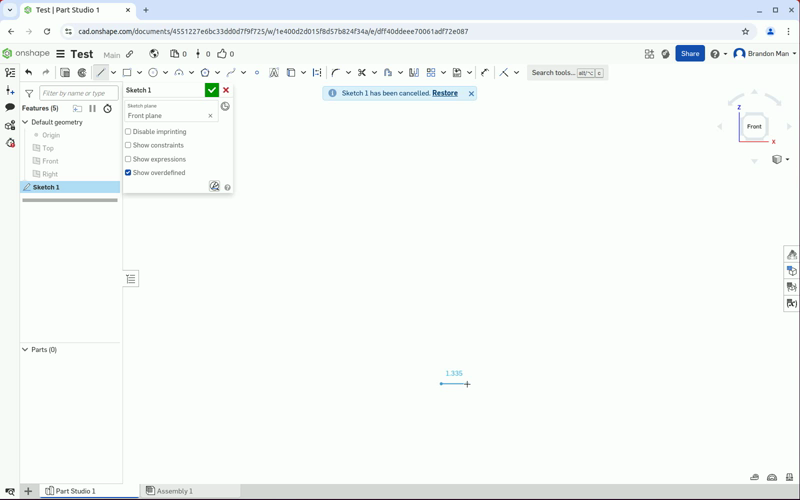
scroll(6)
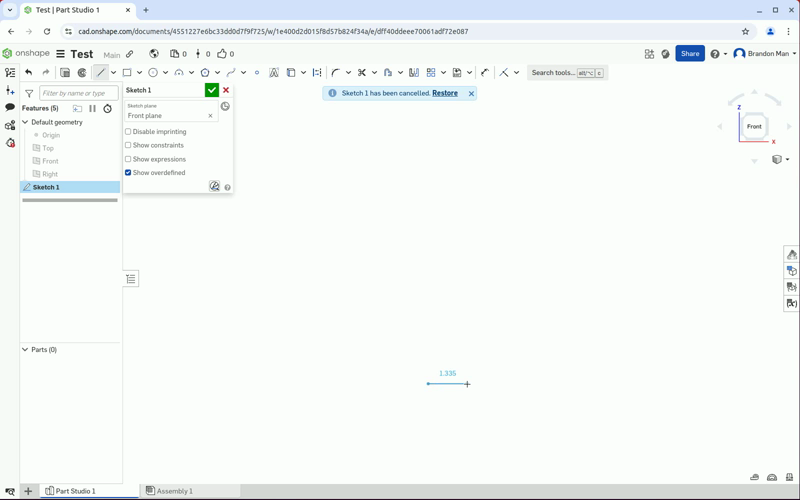
scroll(6)
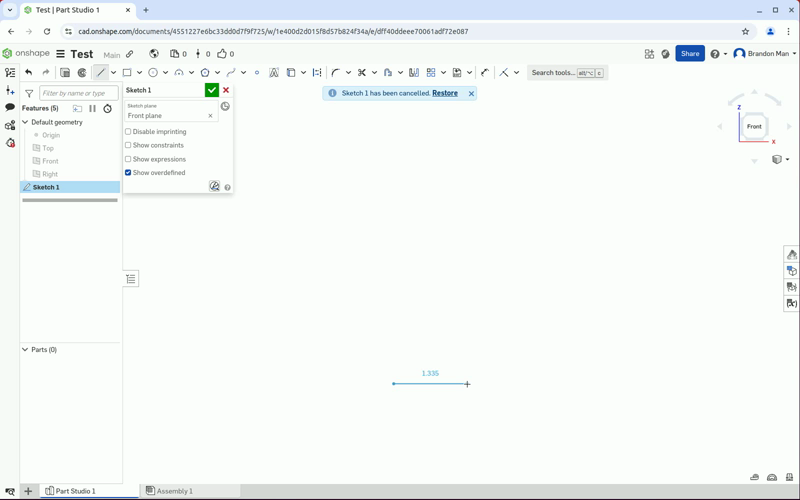
click(467, 383)
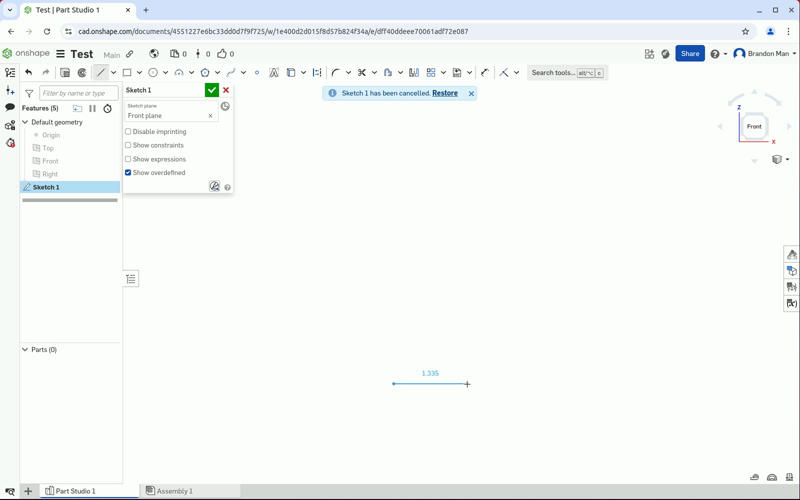
scroll(-6)
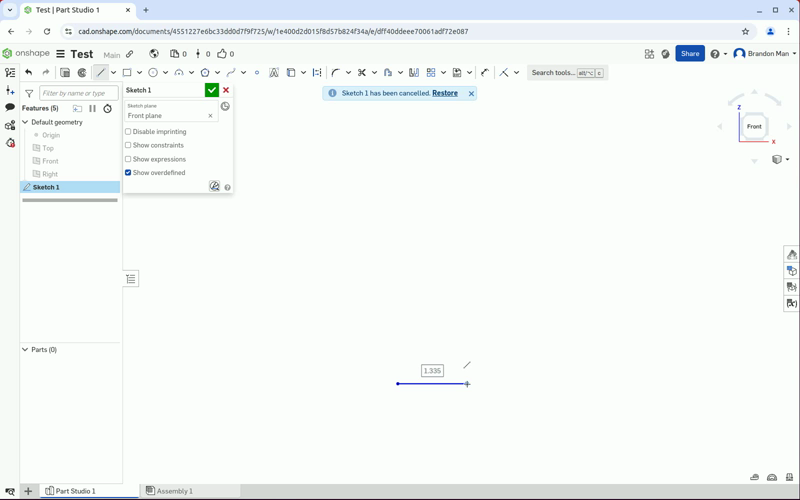
scroll(-6)
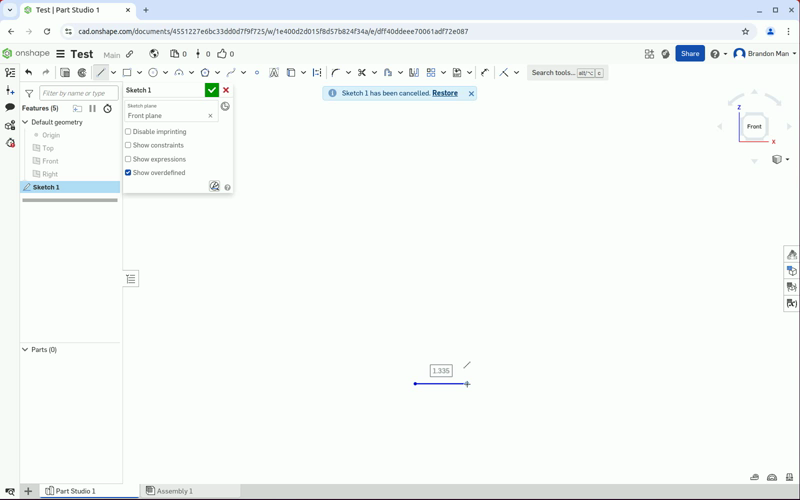
scroll(-6)
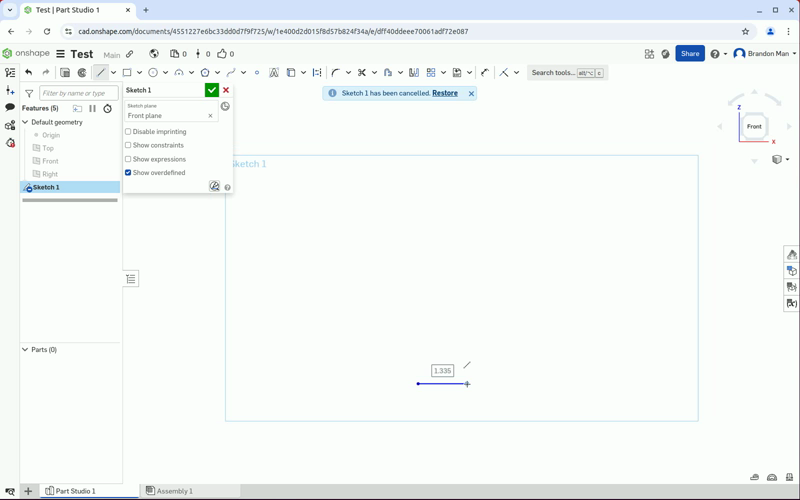
scroll(-6)
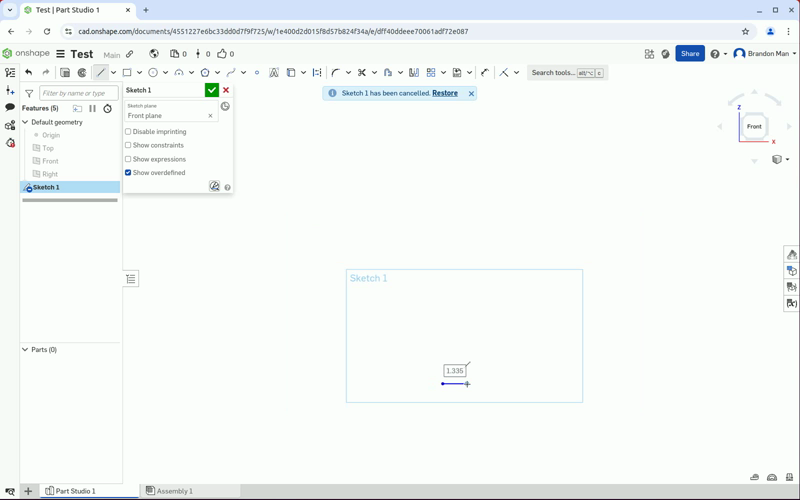
scroll(-6)
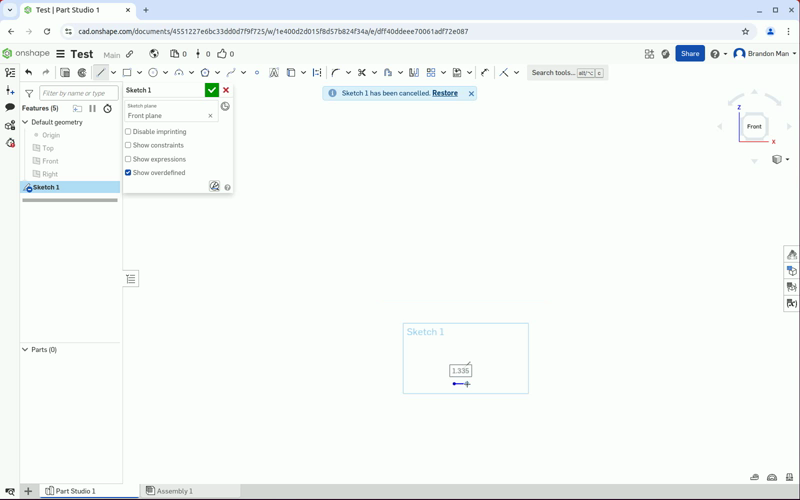
scroll(-6)
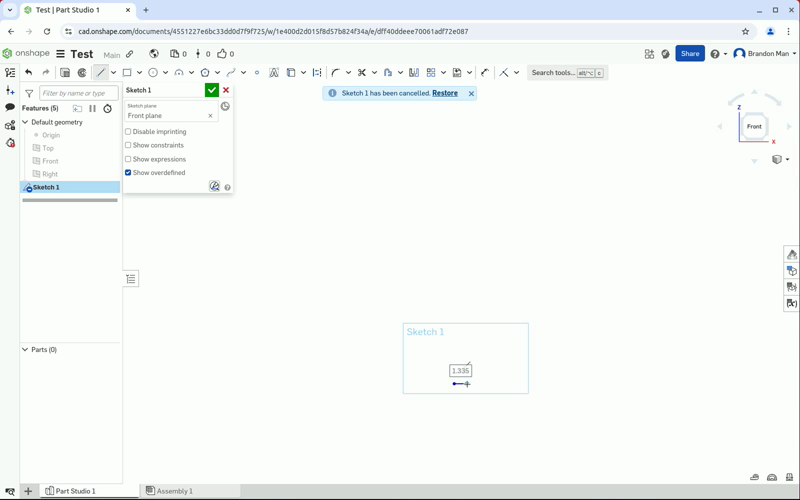
scroll(-6)
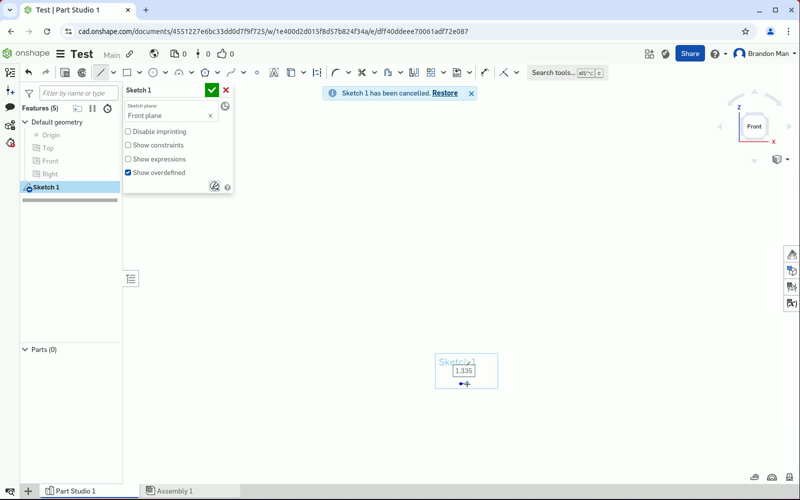
key_up(shift)
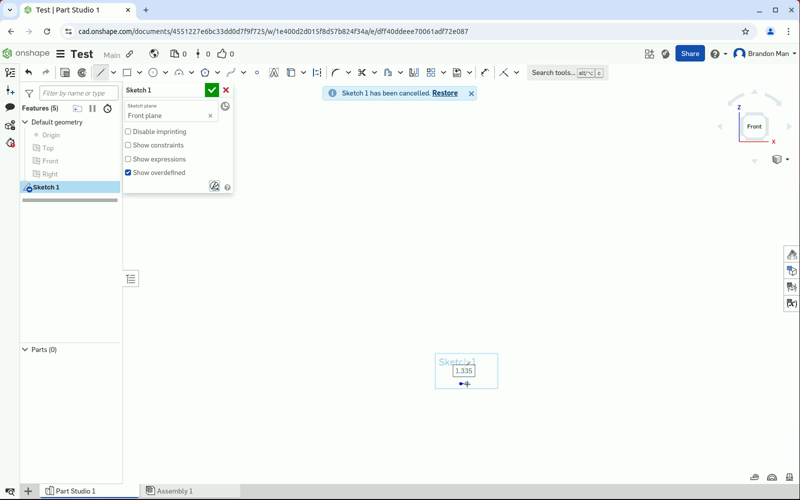
key_down(shift)
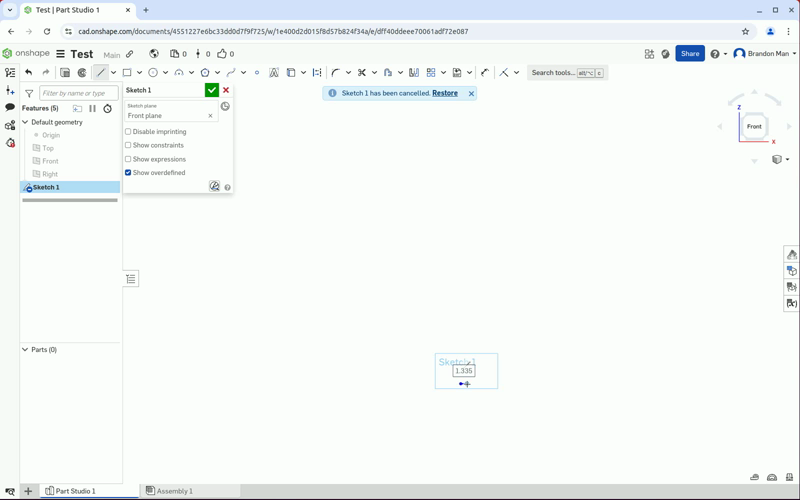
mouse_move(467, 283)
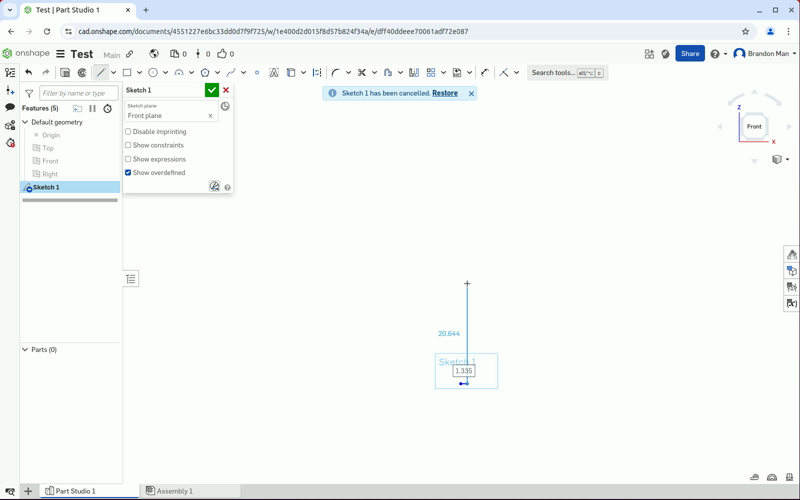
click(467, 283)
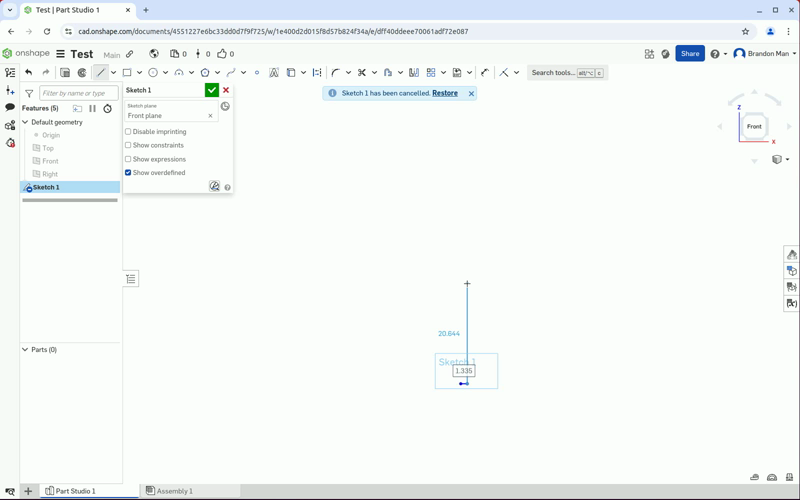
key_up(shift)
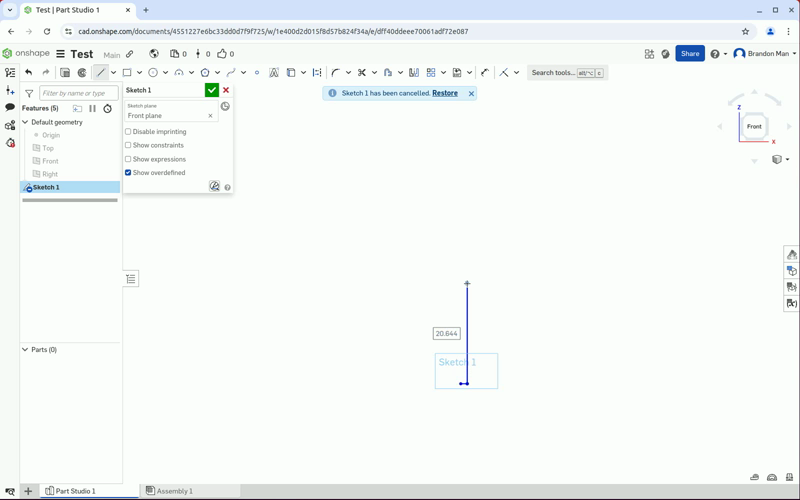
key_down(shift)
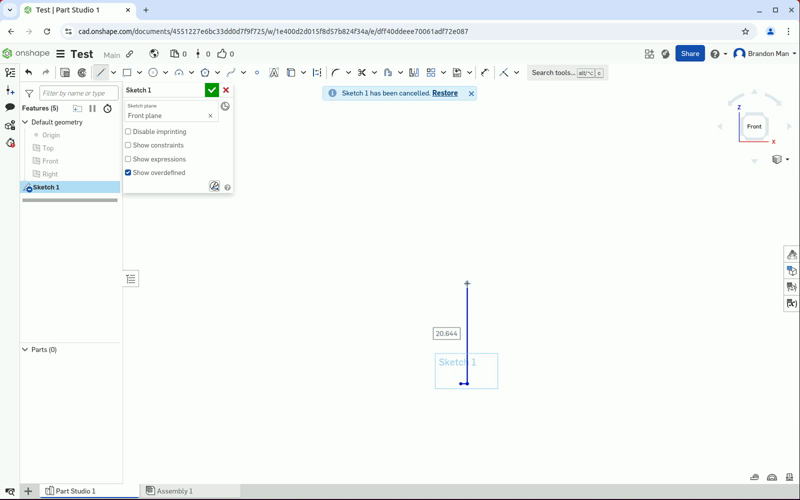
mouse_move(483, 171)
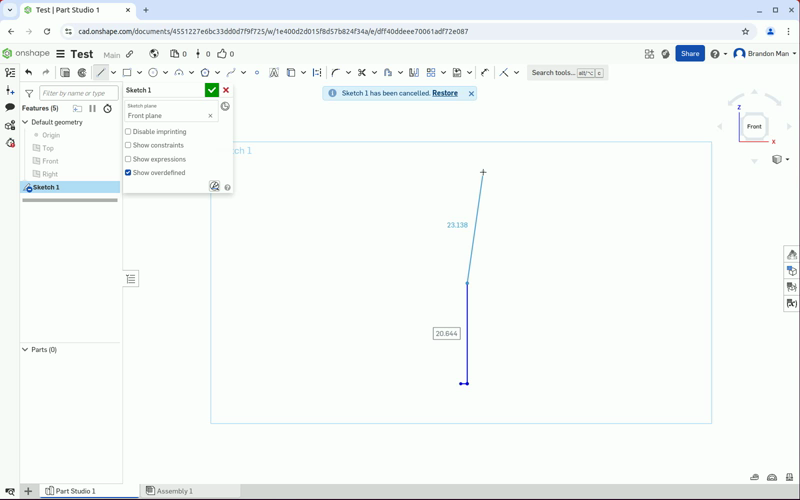
click(483, 171)
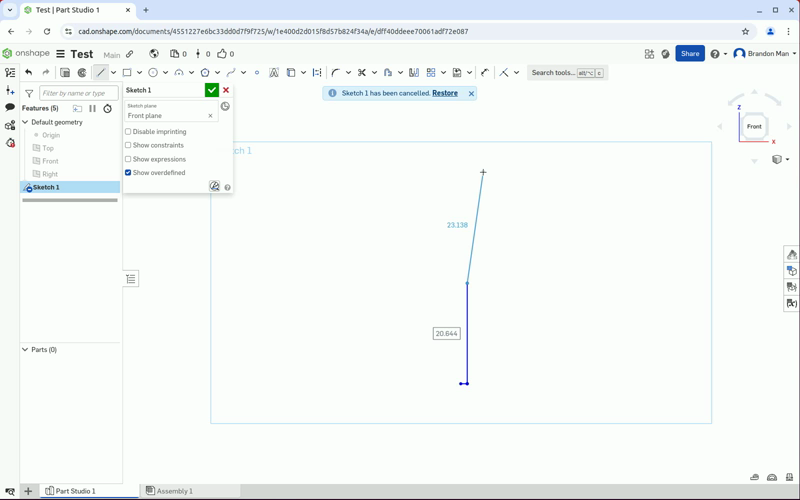
key_up(shift)
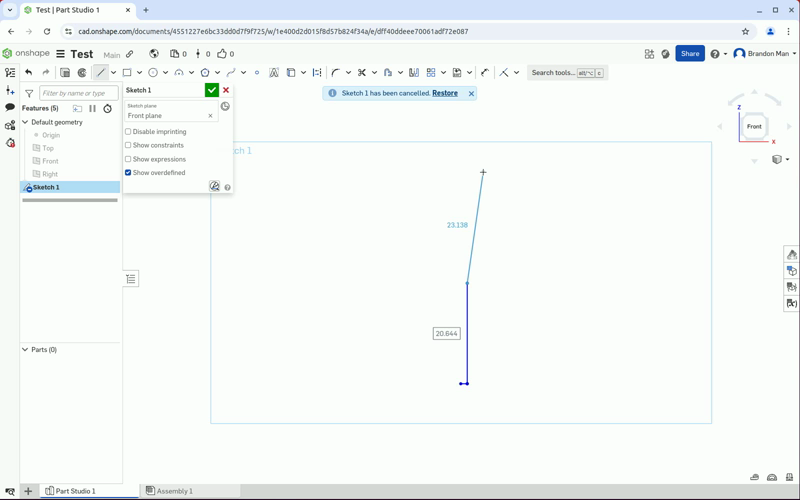
key_down(shift)
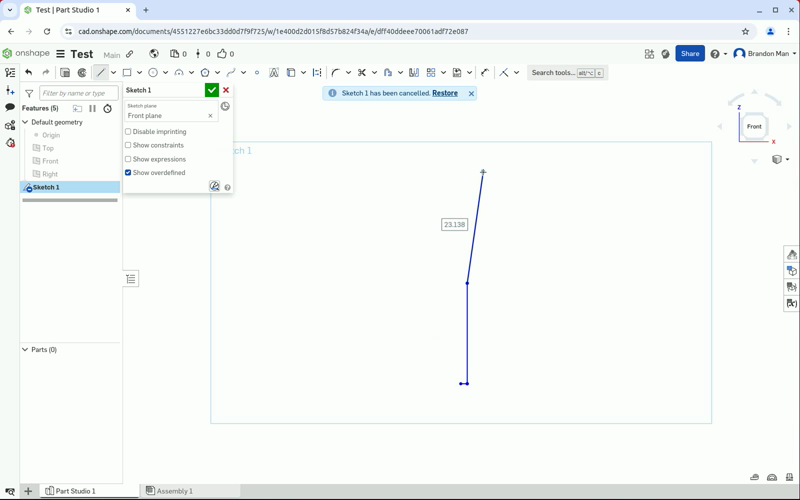
mouse_move(513, 171)
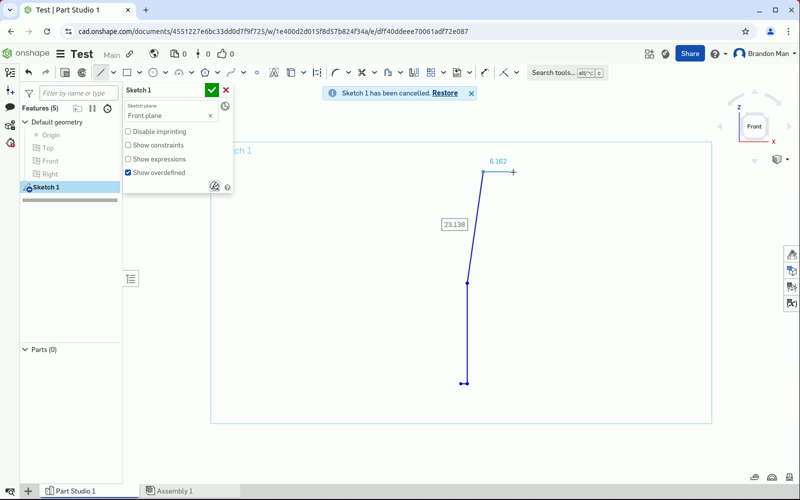
mouse_move(476, 171)
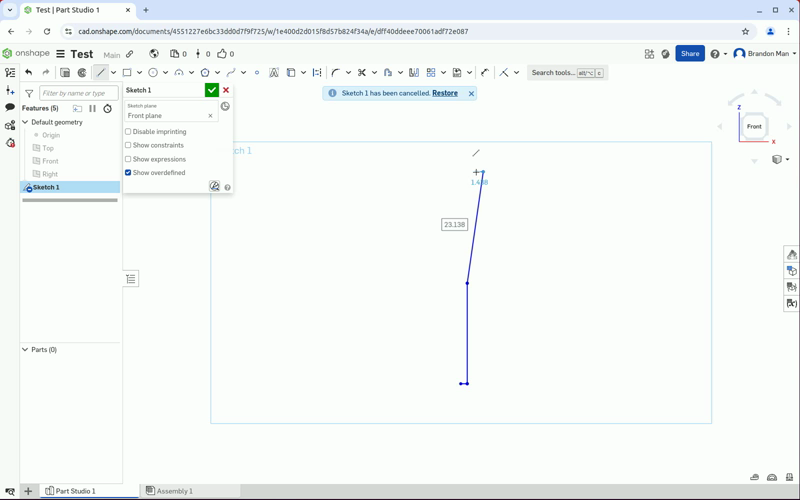
scroll(6)
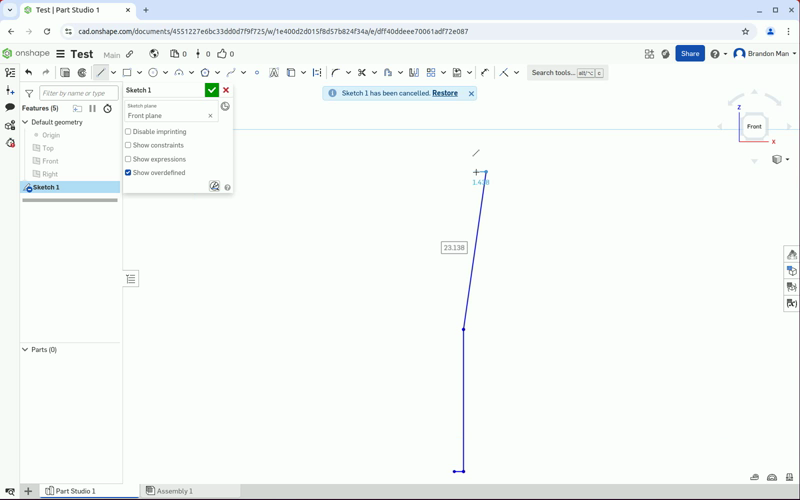
scroll(6)
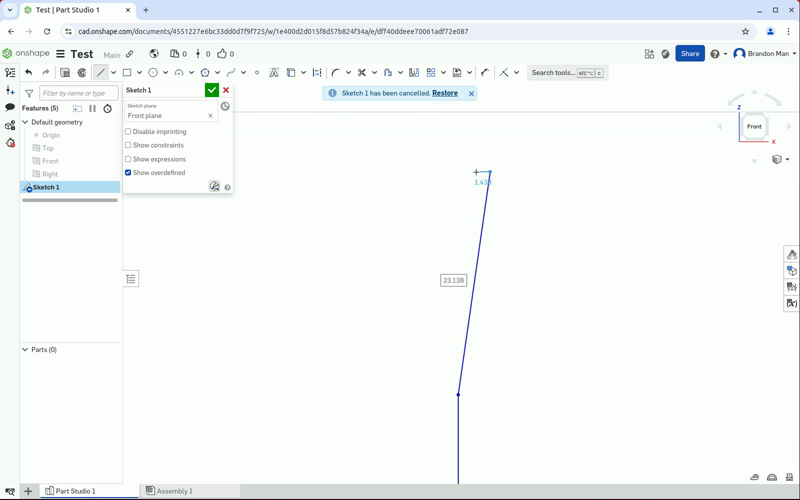
scroll(6)
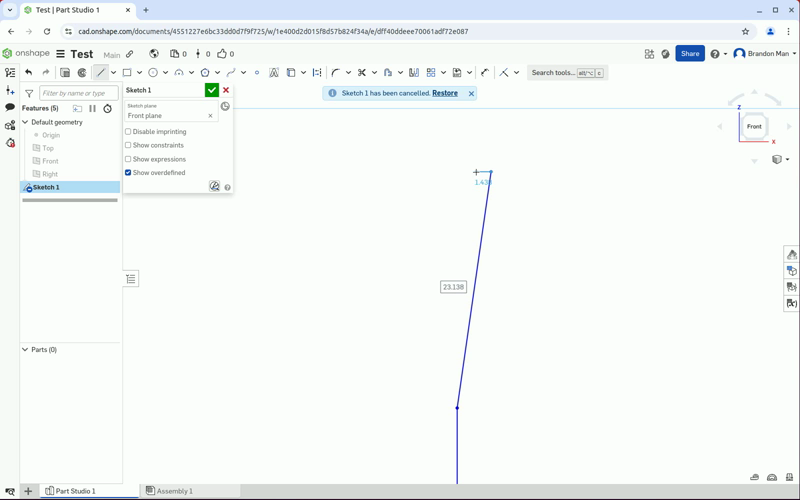
scroll(6)
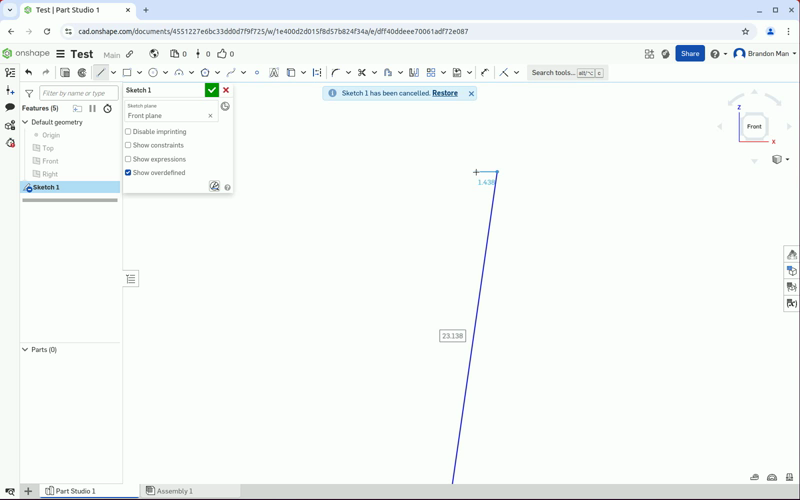
scroll(6)
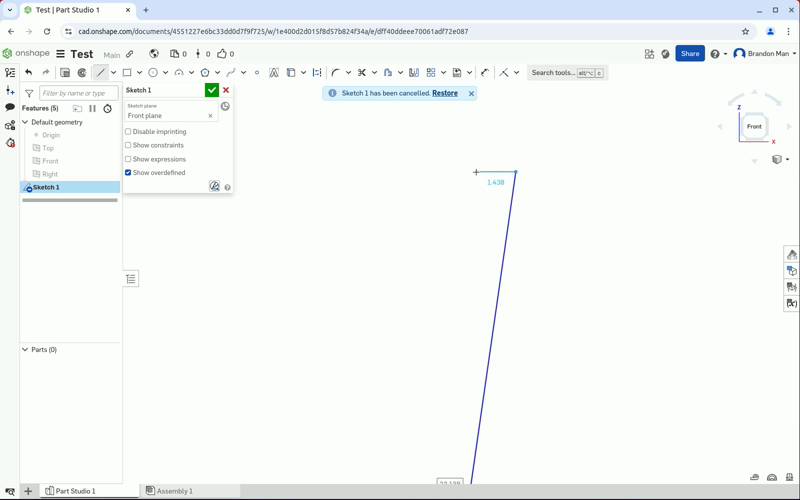
scroll(6)
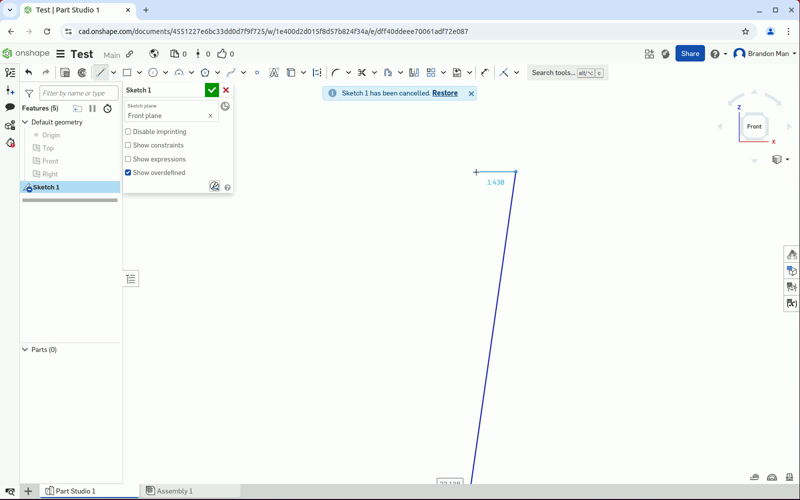
scroll(6)
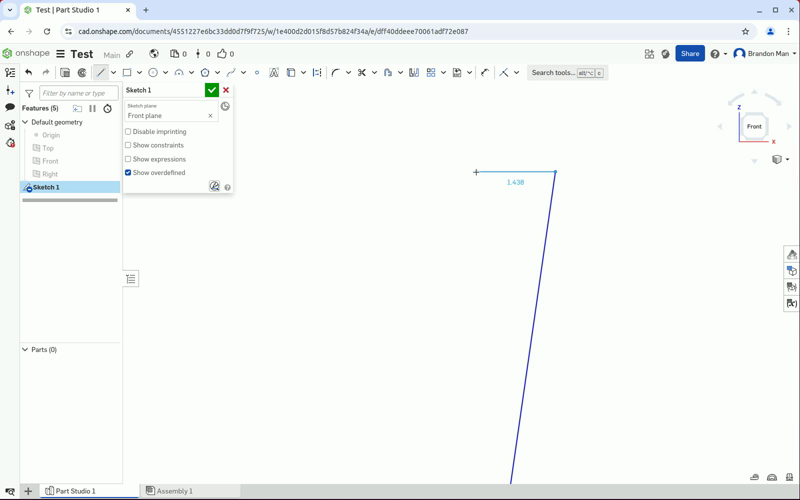
click(476, 171)
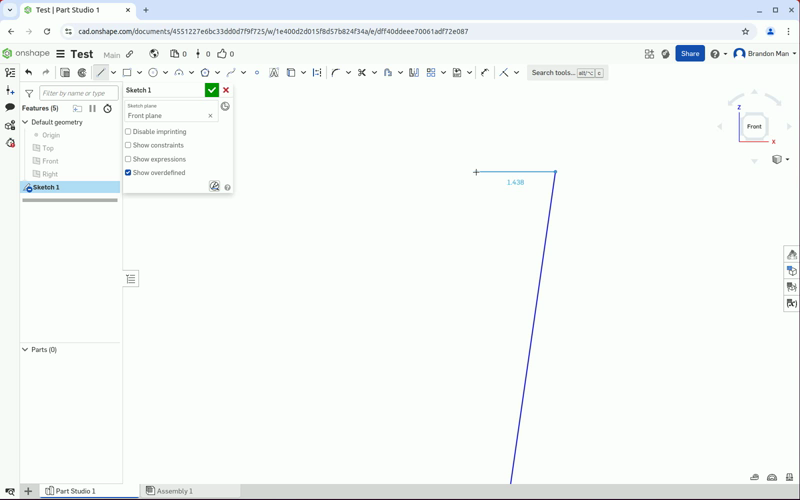
scroll(-6)
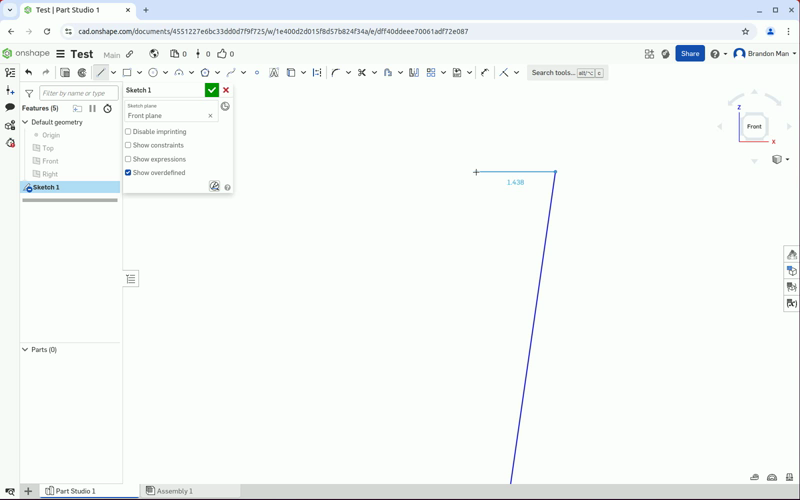
scroll(-6)
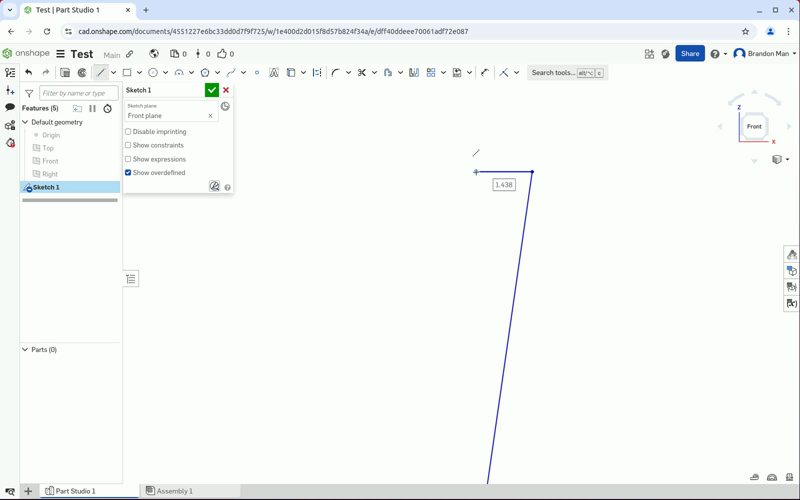
scroll(-6)
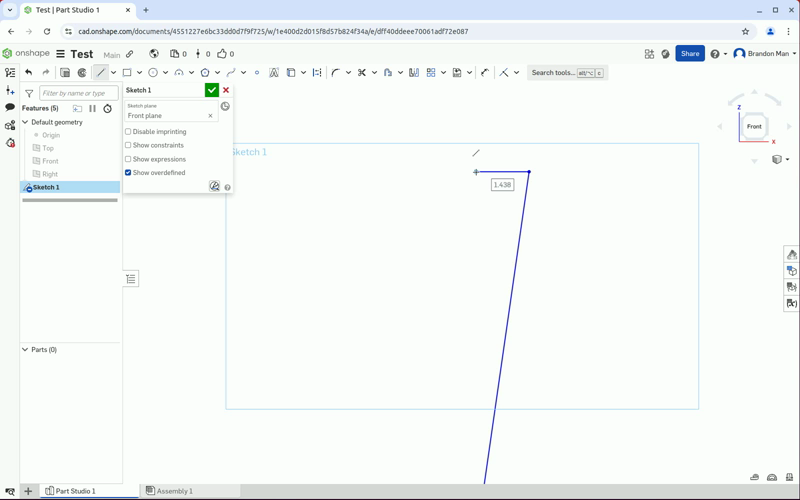
scroll(-6)
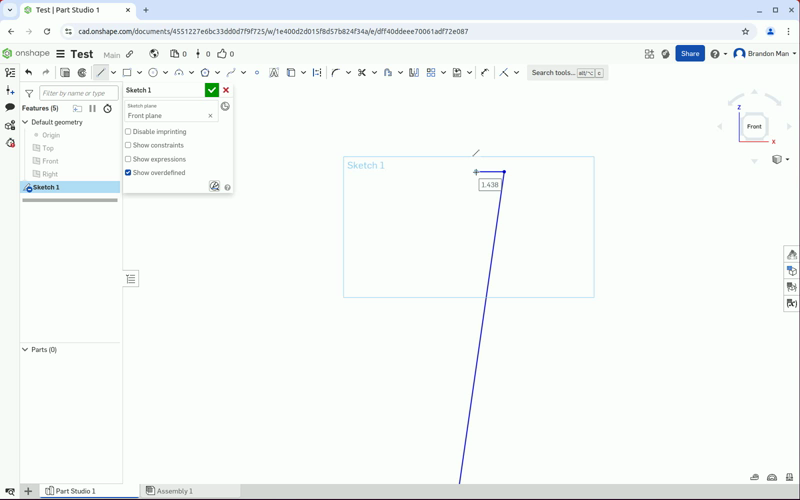
scroll(-6)
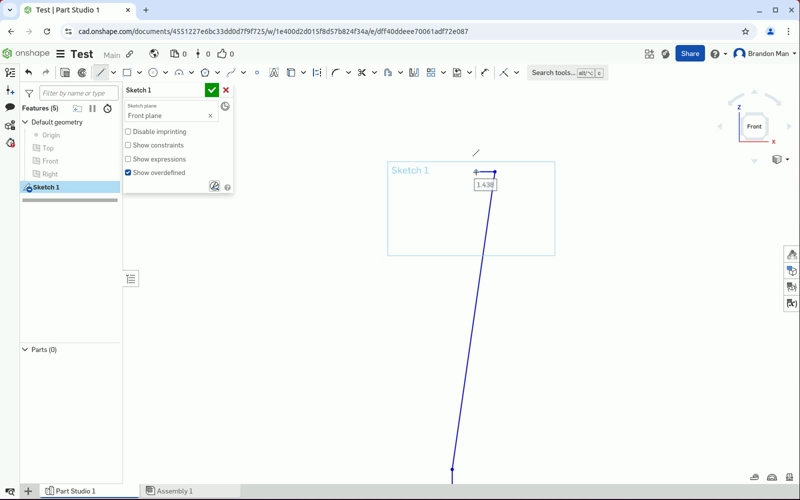
scroll(-6)
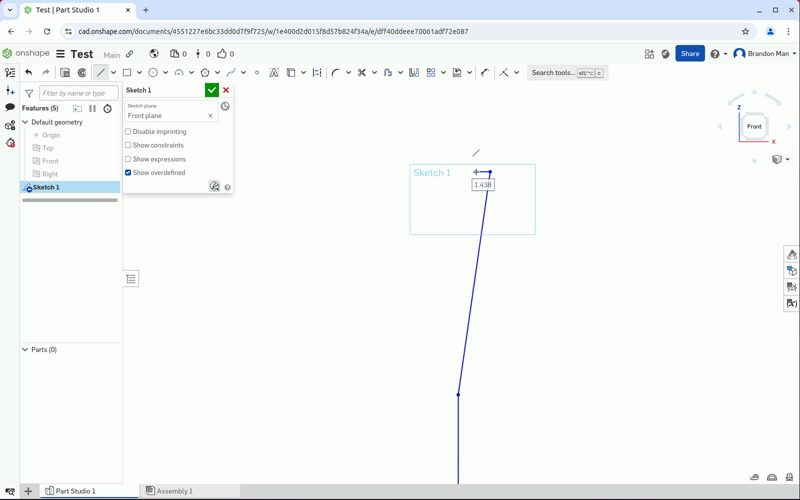
scroll(-6)
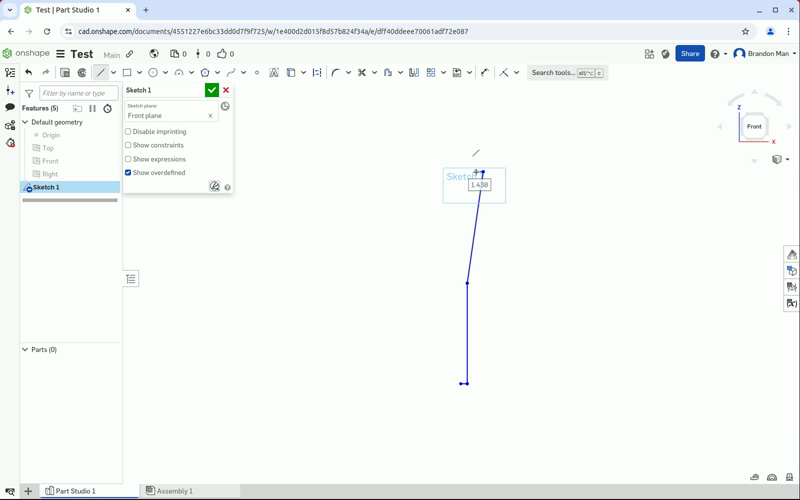
key_up(shift)
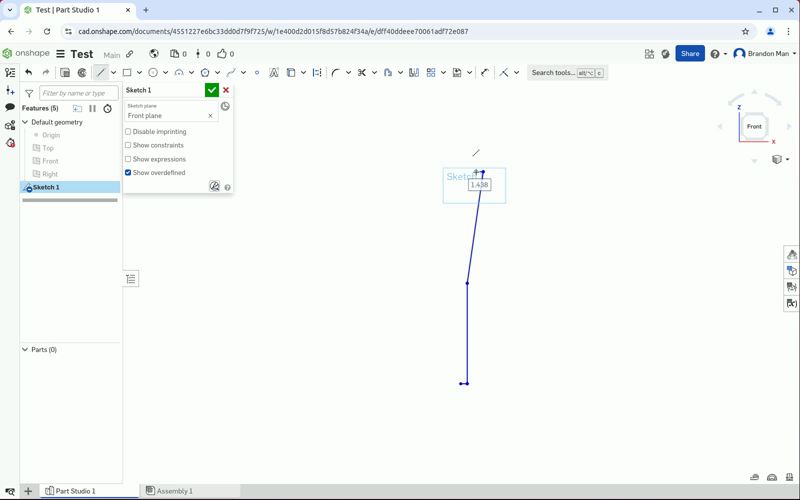
key_down(shift)
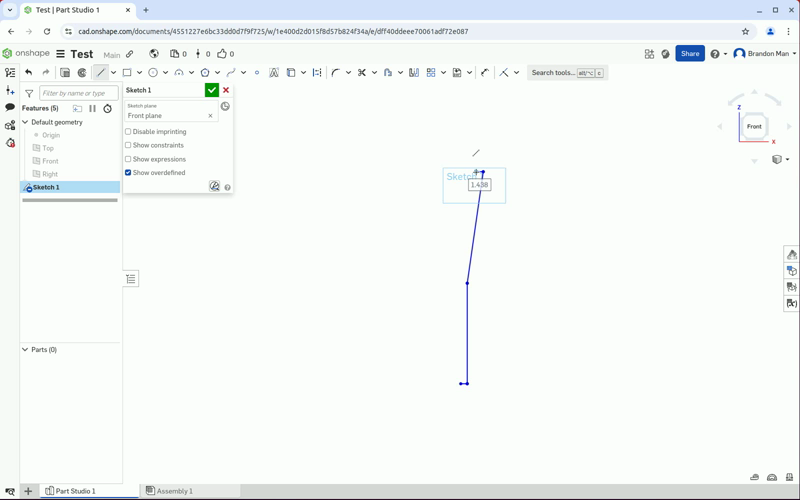
mouse_move(460, 283)
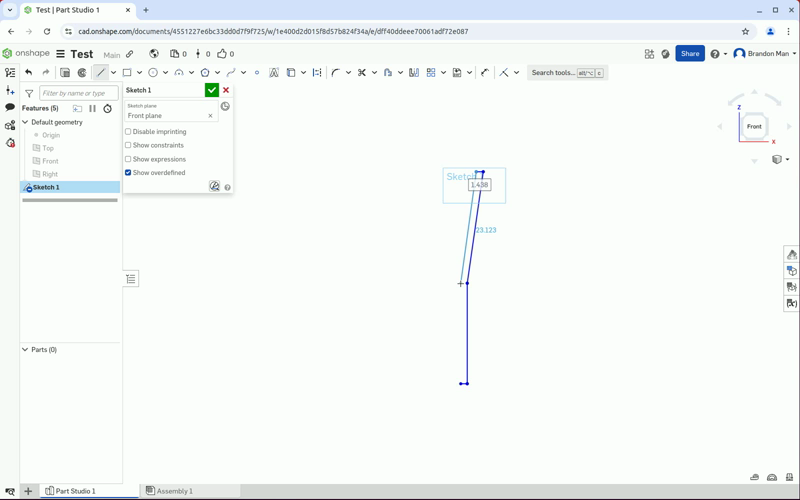
click(460, 283)
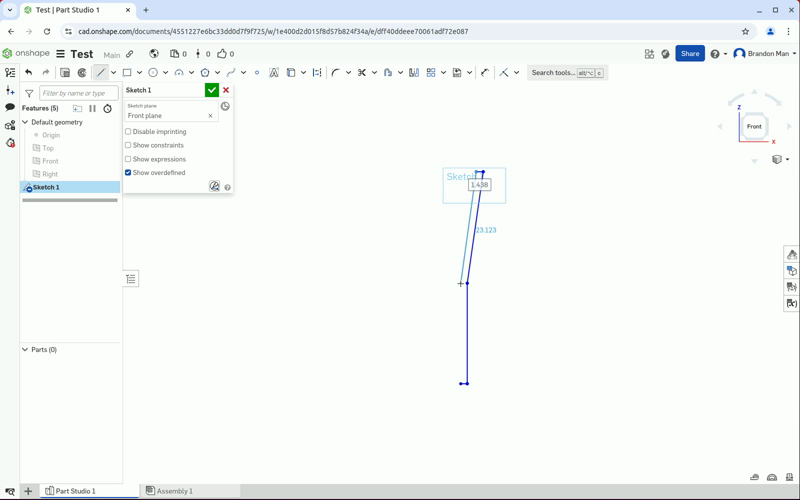
key_up(shift)
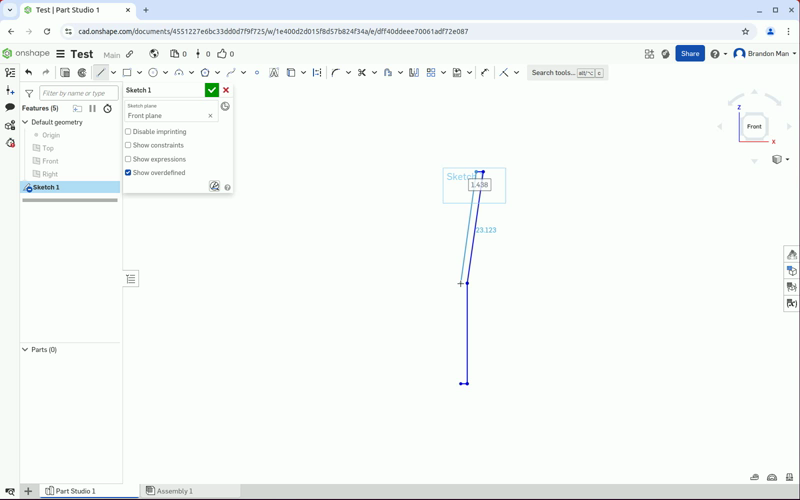
key_down(shift)
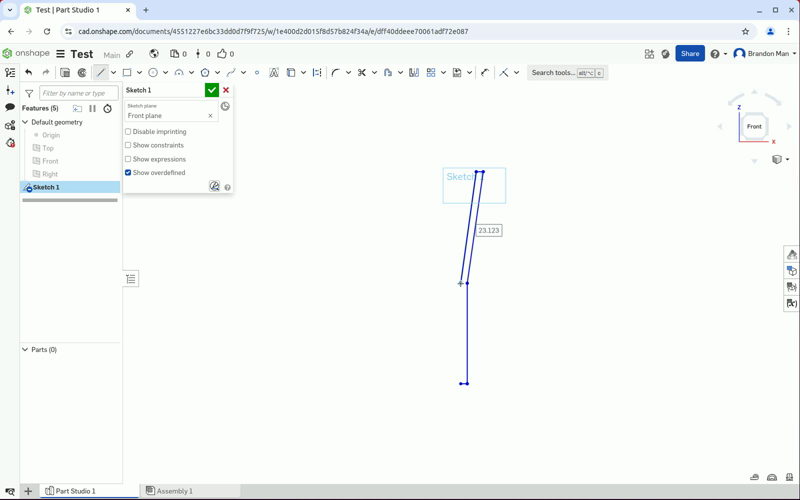
mouse_move(460, 383)
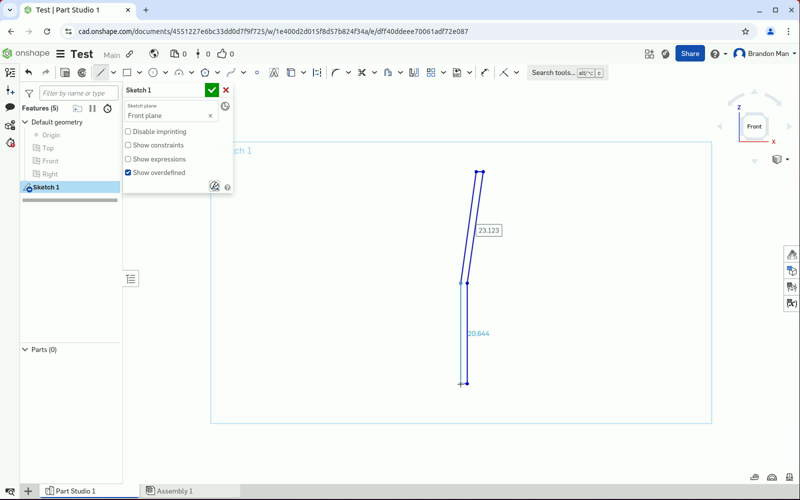
key_up(shift)
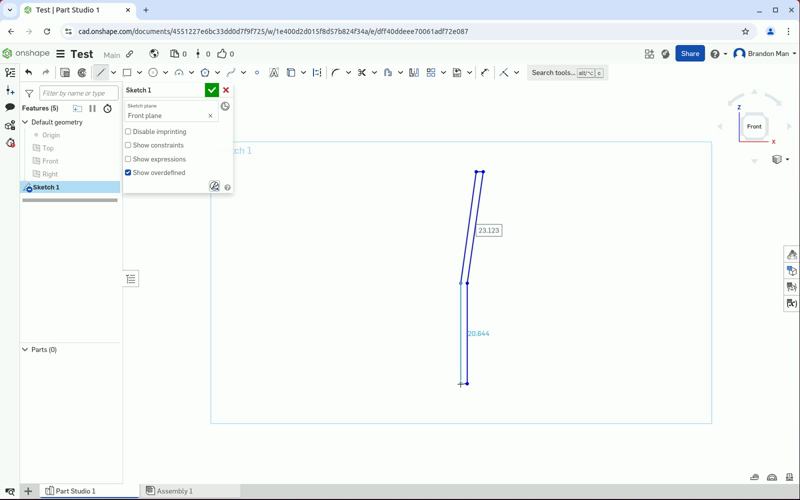
click(460, 383)
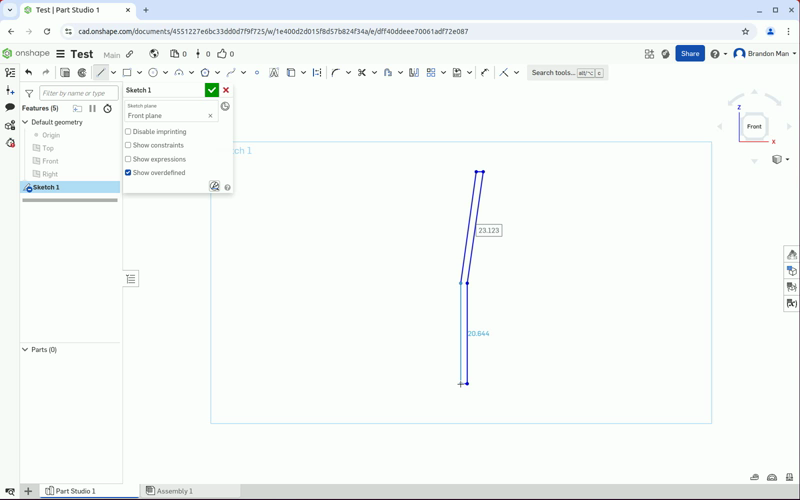
key(esc)
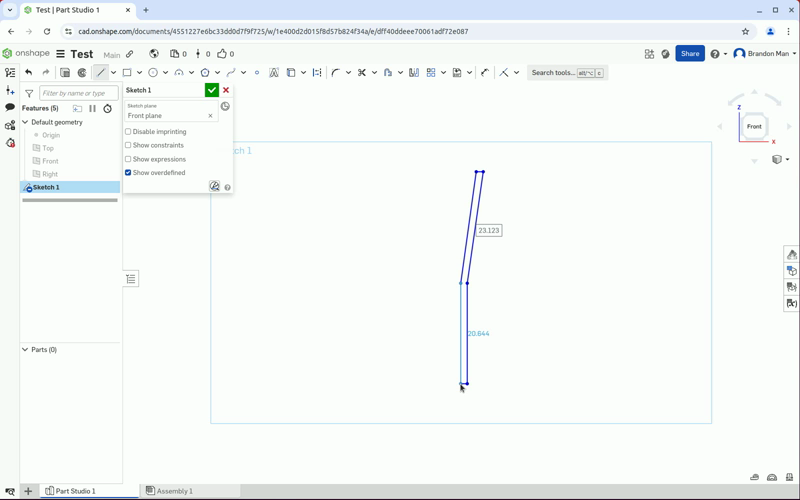
mouse_move(469, 231)
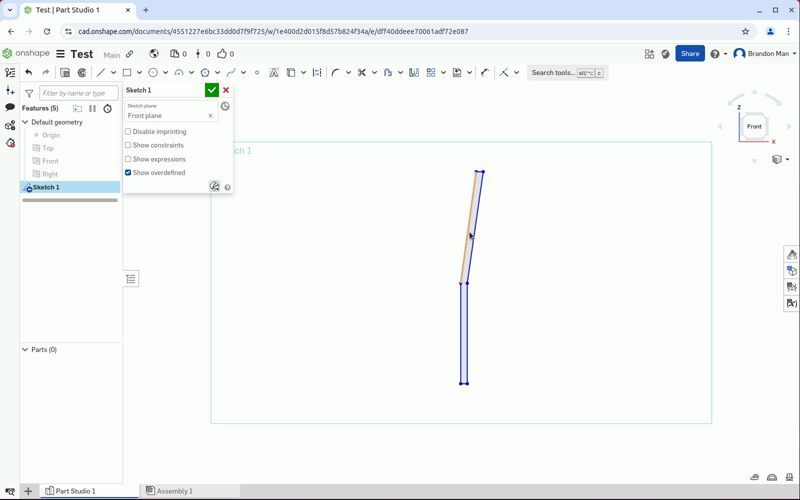
scroll(6)
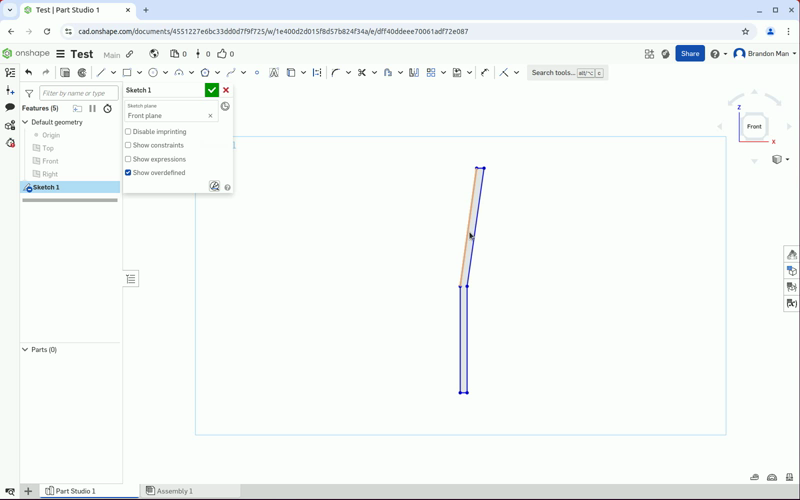
scroll(6)
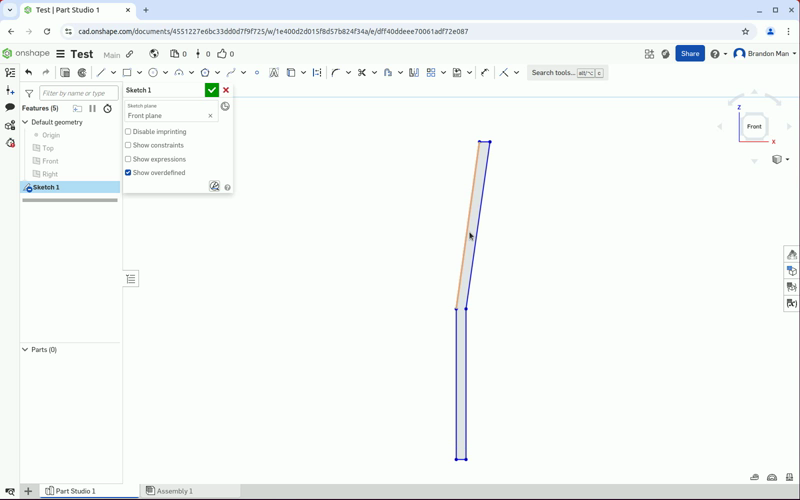
scroll(6)
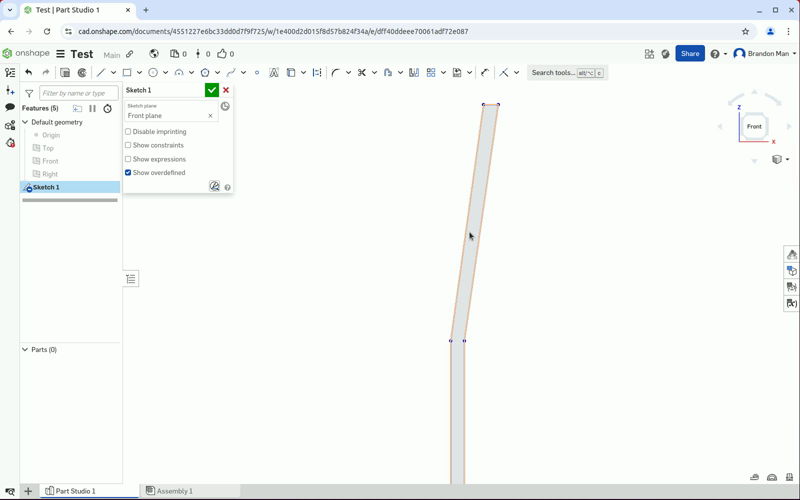
scroll(6)
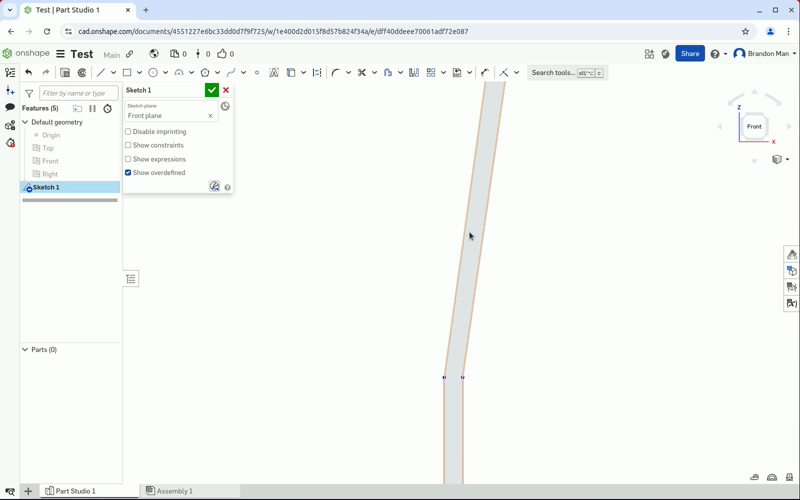
scroll(6)
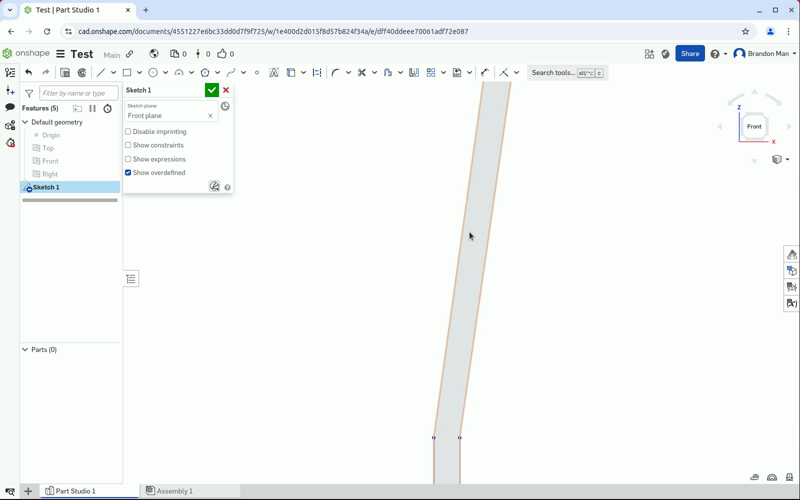
scroll(6)
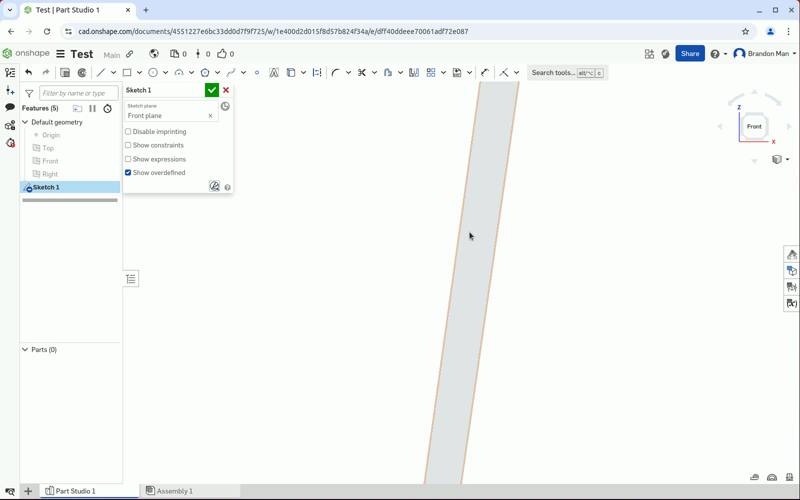
scroll(6)
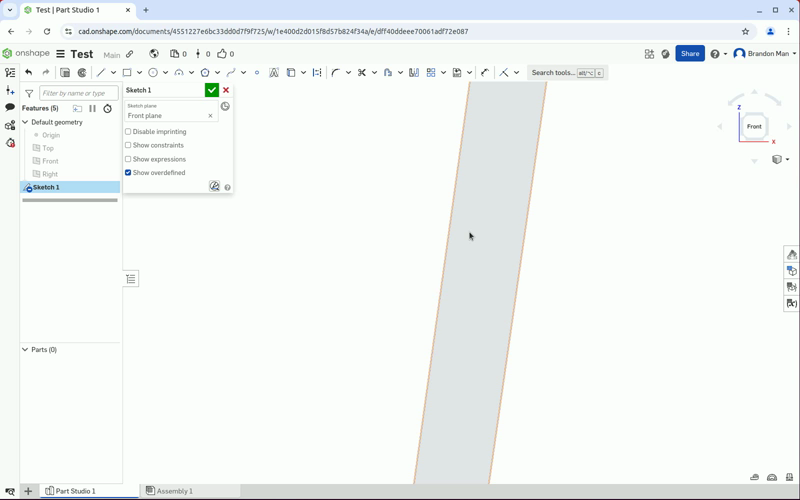
click(469, 231)
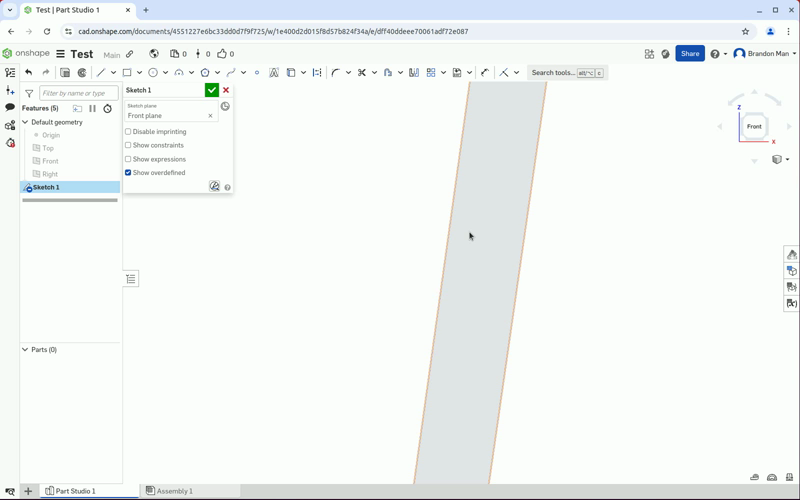
scroll(-6)
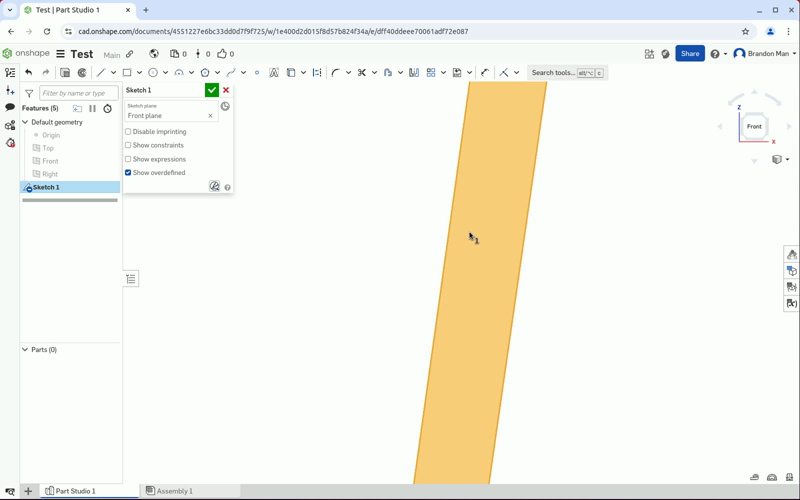
scroll(-6)
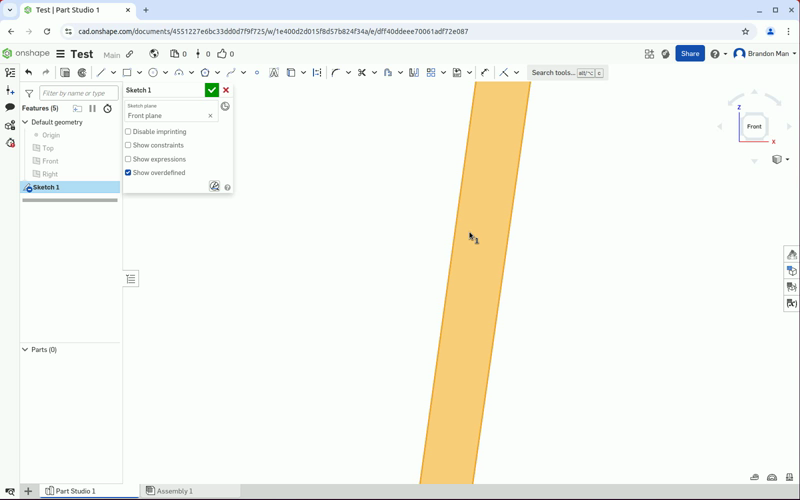
scroll(-6)
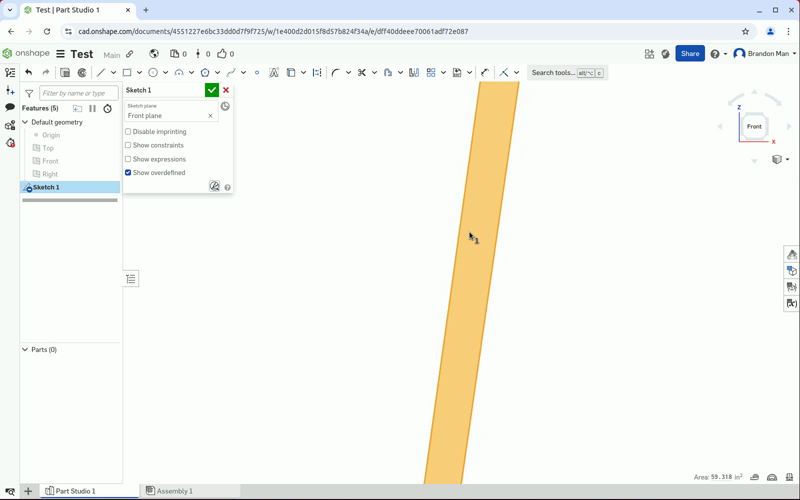
scroll(-6)
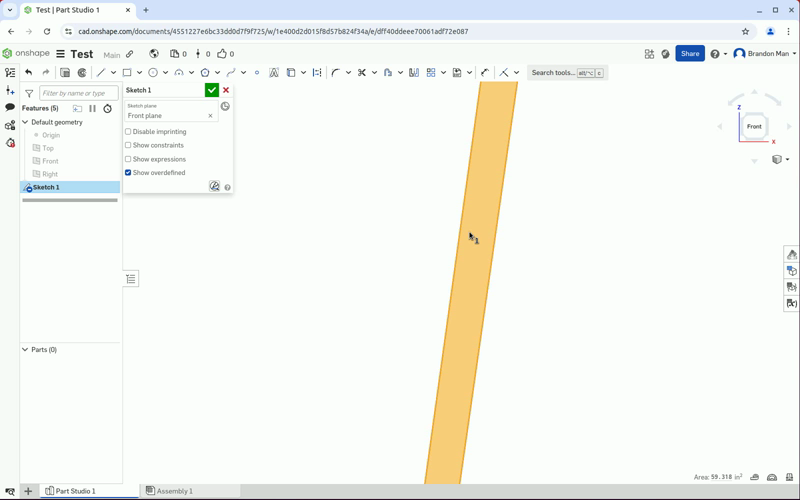
scroll(-6)
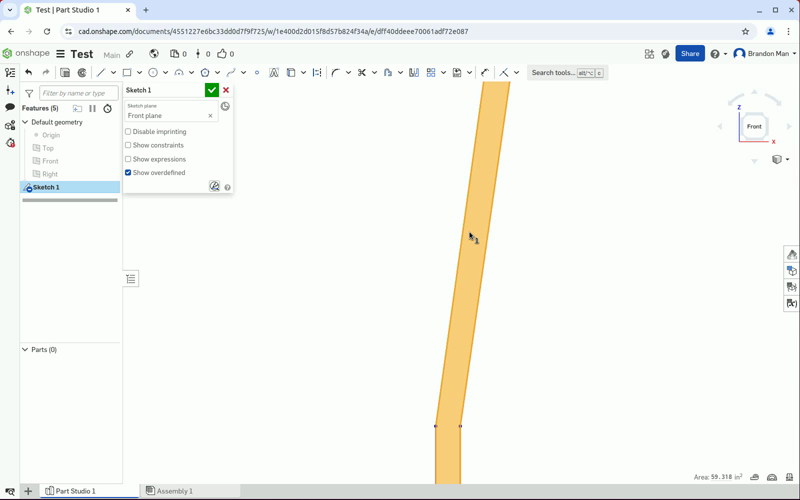
scroll(-6)
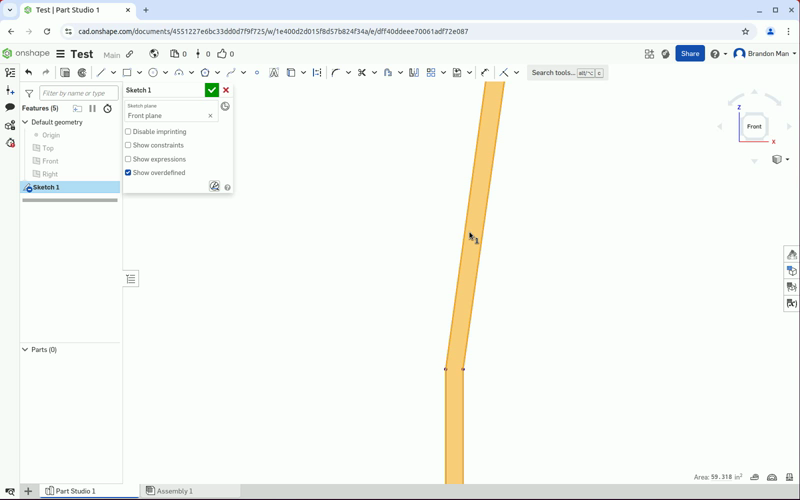
scroll(-6)
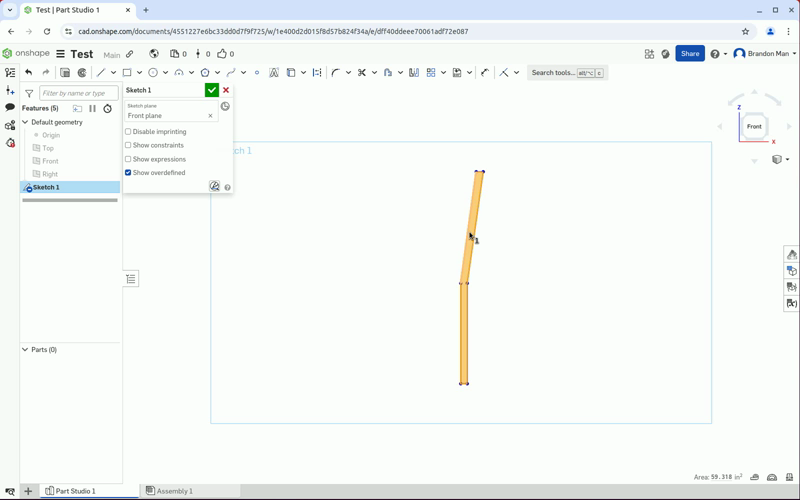
mouse_move(73, 352)
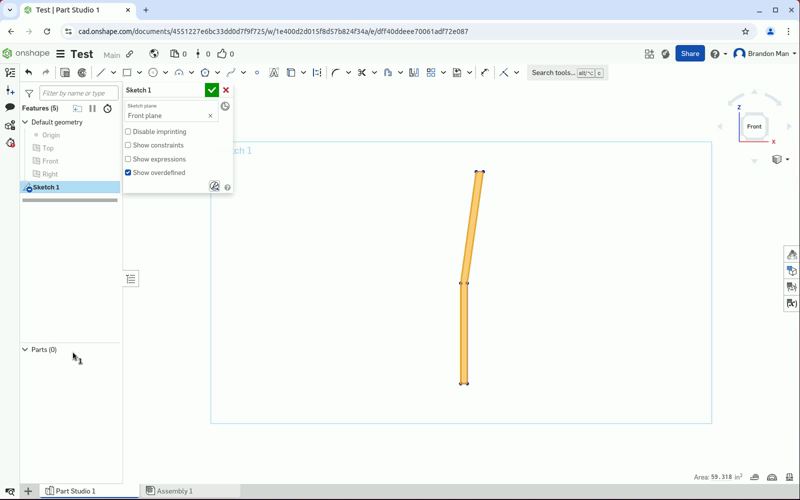
key(shift+y)
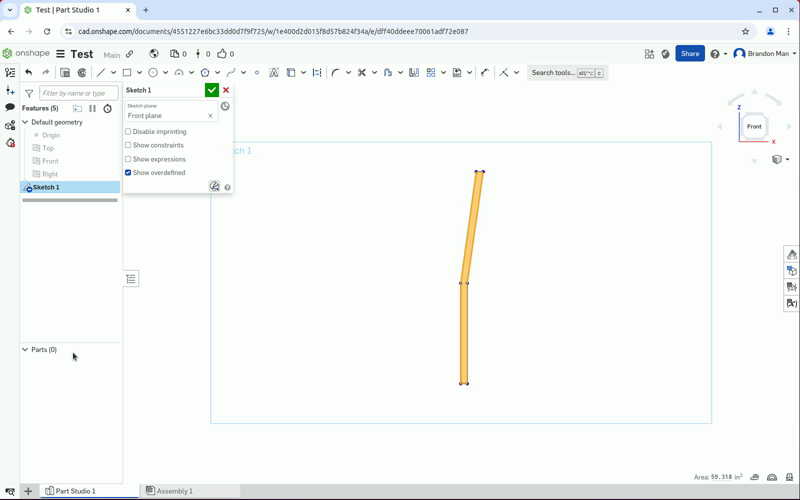
key(shift+e)
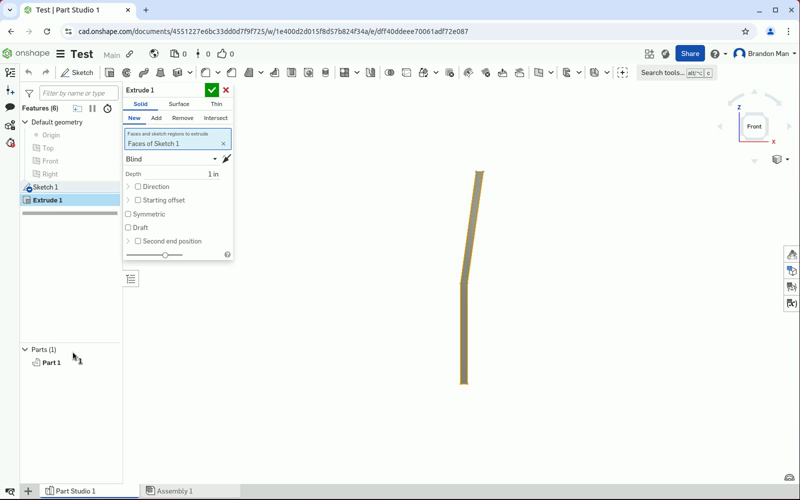
mouse_move(143, 106)
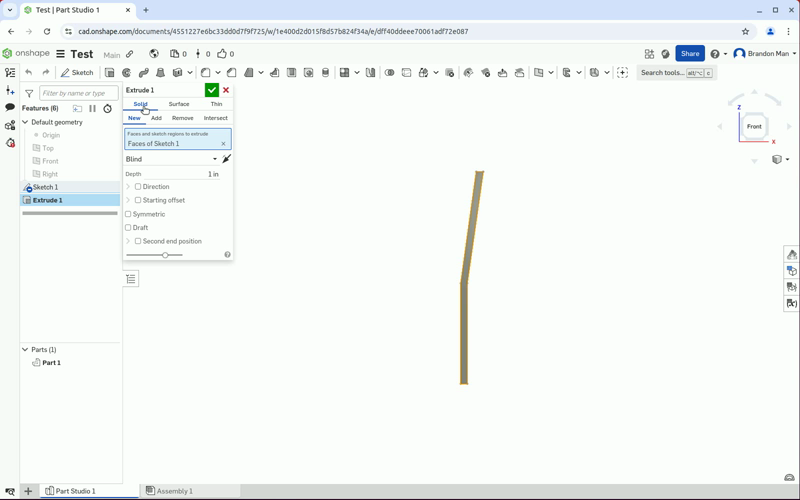
click(143, 106)
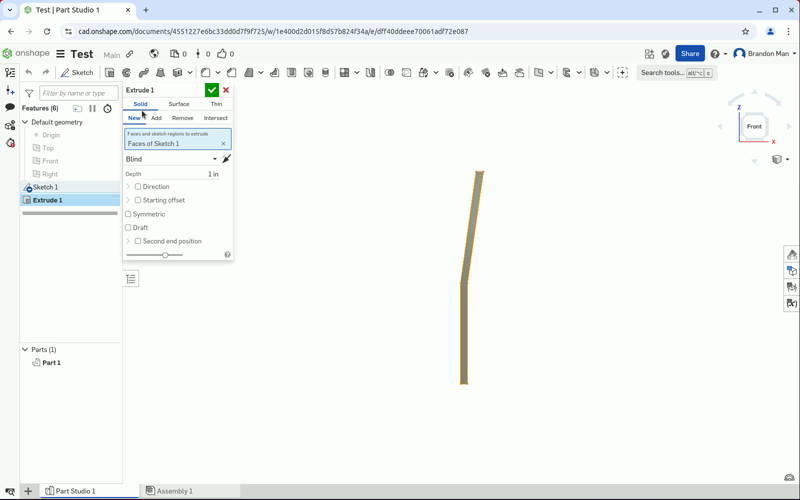
mouse_move(137, 120)
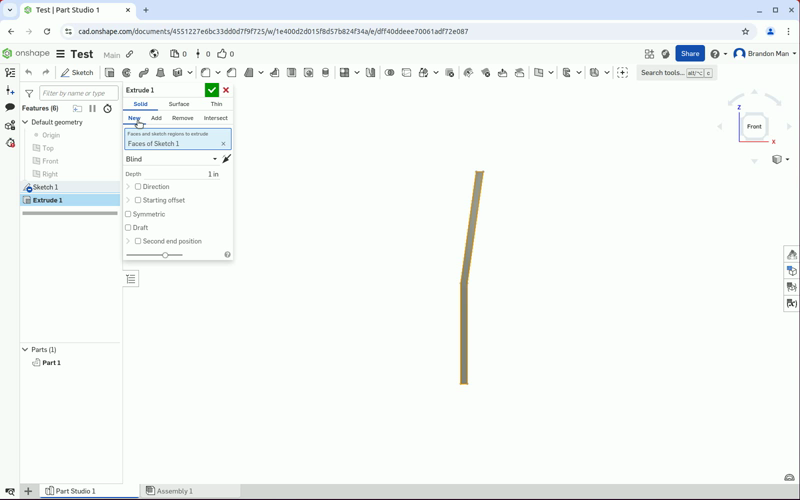
click(137, 120)
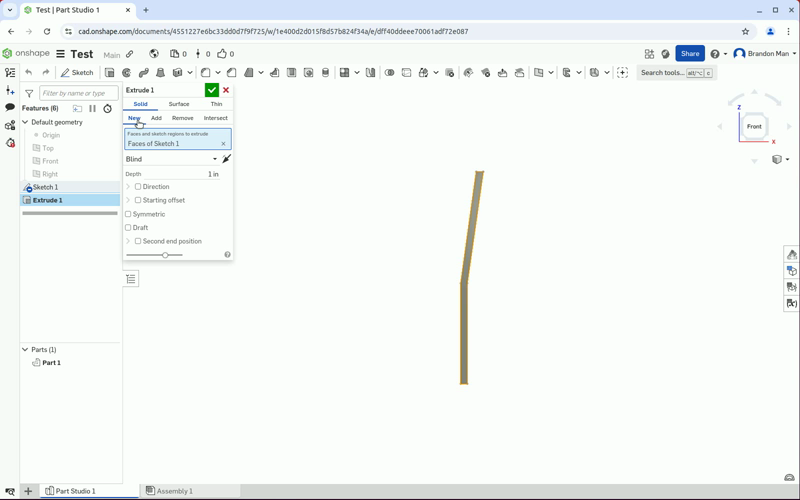
key(tab, 4)
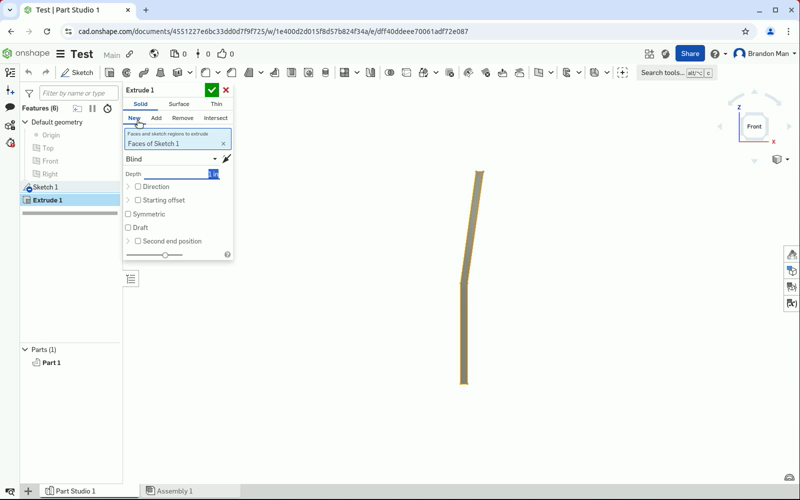
text(1.444)
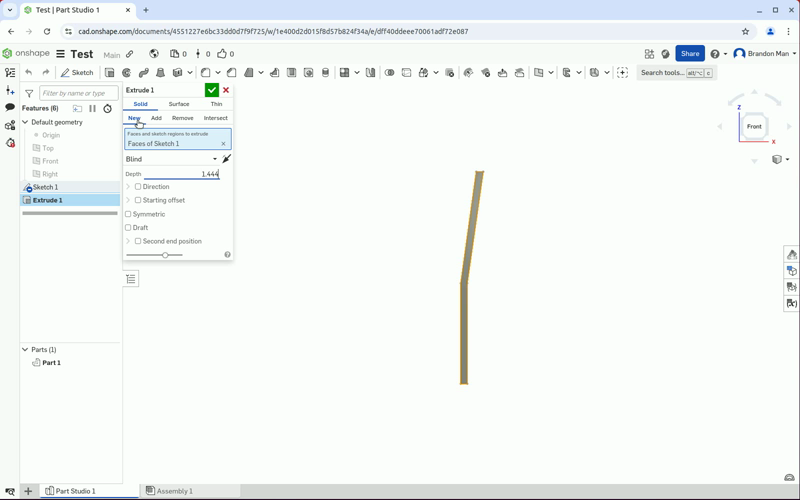
key(enter)
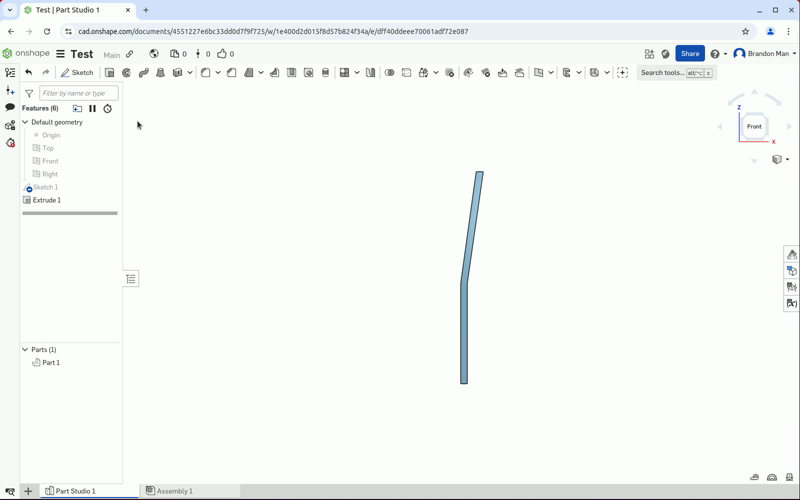
key(shift+h)
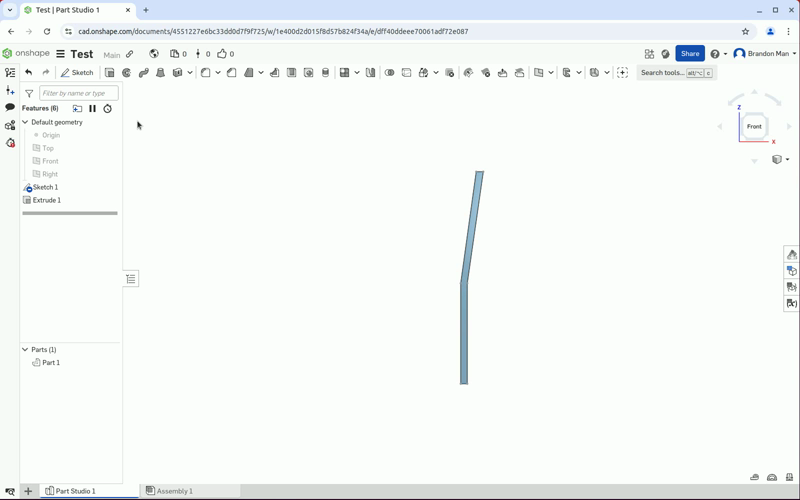
key(shift+h)
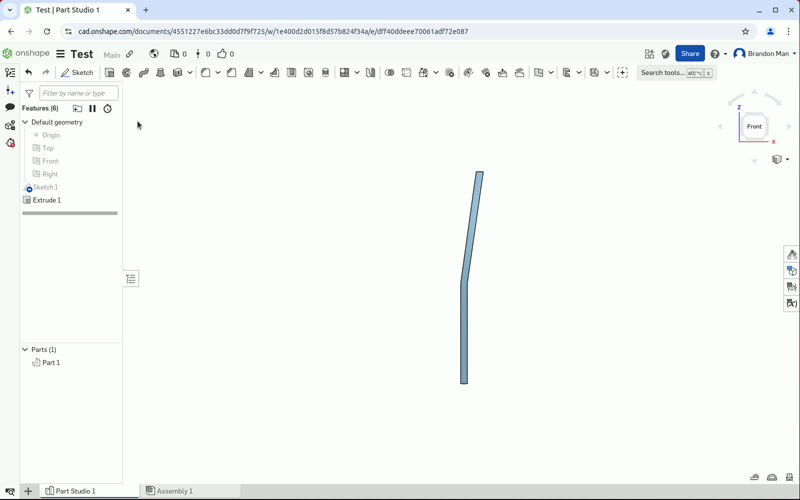
mouse_move(73, 189)
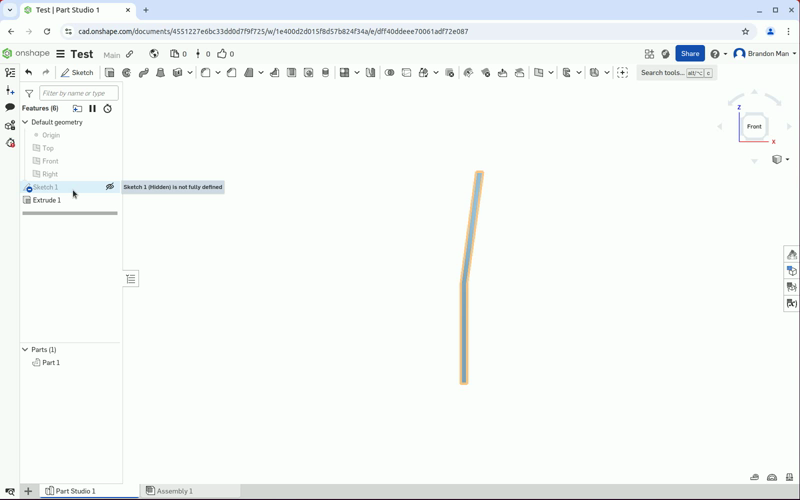
click(73, 189)
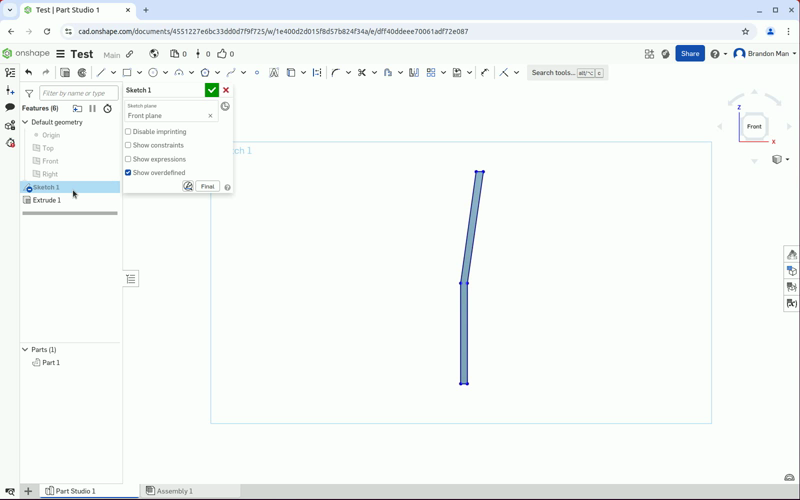
mouse_move(229, 92)
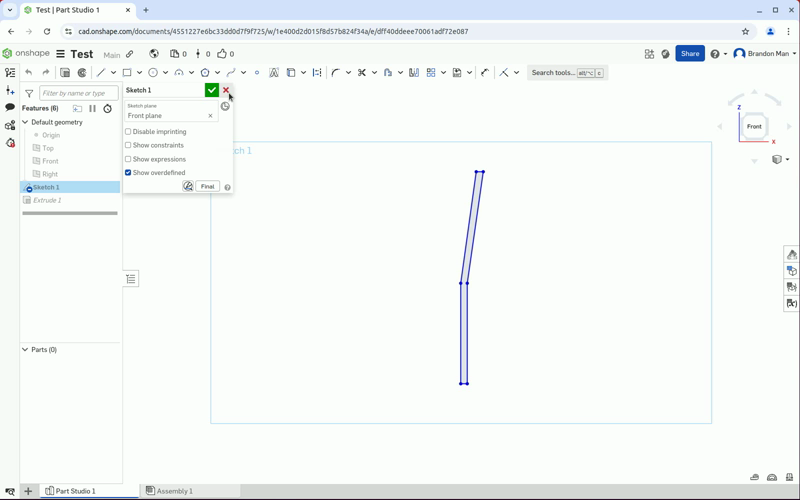
click(229, 92)
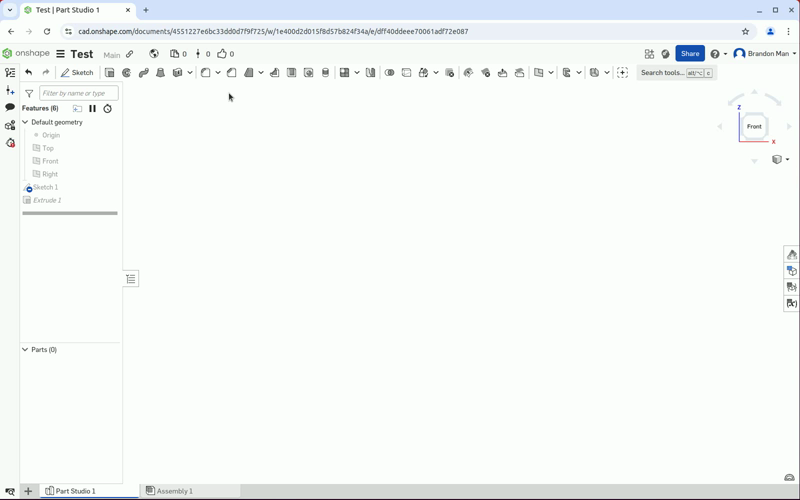
mouse_move(541, 75)
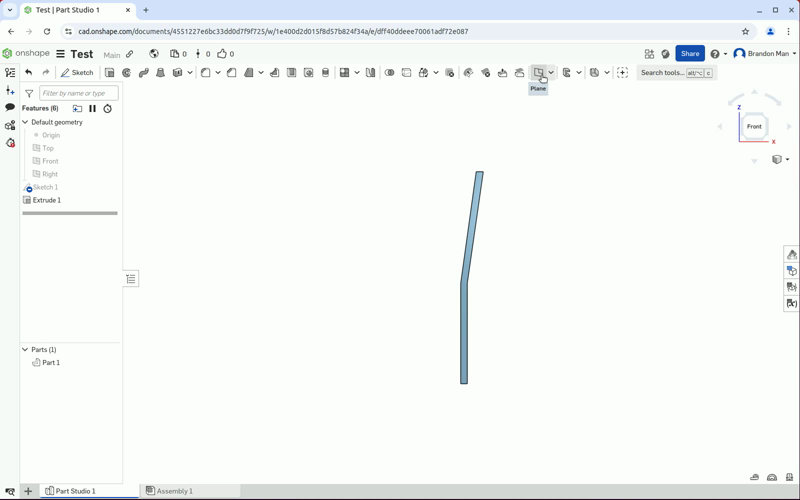
click(541, 75)
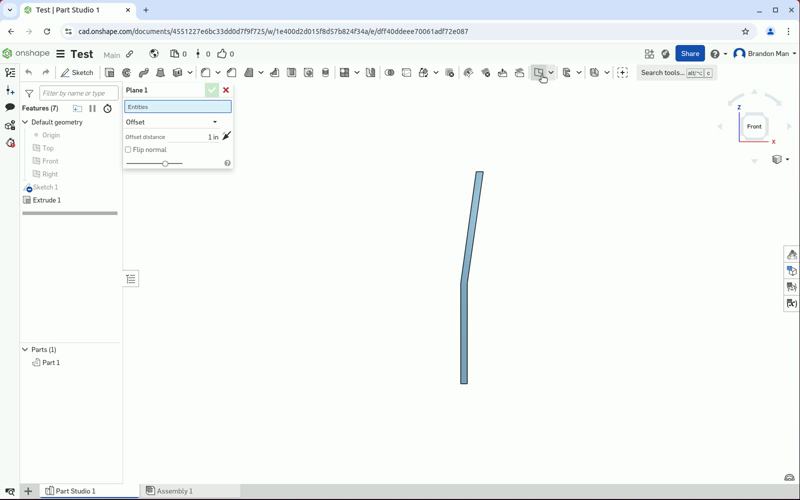
mouse_move(73, 163)
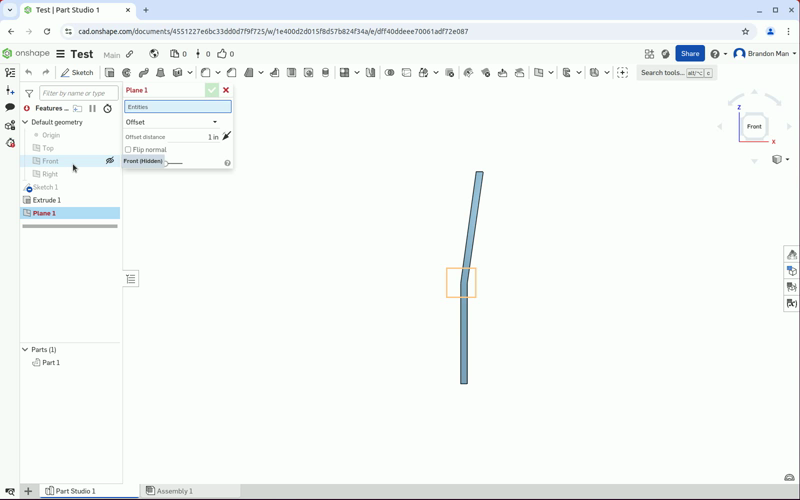
click(73, 163)
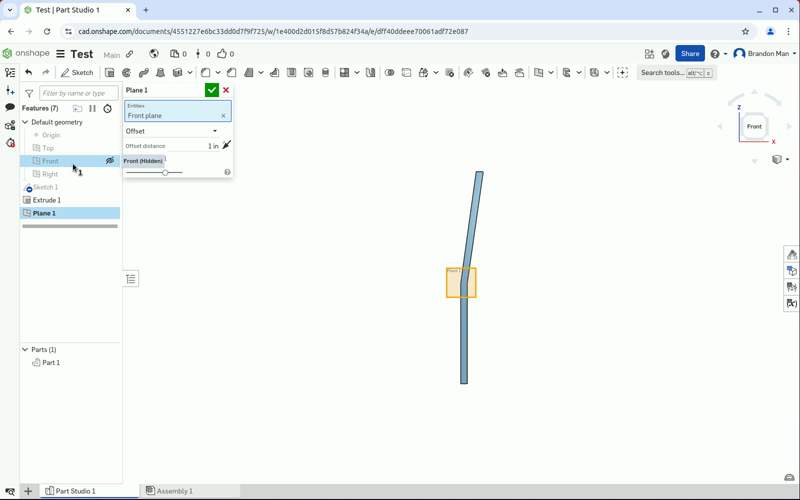
key(tab, 2)
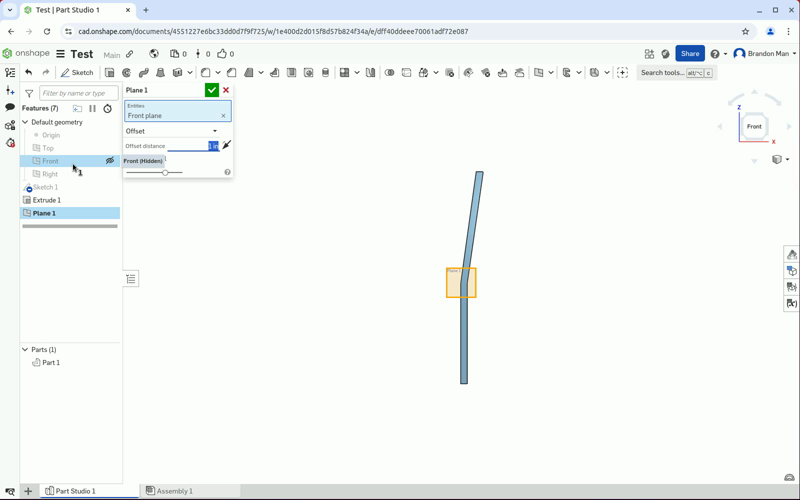
text(1.448)
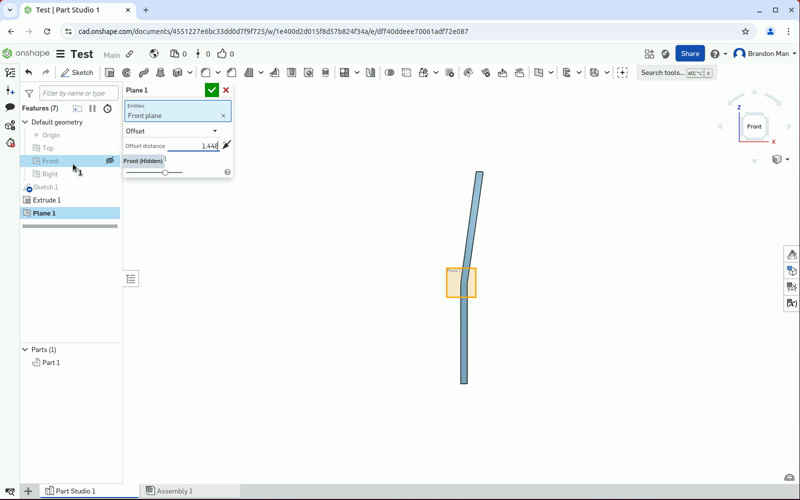
key(enter, 2)
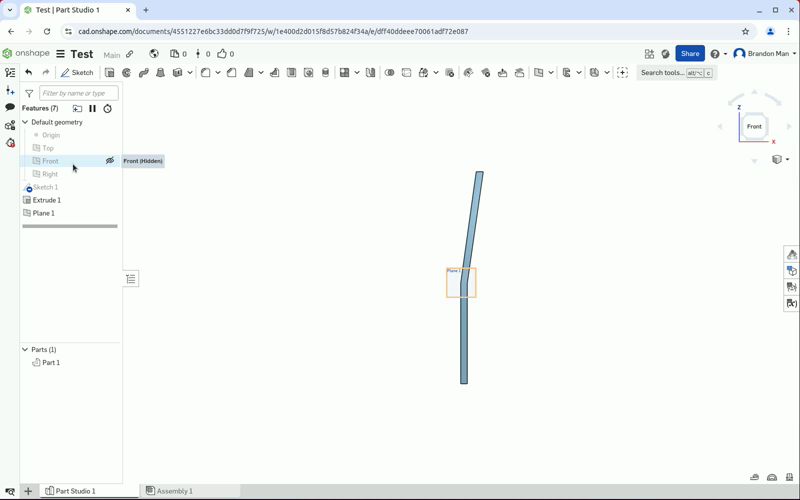
key(shift+s)
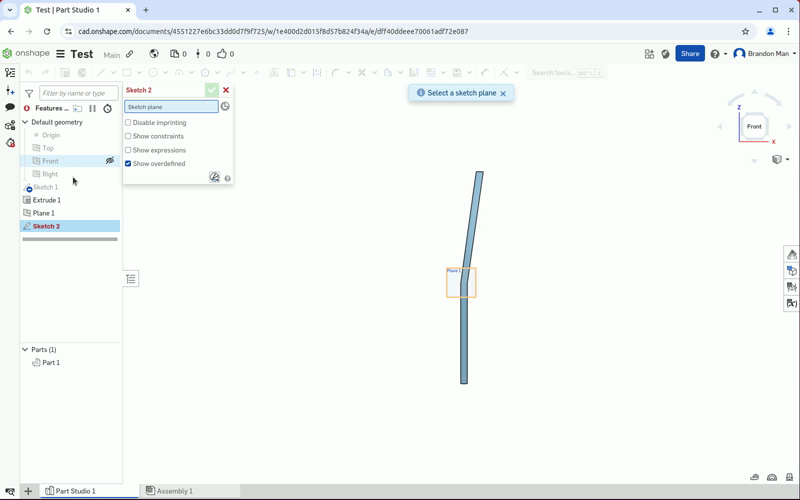
mouse_move(73, 215)
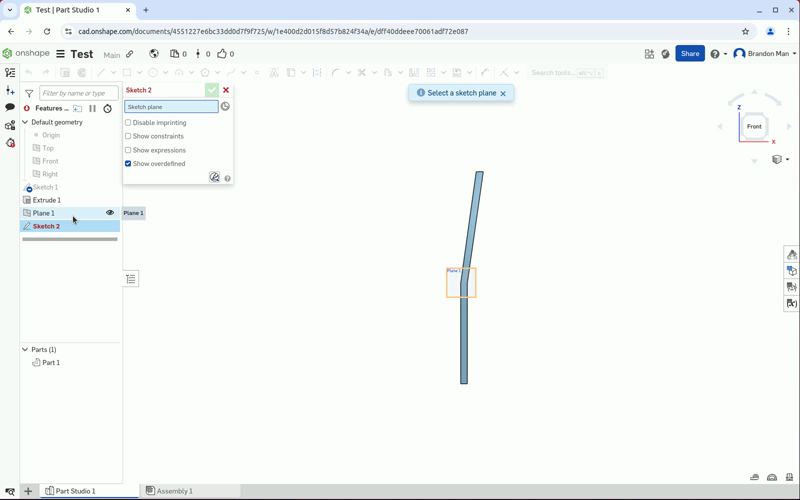
click(73, 215)
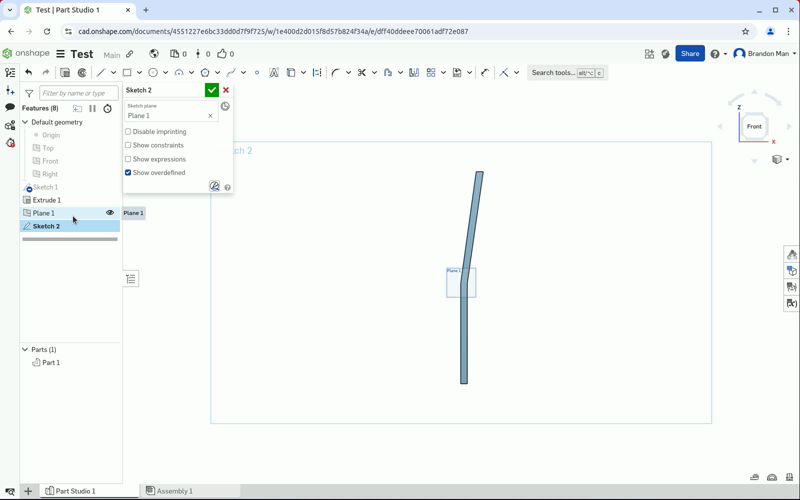
mouse_move(73, 352)
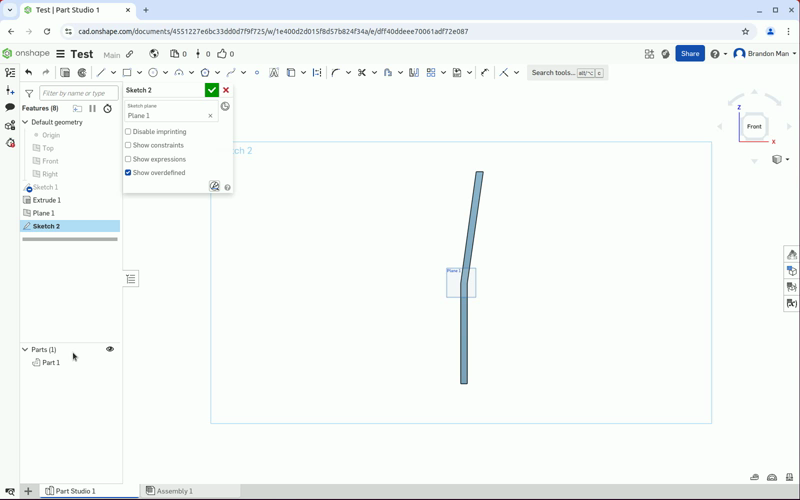
key(y)
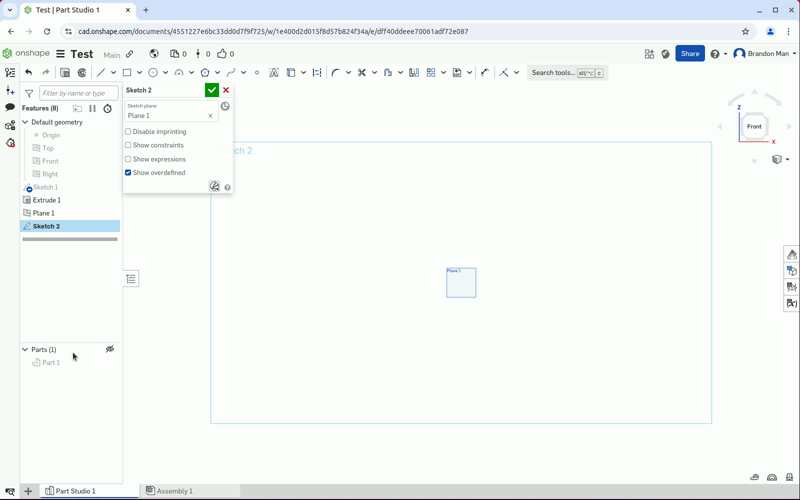
key(l)
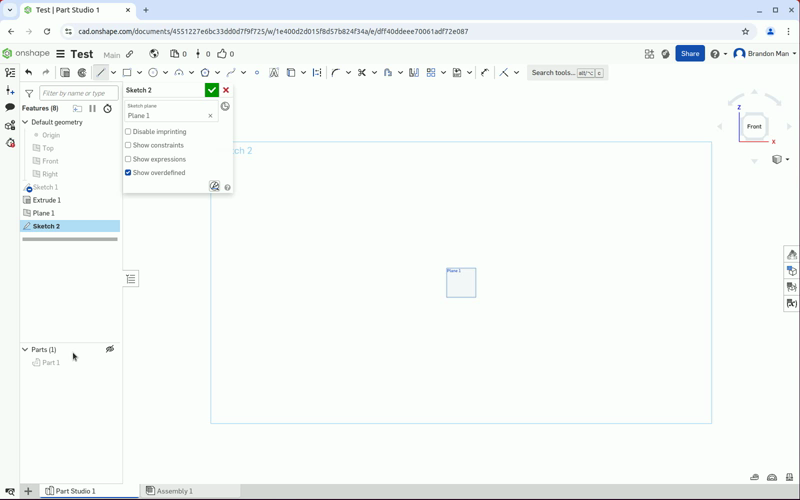
key_down(shift)
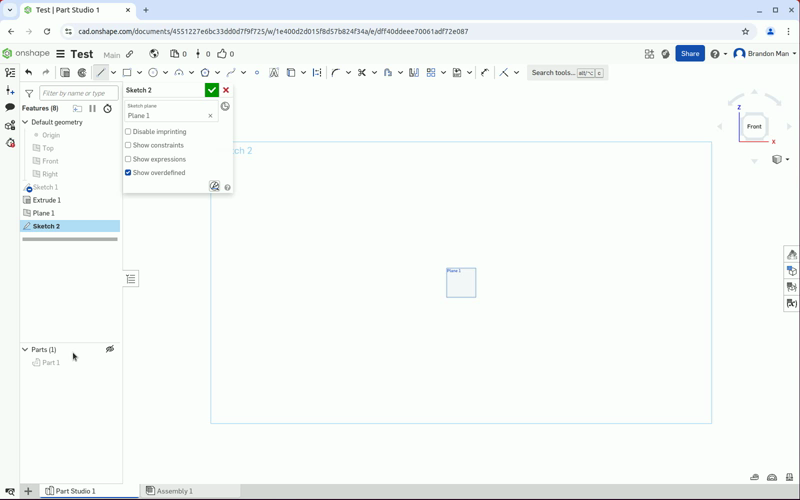
mouse_move(463, 294)
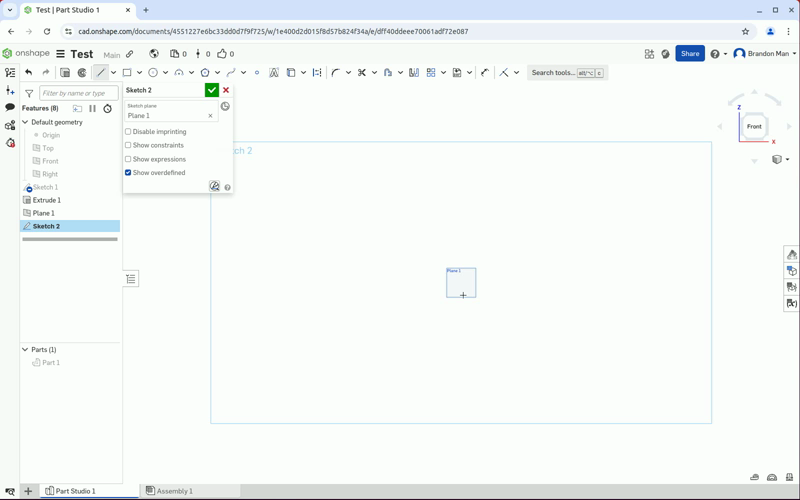
click(463, 294)
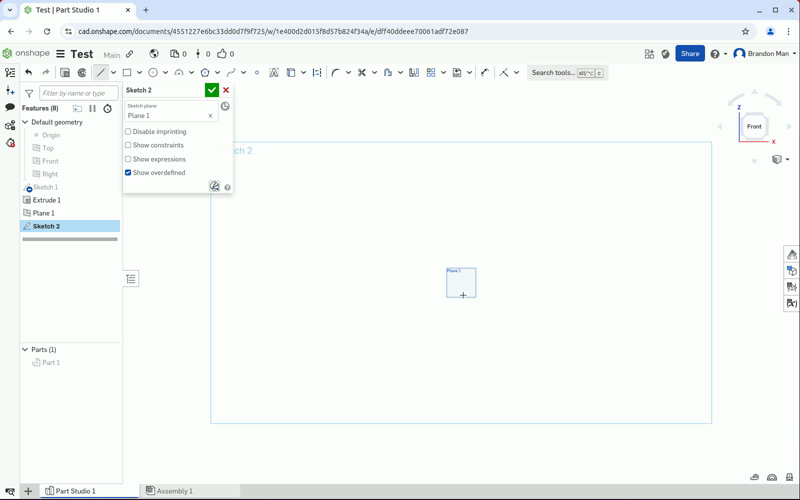
key_up(shift)
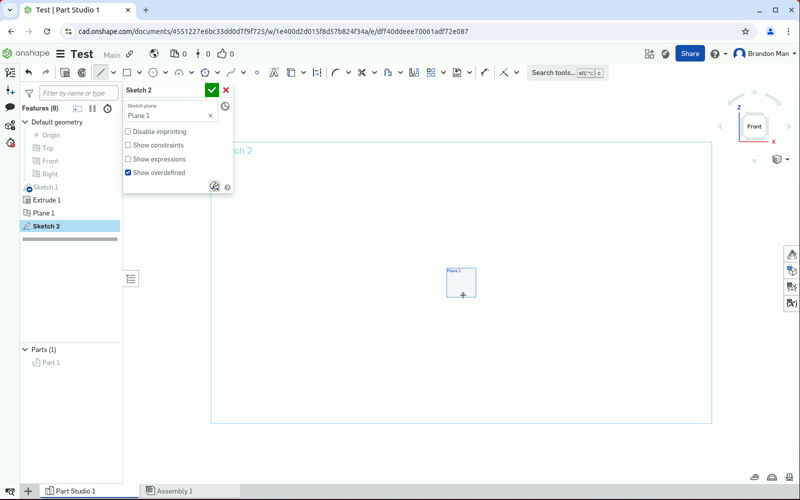
key_down(shift)
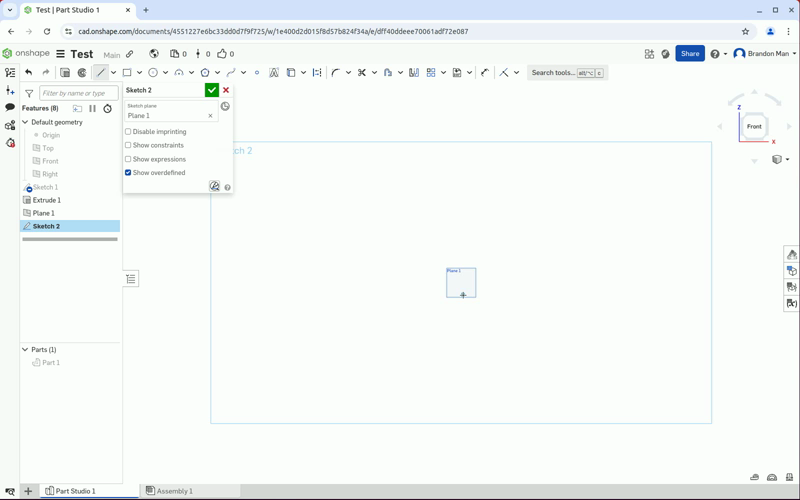
mouse_move(493, 294)
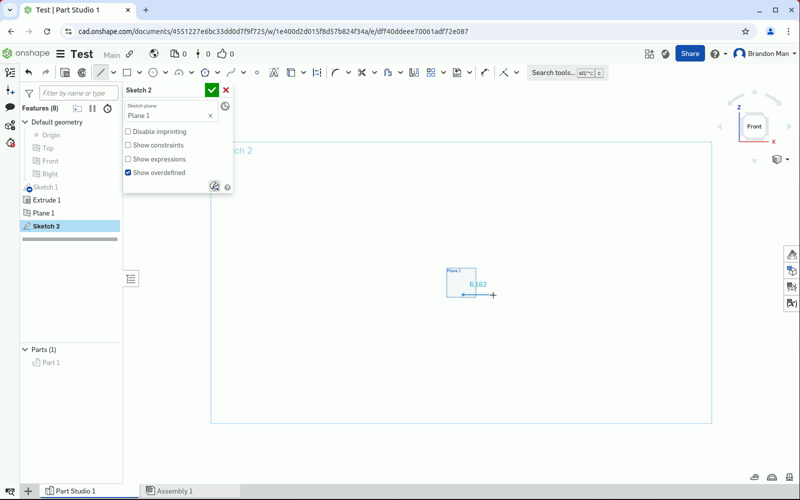
mouse_move(465, 294)
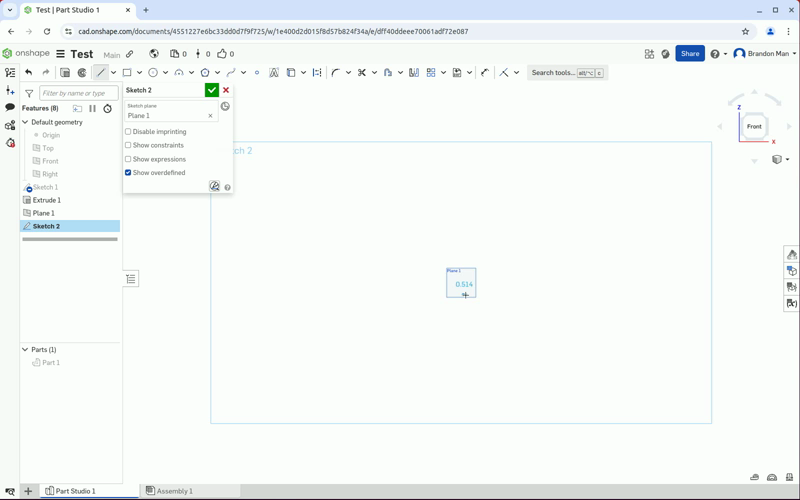
scroll(6)
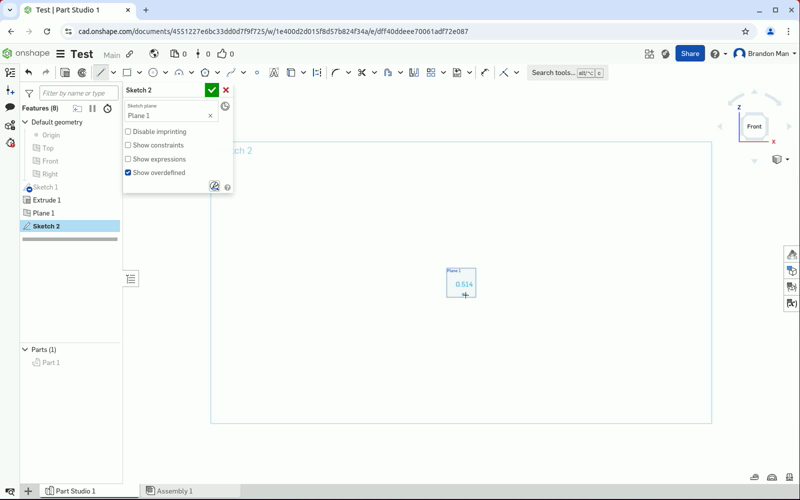
scroll(6)
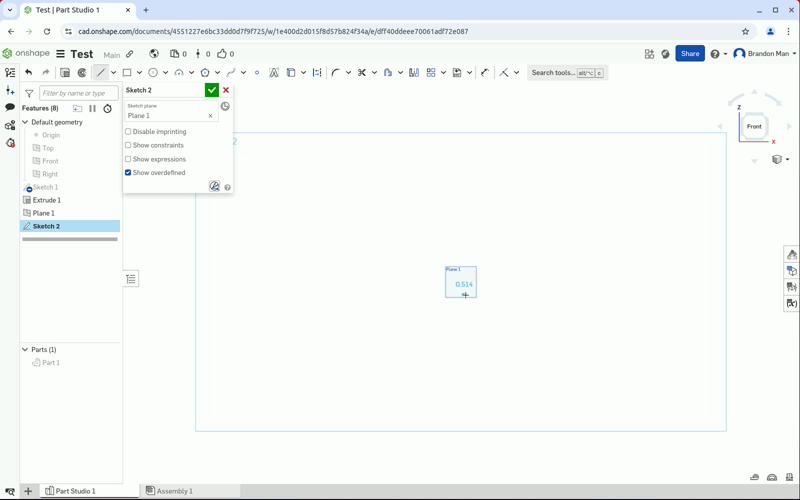
scroll(6)
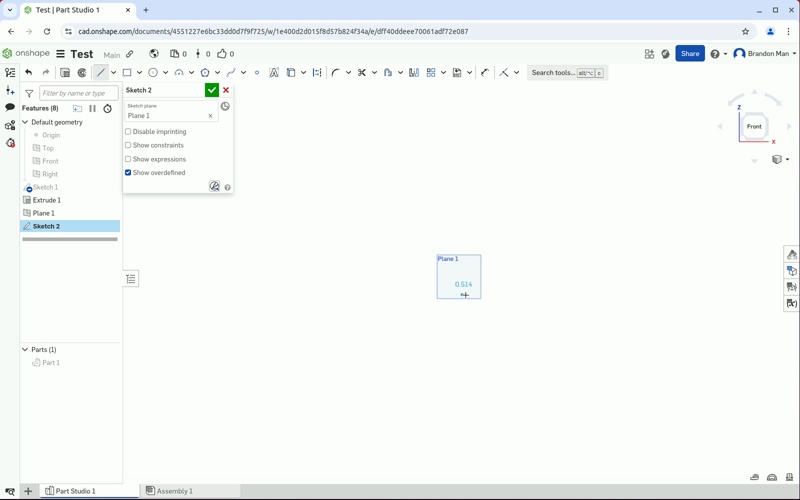
scroll(6)
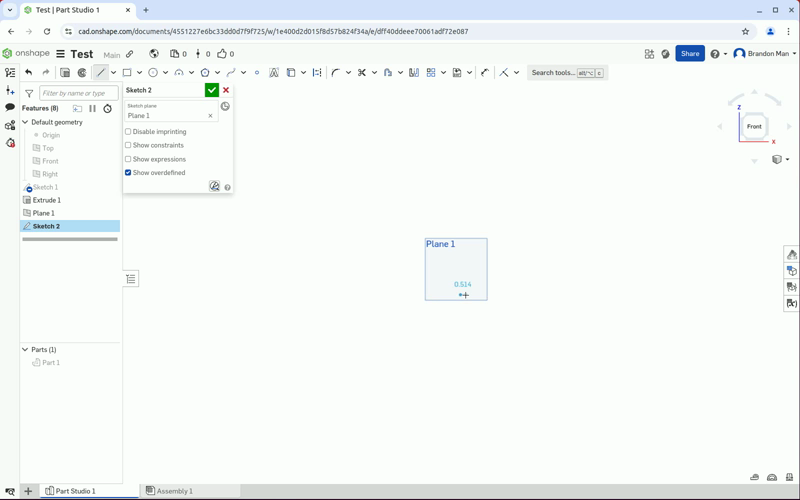
scroll(6)
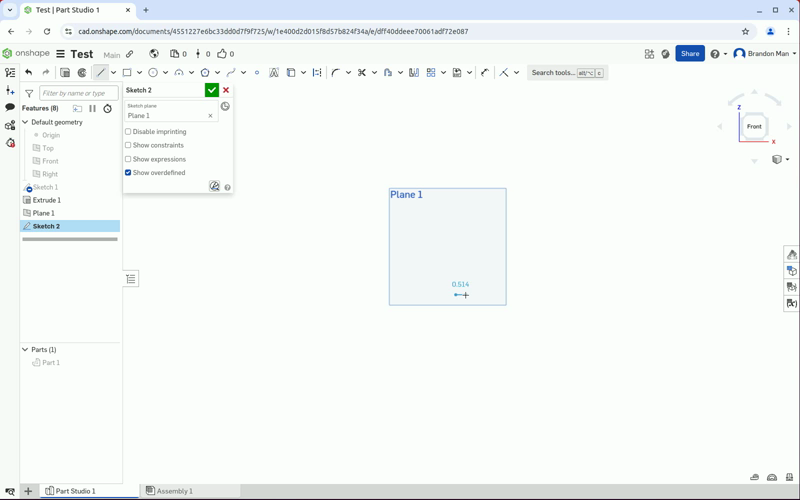
scroll(6)
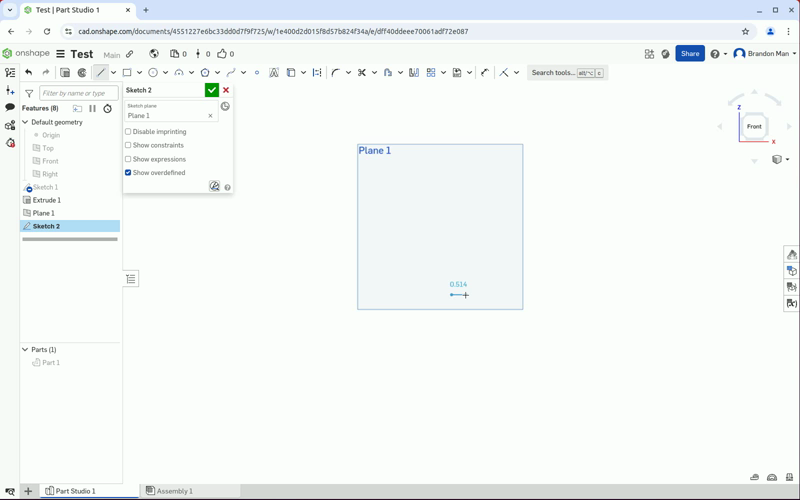
scroll(6)
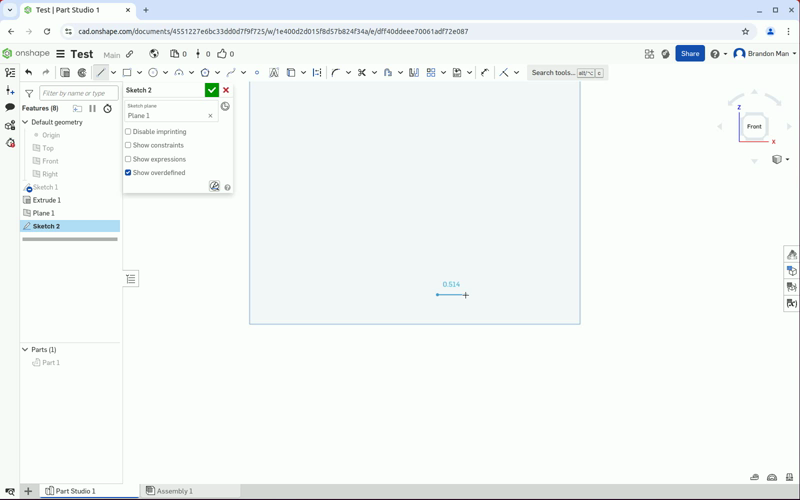
click(465, 294)
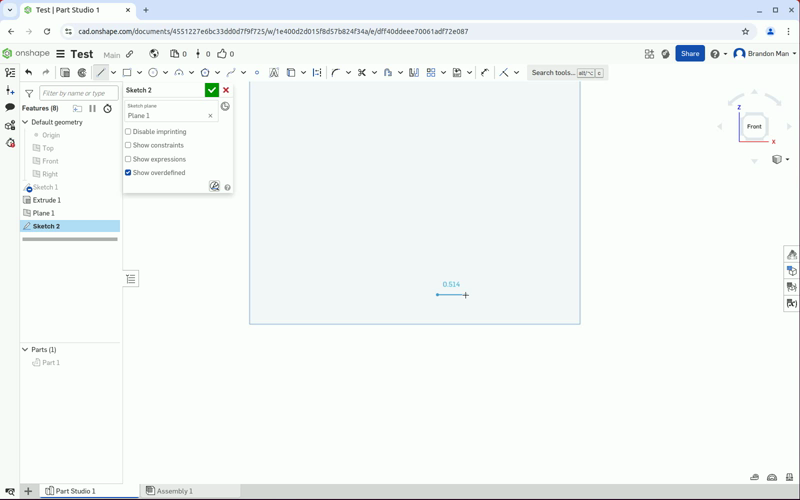
scroll(-6)
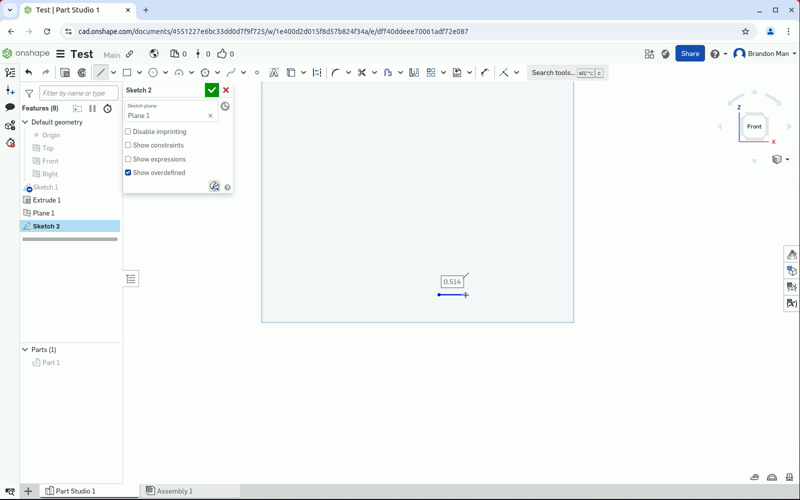
scroll(-6)
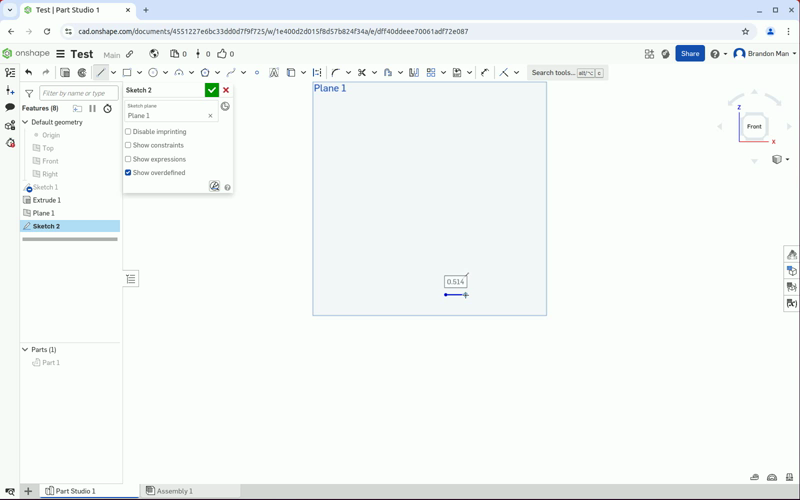
scroll(-6)
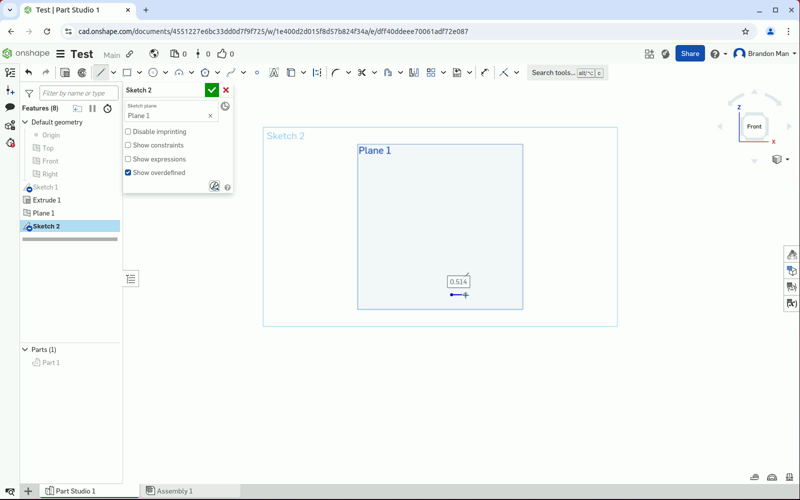
scroll(-6)
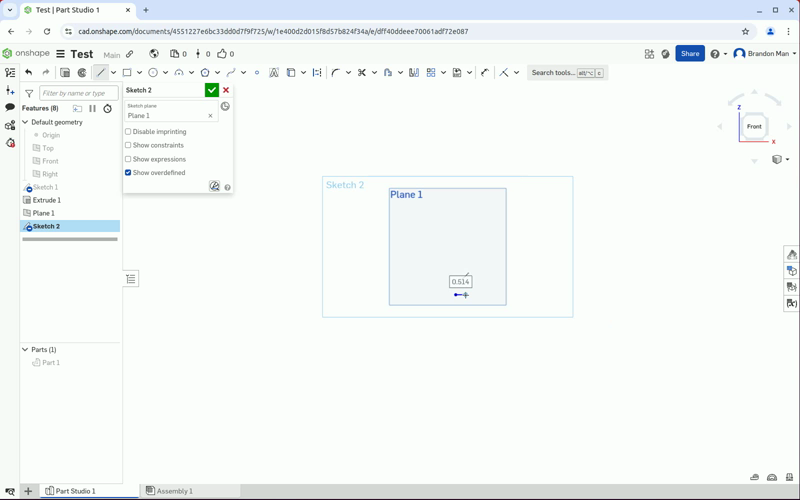
scroll(-6)
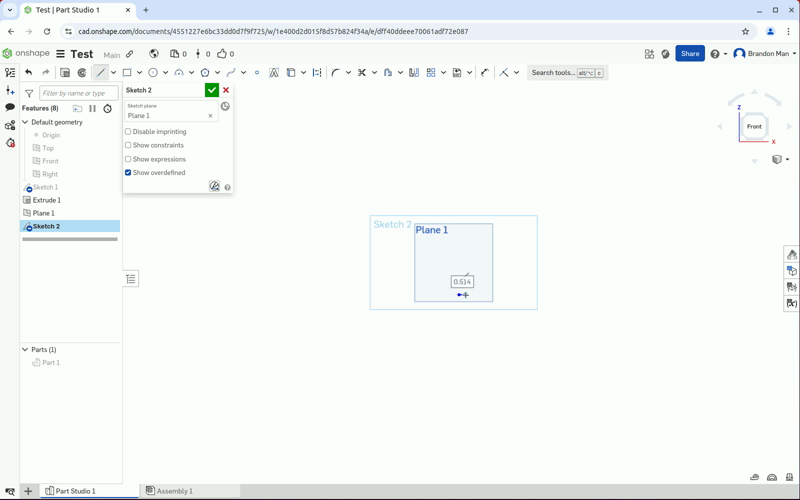
scroll(-6)
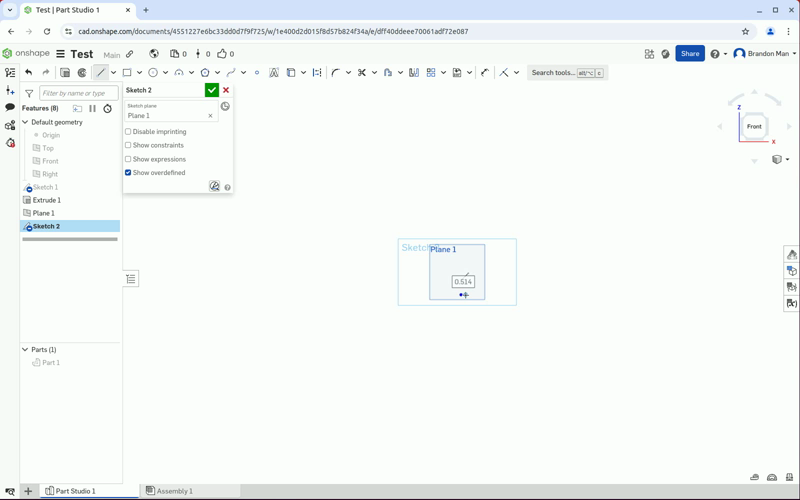
scroll(-6)
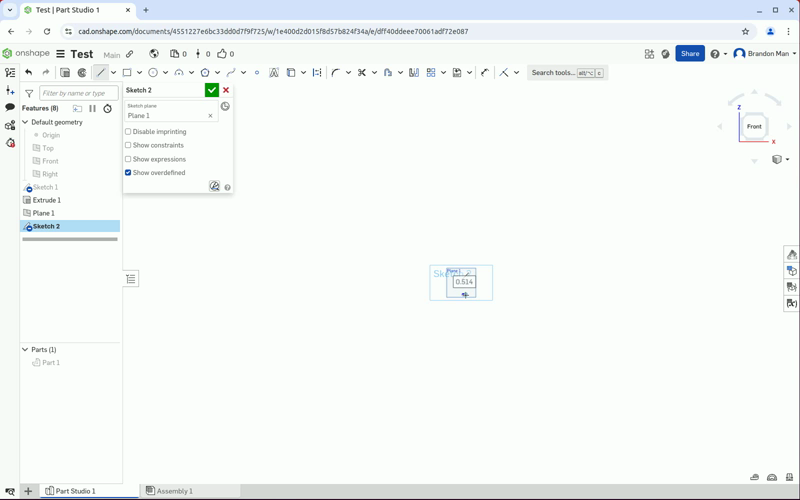
key_up(shift)
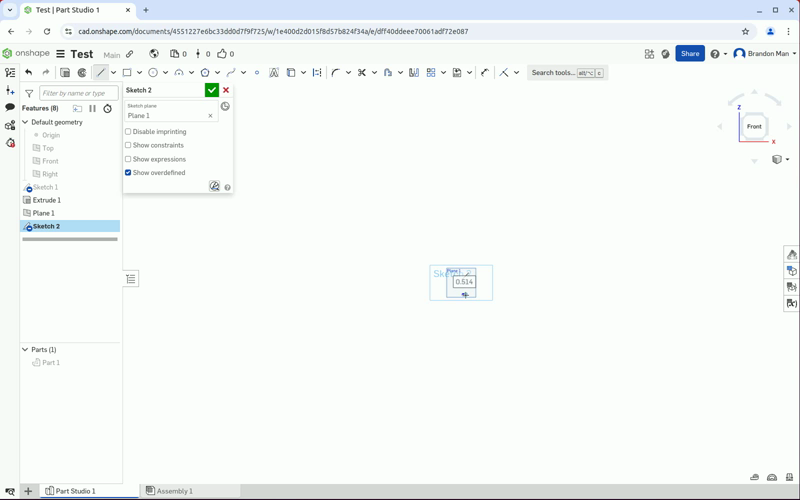
key_down(shift)
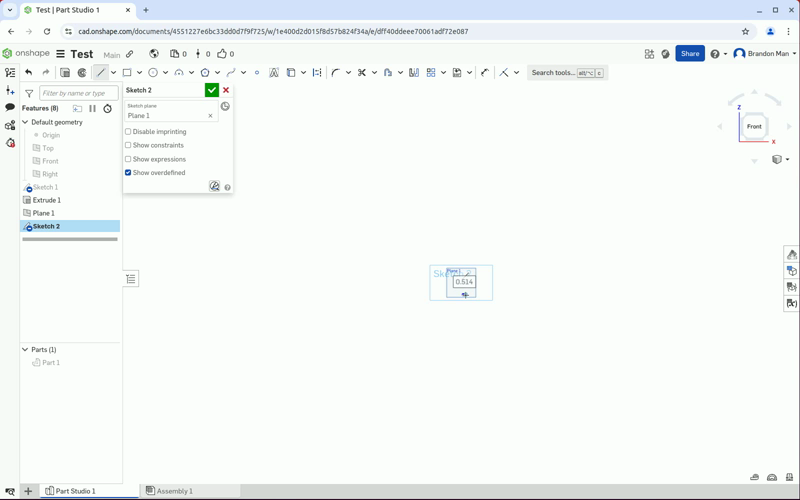
mouse_move(495, 294)
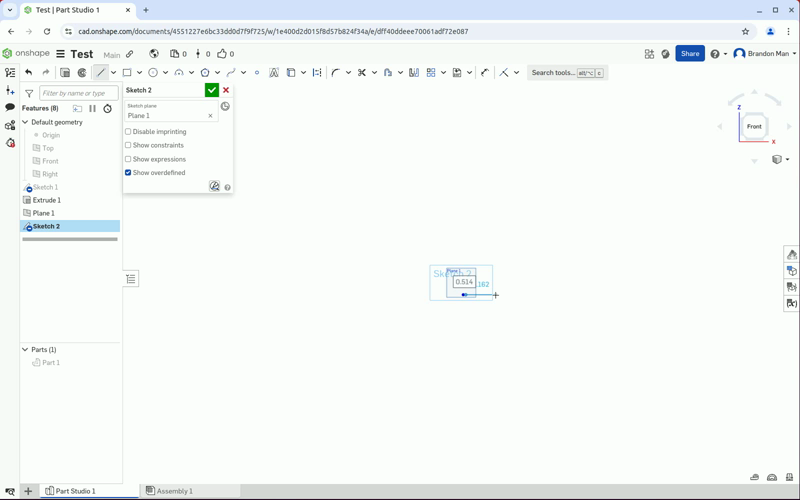
mouse_move(465, 286)
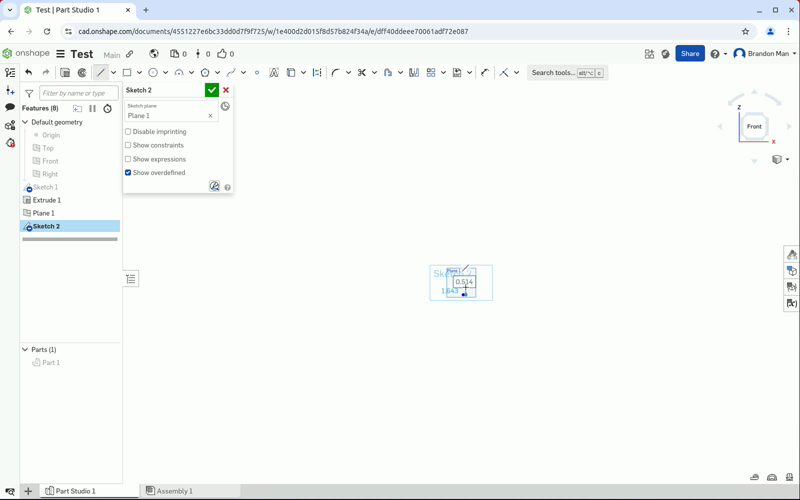
click(465, 286)
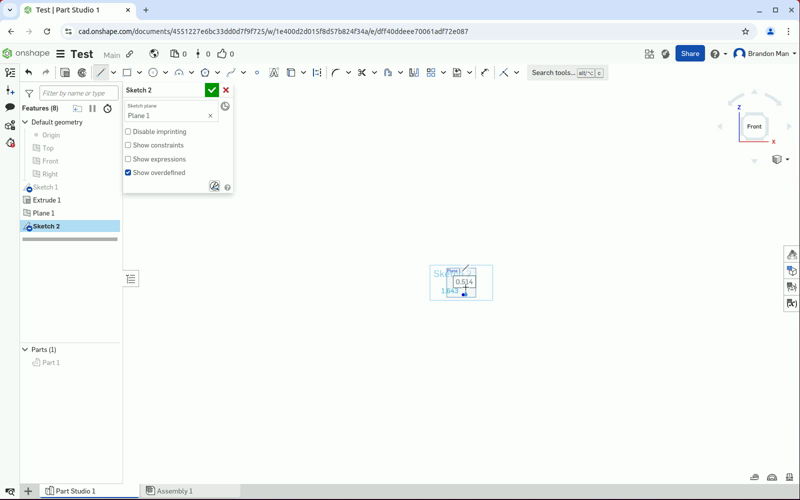
key_up(shift)
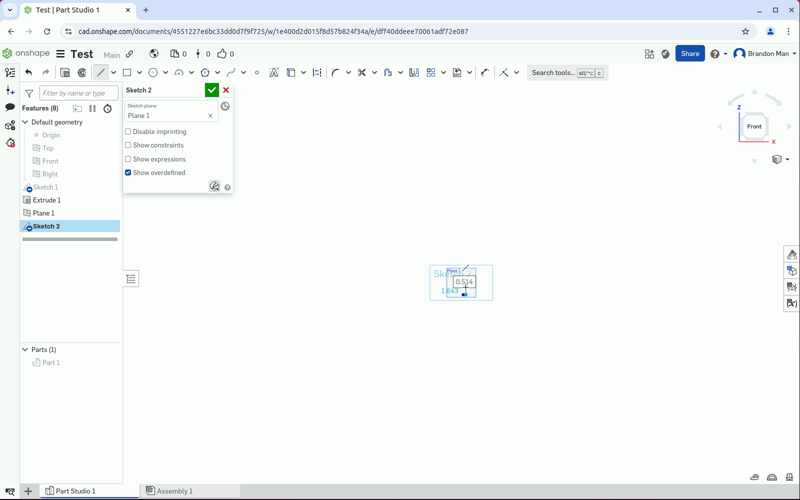
key_down(shift)
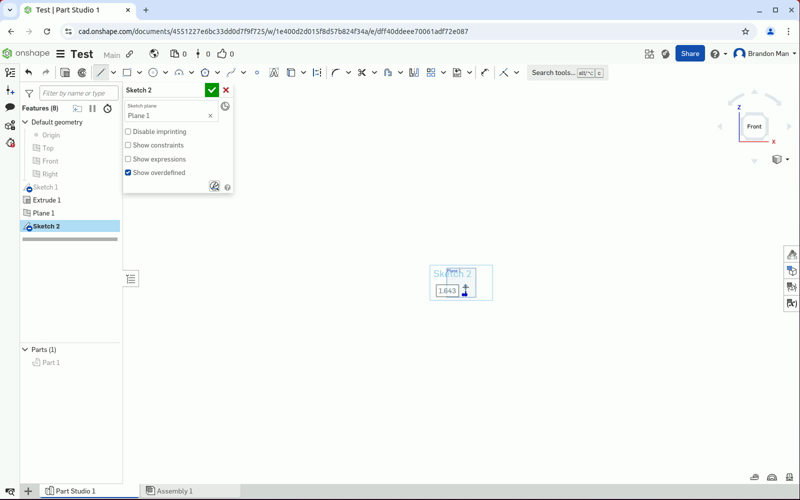
mouse_move(495, 286)
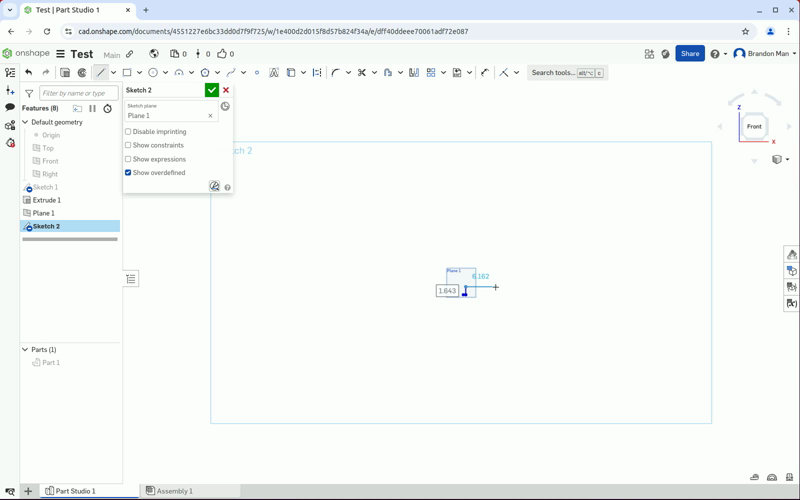
mouse_move(463, 286)
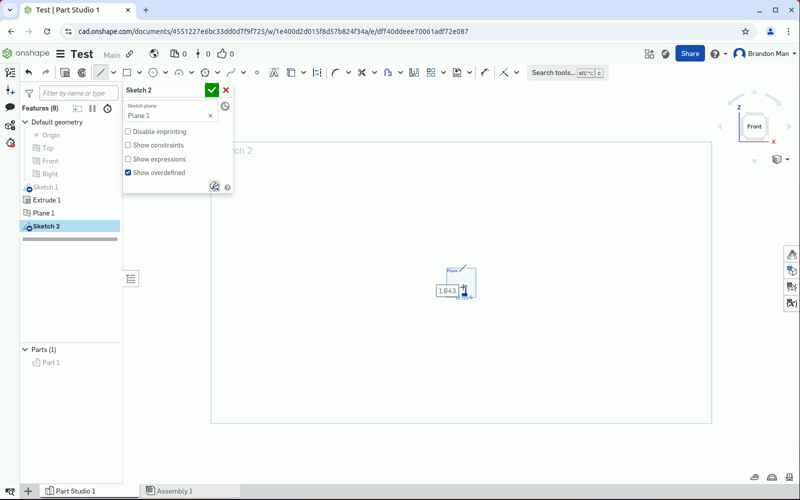
scroll(6)
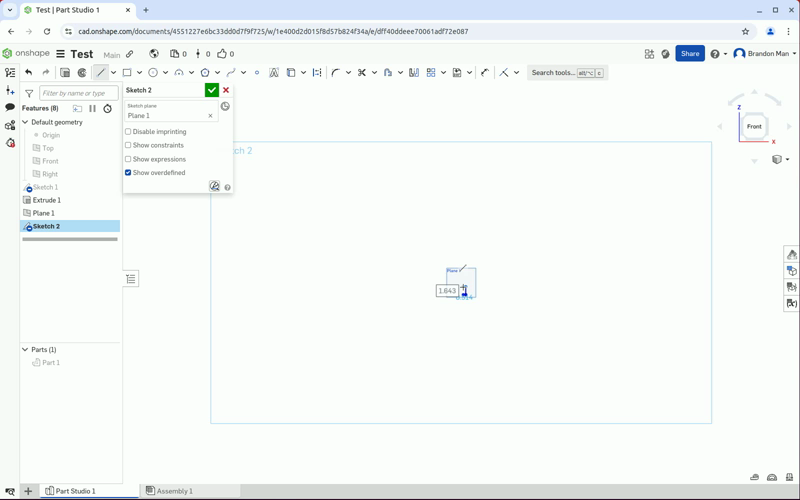
scroll(6)
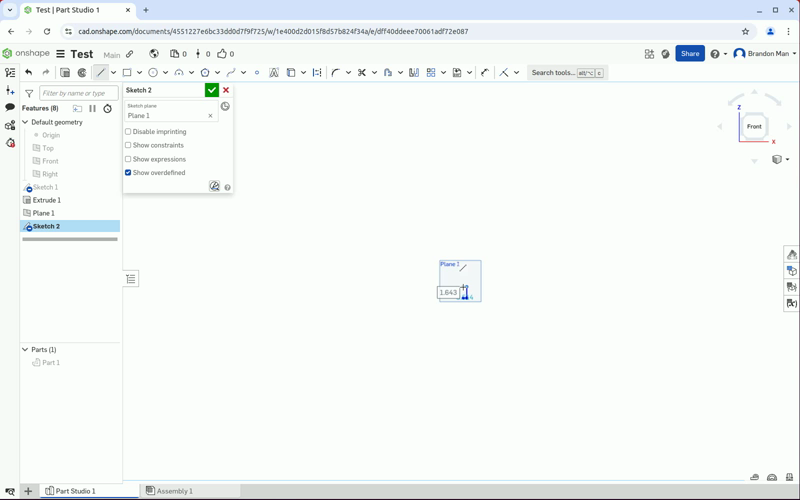
scroll(6)
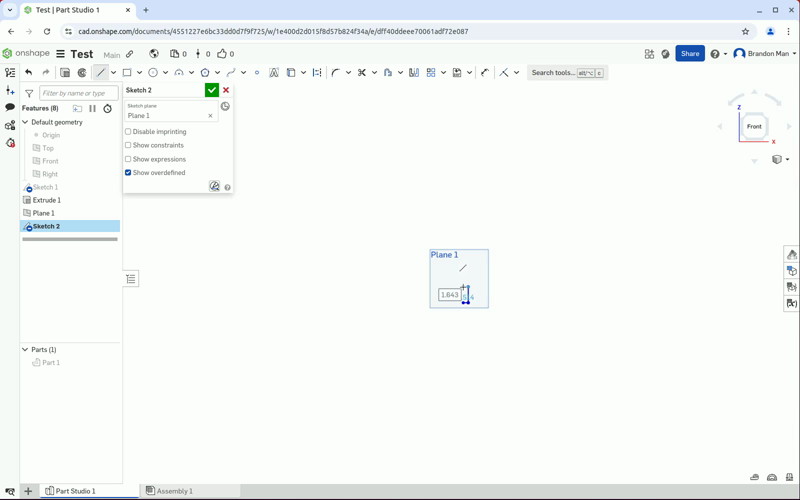
scroll(6)
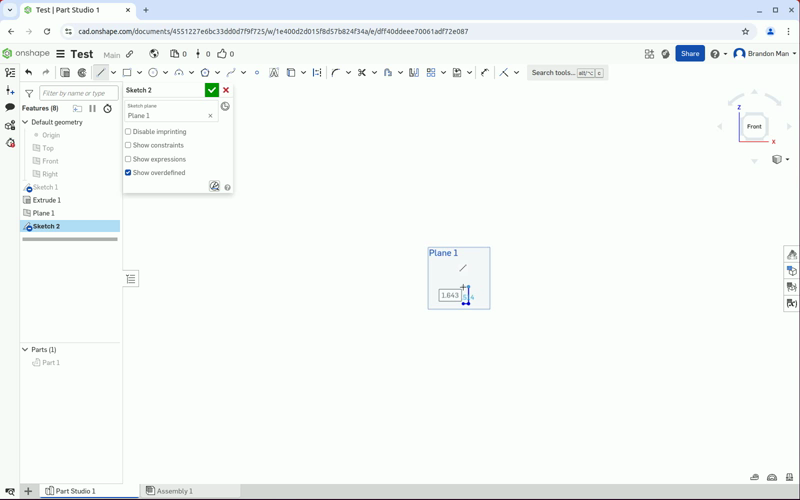
scroll(6)
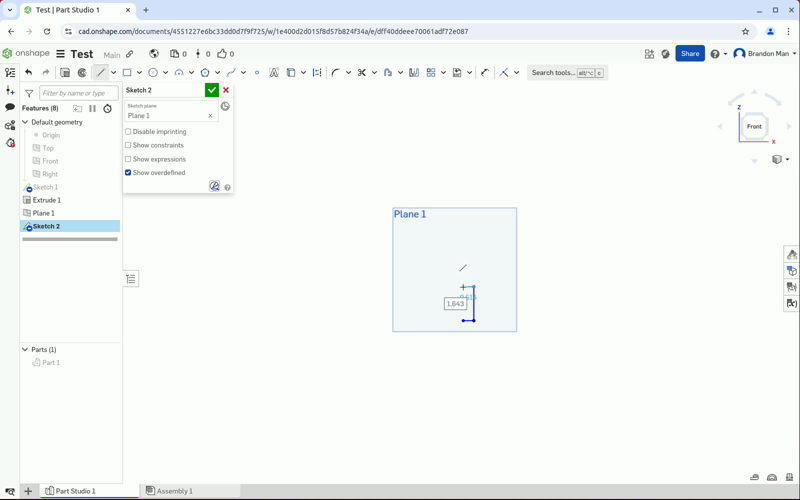
scroll(6)
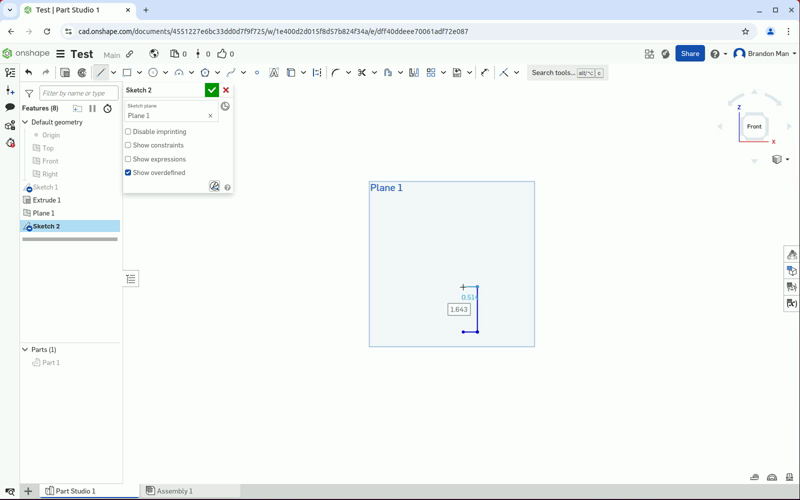
scroll(6)
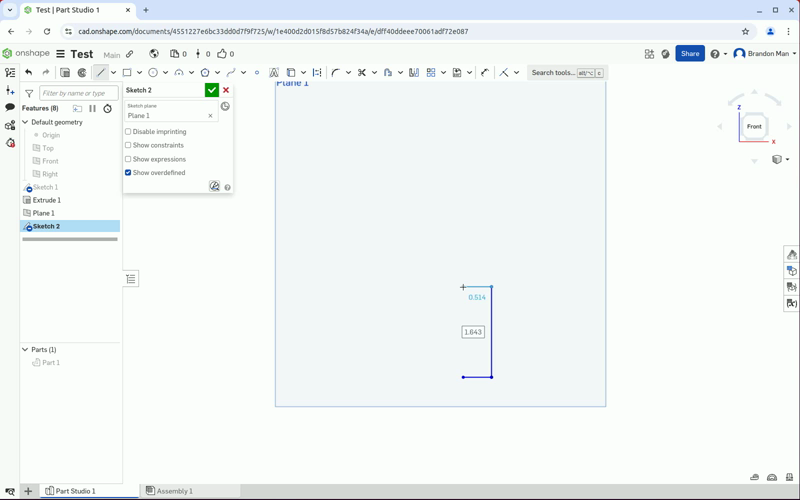
click(463, 286)
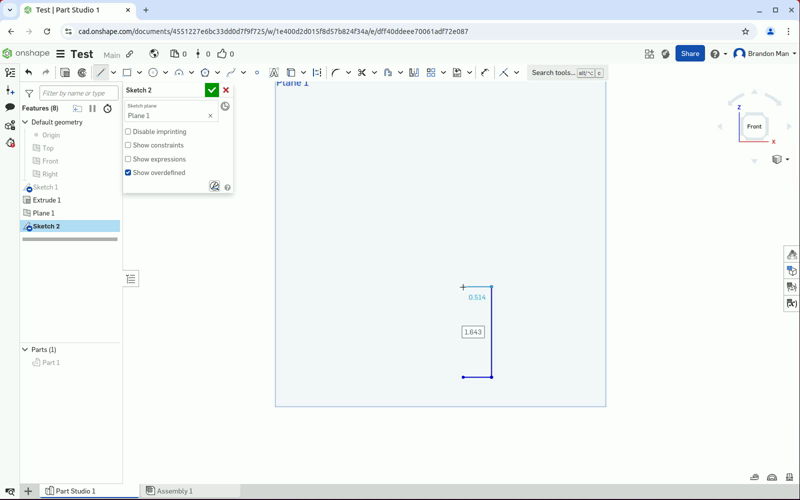
scroll(-6)
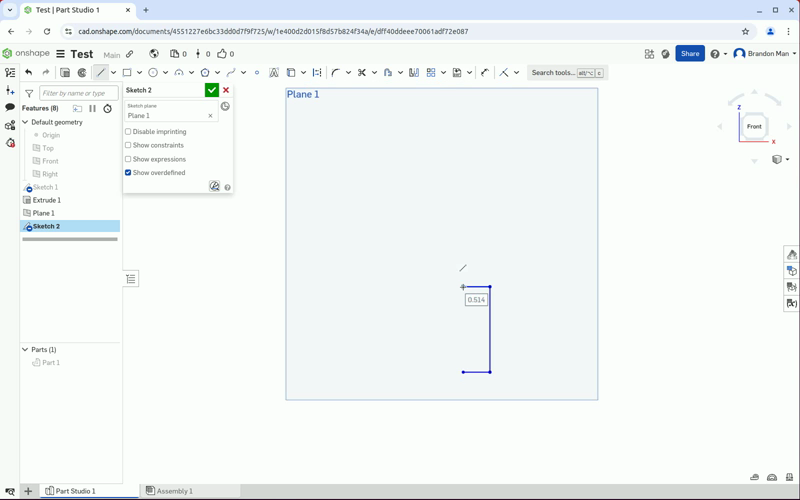
scroll(-6)
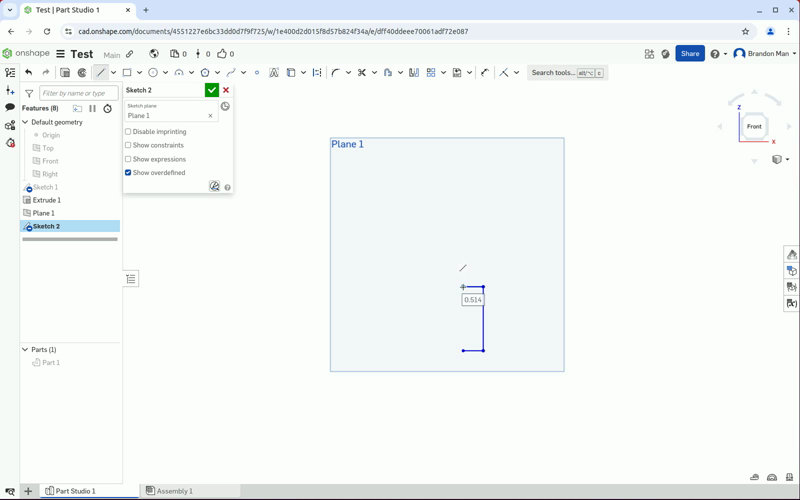
scroll(-6)
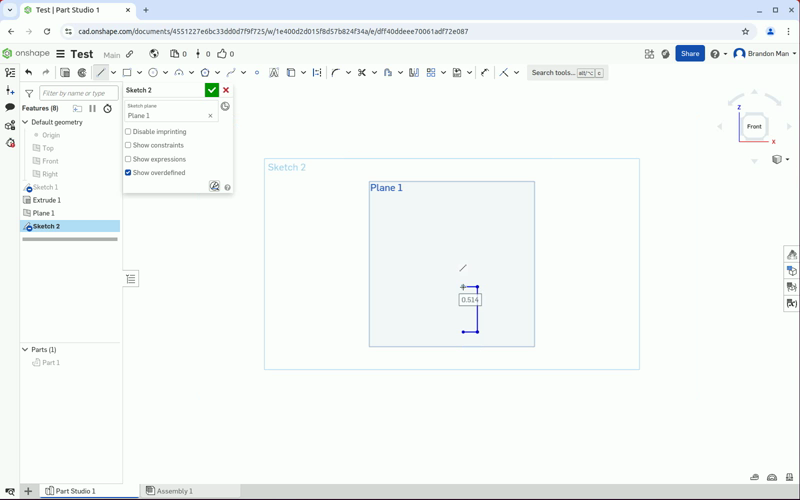
scroll(-6)
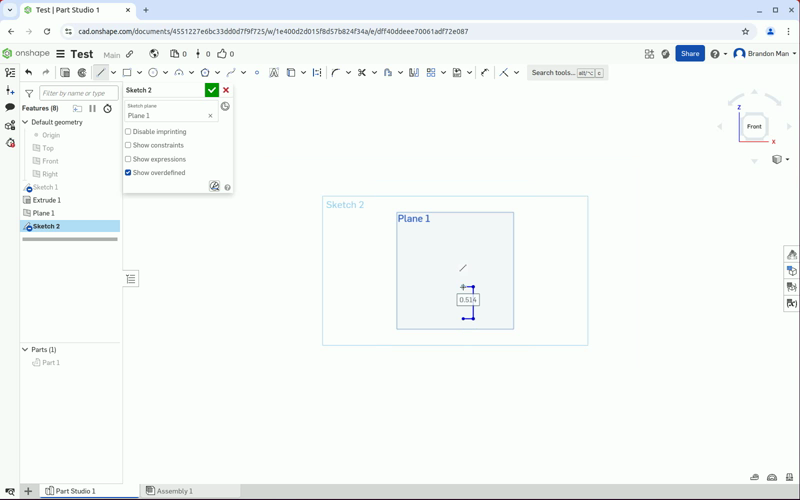
scroll(-6)
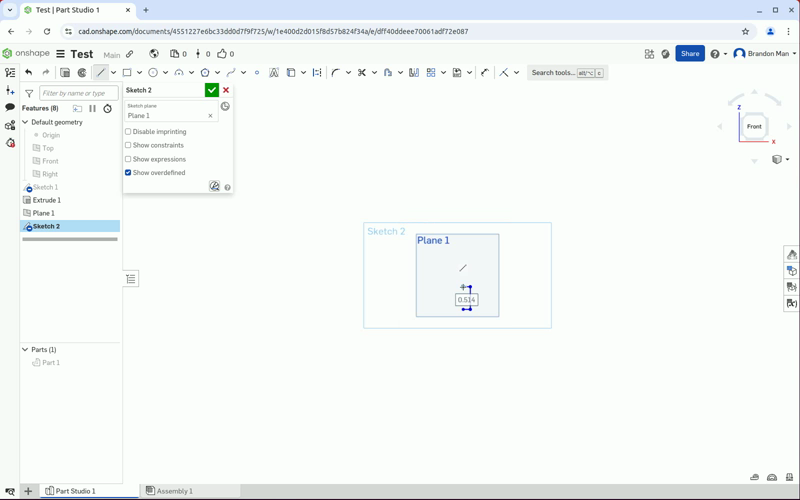
scroll(-6)
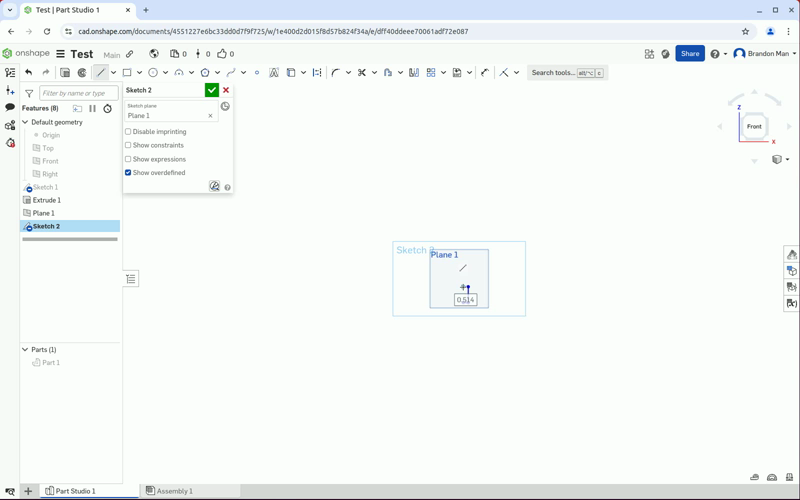
scroll(-6)
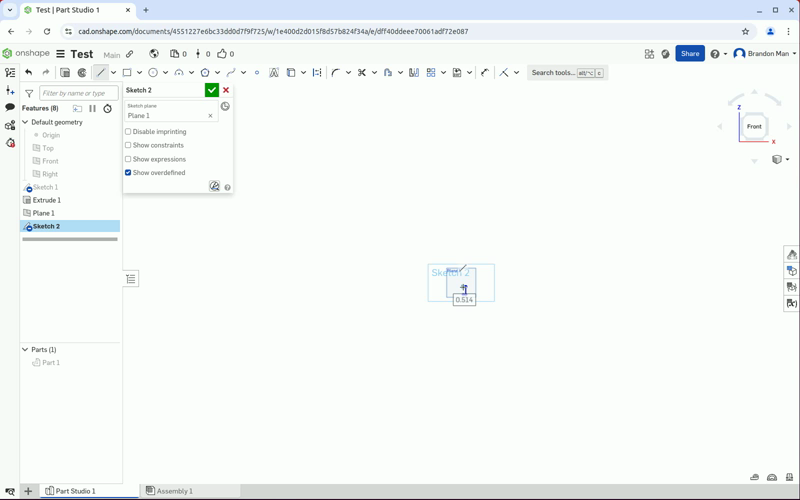
key_up(shift)
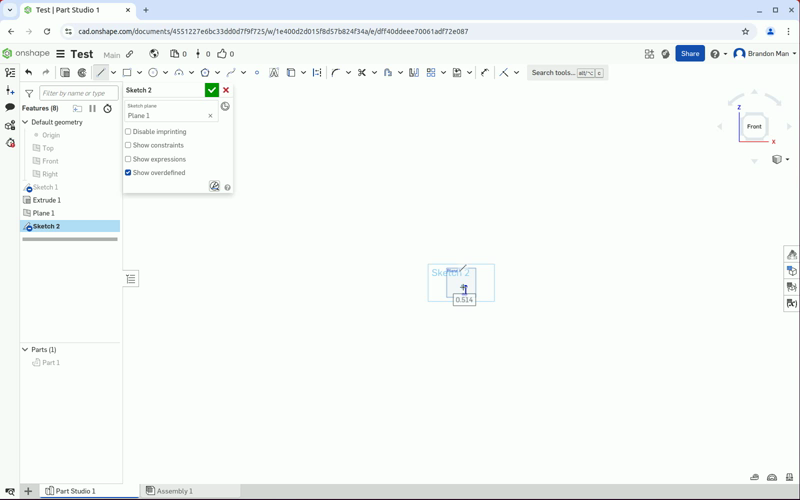
mouse_move(493, 286)
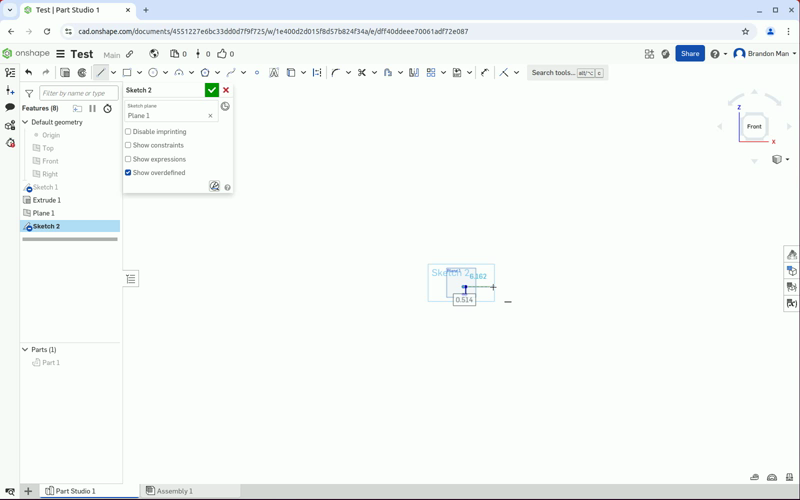
key_down(shift)
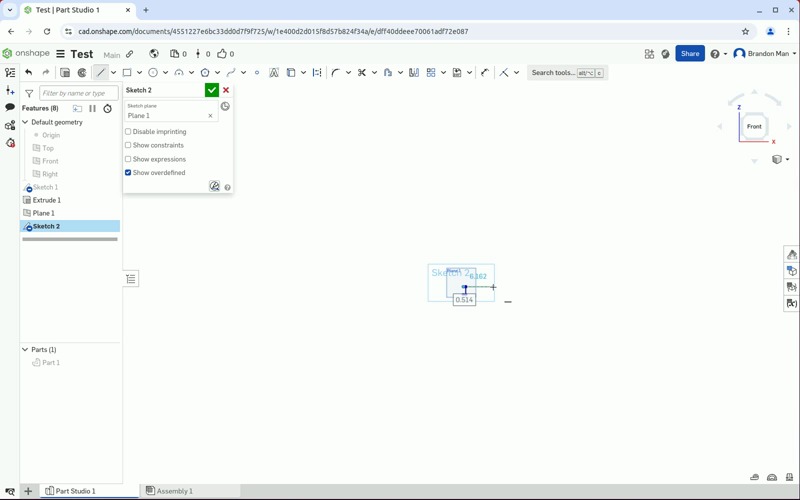
mouse_move(463, 294)
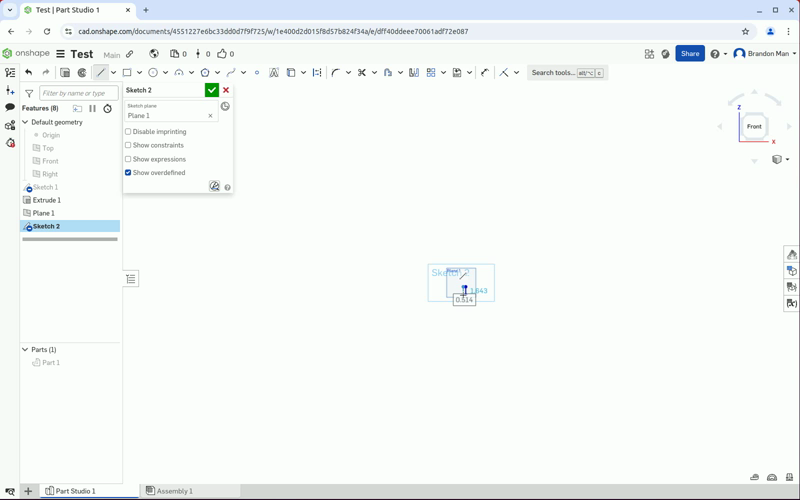
scroll(6)
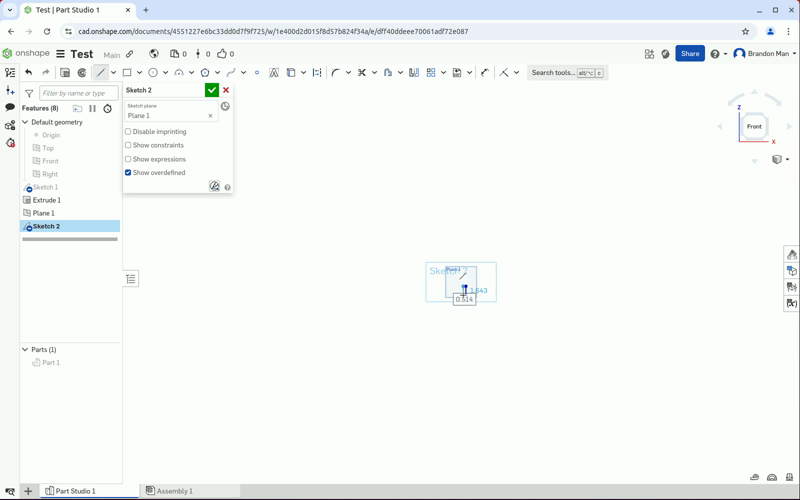
scroll(6)
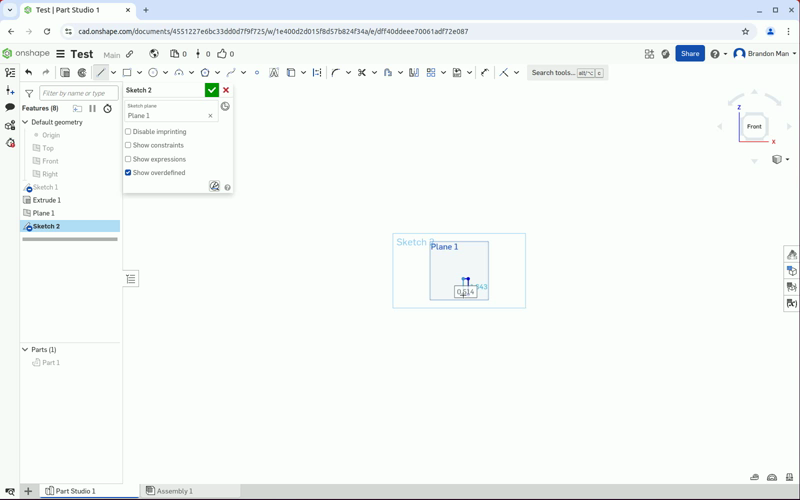
scroll(6)
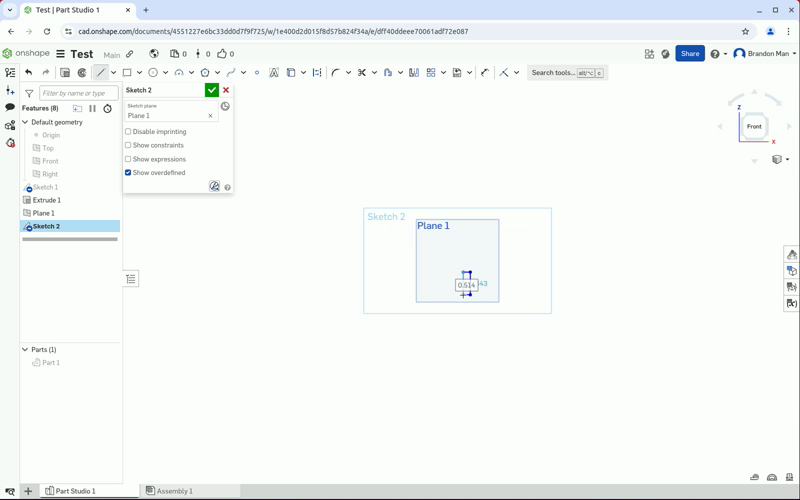
scroll(6)
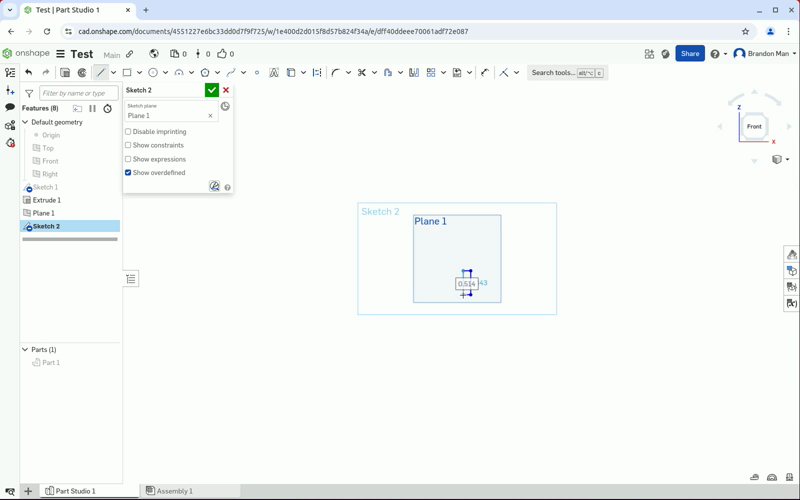
scroll(6)
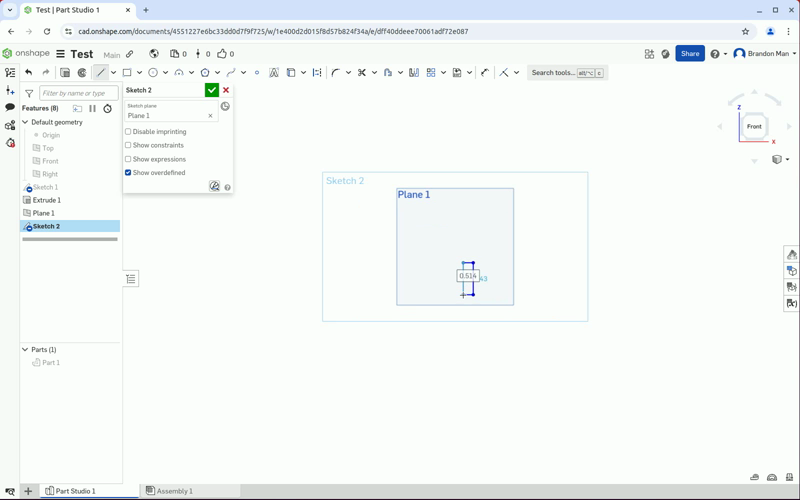
scroll(6)
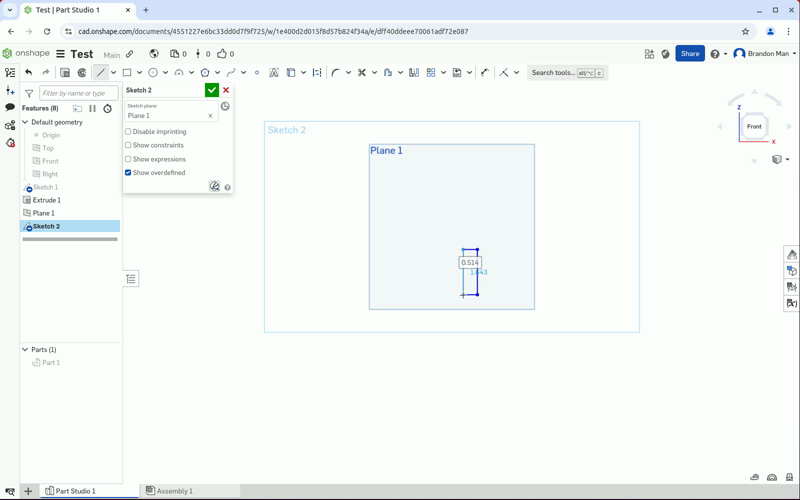
scroll(6)
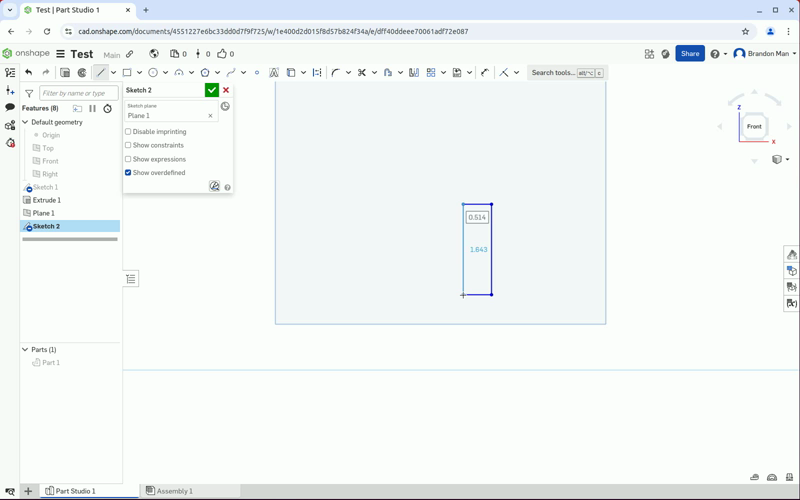
key_up(shift)
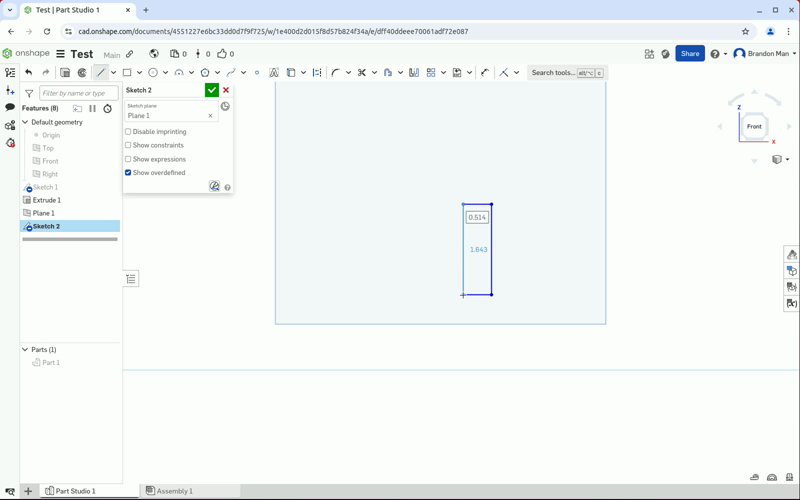
click(463, 294)
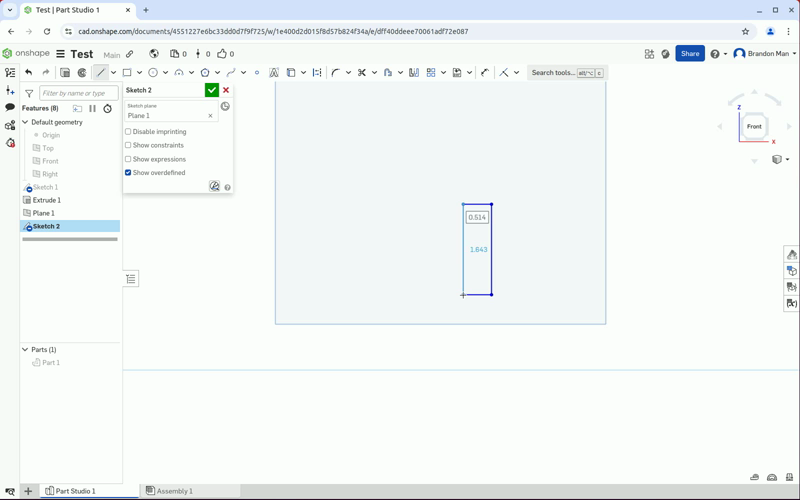
scroll(-6)
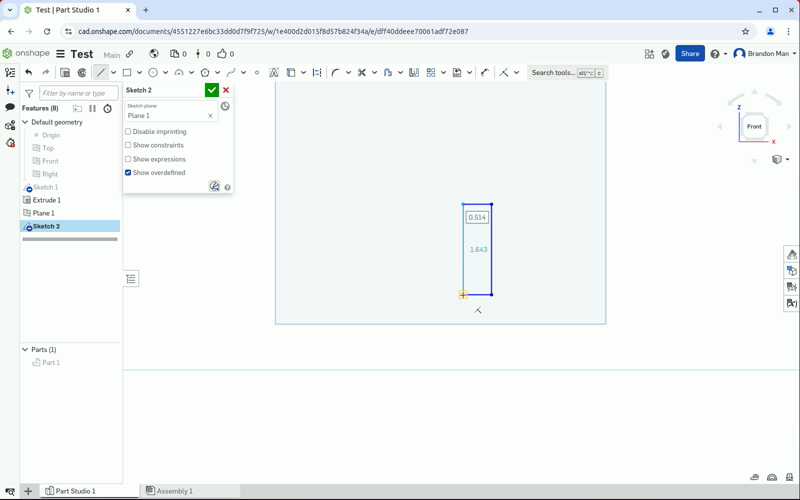
scroll(-6)
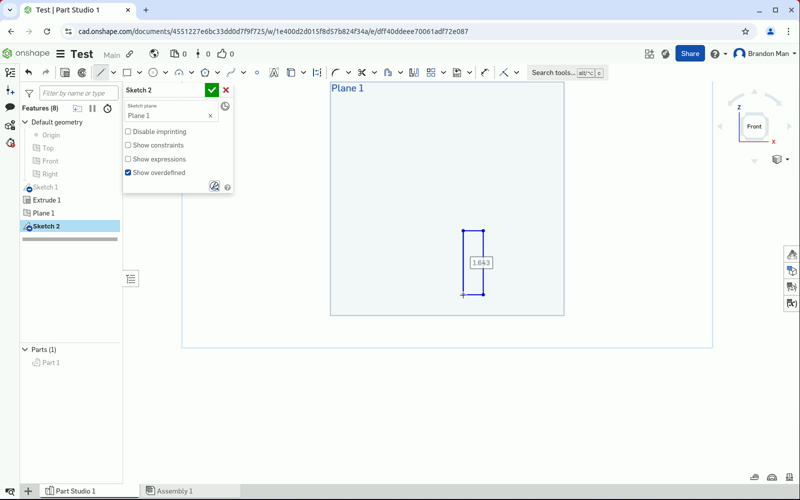
scroll(-6)
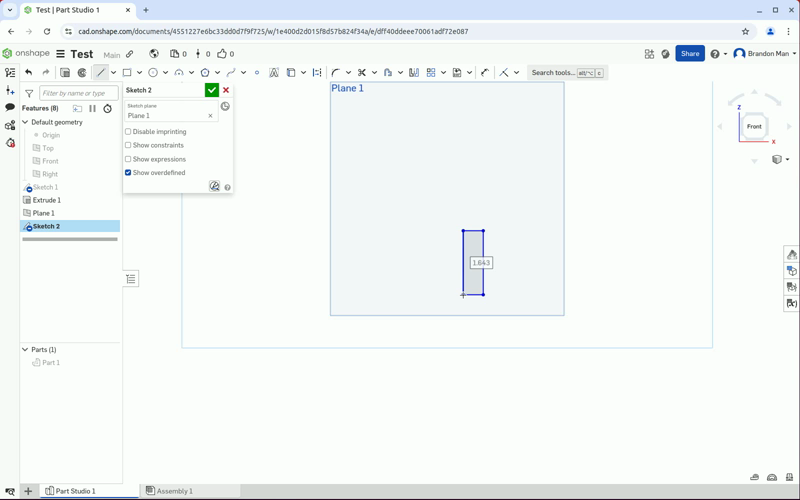
scroll(-6)
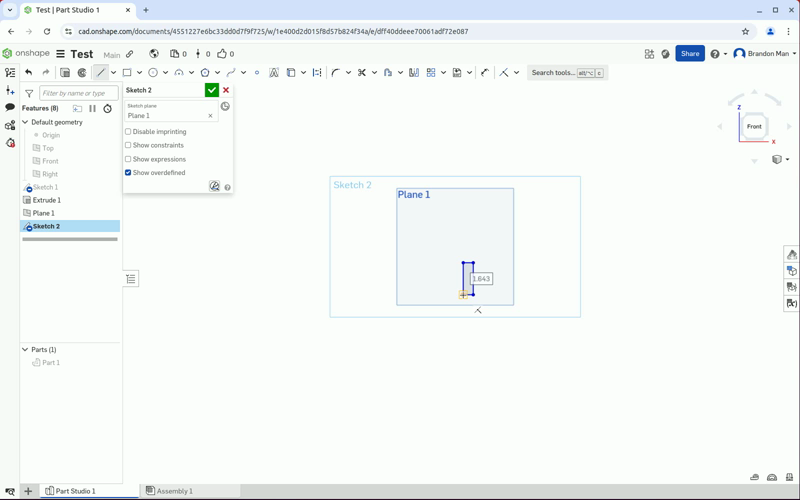
scroll(-6)
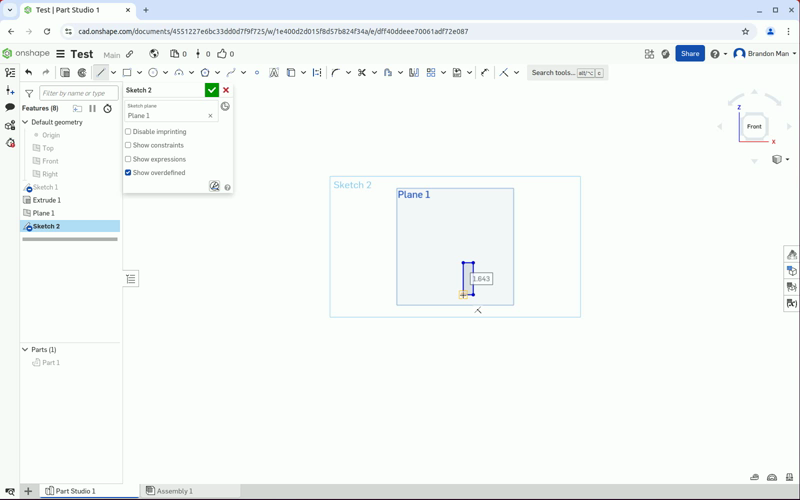
scroll(-6)
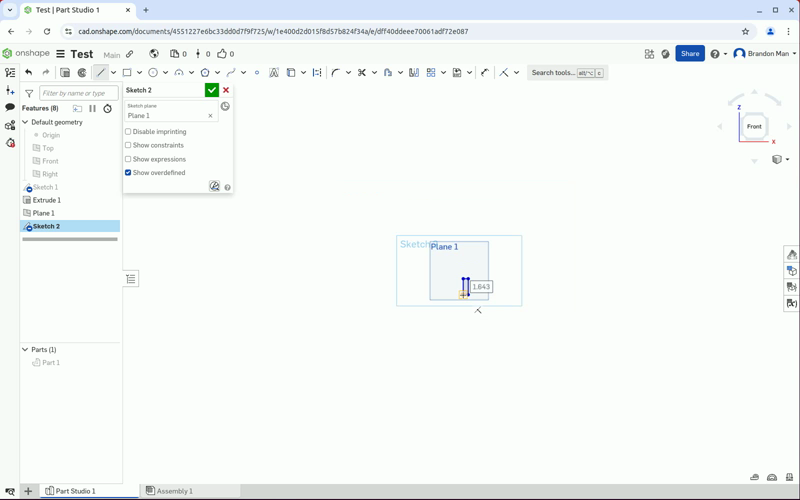
scroll(-6)
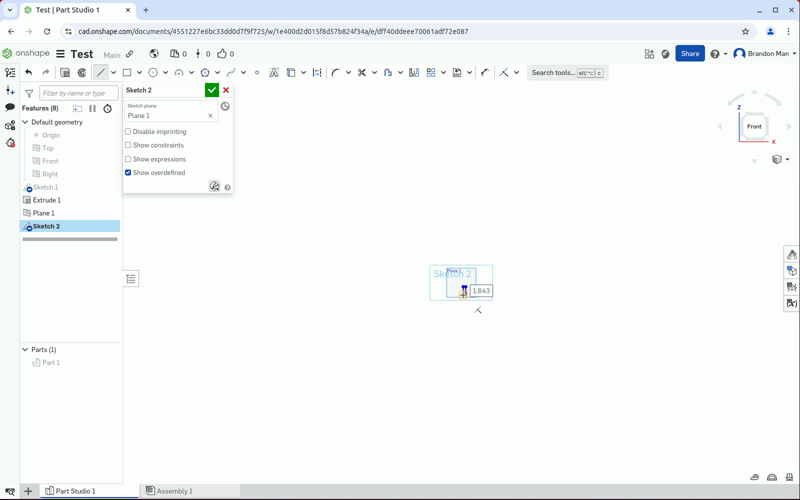
key(esc)
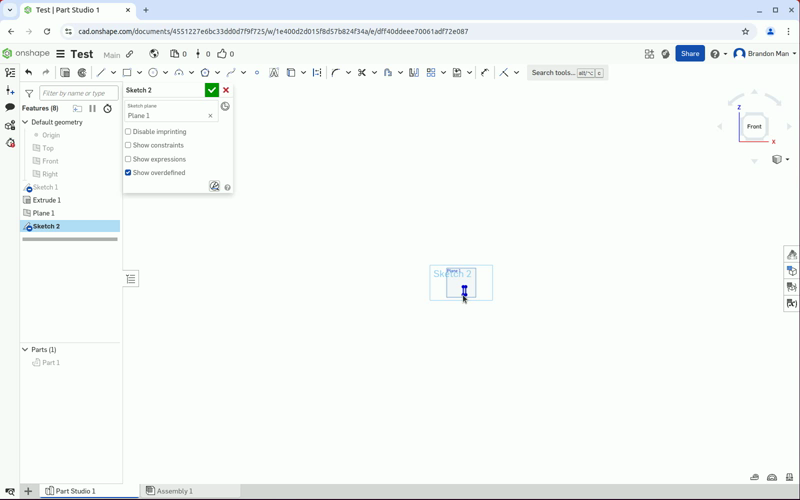
mouse_move(463, 289)
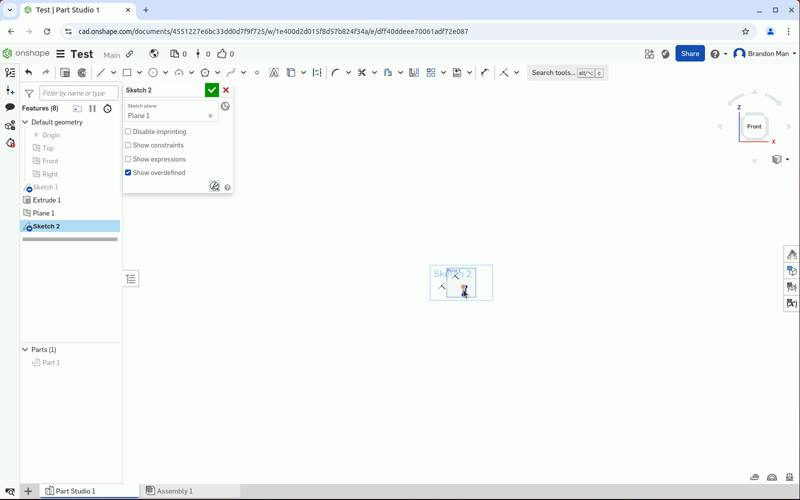
scroll(6)
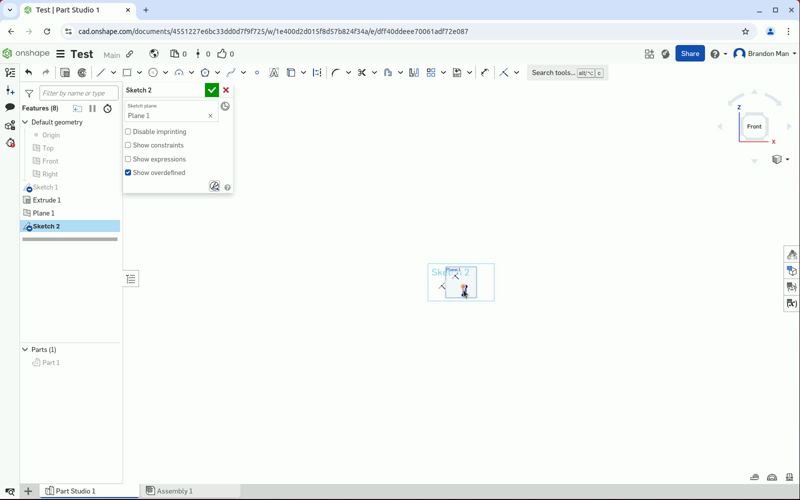
scroll(6)
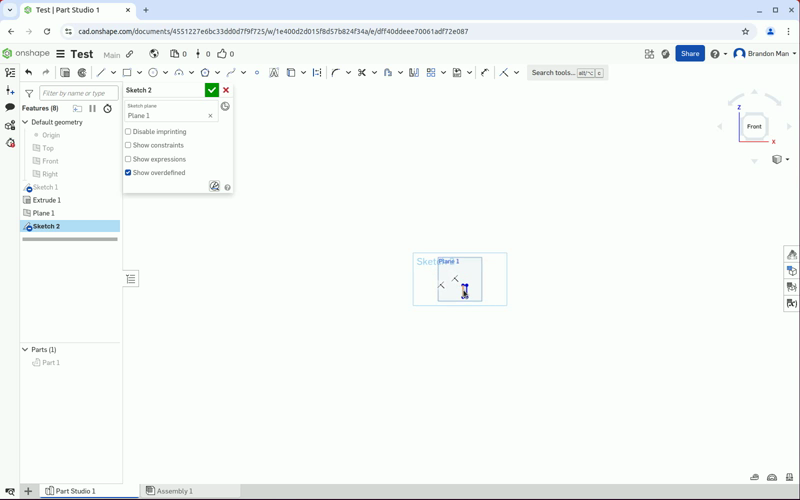
scroll(6)
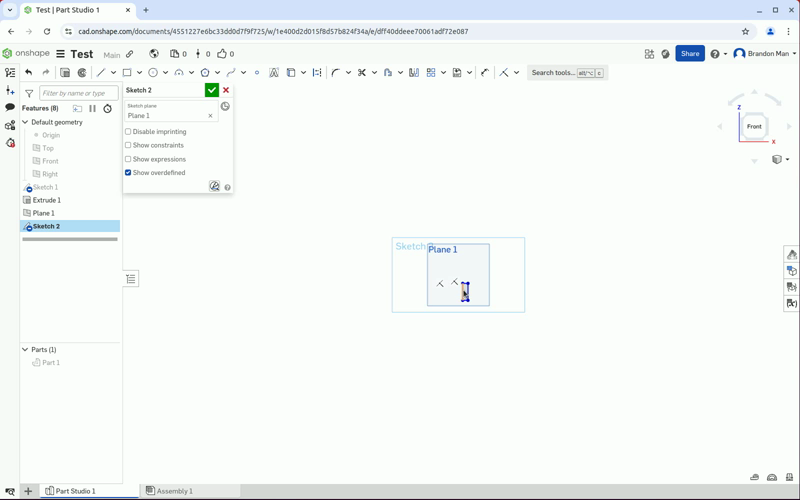
scroll(6)
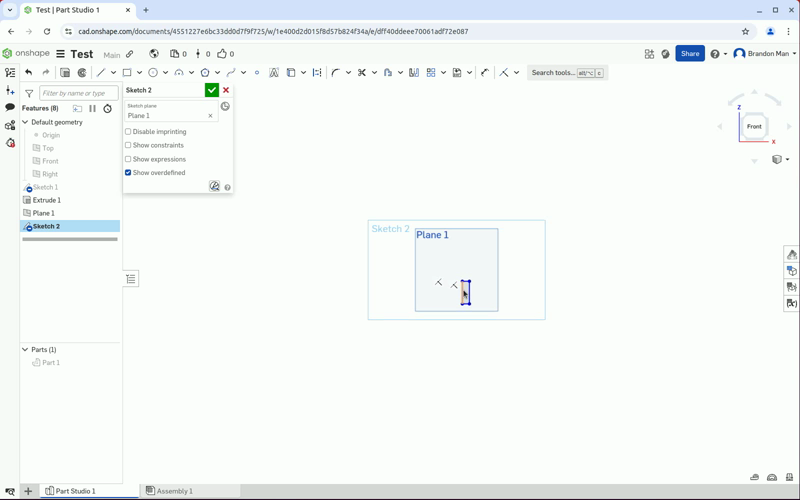
scroll(6)
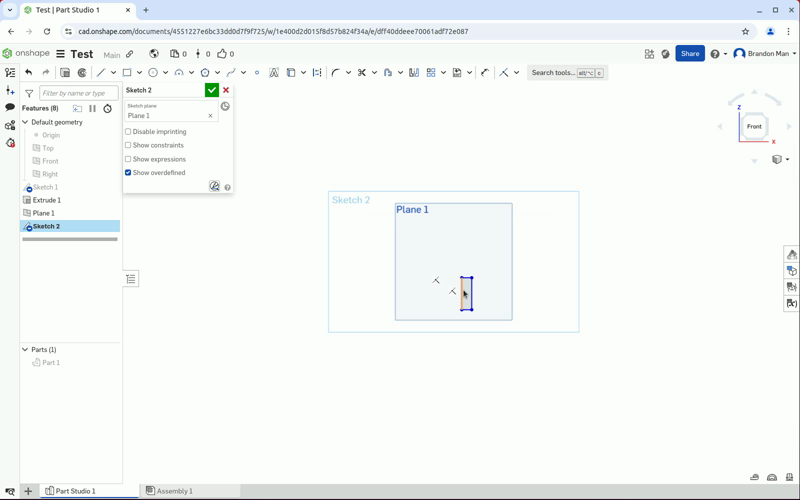
scroll(6)
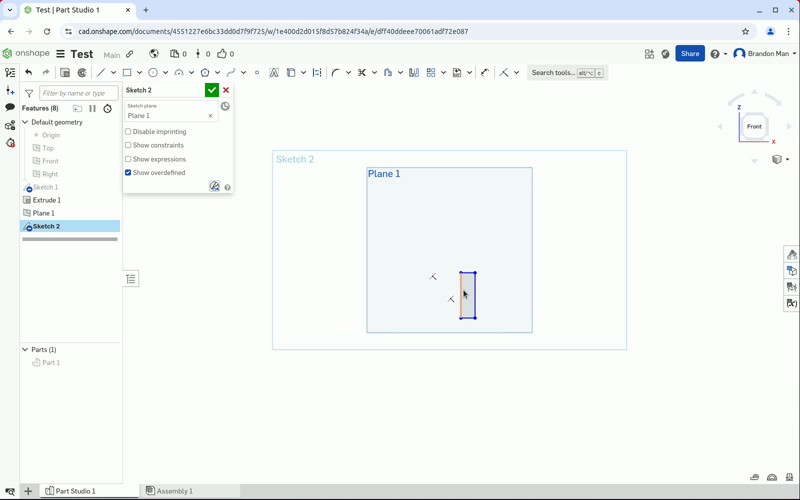
scroll(6)
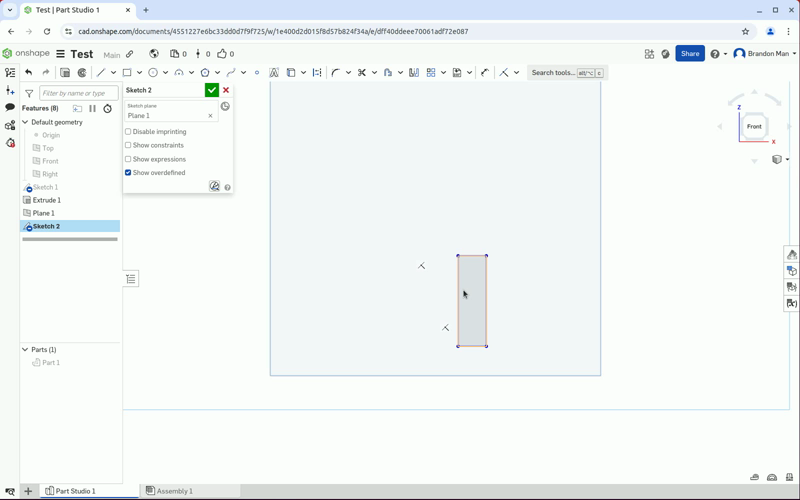
click(463, 289)
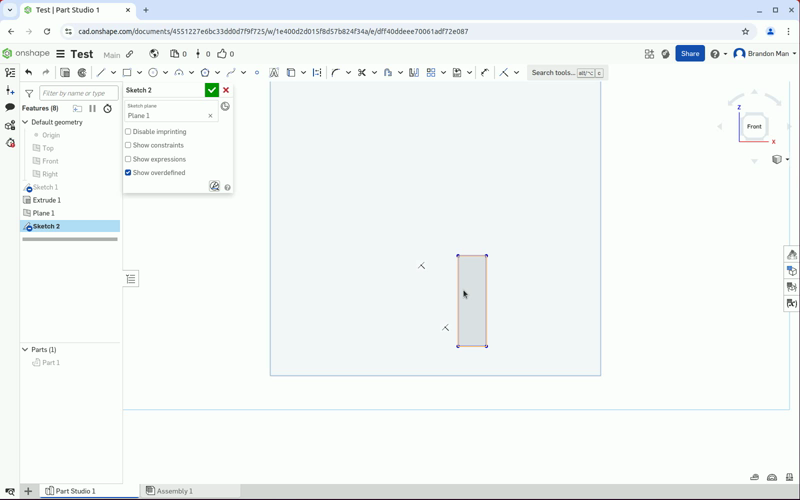
scroll(-6)
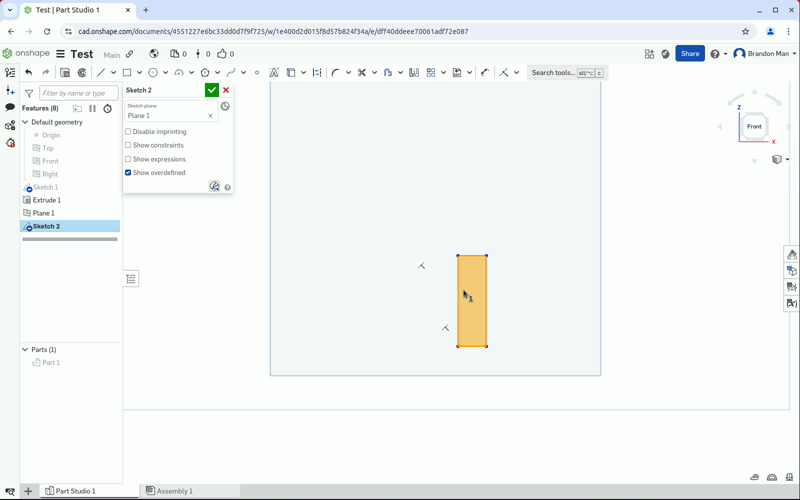
scroll(-6)
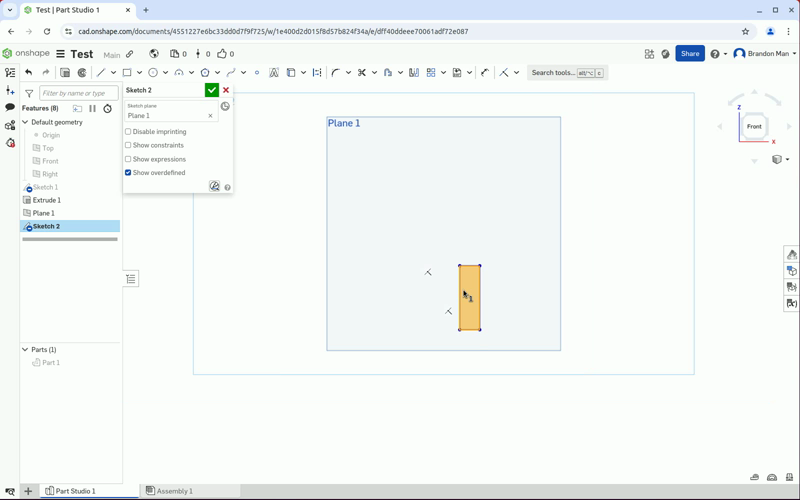
scroll(-6)
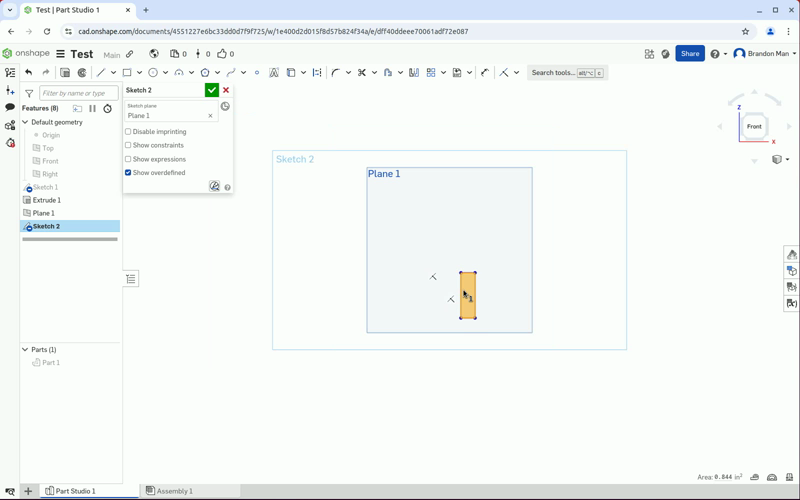
scroll(-6)
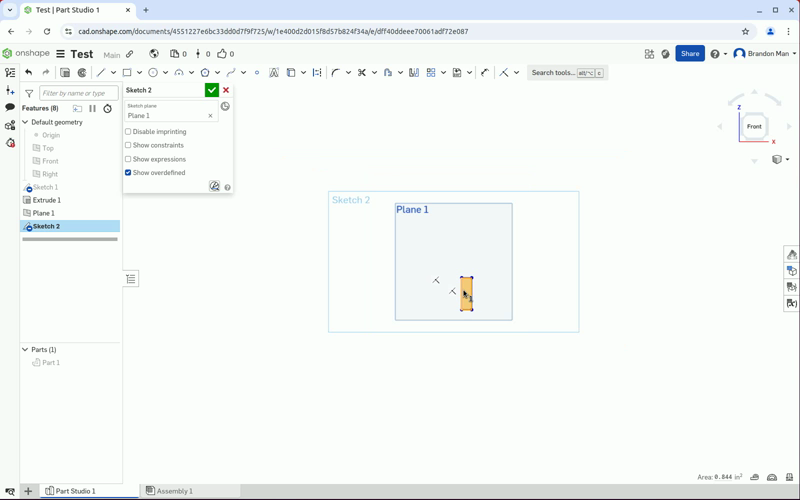
scroll(-6)
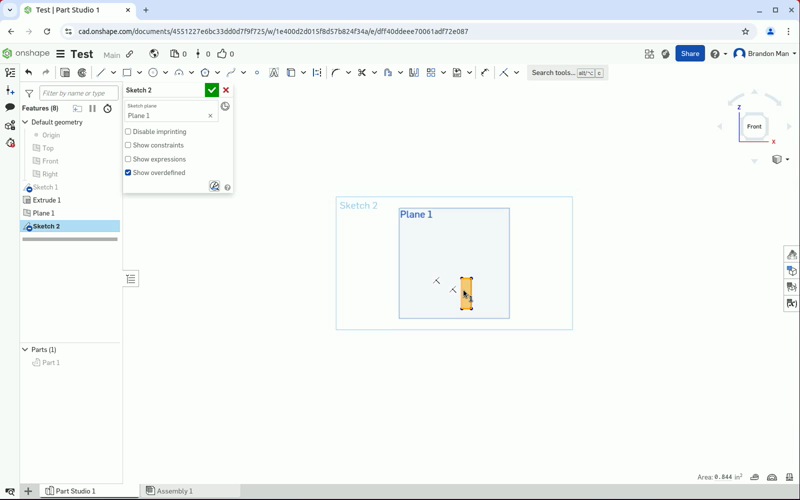
scroll(-6)
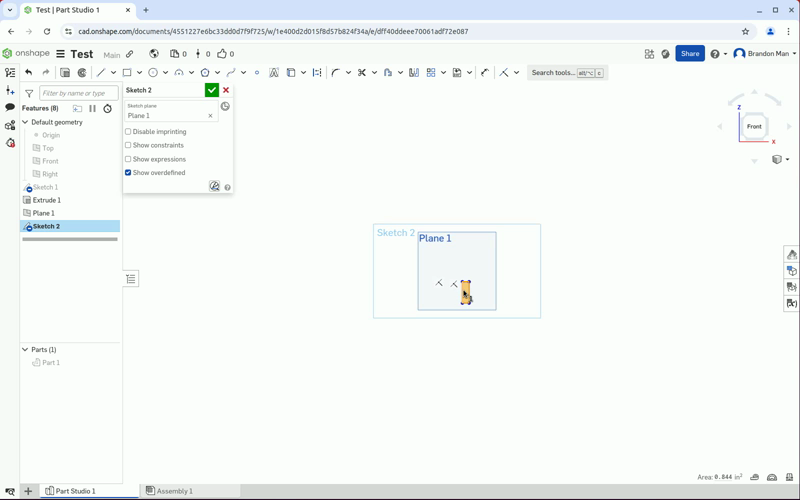
scroll(-6)
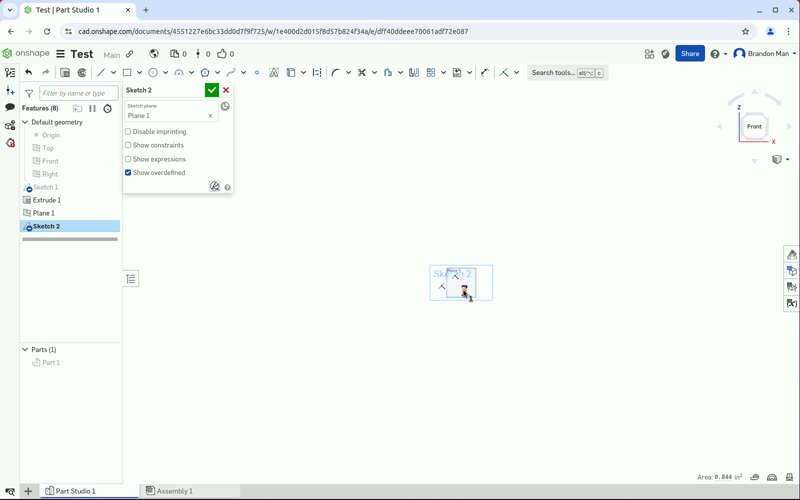
mouse_move(73, 352)
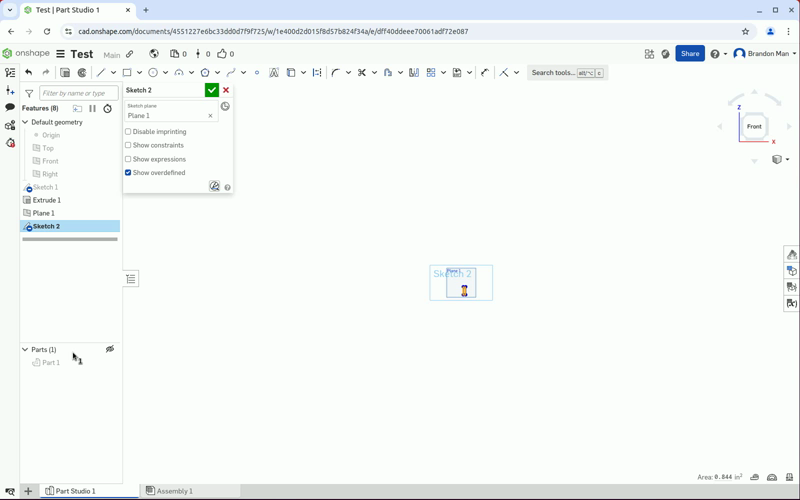
key(shift+y)
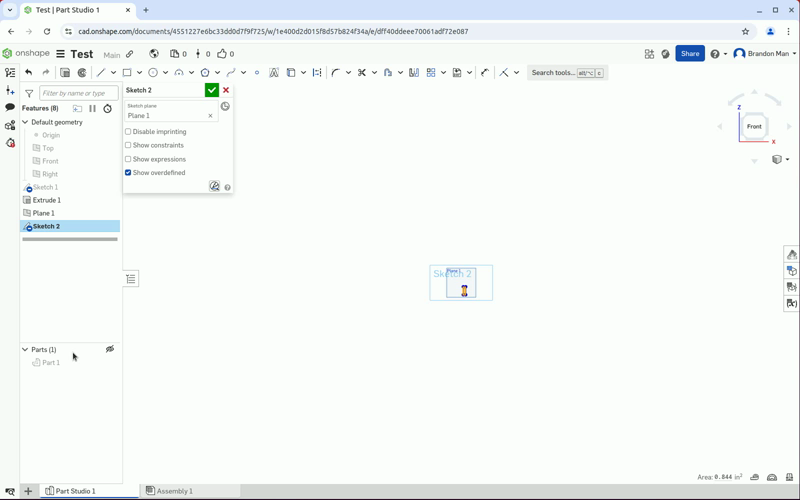
key(shift+e)
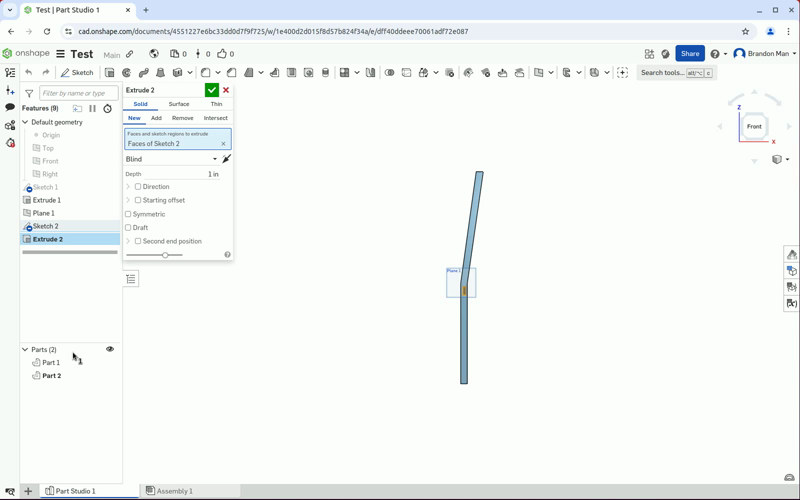
mouse_move(143, 106)
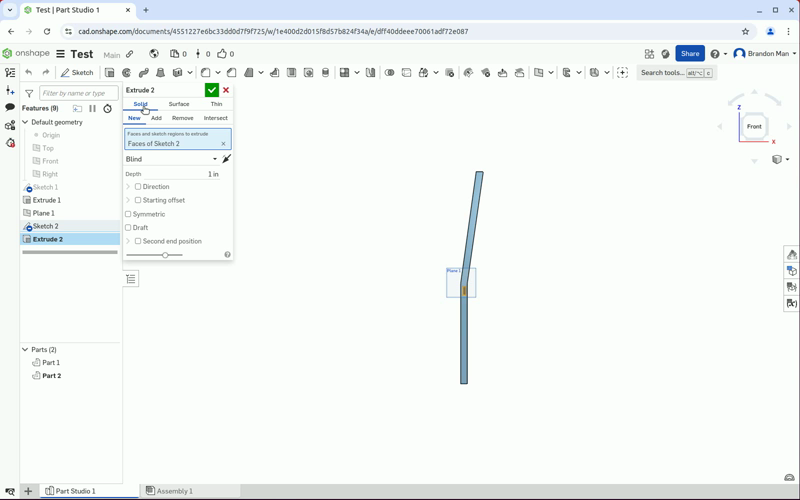
click(143, 106)
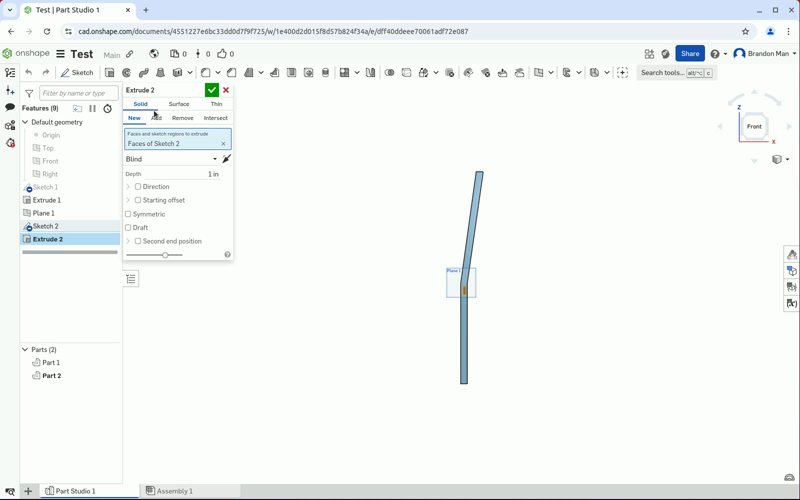
mouse_move(186, 120)
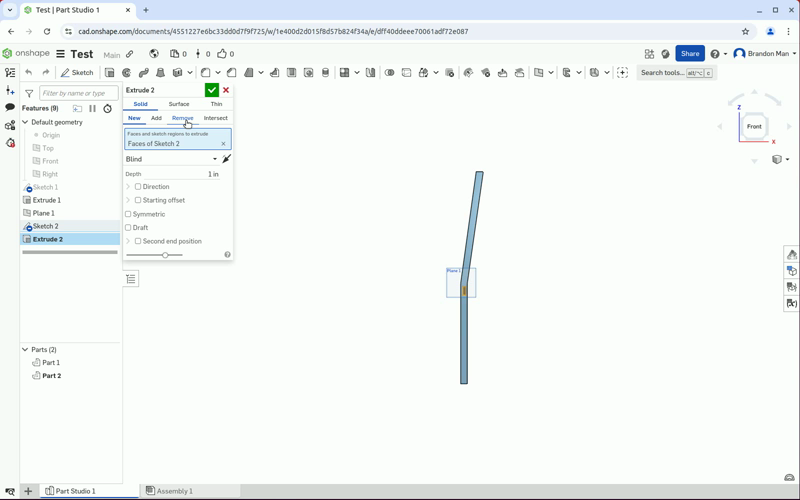
click(186, 120)
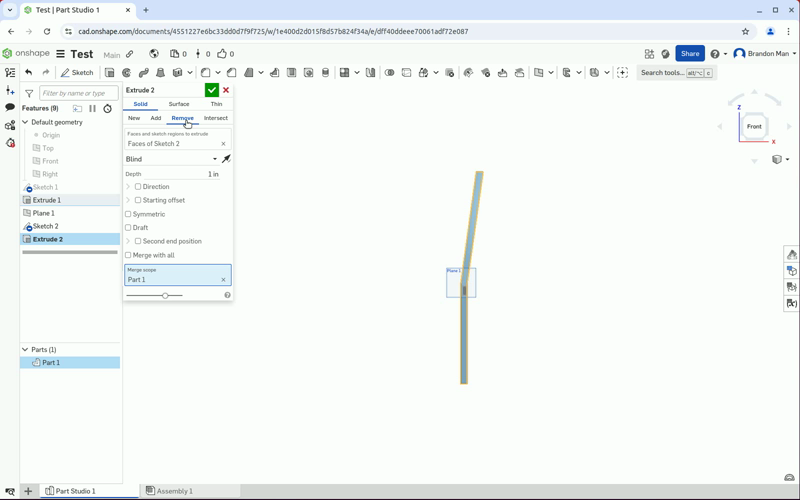
key(tab, 4)
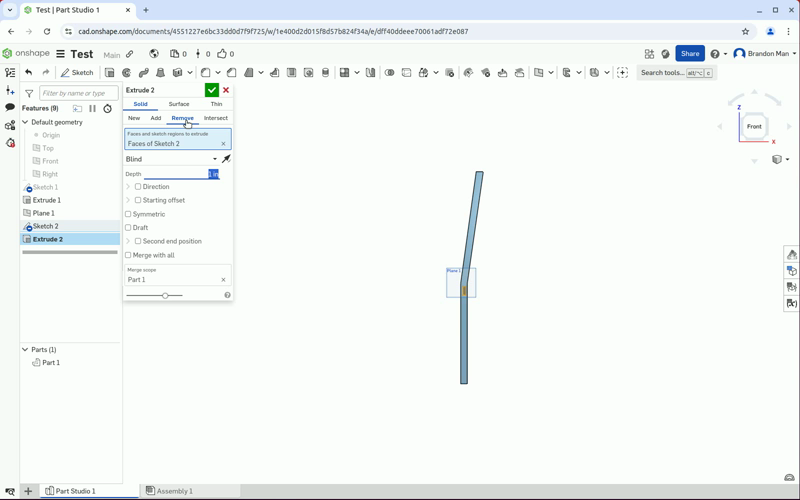
text(0.481)
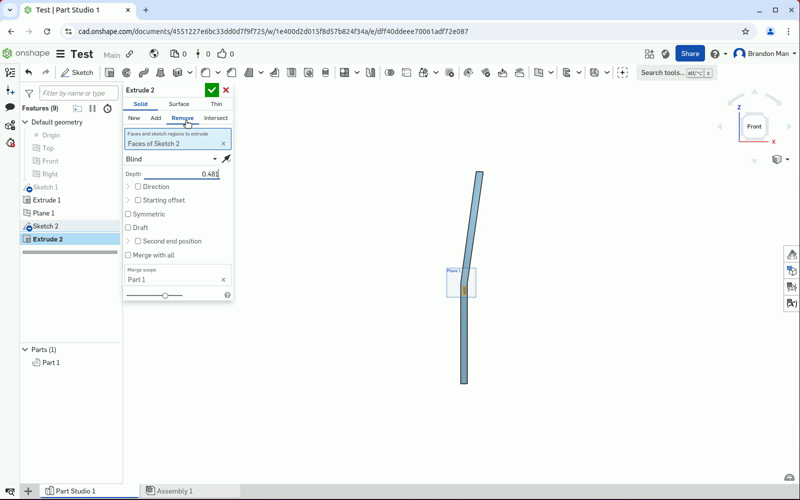
key(tab, 6)
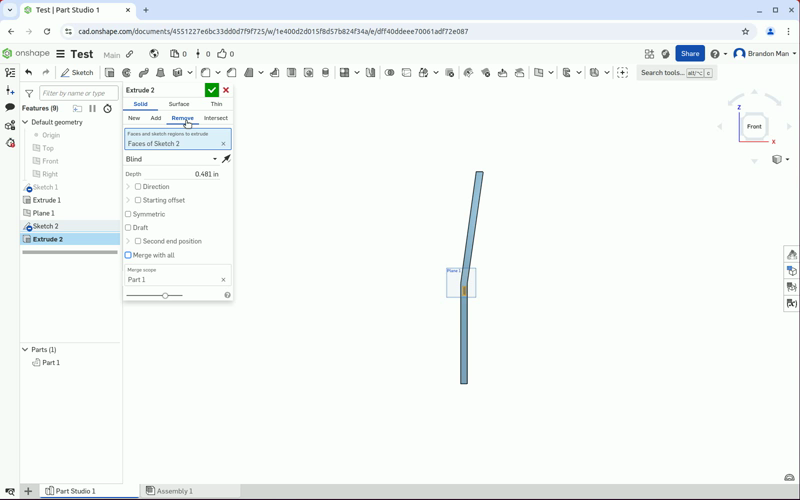
key(space)
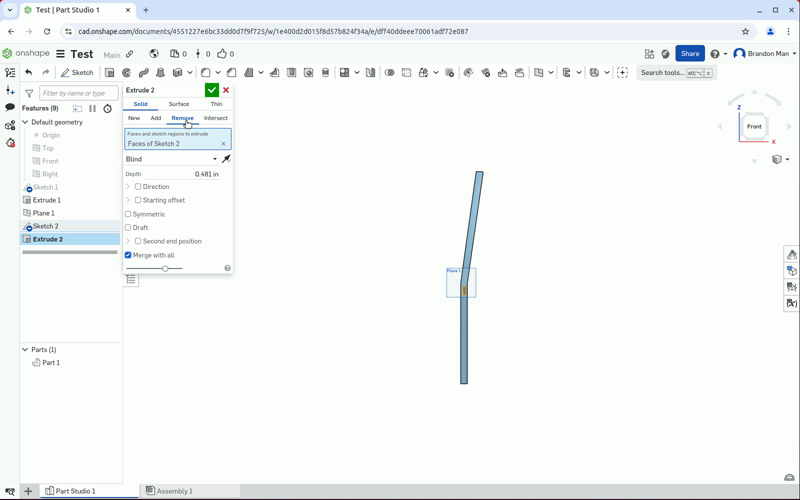
key(enter)
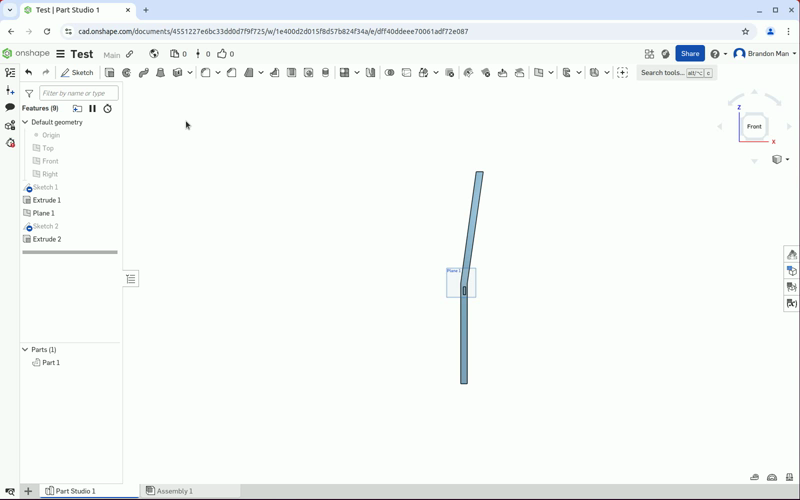
key(shift+h)
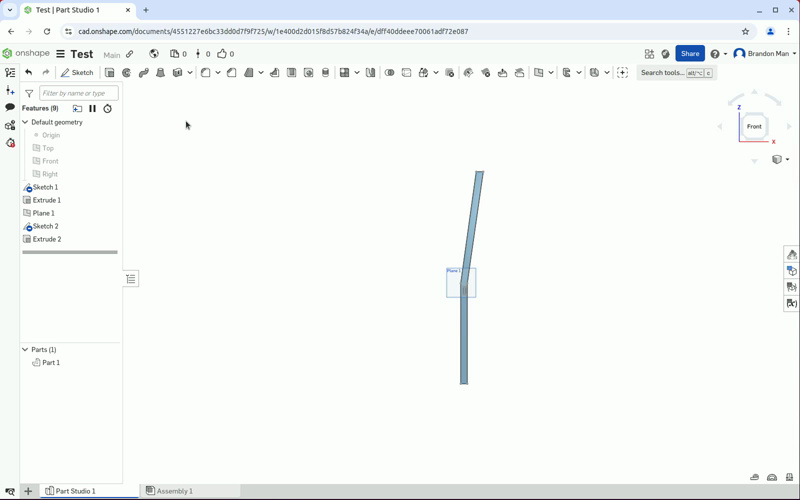
key(shift+h)
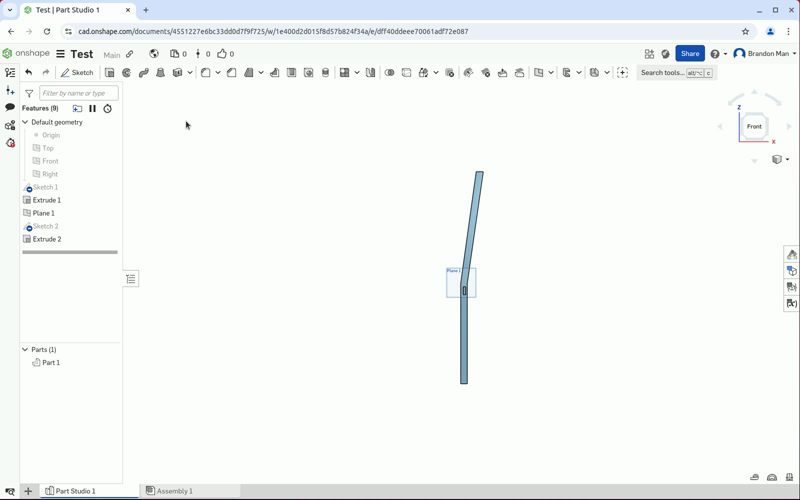
mouse_move(73, 189)
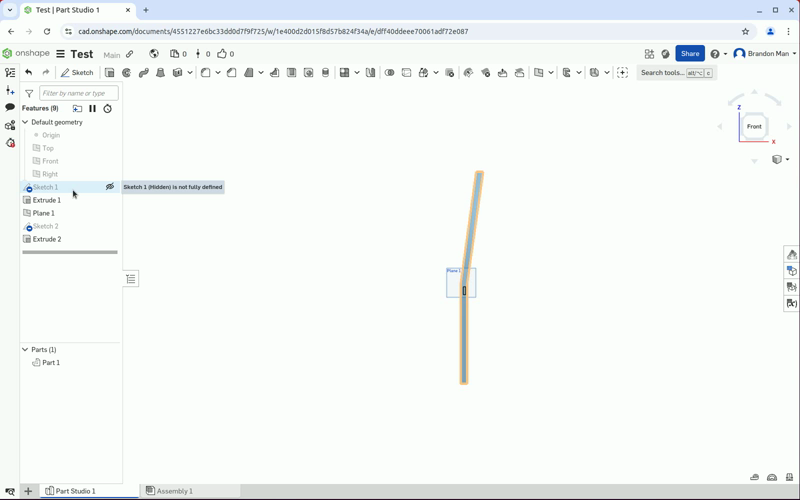
click(73, 189)
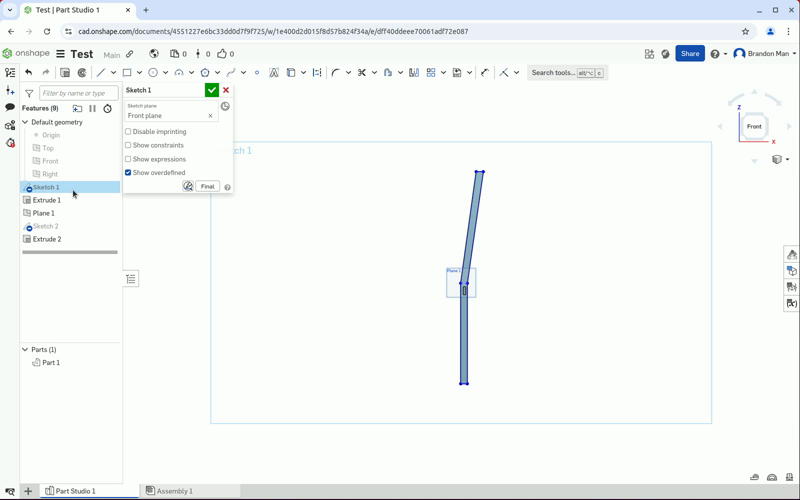
mouse_move(229, 92)
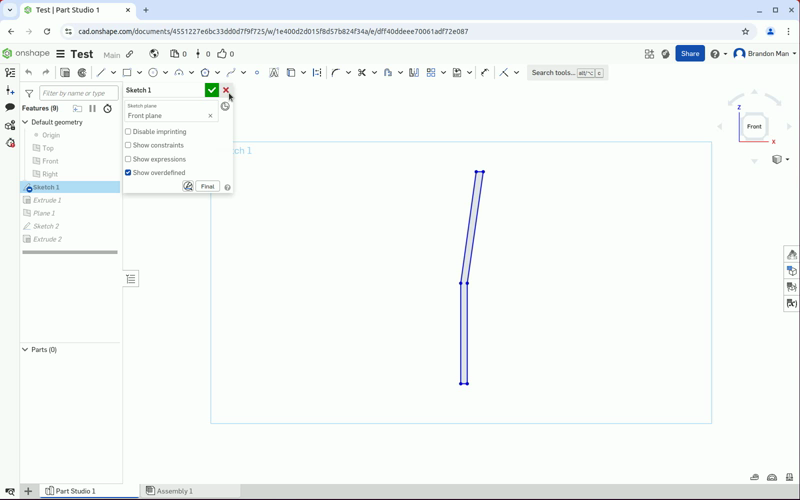
click(229, 92)
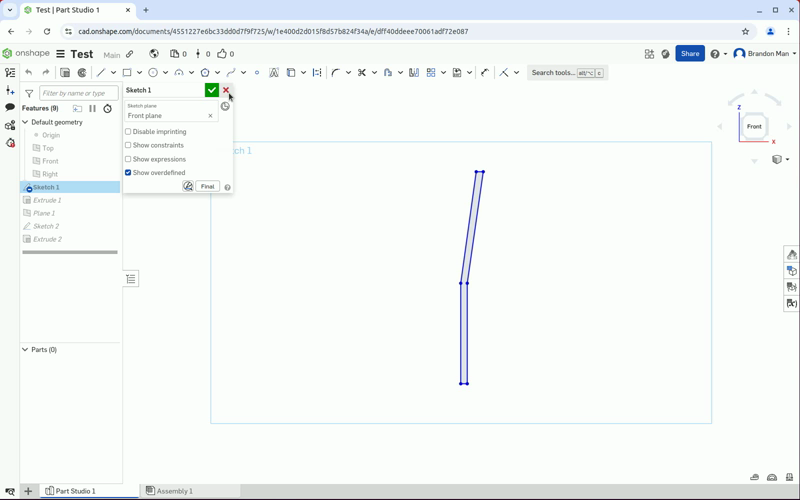
key(shift+s)
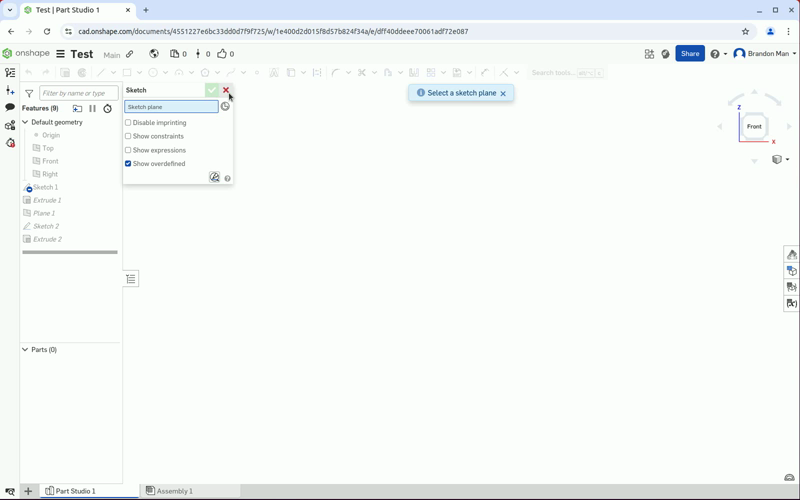
mouse_move(73, 215)
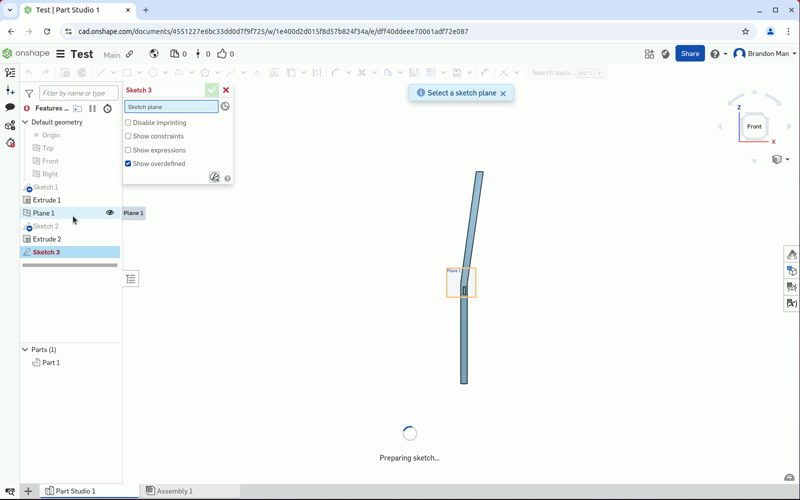
click(73, 215)
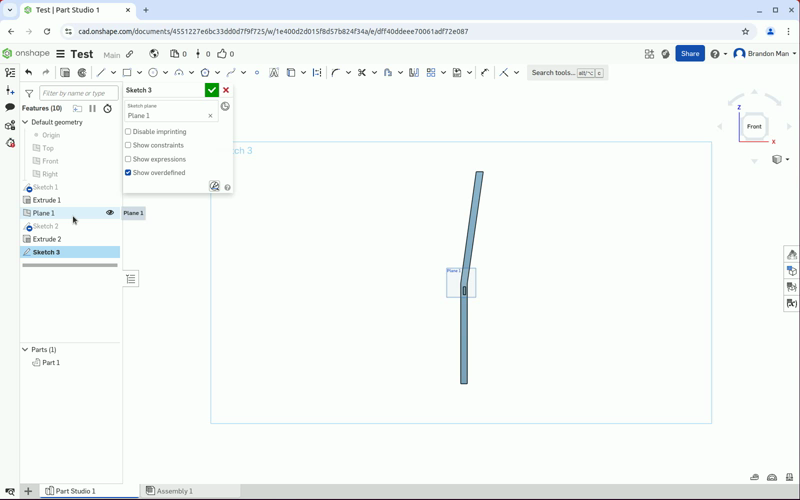
mouse_move(73, 352)
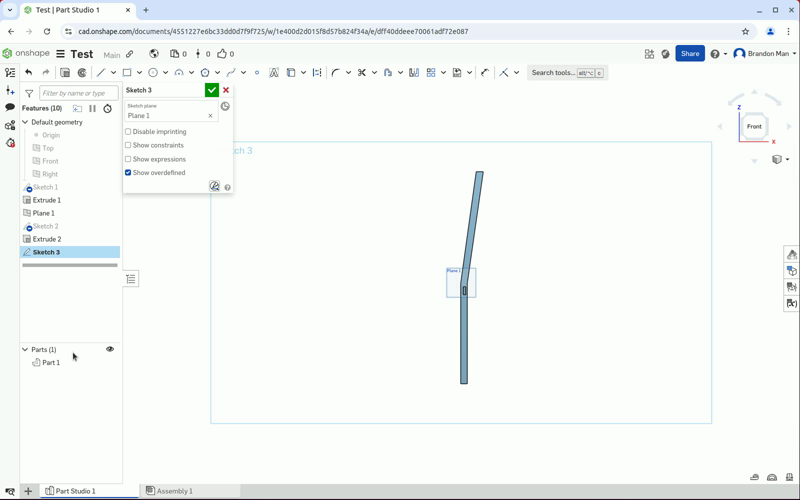
key(y)
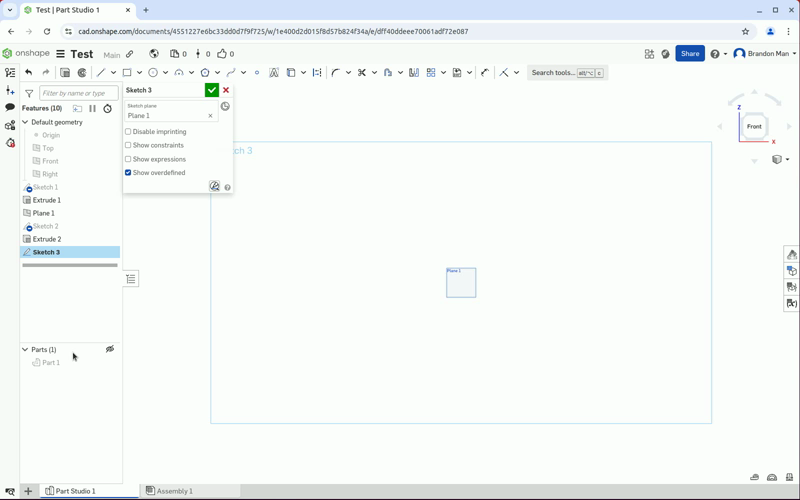
key(l)
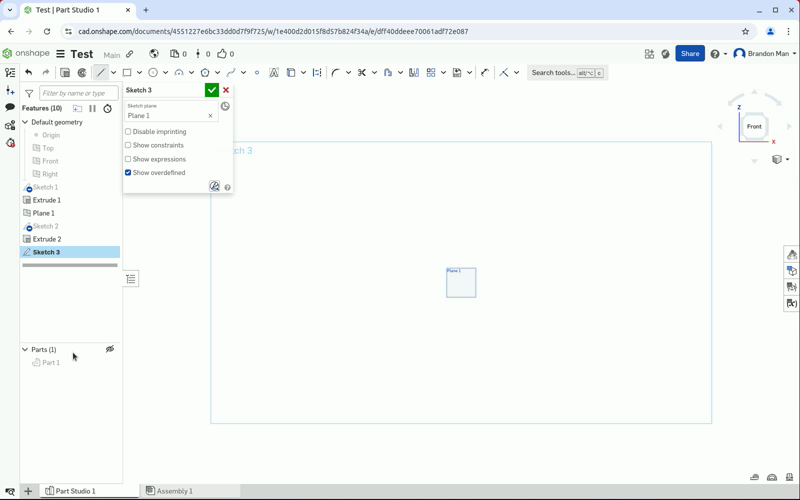
key_down(shift)
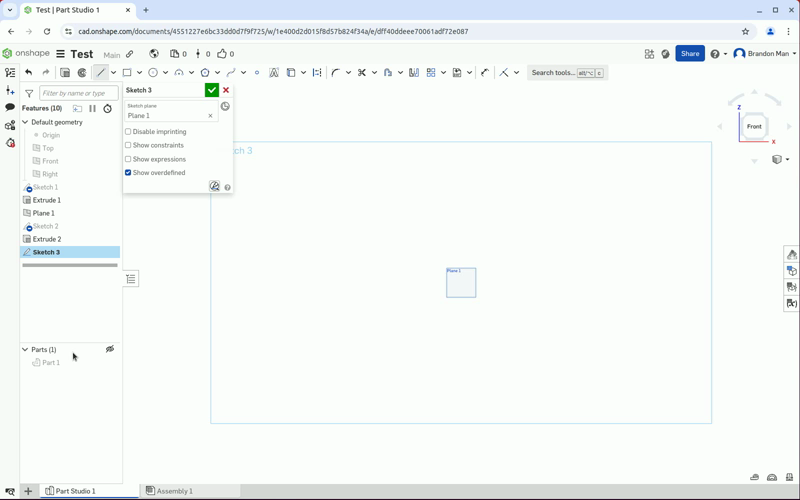
mouse_move(476, 186)
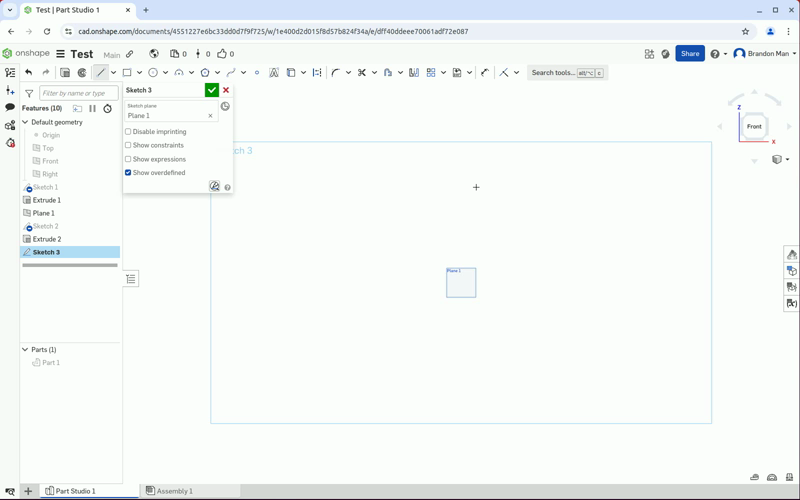
click(476, 186)
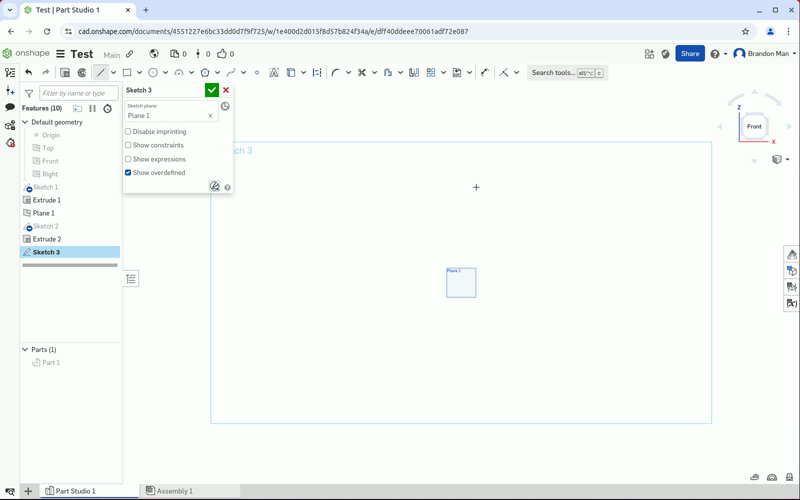
key_up(shift)
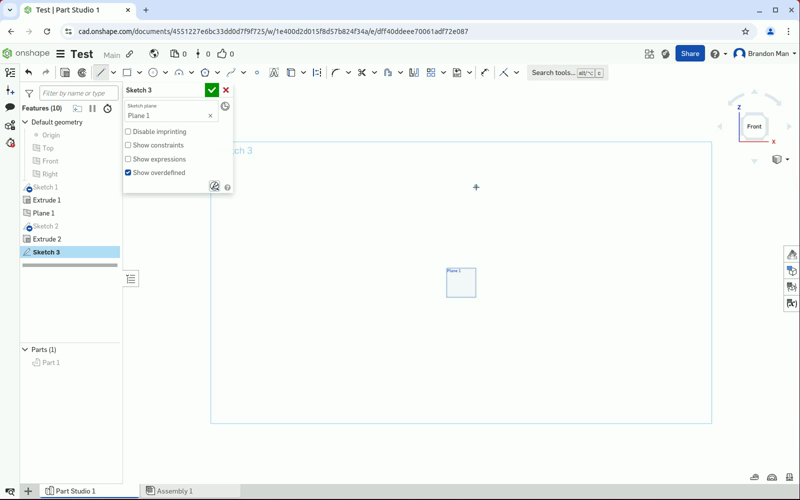
key_down(shift)
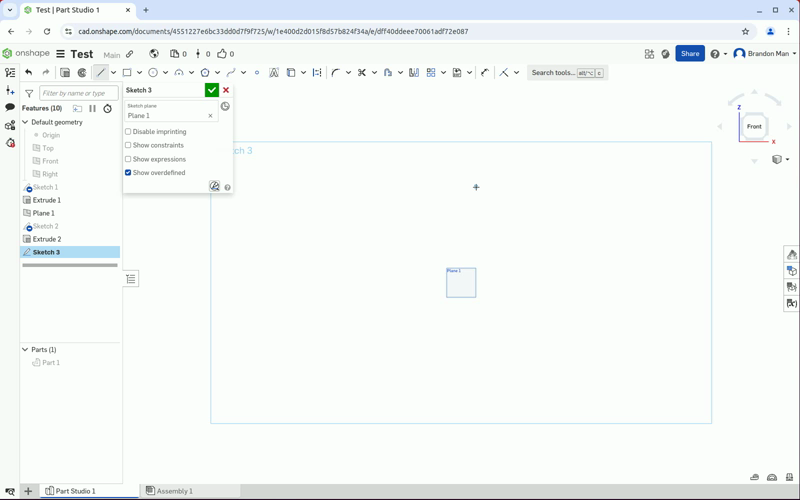
mouse_move(506, 186)
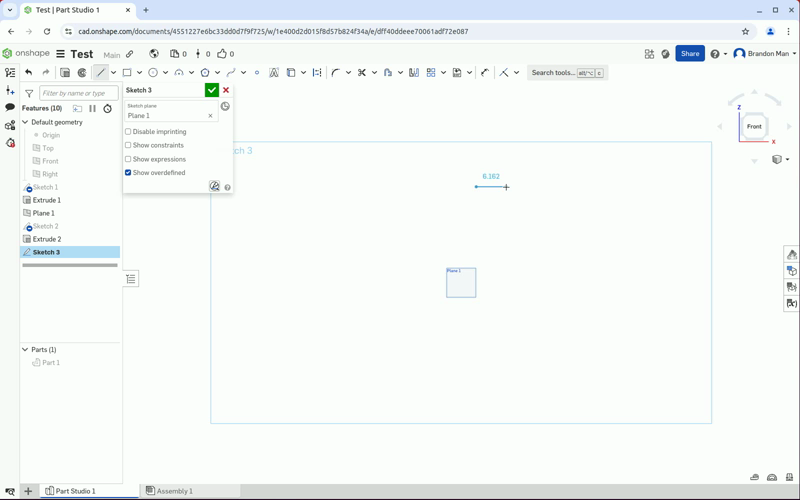
mouse_move(479, 187)
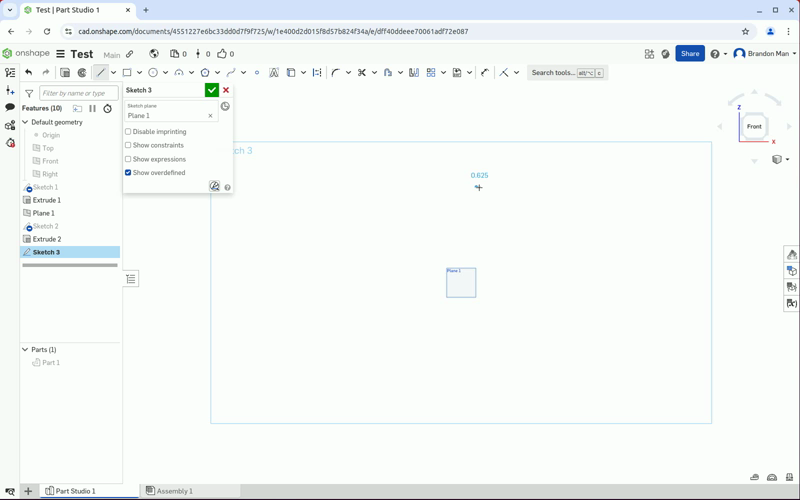
scroll(6)
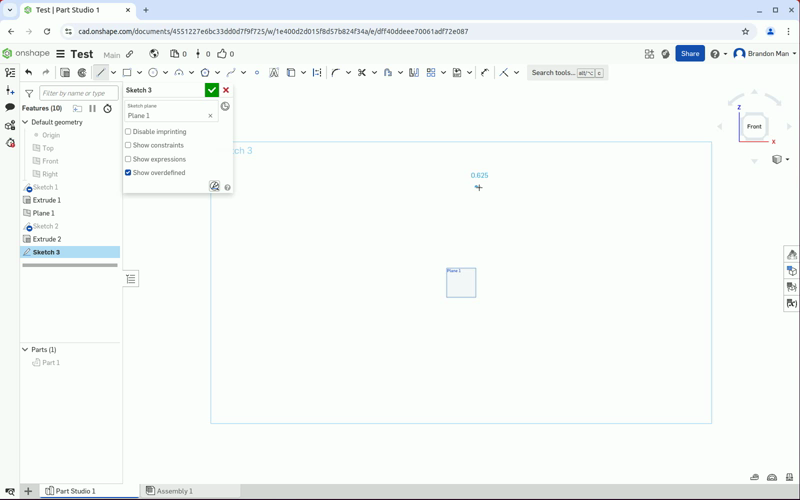
scroll(6)
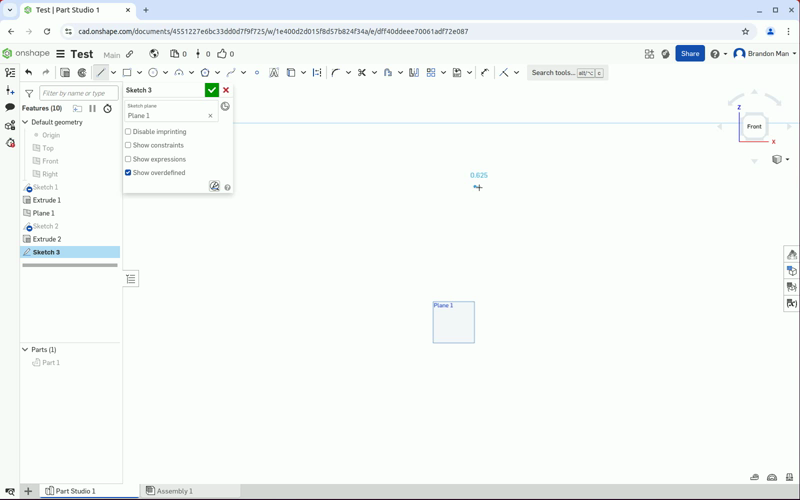
scroll(6)
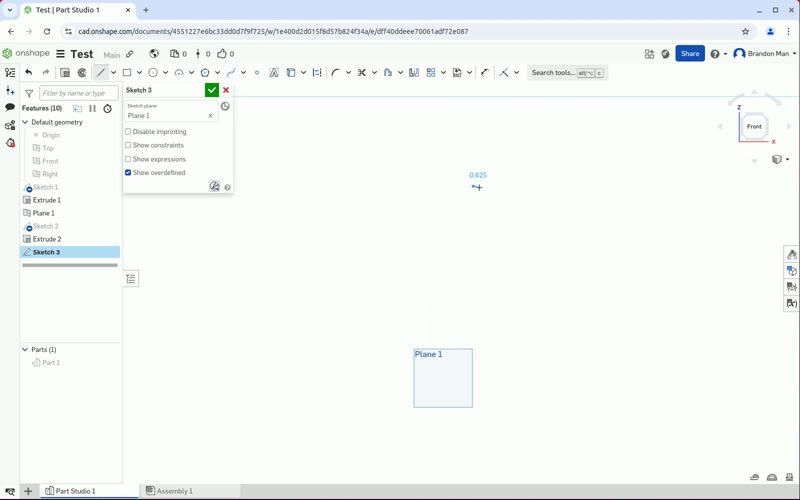
scroll(6)
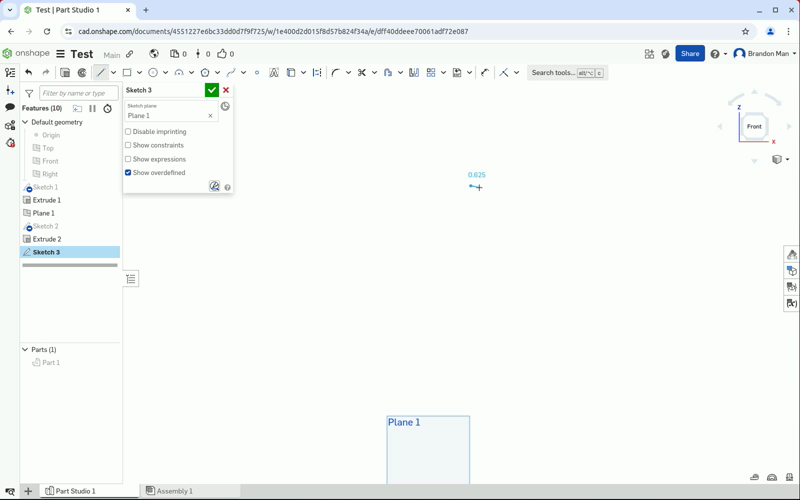
scroll(6)
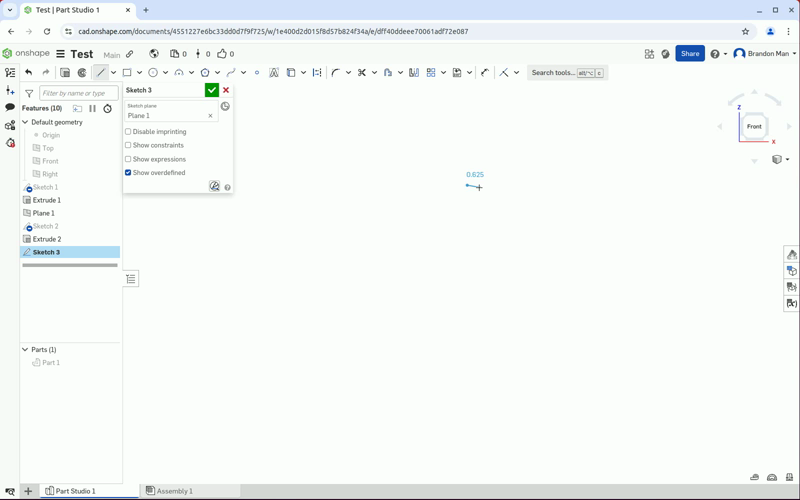
scroll(6)
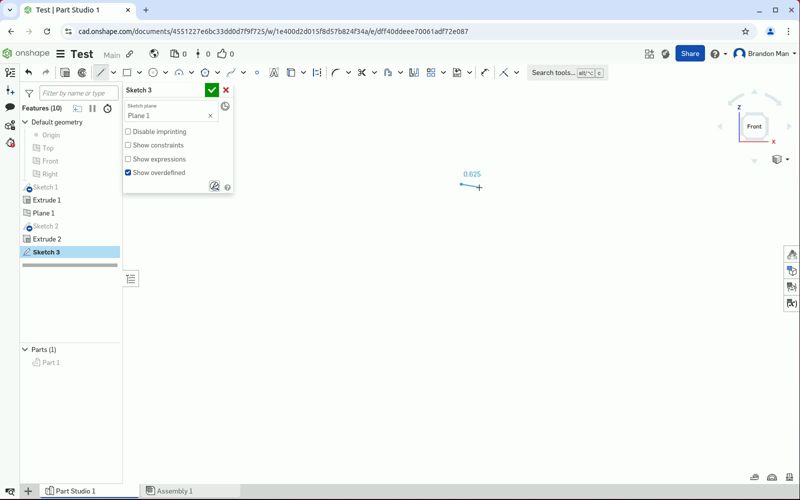
scroll(6)
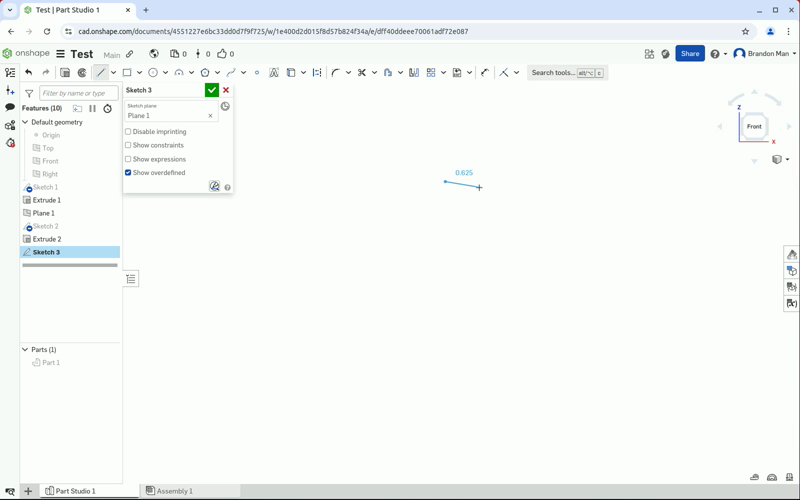
click(479, 187)
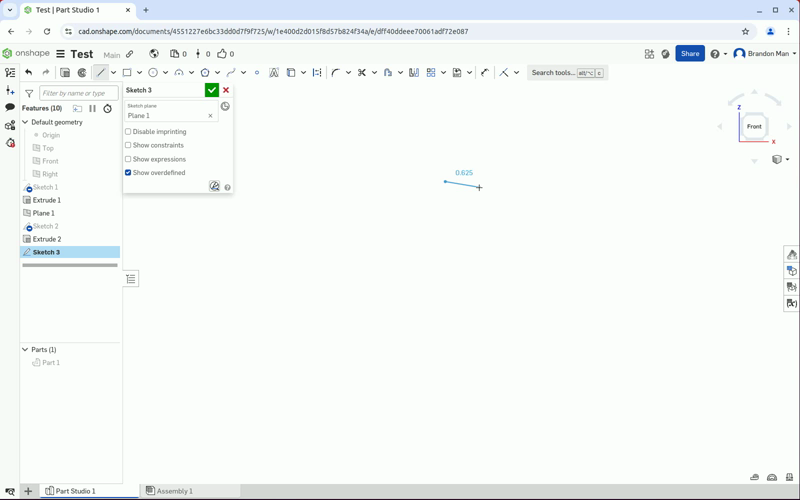
scroll(-6)
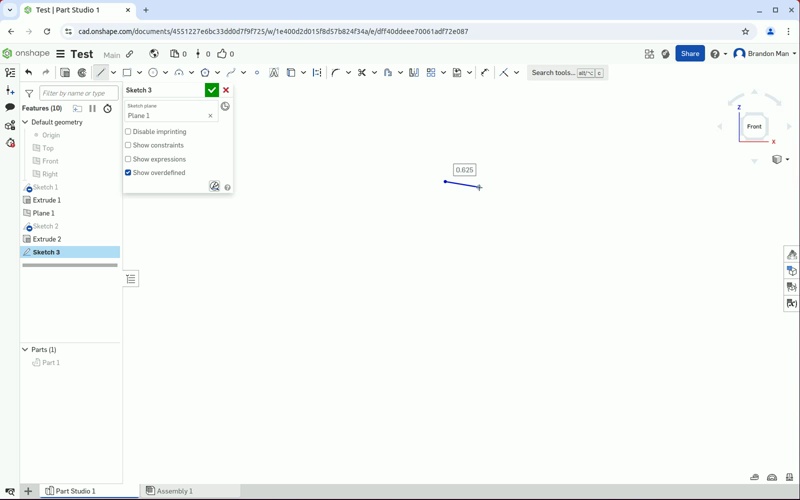
scroll(-6)
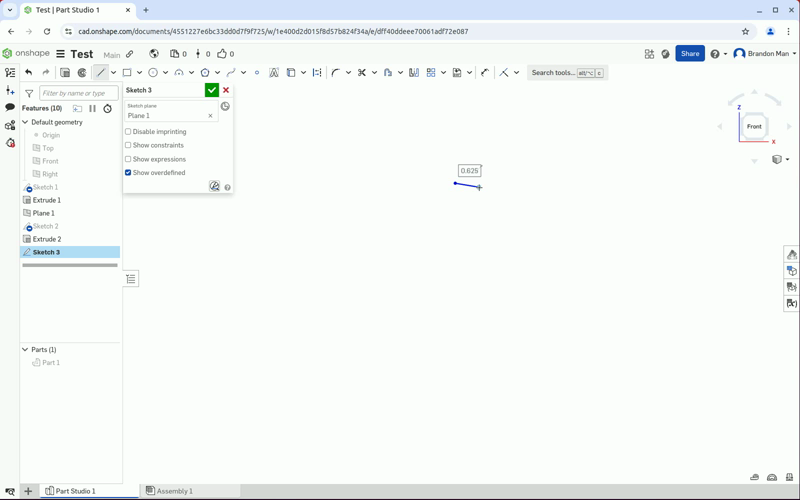
scroll(-6)
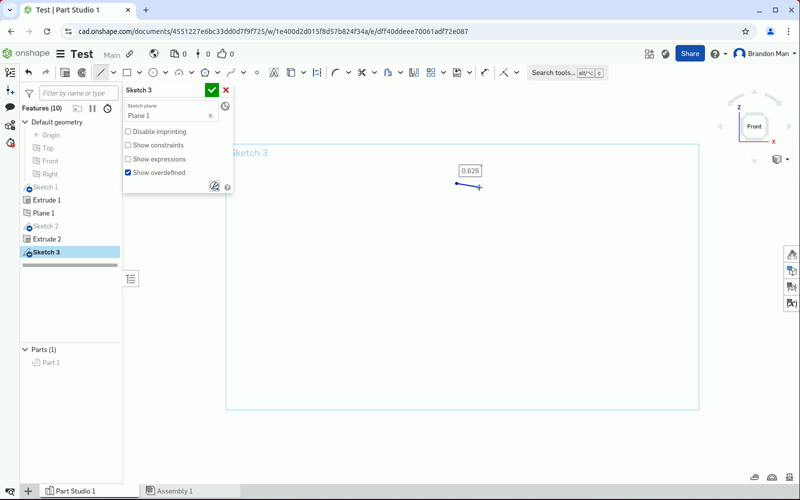
scroll(-6)
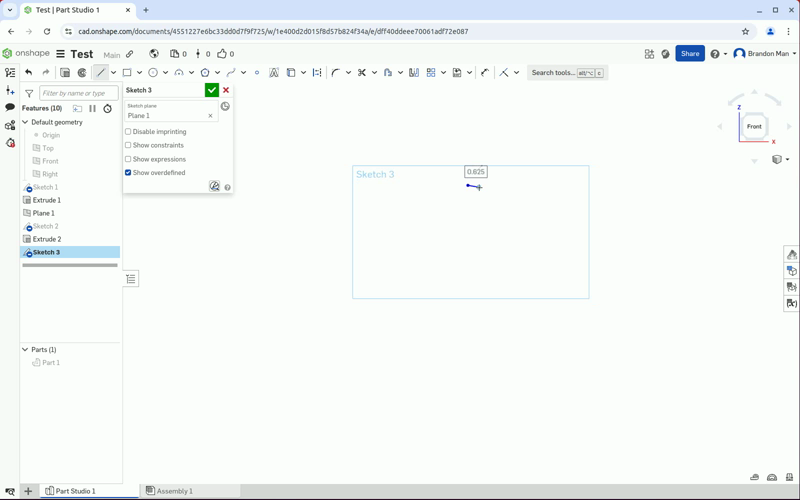
scroll(-6)
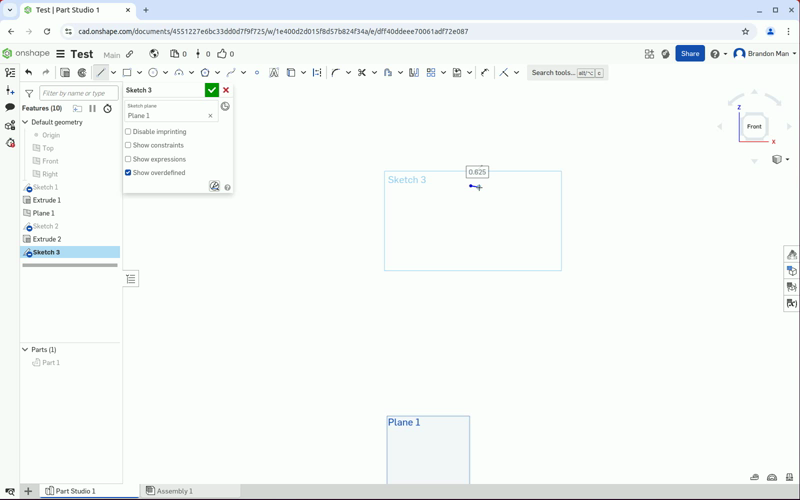
scroll(-6)
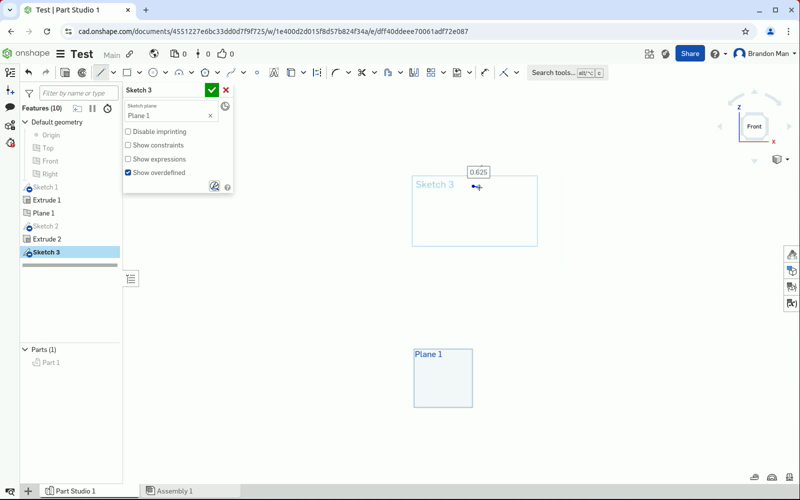
scroll(-6)
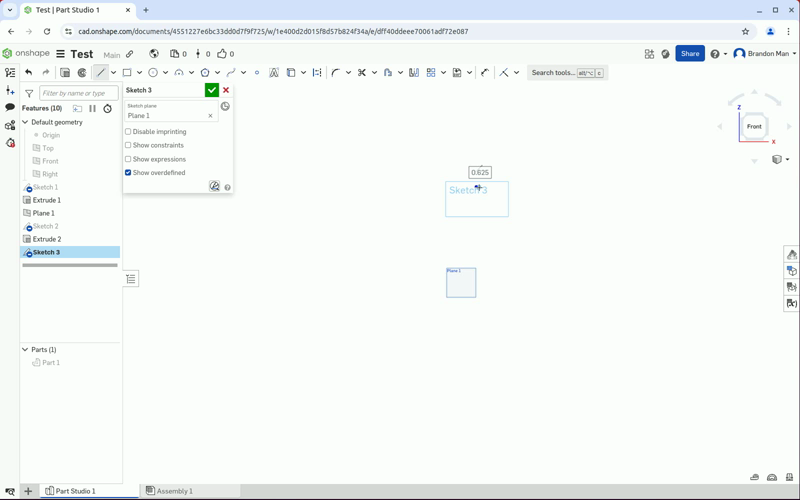
key_up(shift)
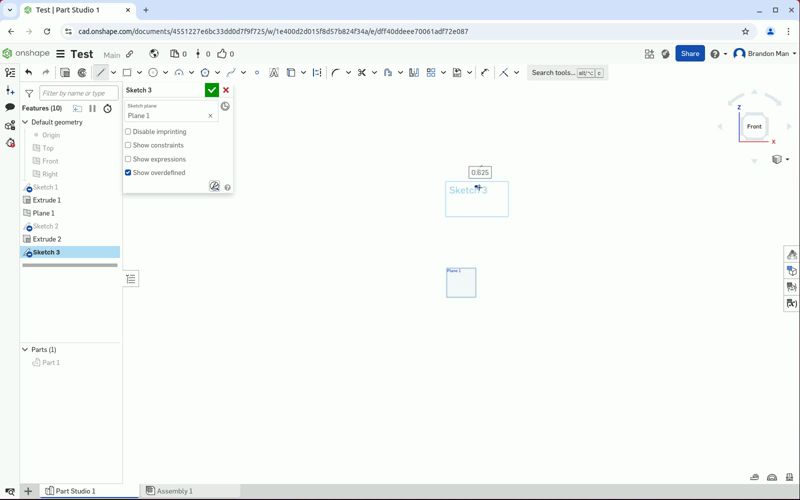
key_down(shift)
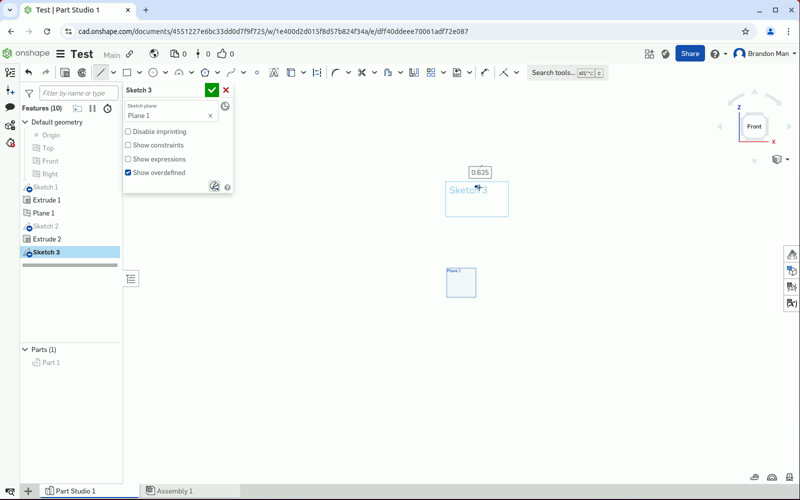
mouse_move(509, 187)
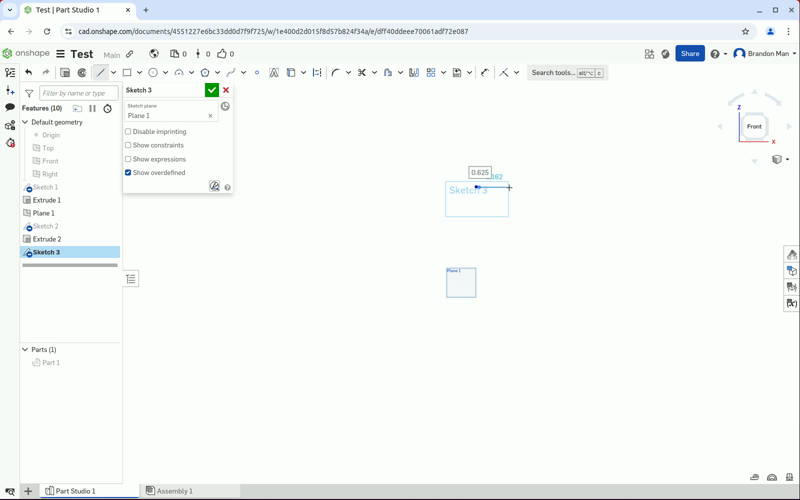
mouse_move(479, 181)
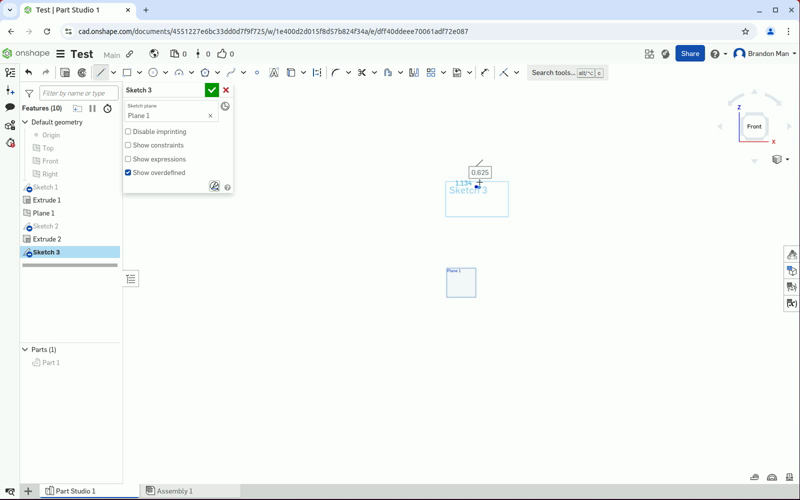
scroll(6)
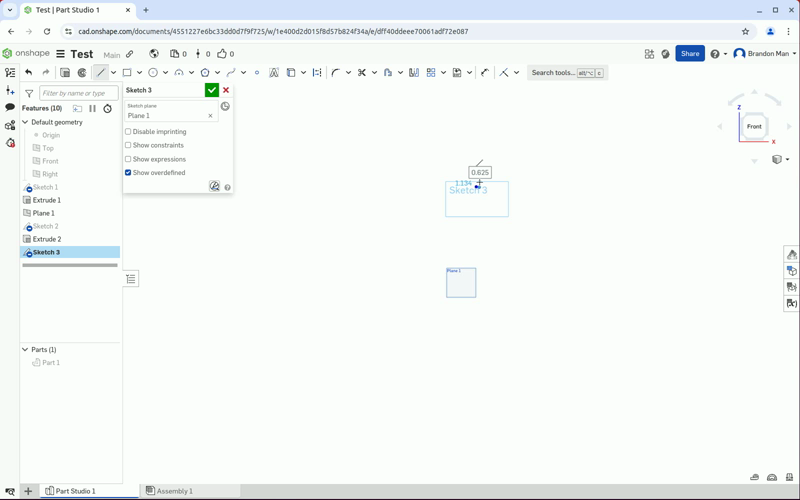
scroll(6)
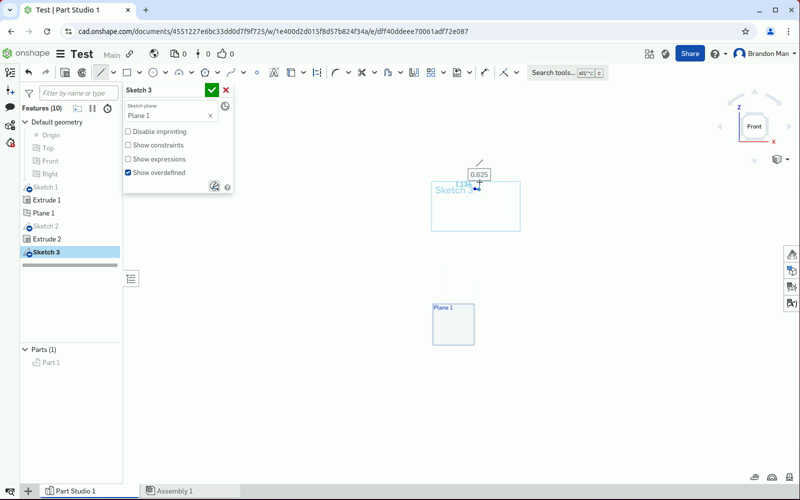
scroll(6)
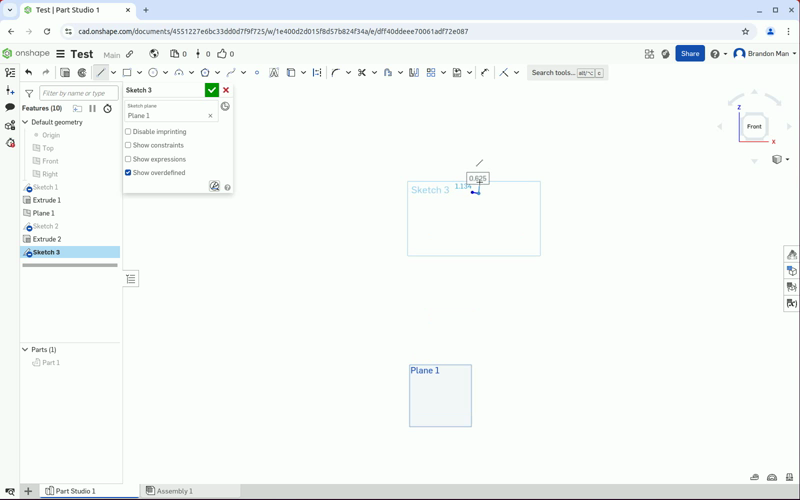
scroll(6)
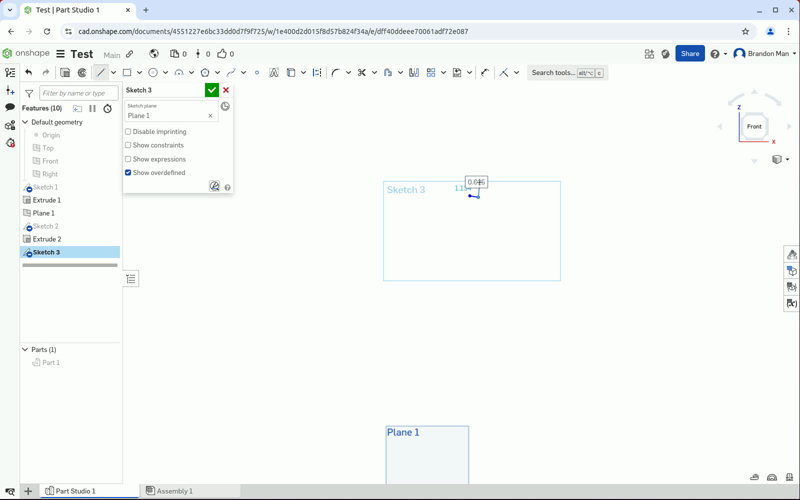
scroll(6)
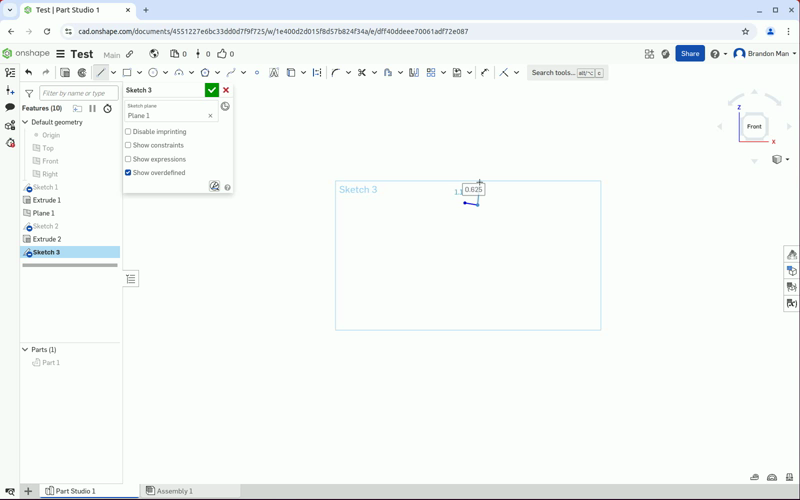
scroll(6)
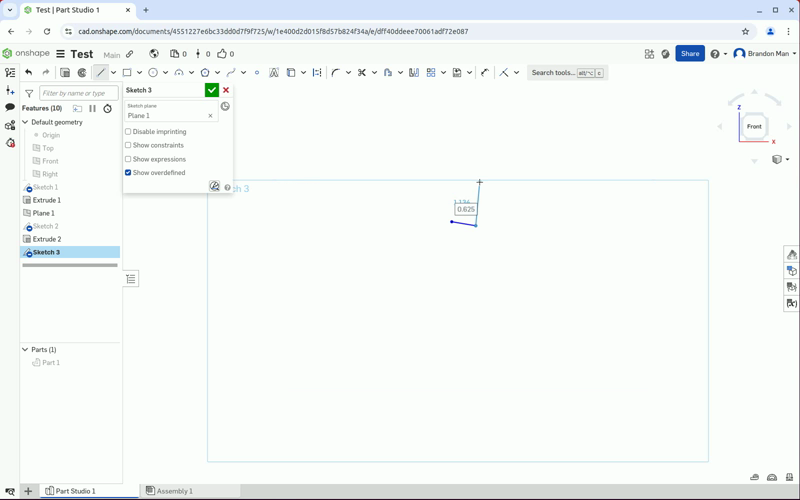
scroll(6)
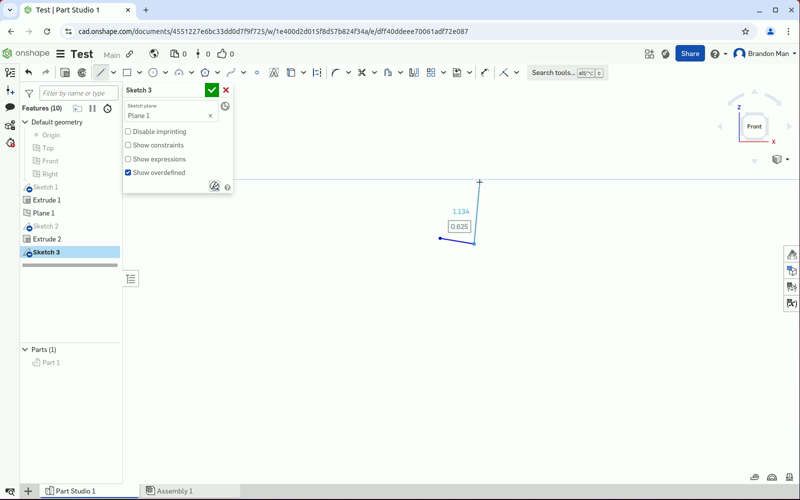
click(479, 181)
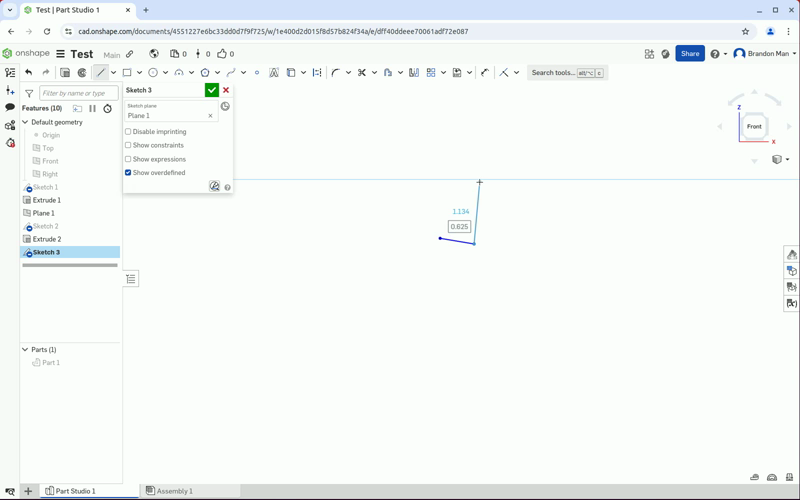
scroll(-6)
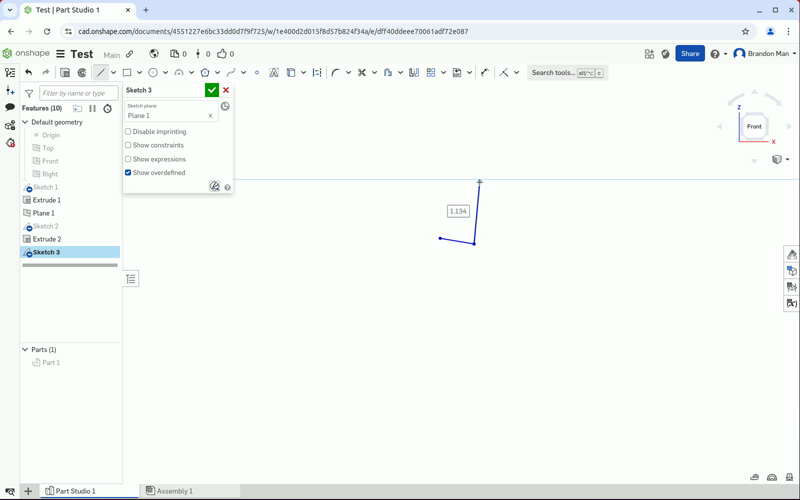
scroll(-6)
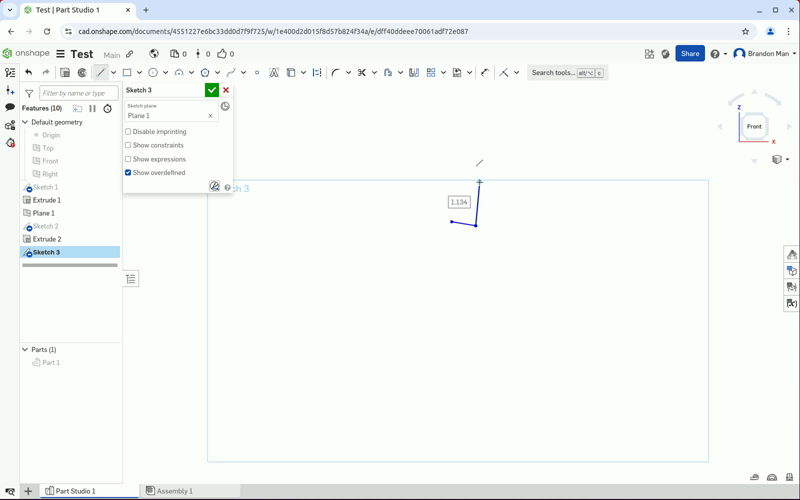
scroll(-6)
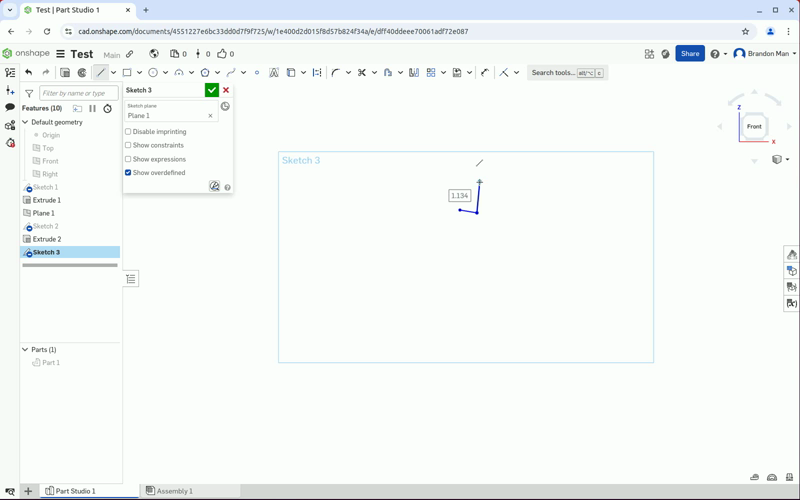
scroll(-6)
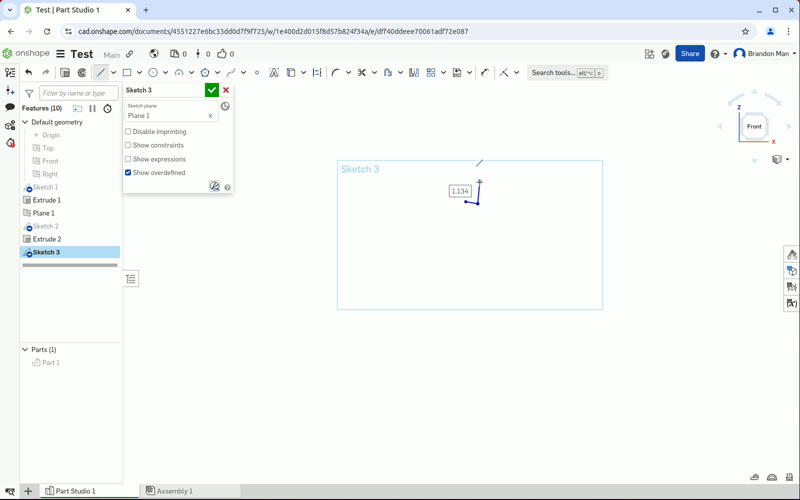
scroll(-6)
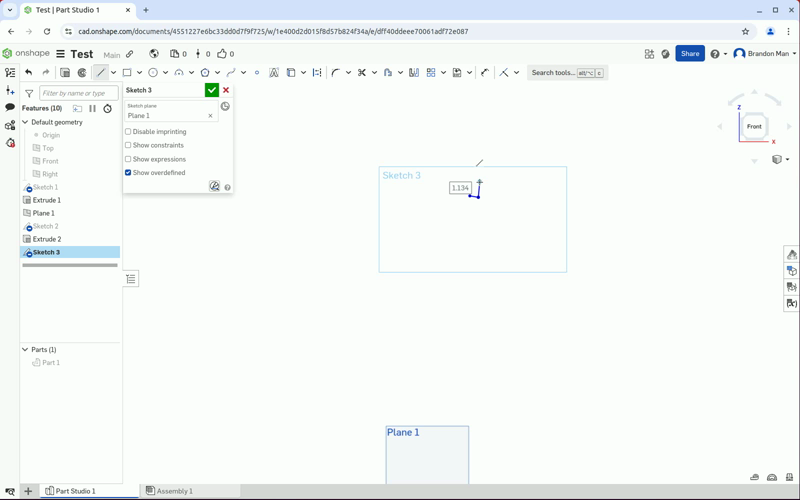
scroll(-6)
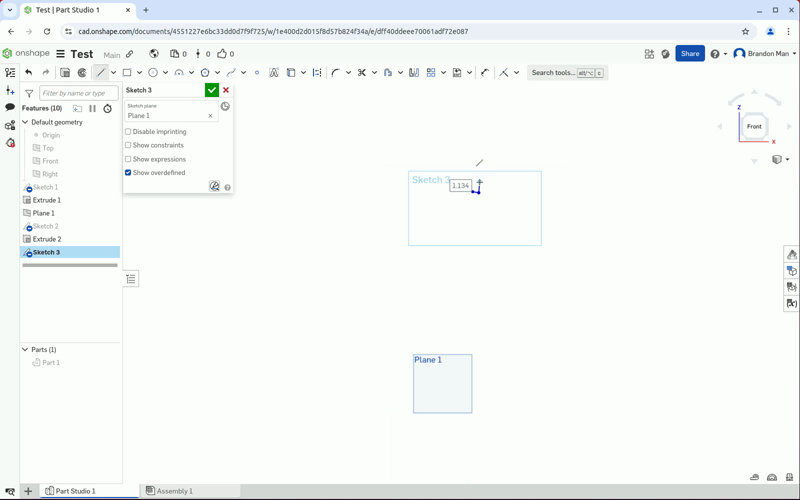
scroll(-6)
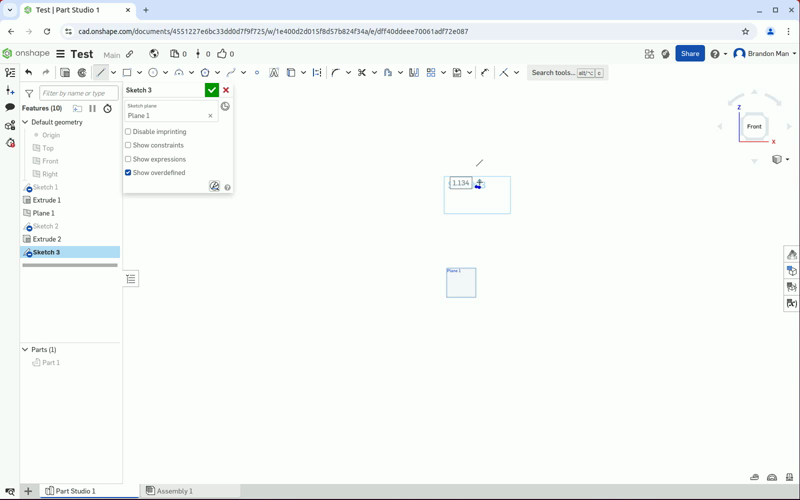
key_up(shift)
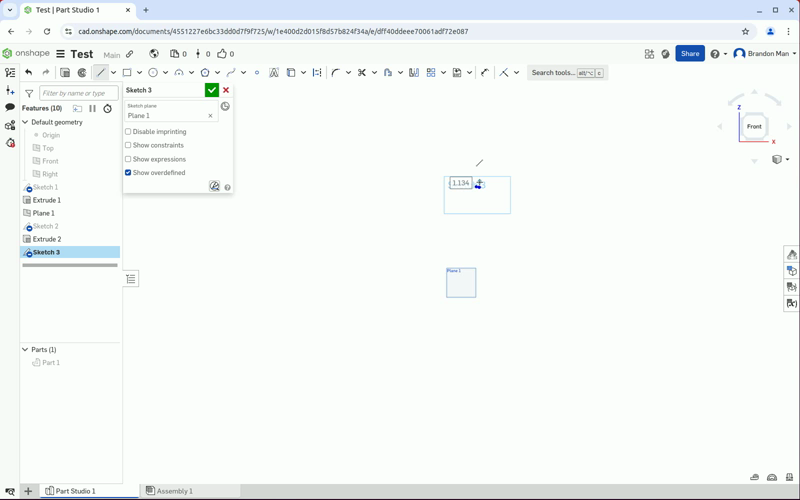
key_down(shift)
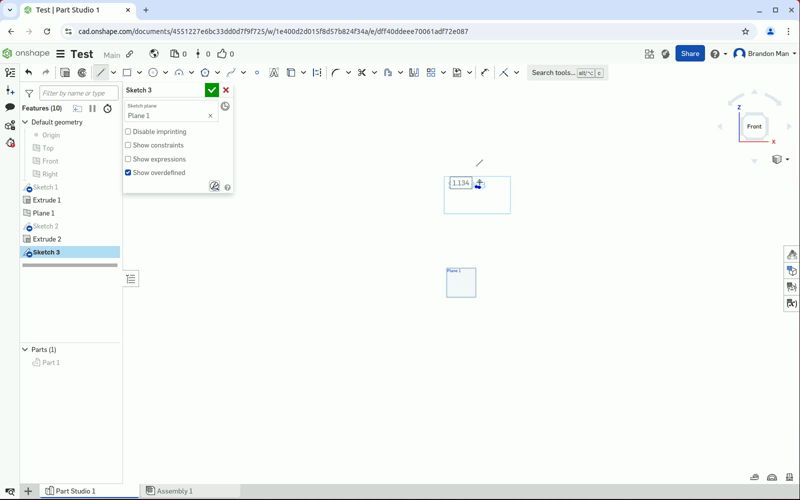
mouse_move(509, 181)
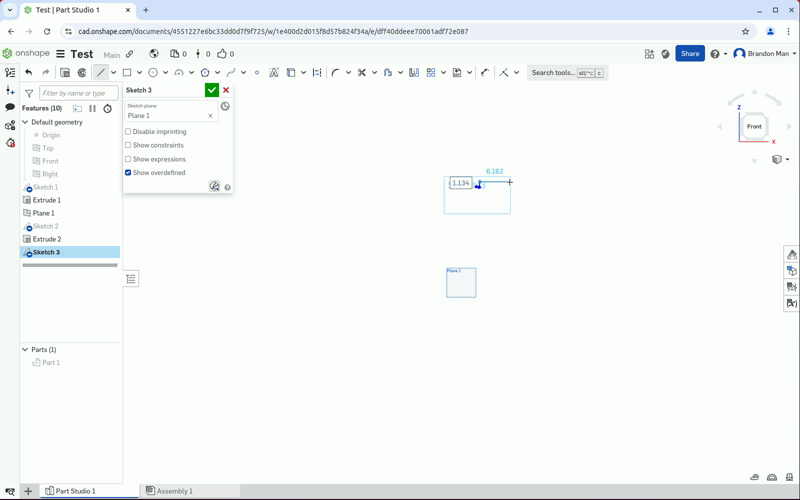
mouse_move(477, 180)
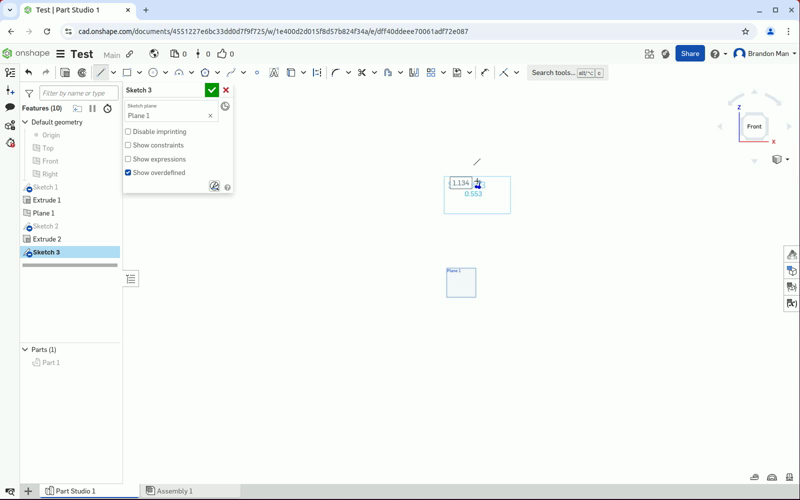
scroll(6)
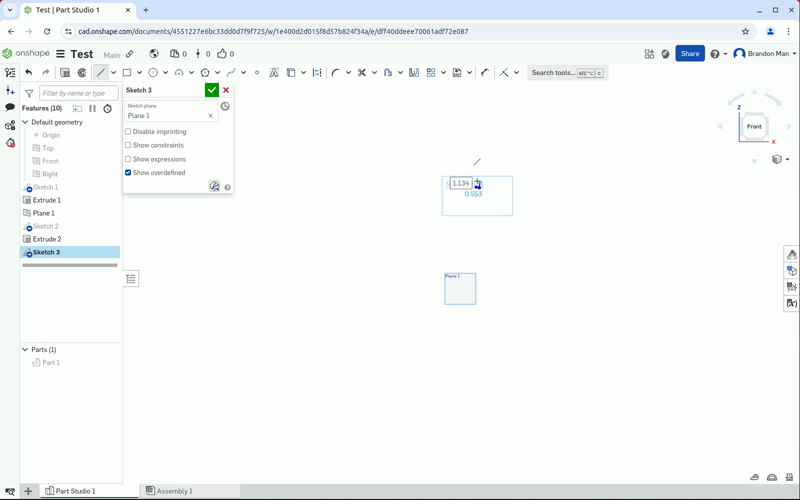
scroll(6)
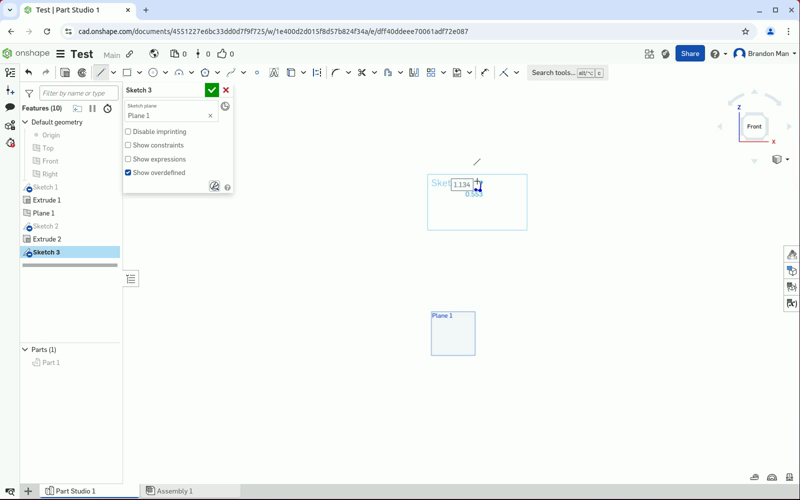
scroll(6)
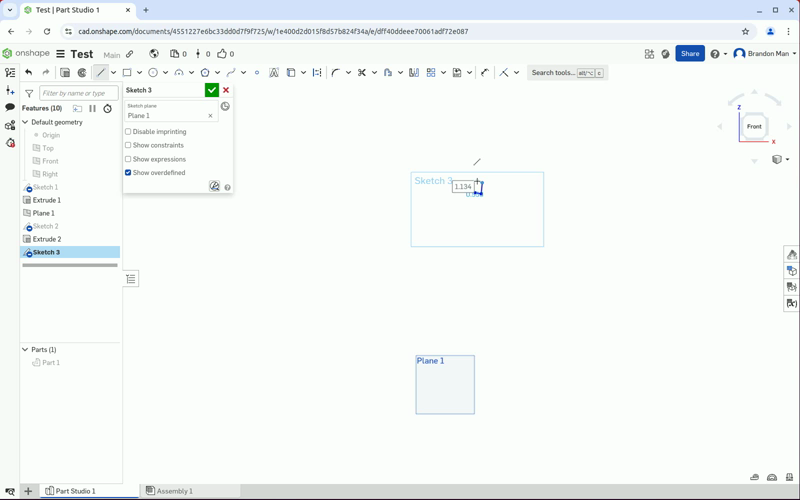
scroll(6)
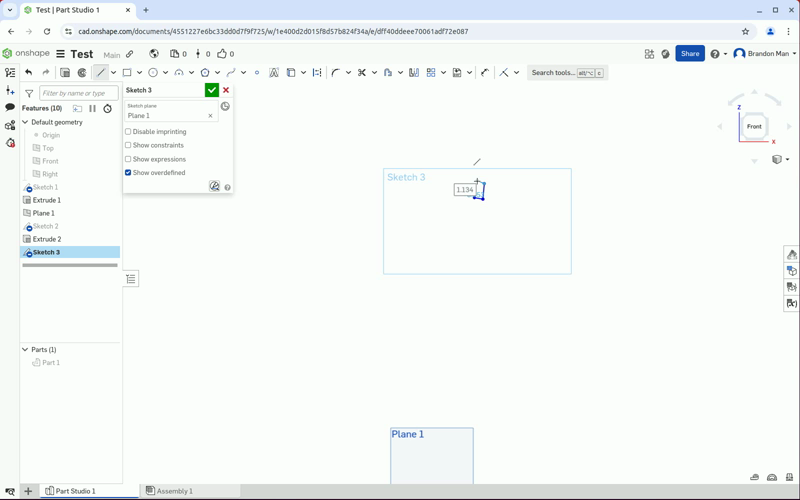
scroll(6)
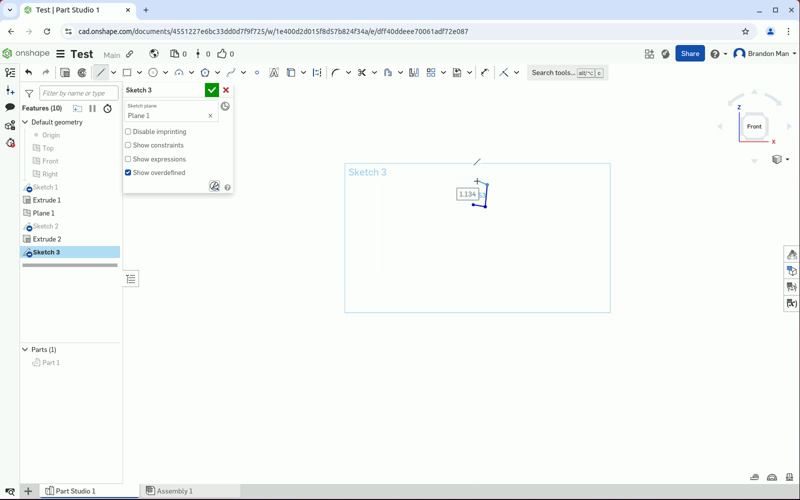
scroll(6)
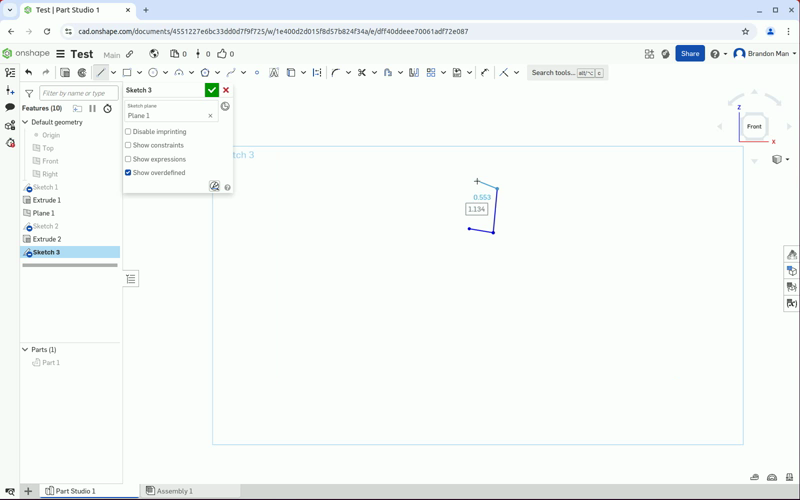
scroll(6)
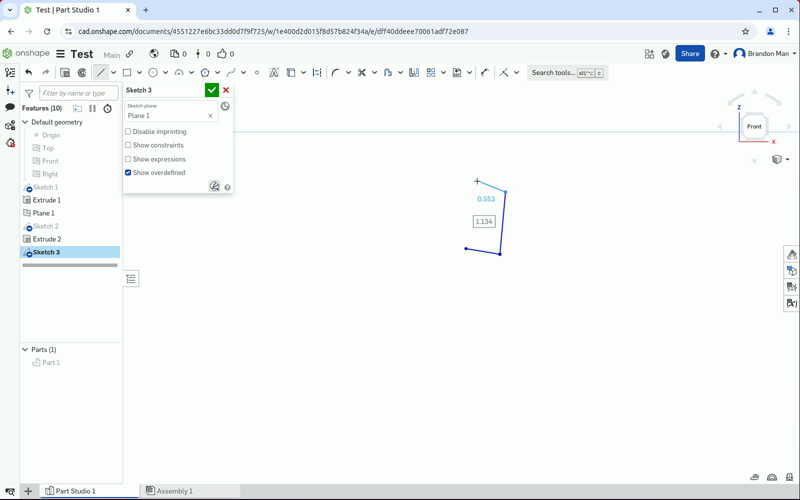
click(477, 180)
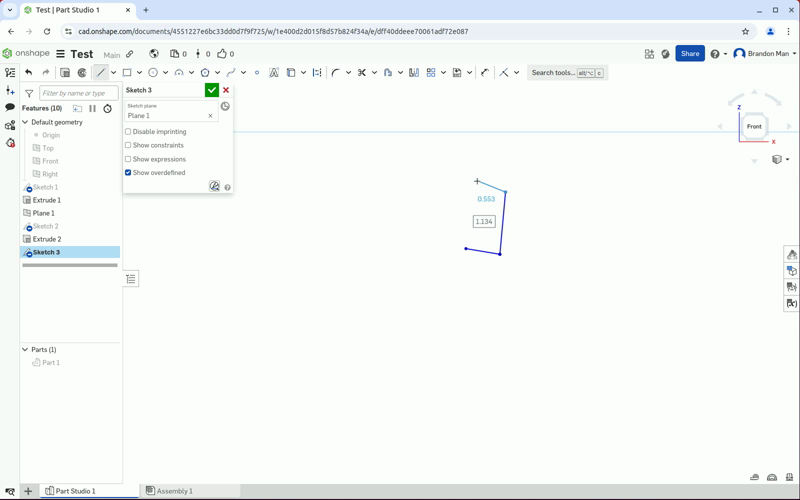
scroll(-6)
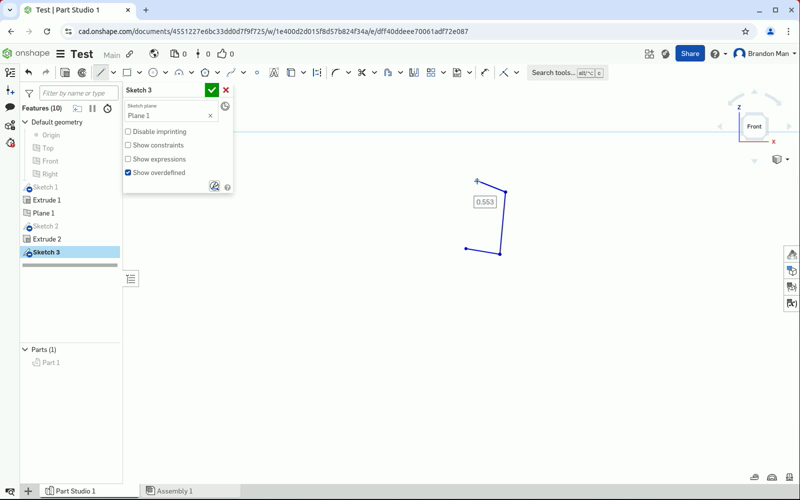
scroll(-6)
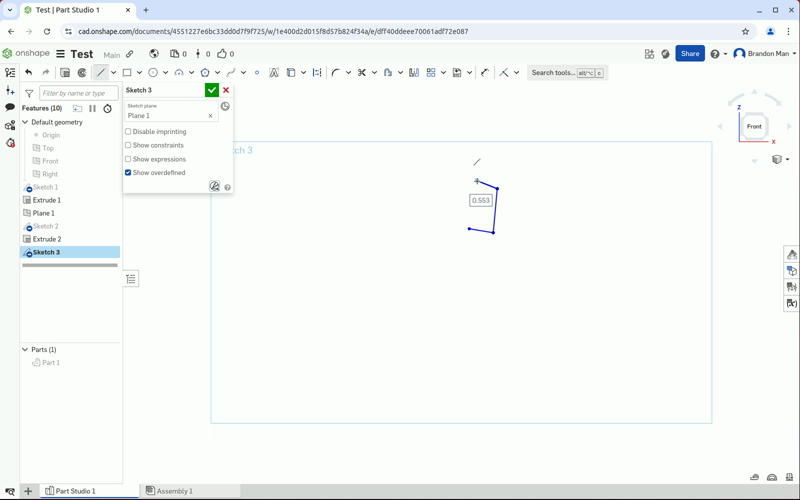
scroll(-6)
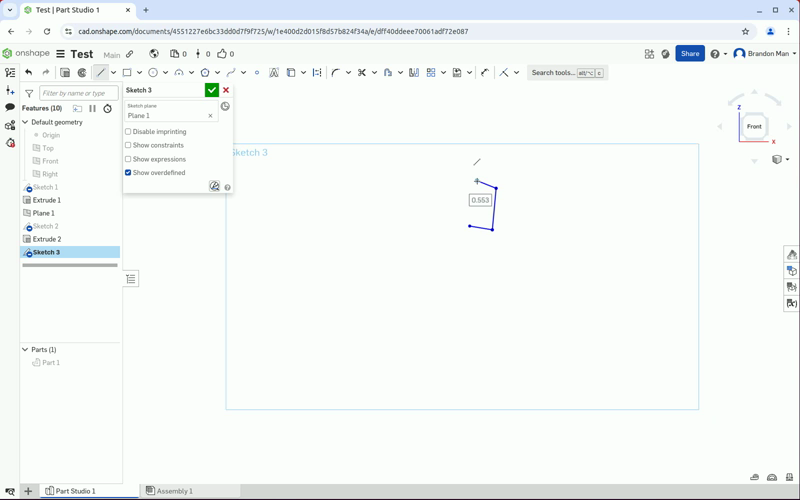
scroll(-6)
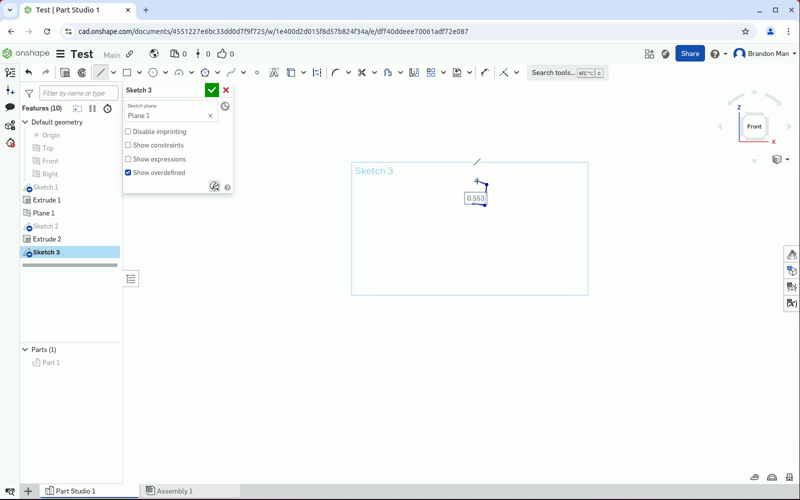
scroll(-6)
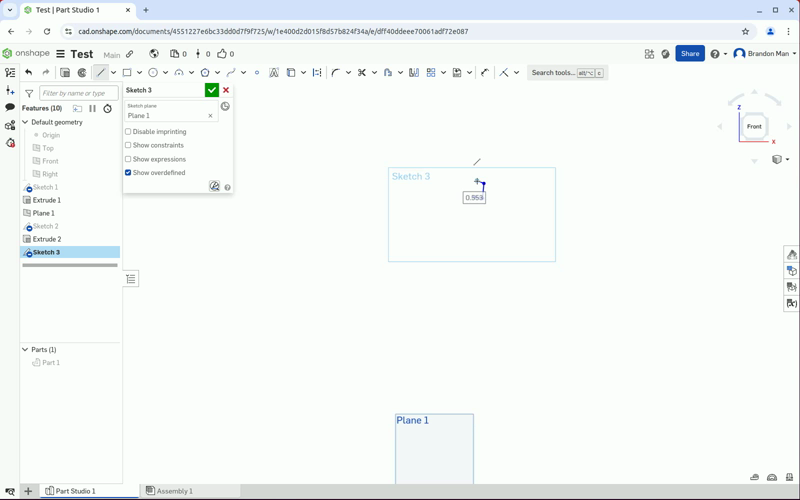
scroll(-6)
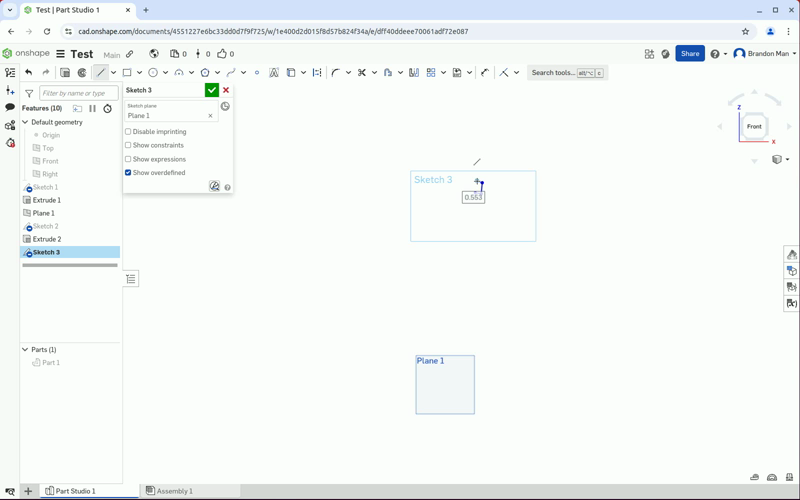
scroll(-6)
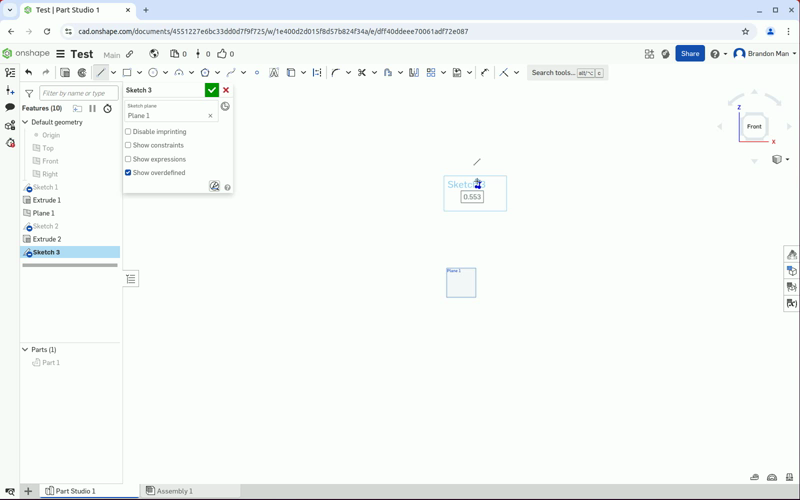
key_up(shift)
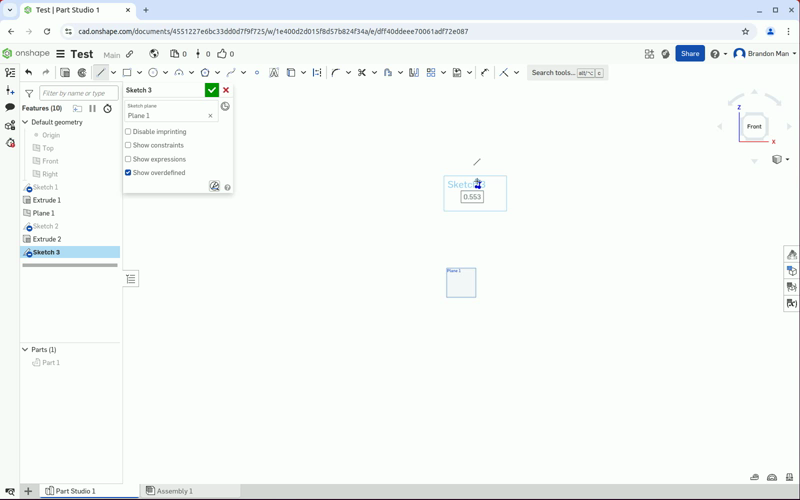
mouse_move(507, 180)
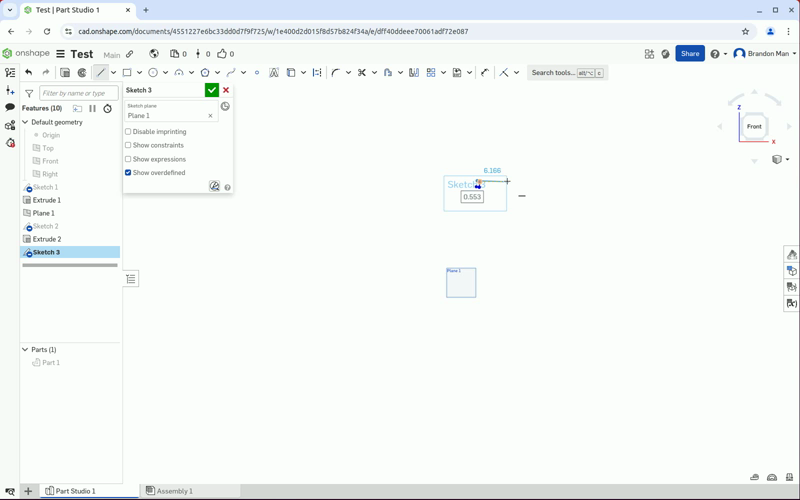
key_down(shift)
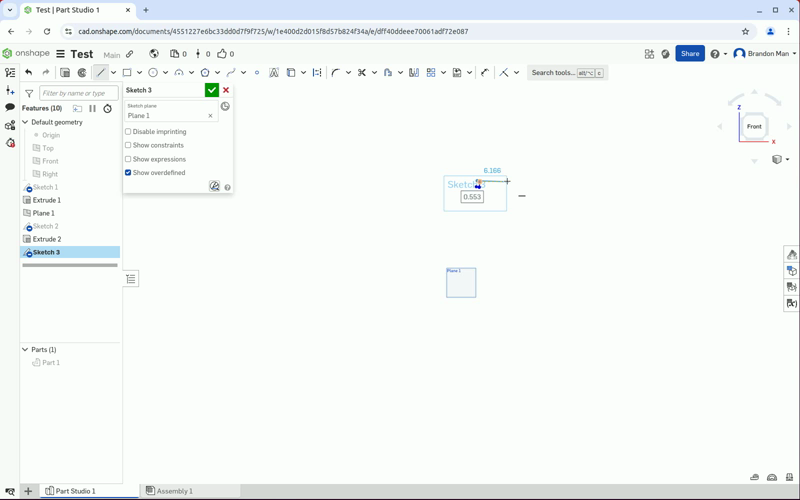
mouse_move(476, 186)
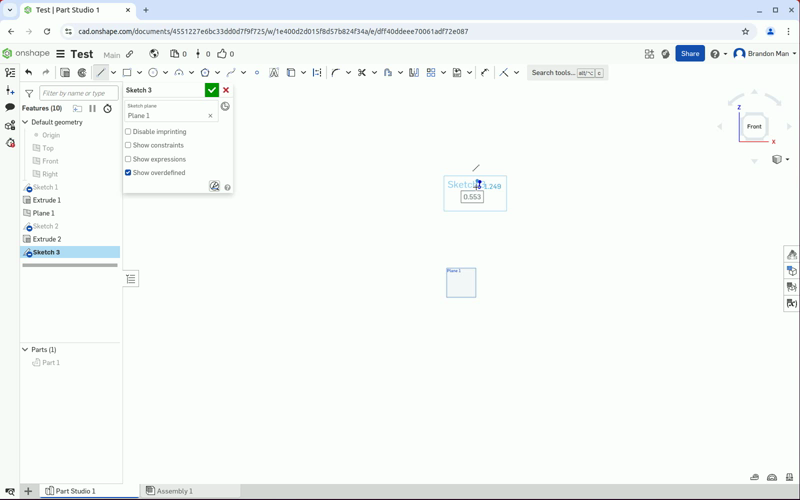
scroll(6)
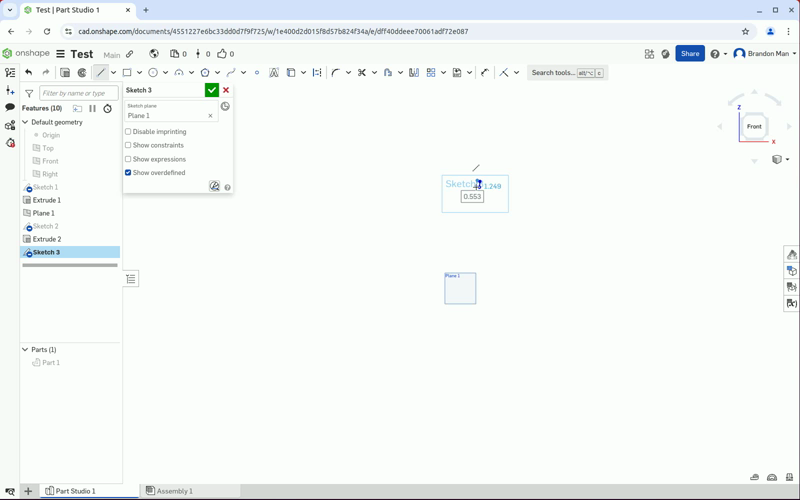
scroll(6)
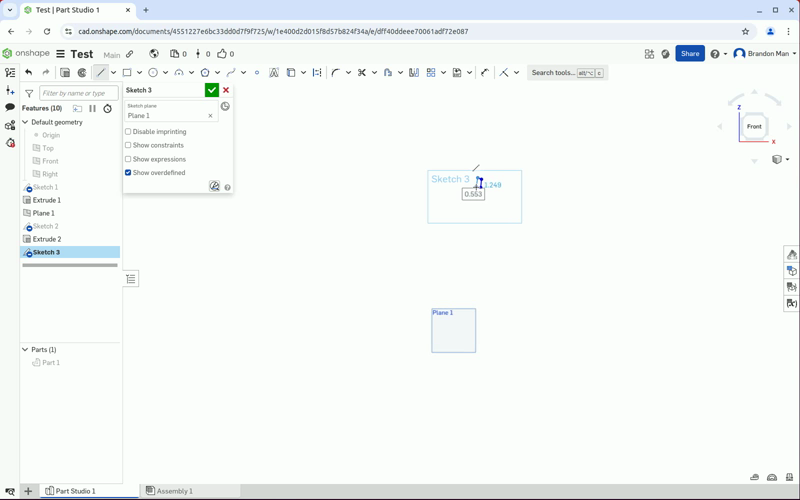
scroll(6)
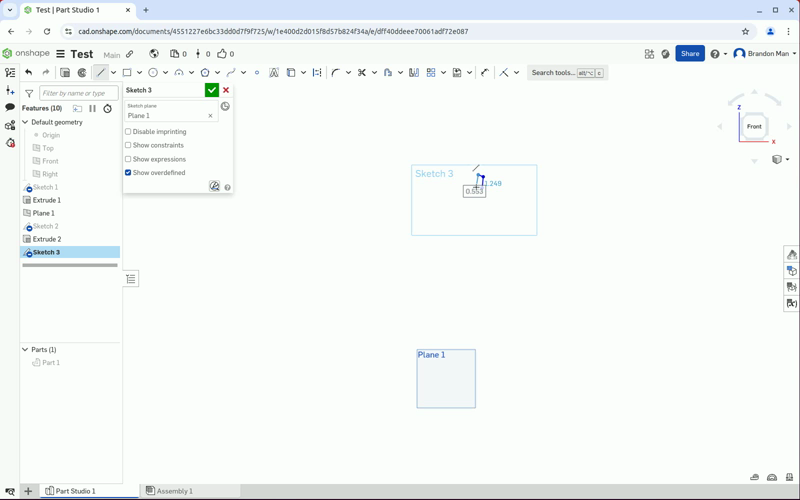
scroll(6)
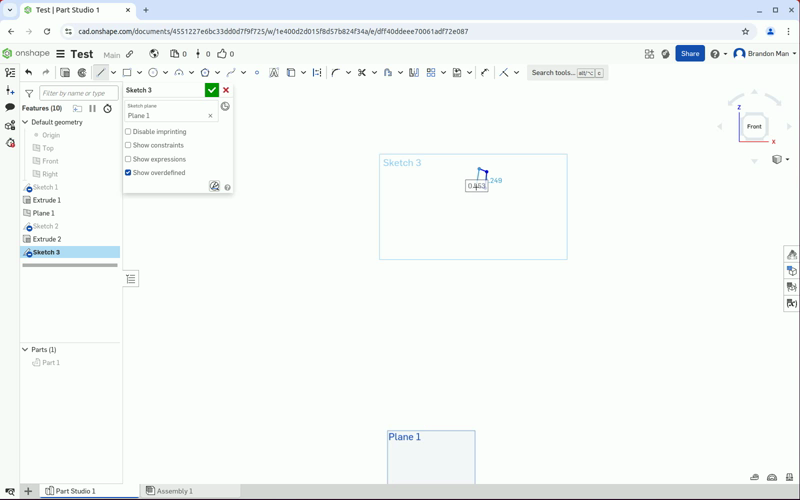
scroll(6)
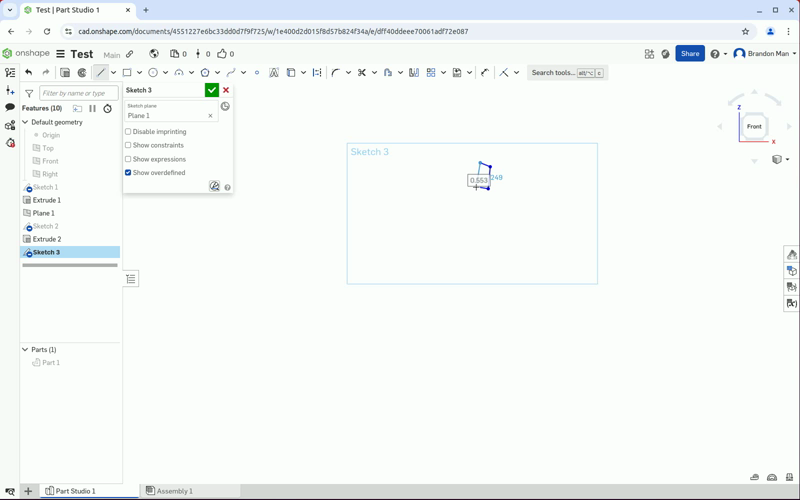
scroll(6)
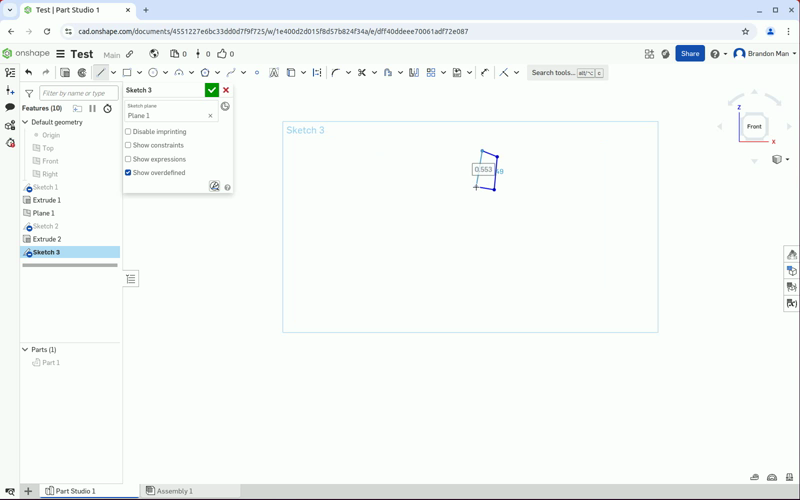
scroll(6)
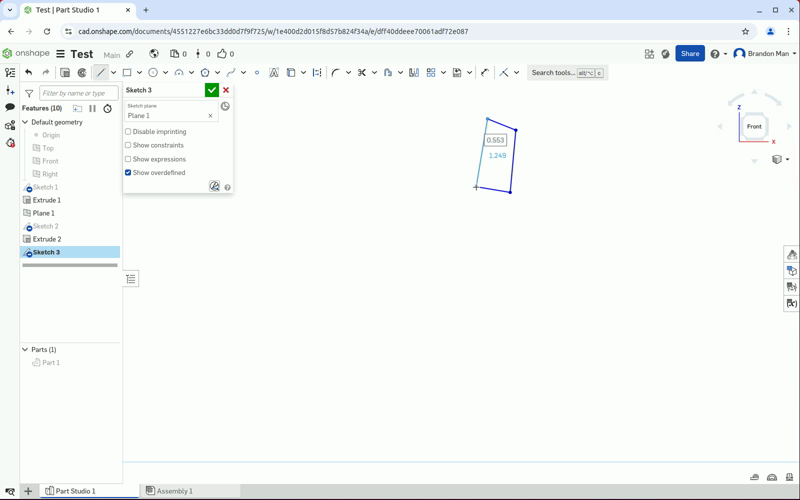
key_up(shift)
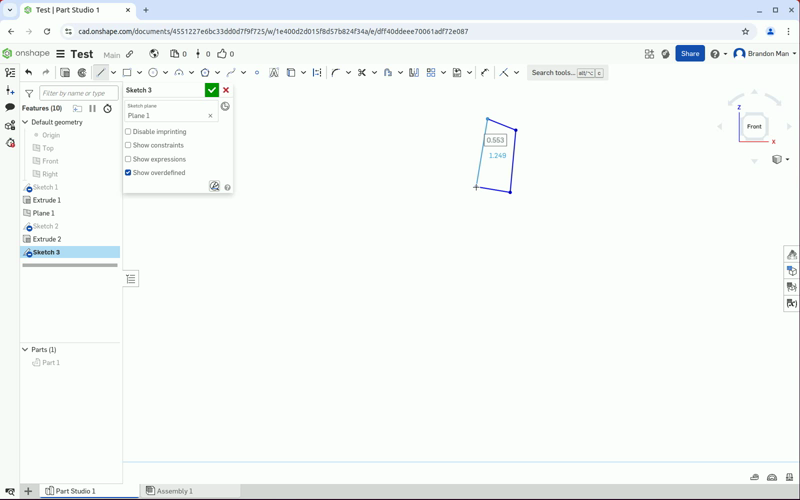
click(476, 186)
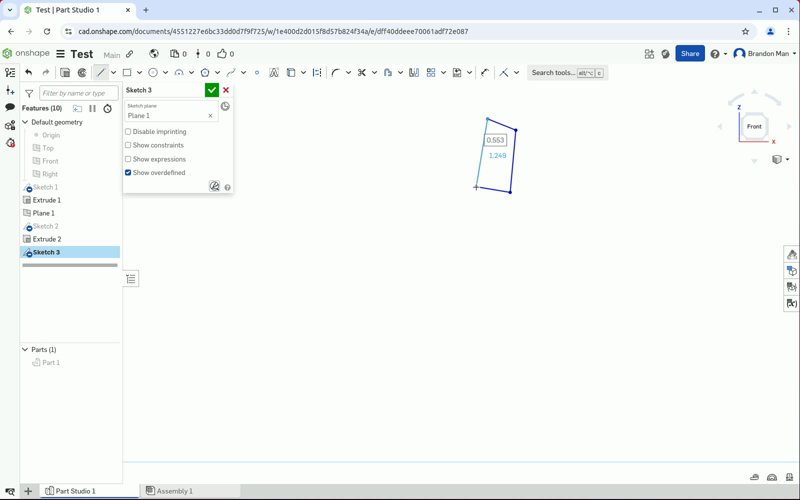
scroll(-6)
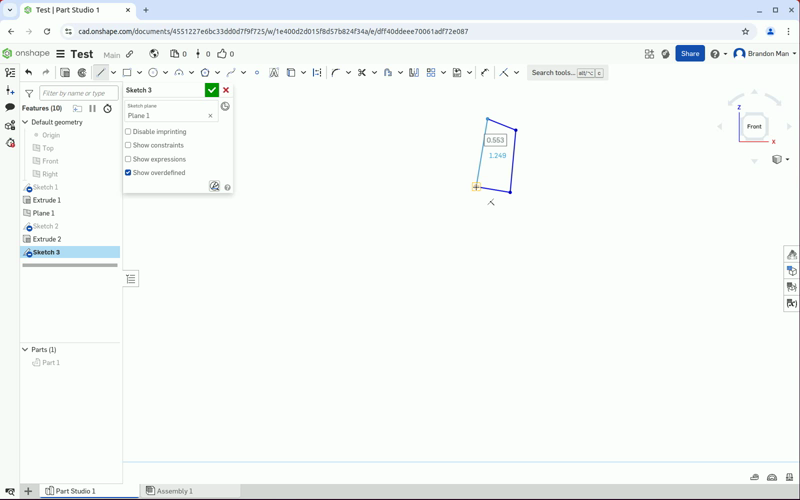
scroll(-6)
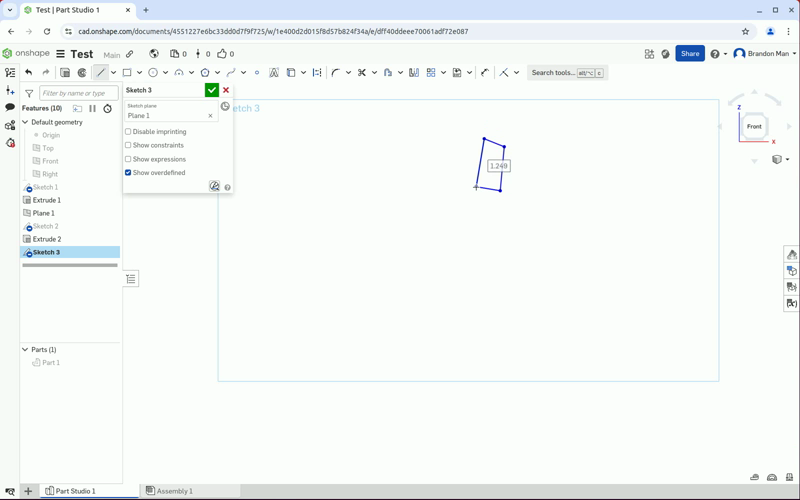
scroll(-6)
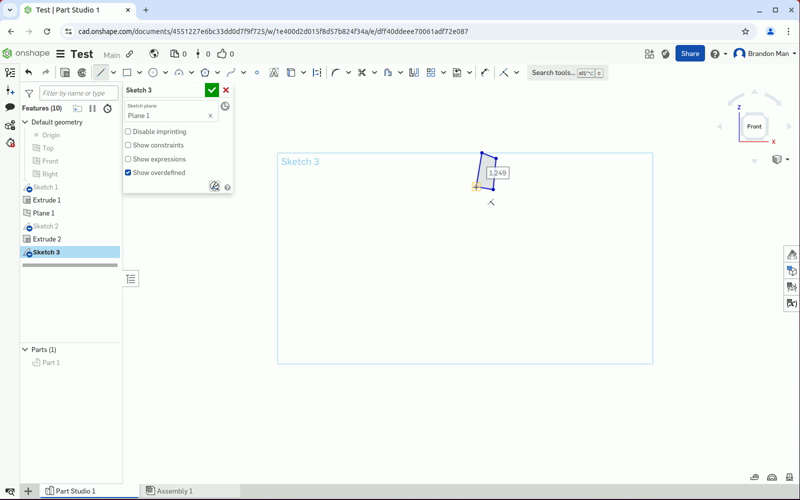
scroll(-6)
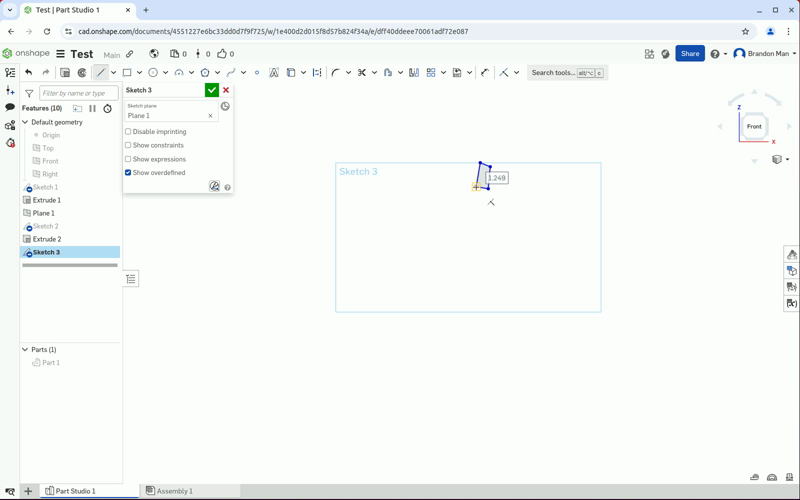
scroll(-6)
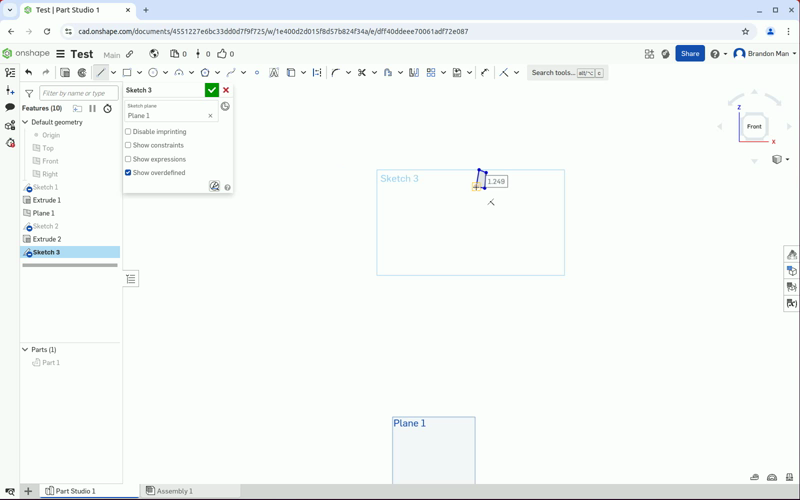
scroll(-6)
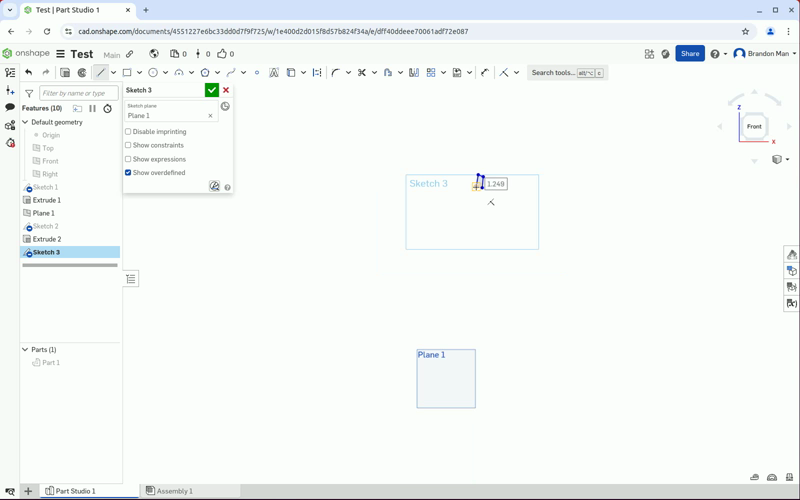
scroll(-6)
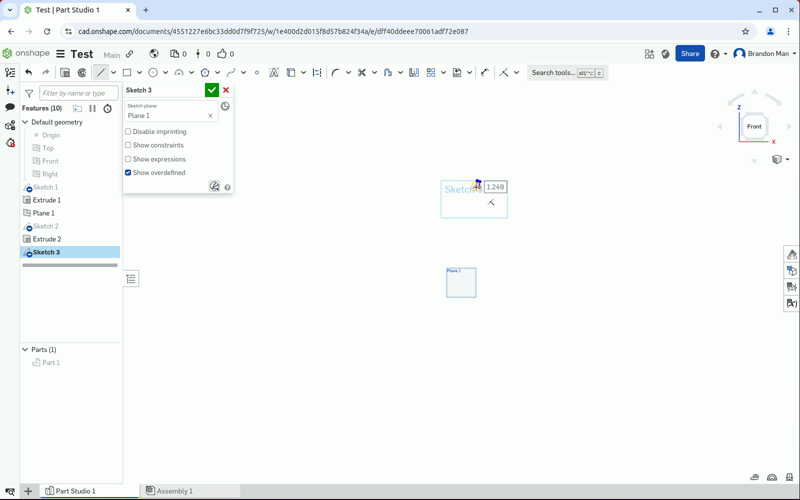
key(esc)
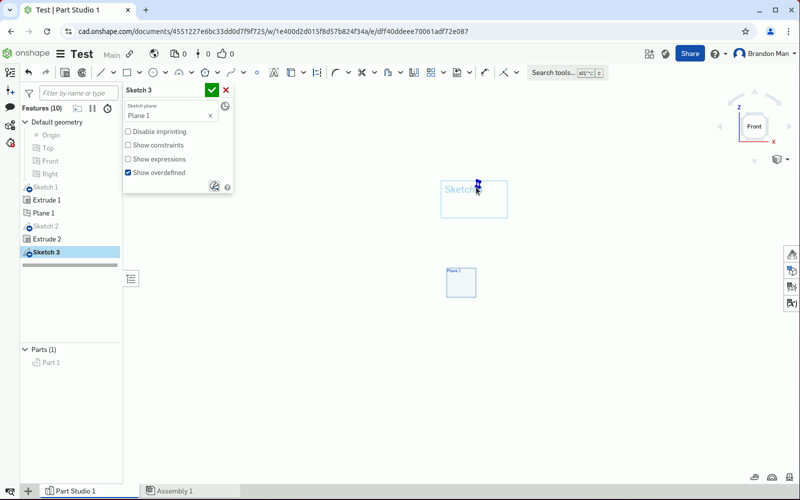
mouse_move(479, 183)
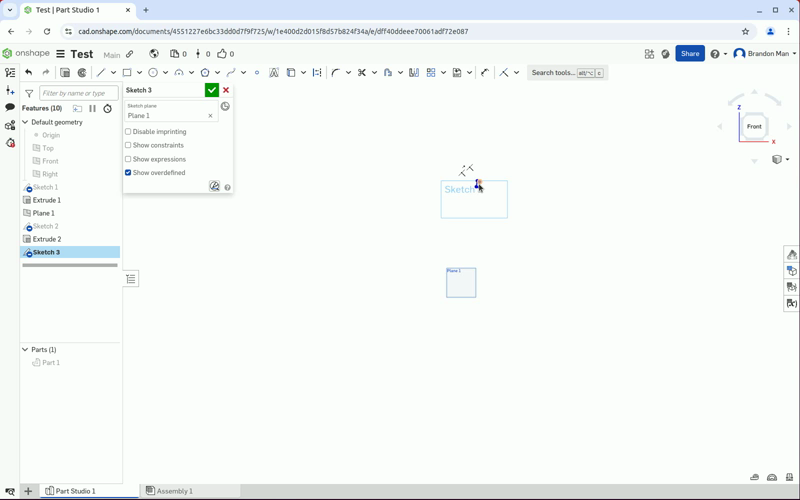
scroll(6)
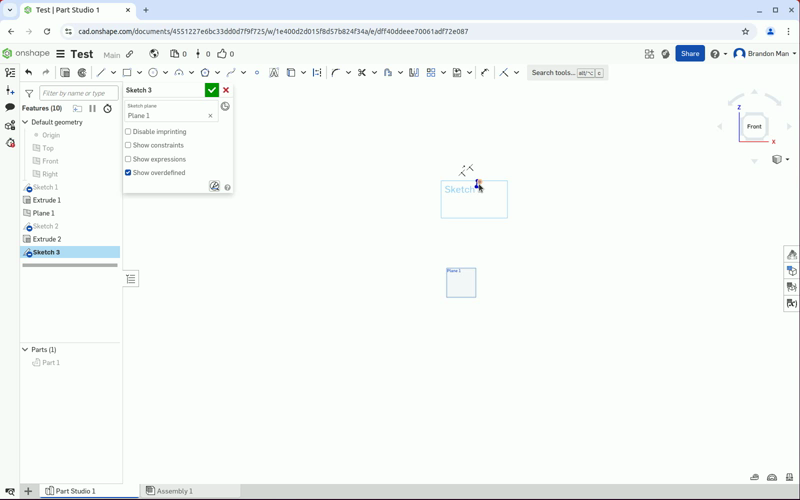
scroll(6)
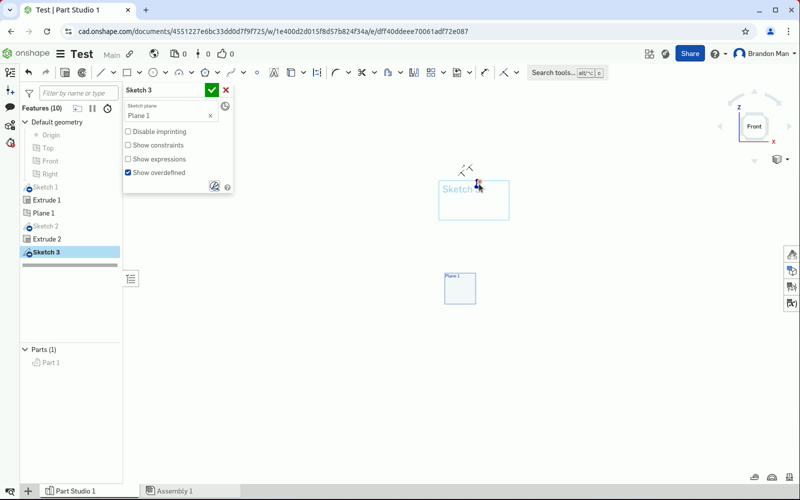
scroll(6)
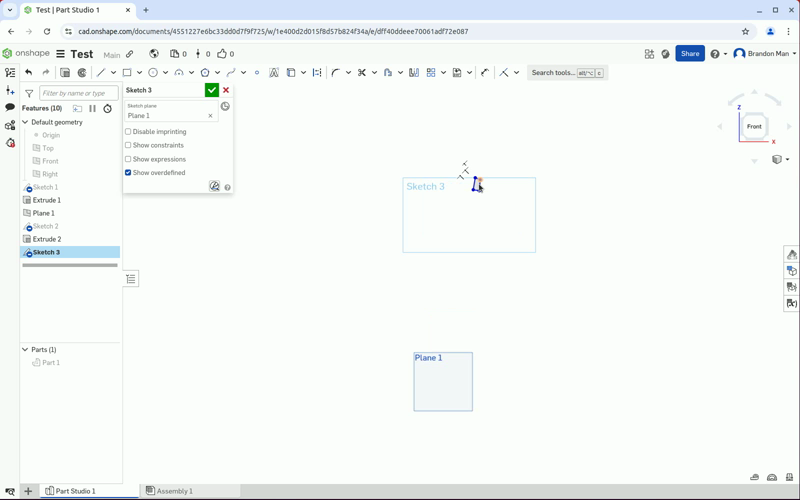
scroll(6)
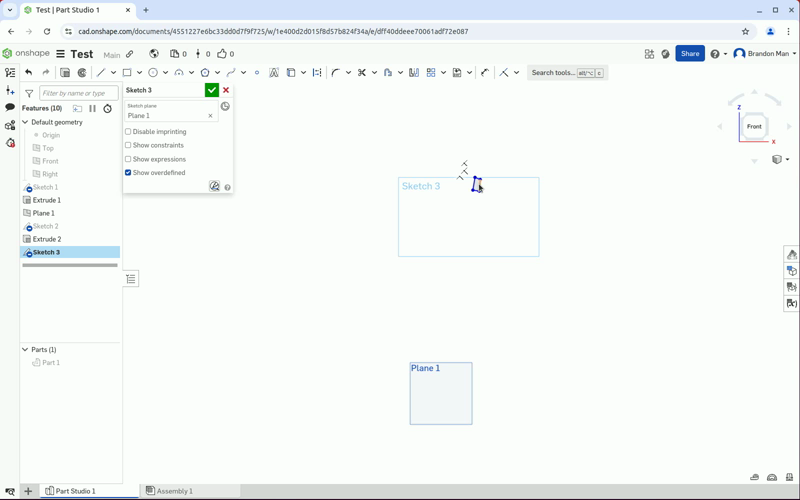
scroll(6)
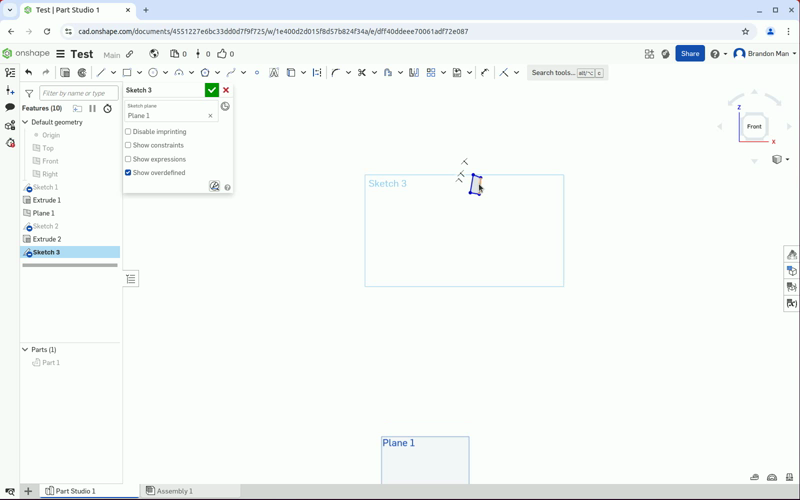
scroll(6)
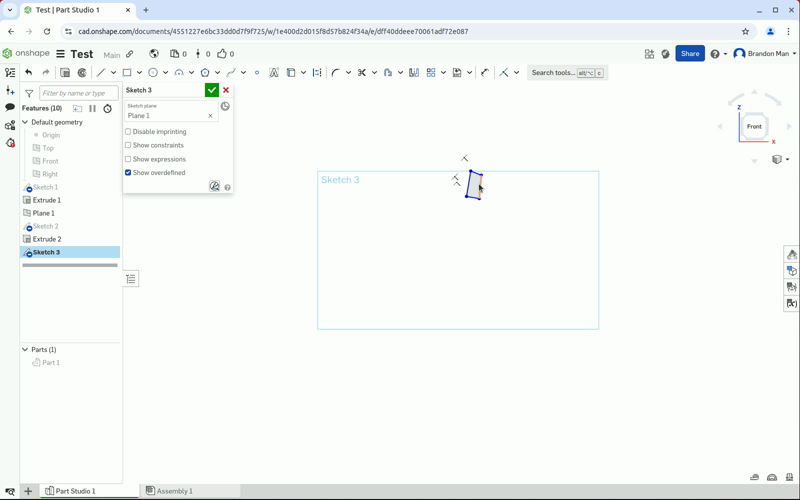
scroll(6)
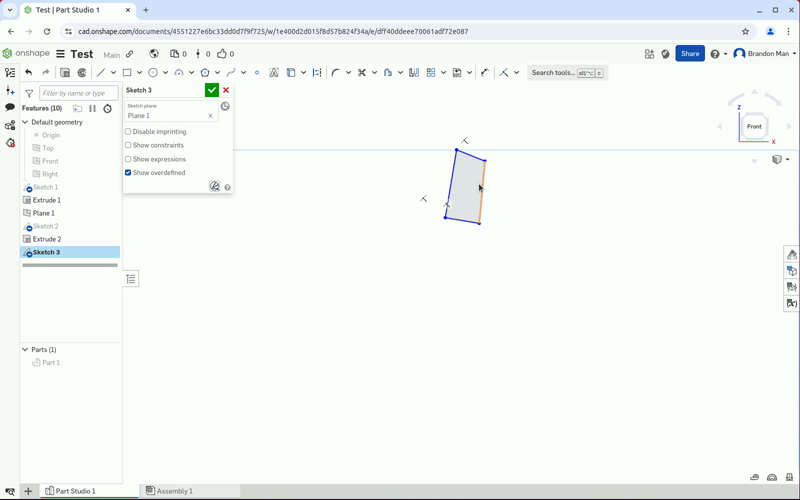
click(479, 183)
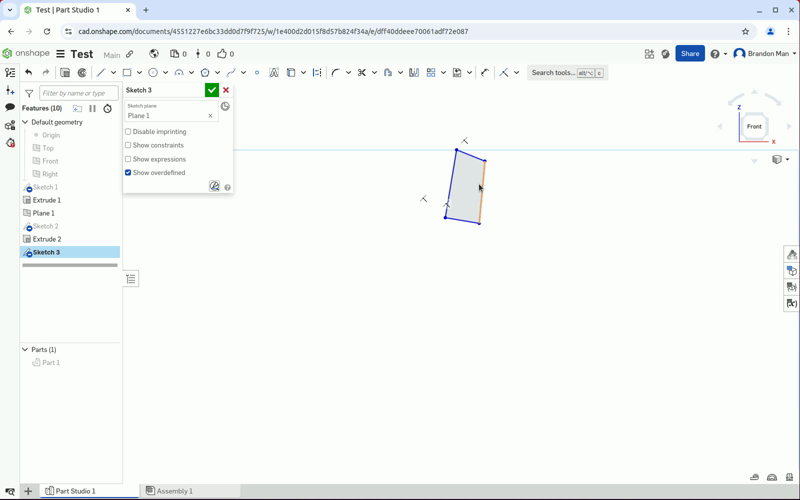
scroll(-6)
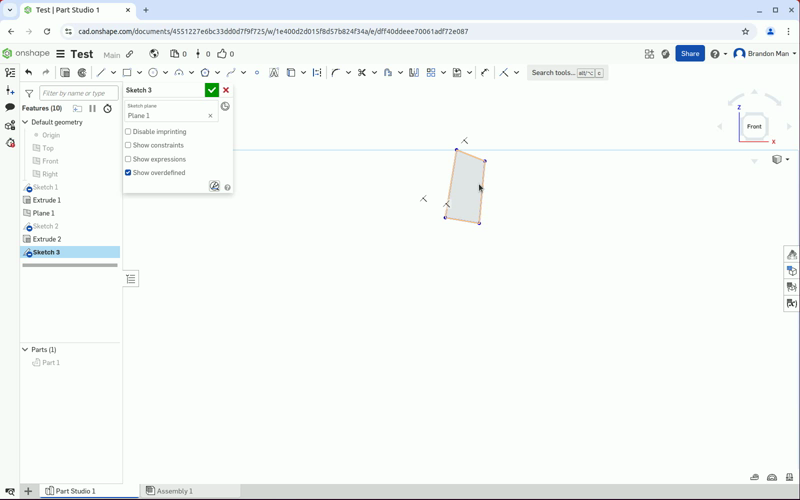
scroll(-6)
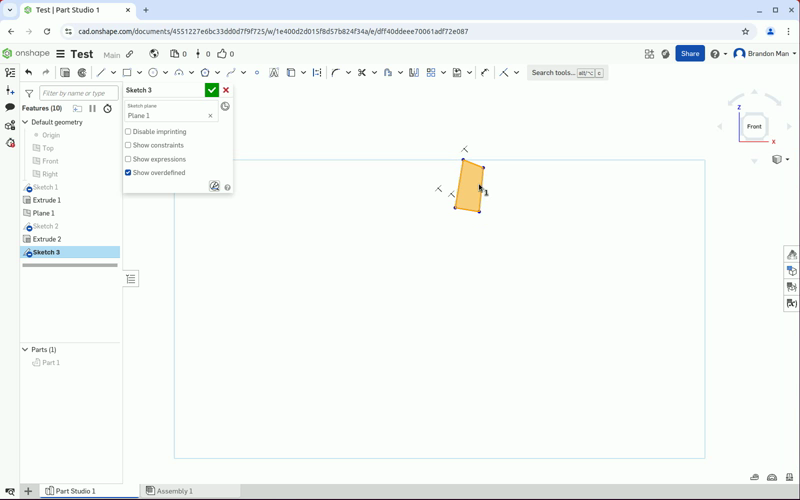
scroll(-6)
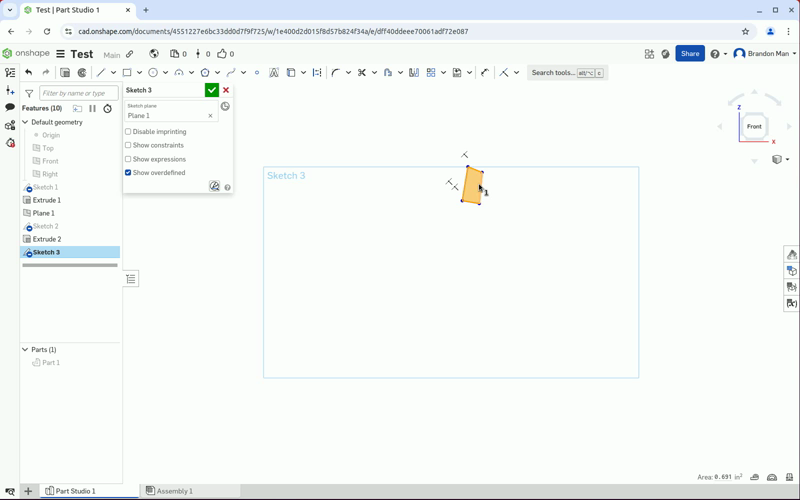
scroll(-6)
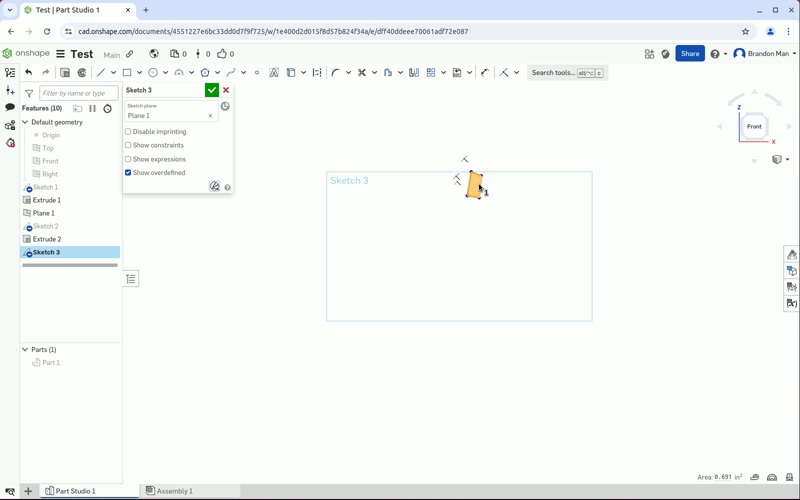
scroll(-6)
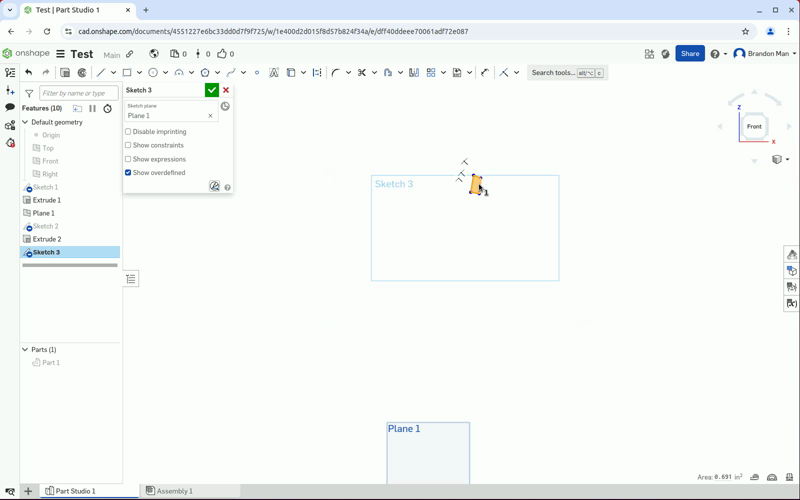
scroll(-6)
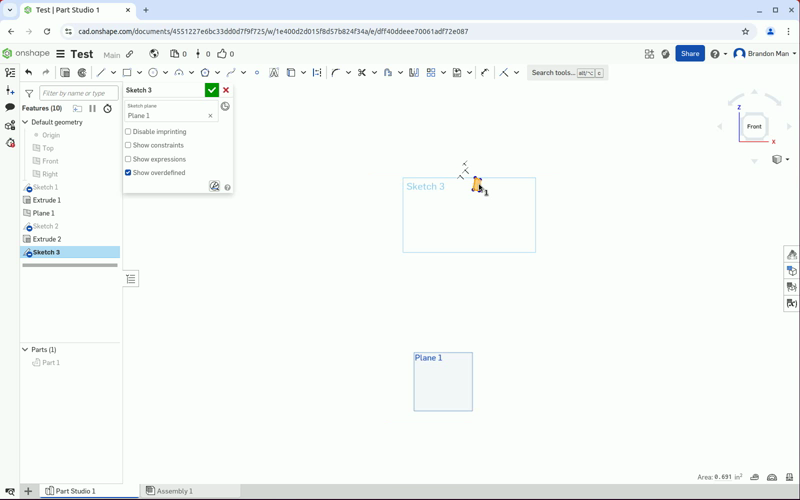
scroll(-6)
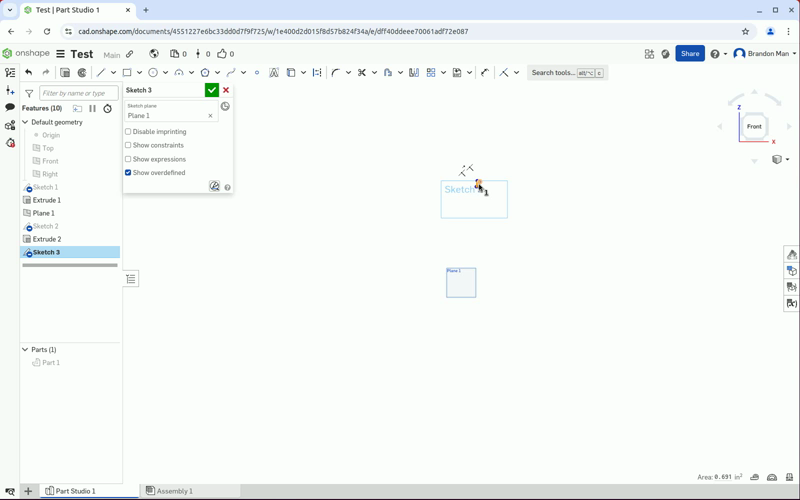
mouse_move(73, 352)
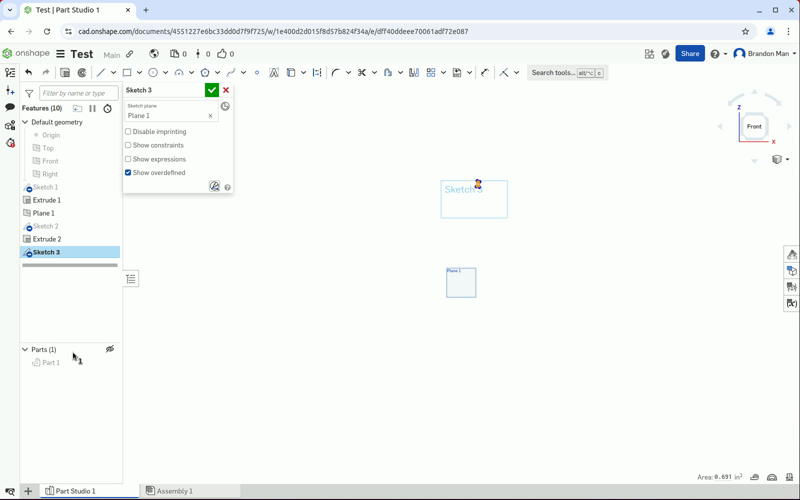
key(shift+y)
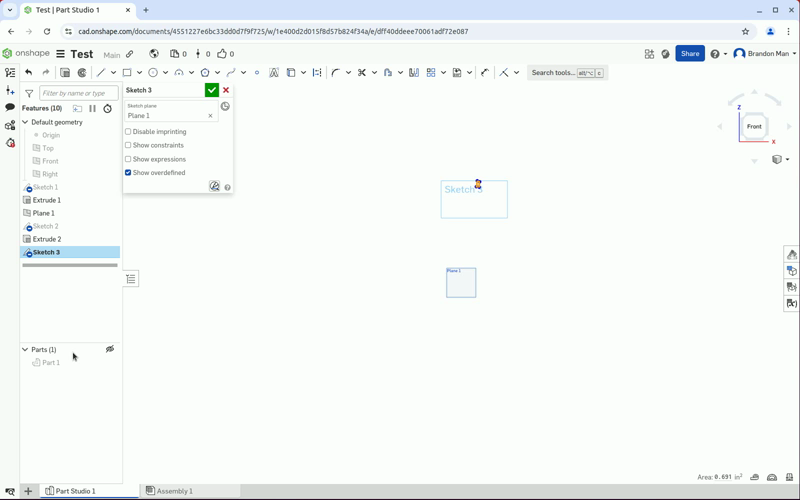
key(shift+e)
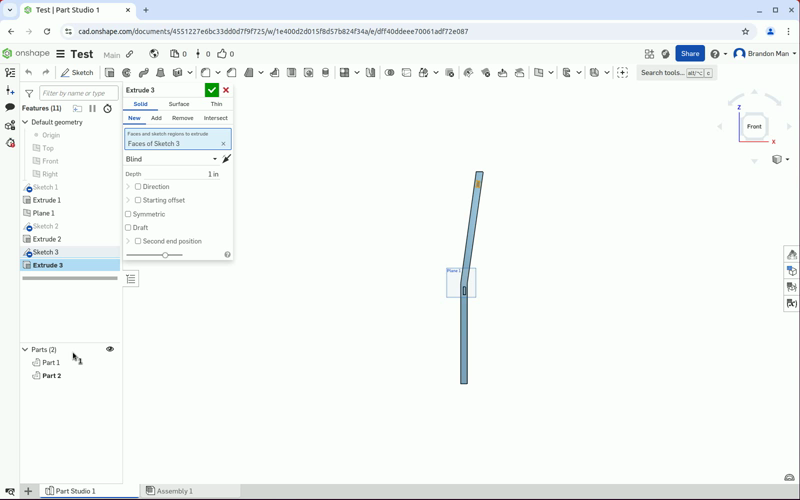
mouse_move(143, 106)
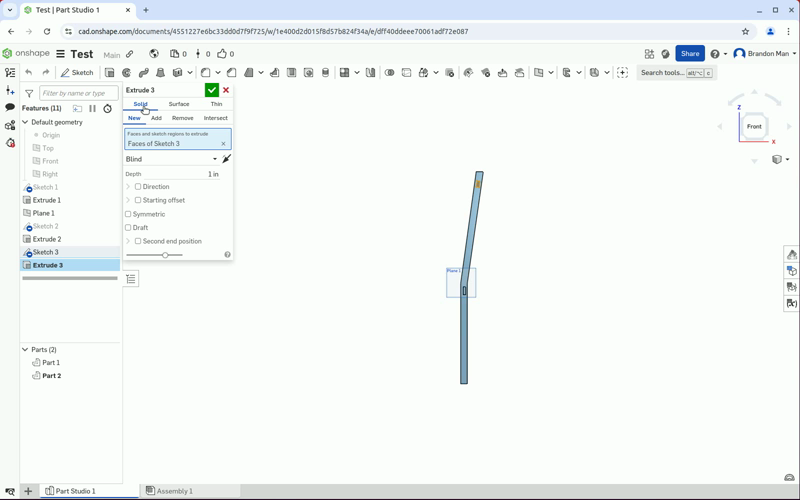
click(143, 106)
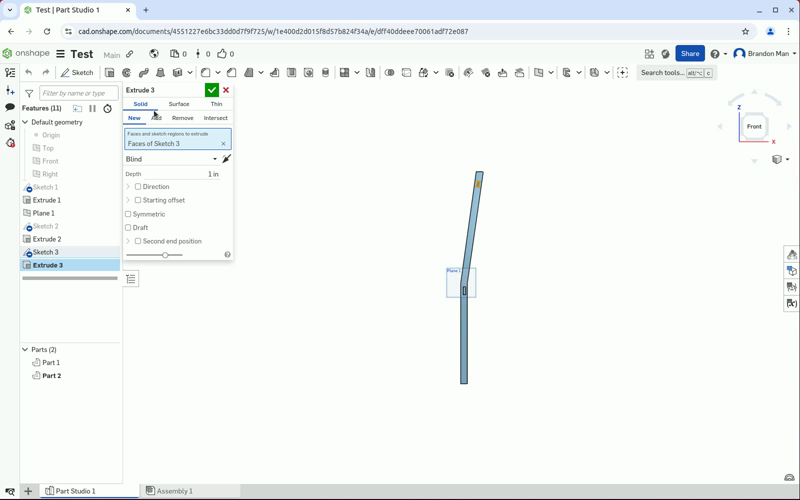
mouse_move(186, 120)
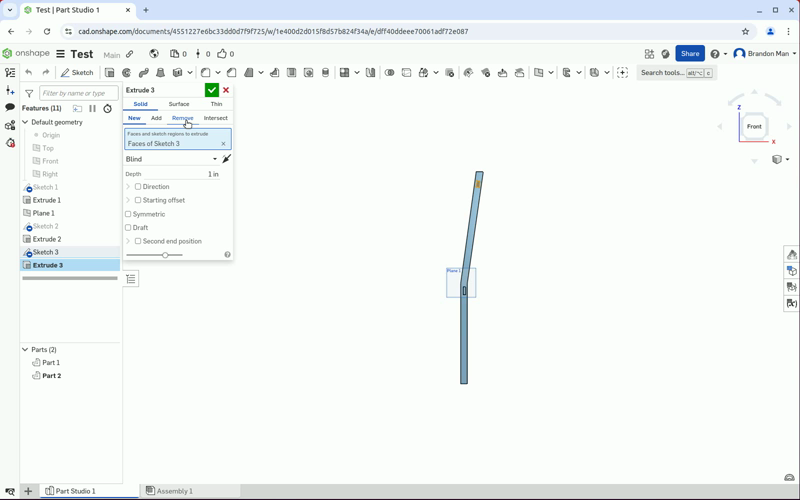
click(186, 120)
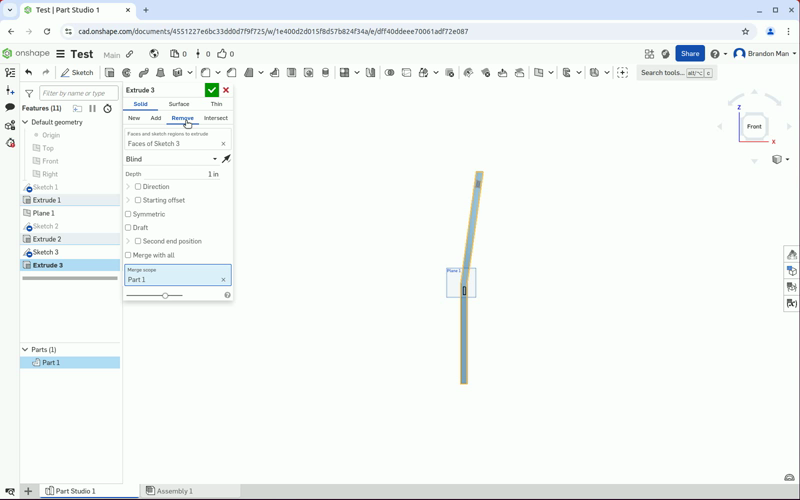
key(tab, 4)
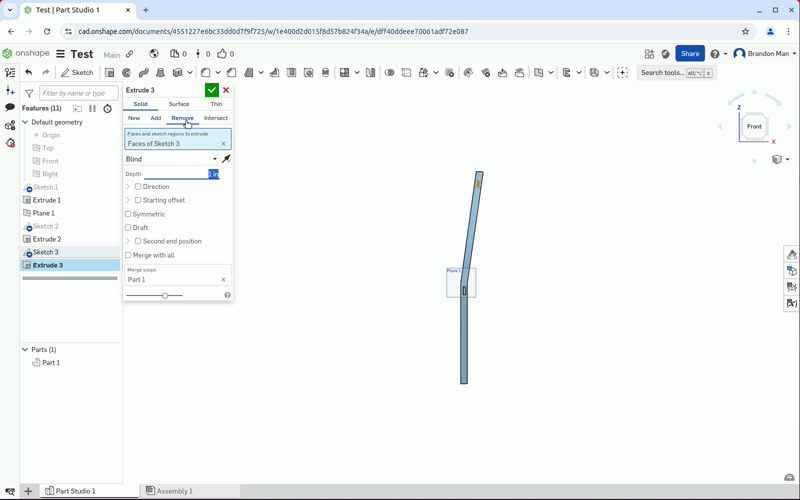
text(0.481)
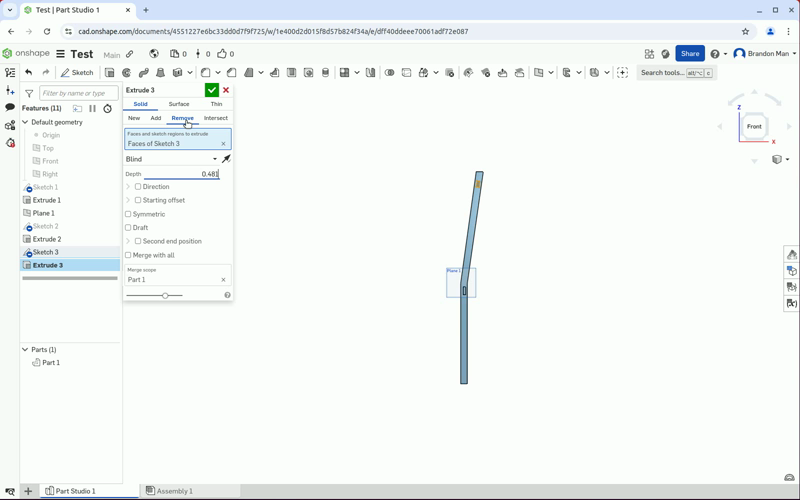
key(tab, 6)
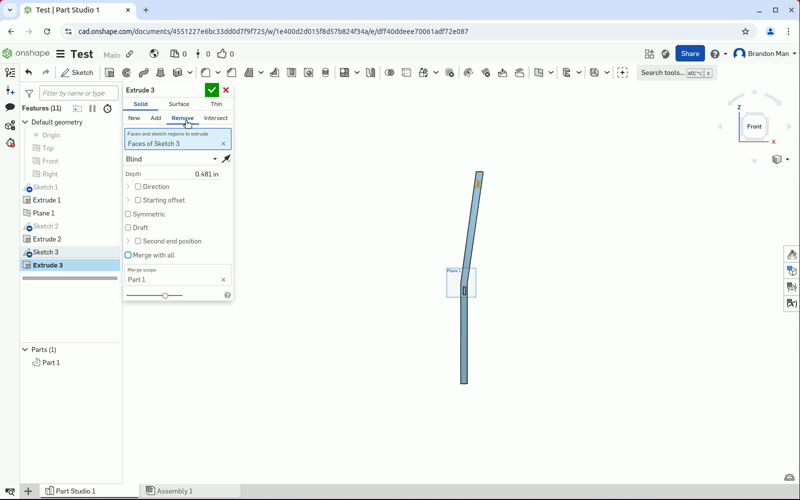
key(space)
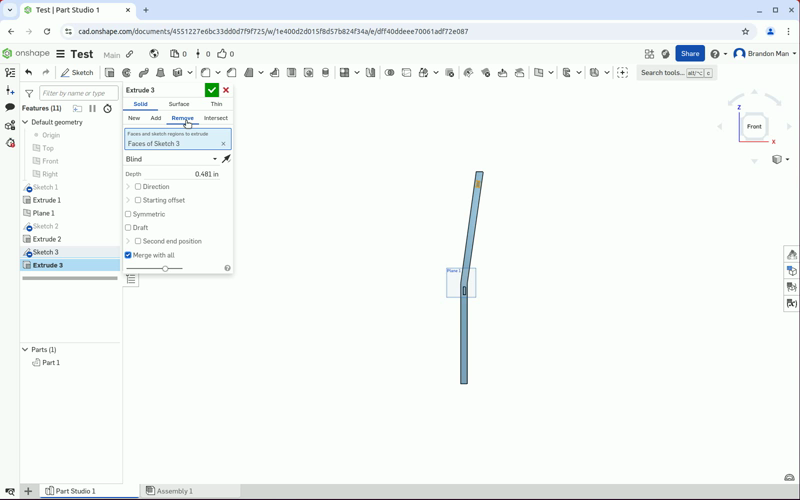
key(enter)
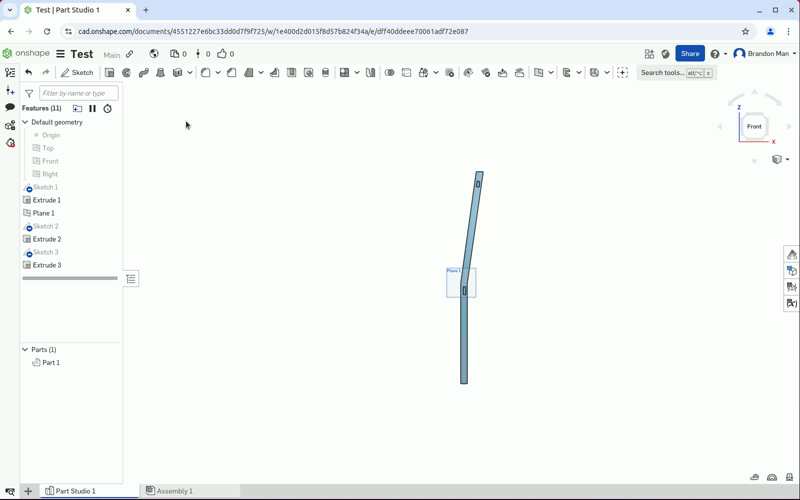
key(shift+h)
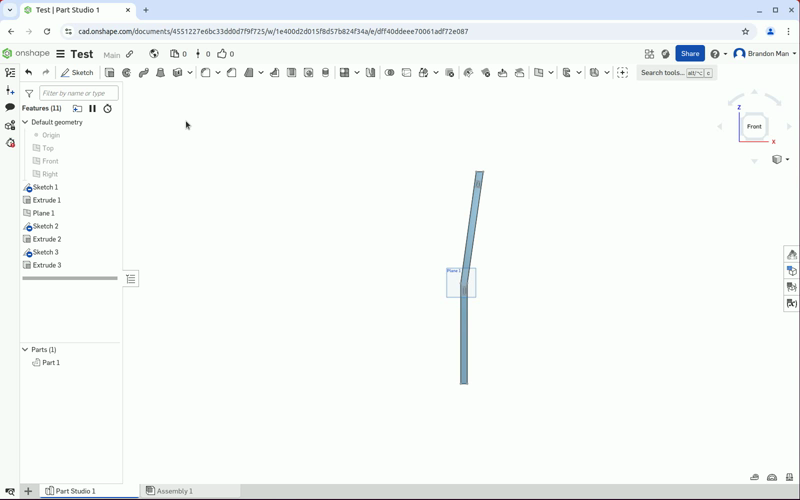
key(shift+h)
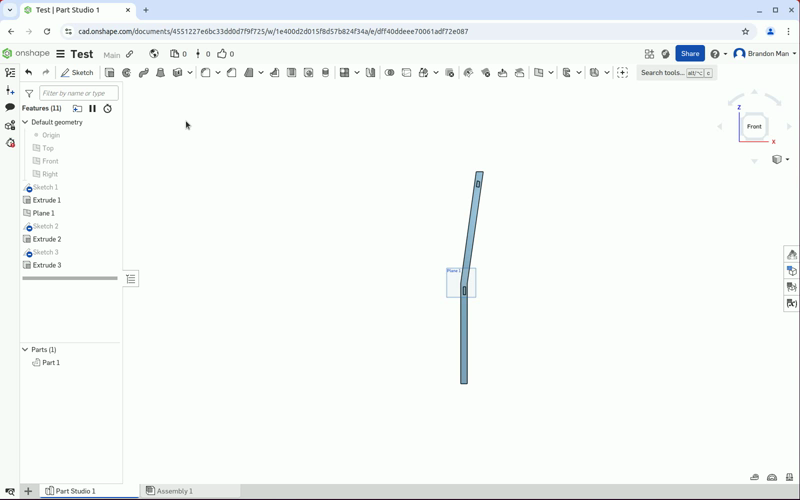
mouse_move(73, 189)
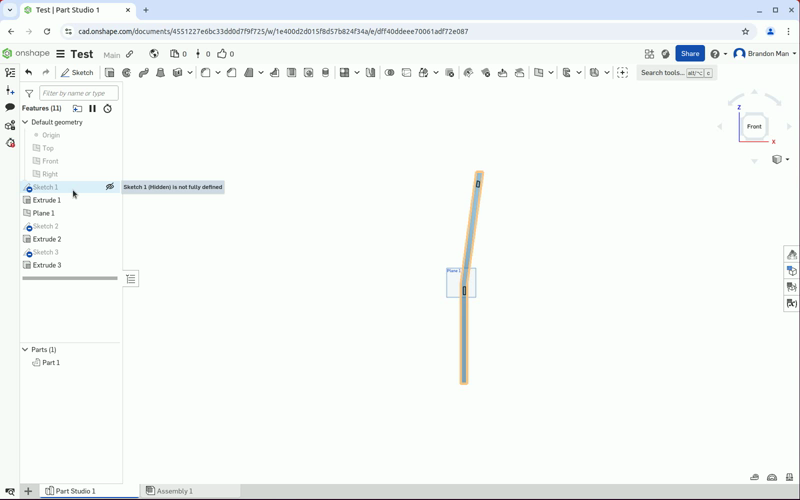
click(73, 189)
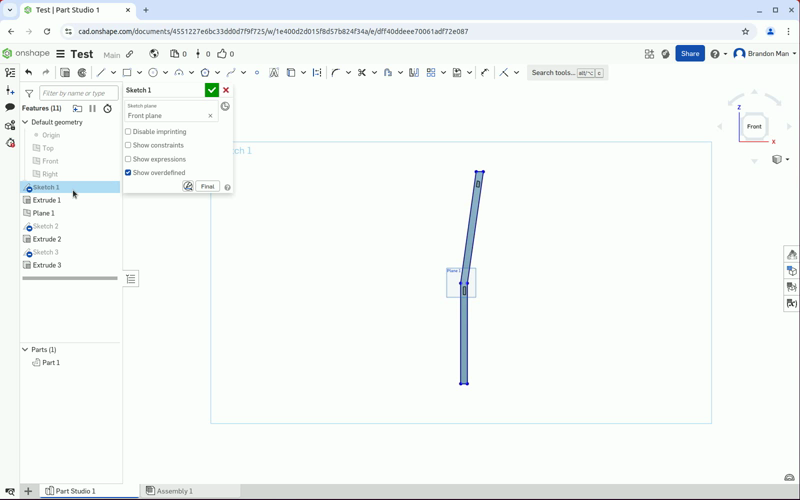
mouse_move(229, 92)
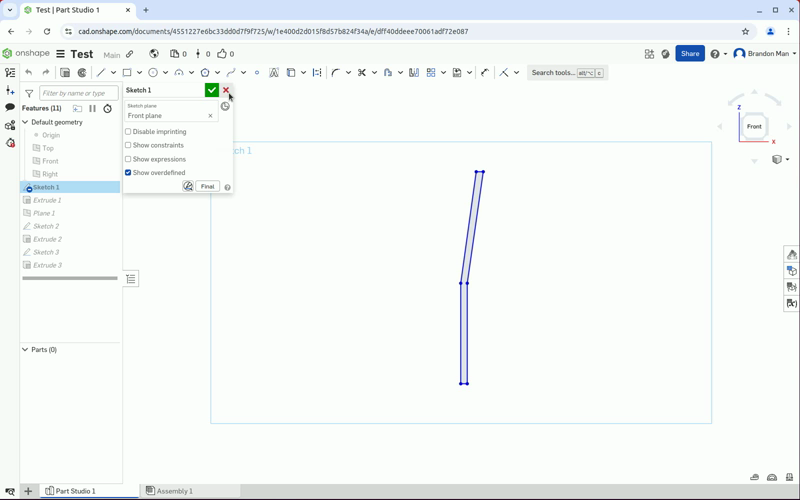
click(229, 92)
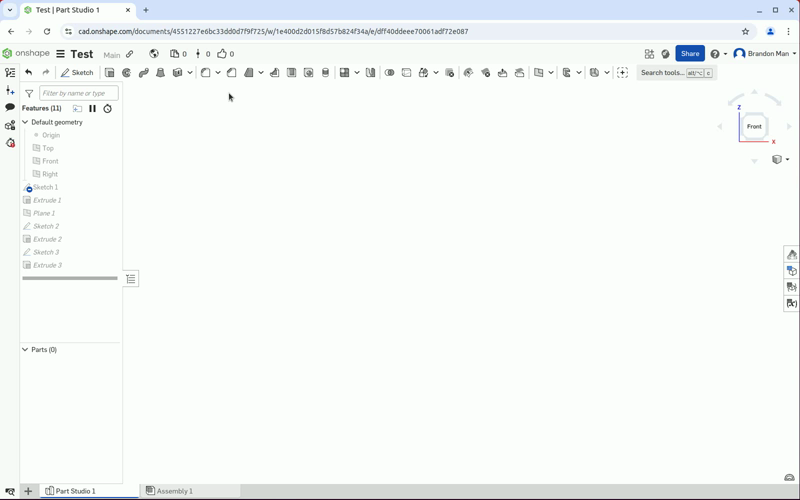
key(shift+s)
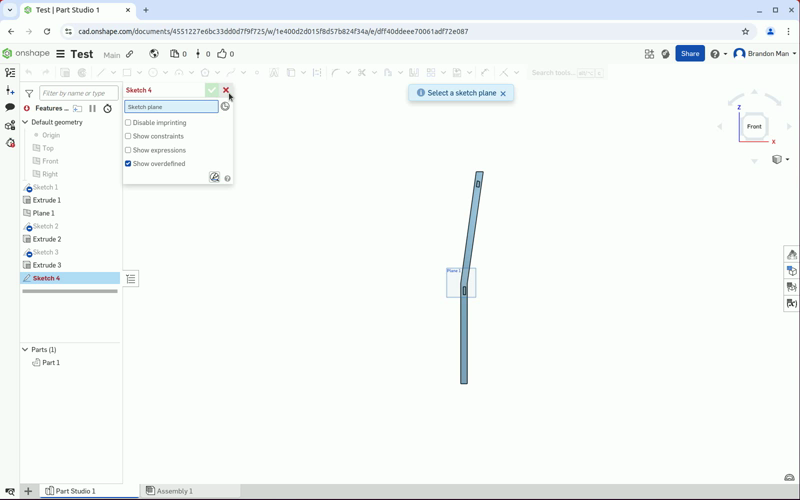
mouse_move(73, 215)
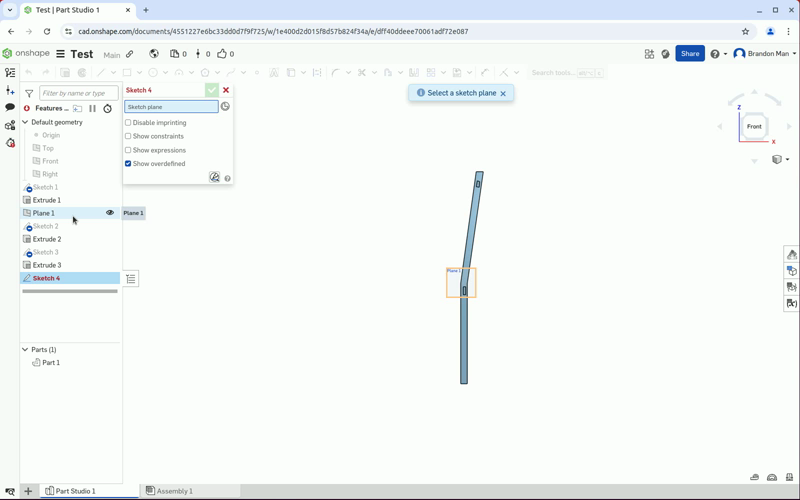
click(73, 215)
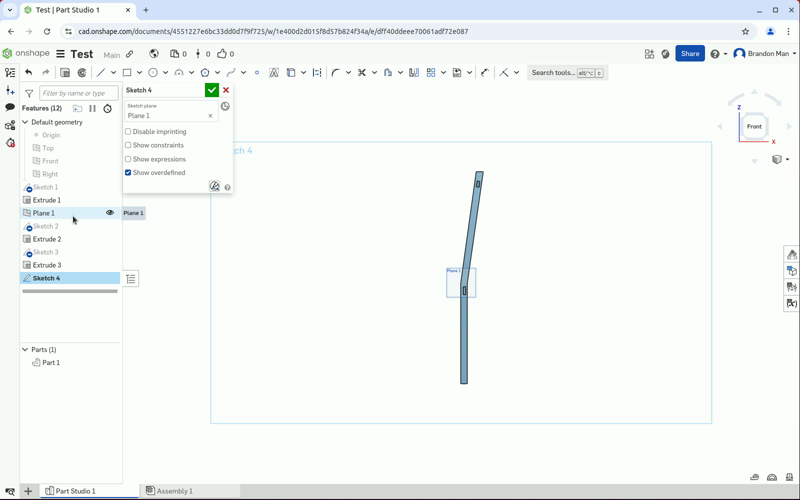
mouse_move(73, 352)
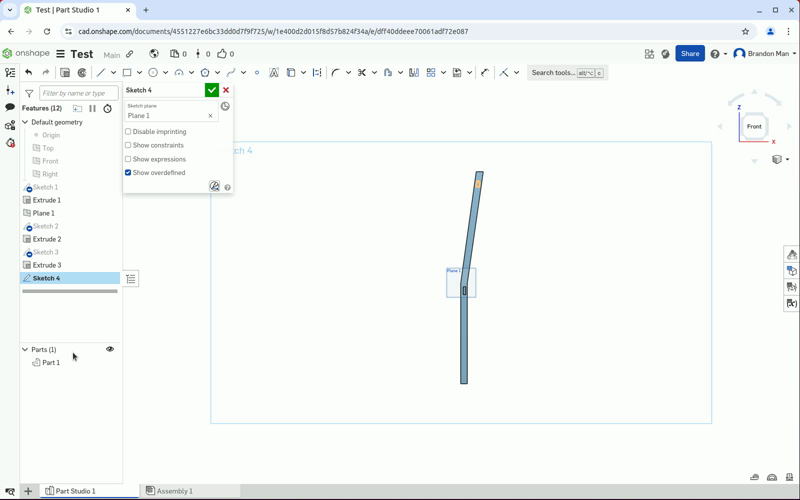
key(y)
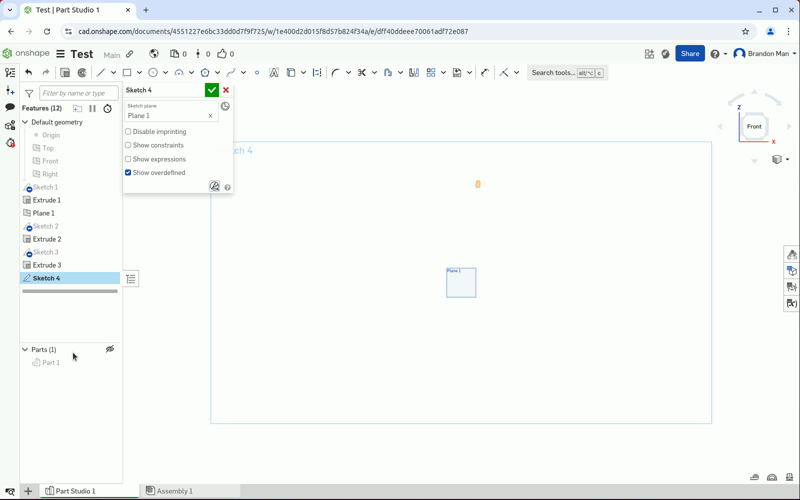
key(l)
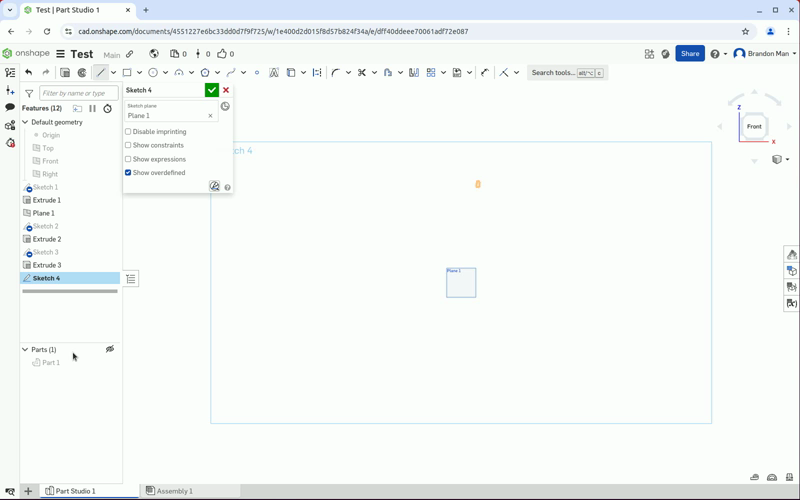
key_down(shift)
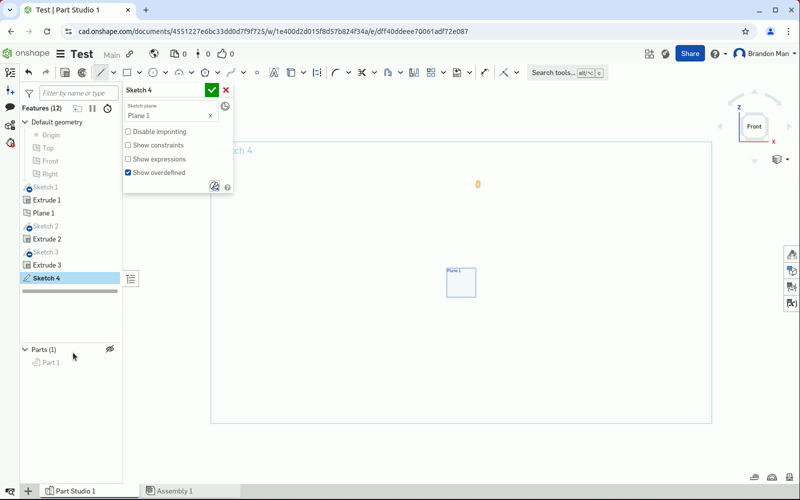
mouse_move(474, 201)
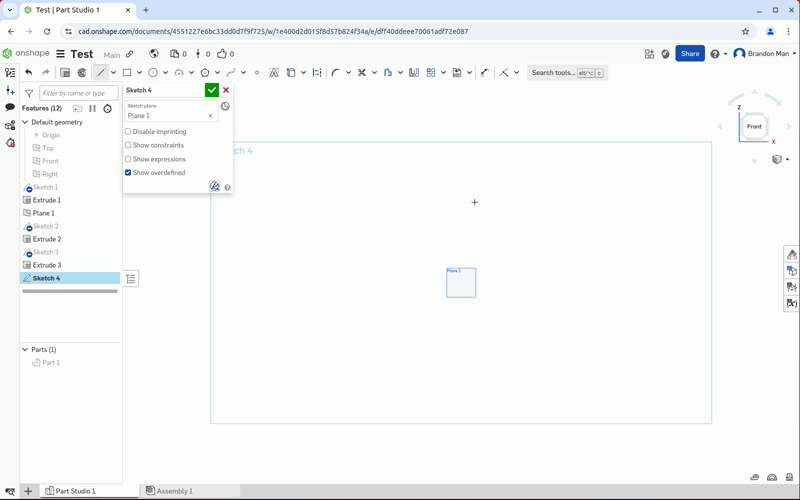
click(474, 201)
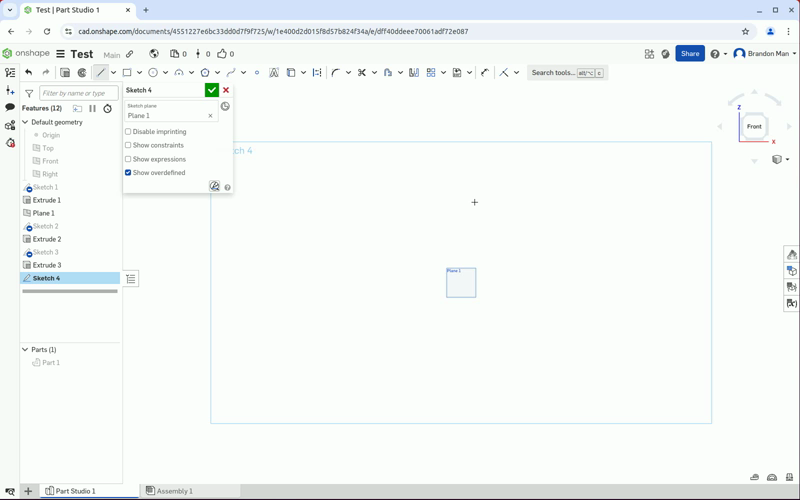
key_up(shift)
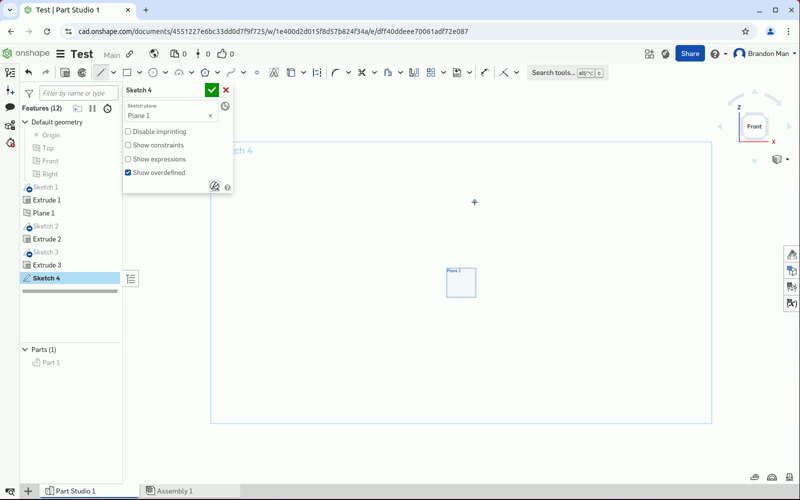
key_down(shift)
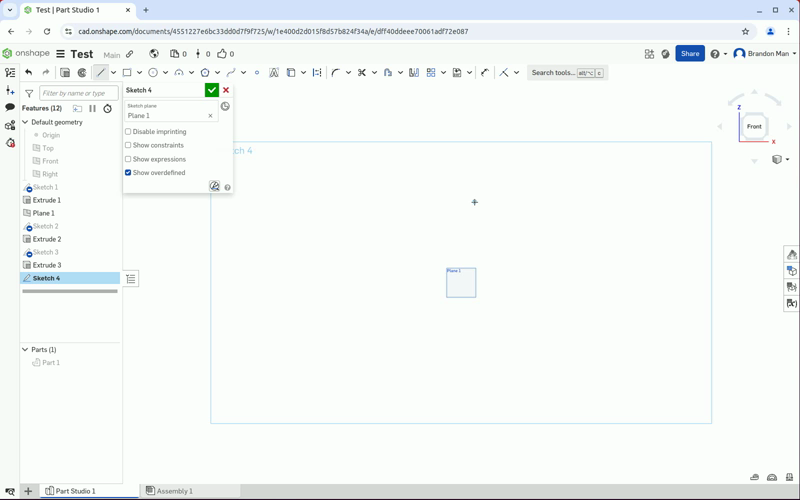
mouse_move(504, 201)
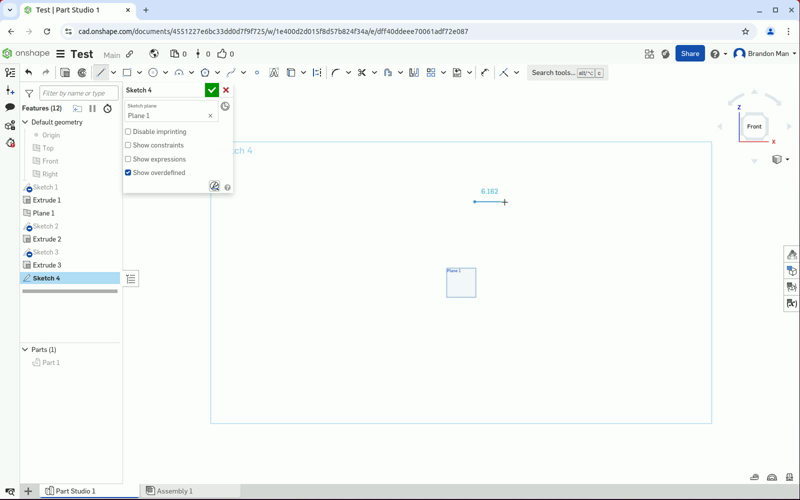
mouse_move(477, 202)
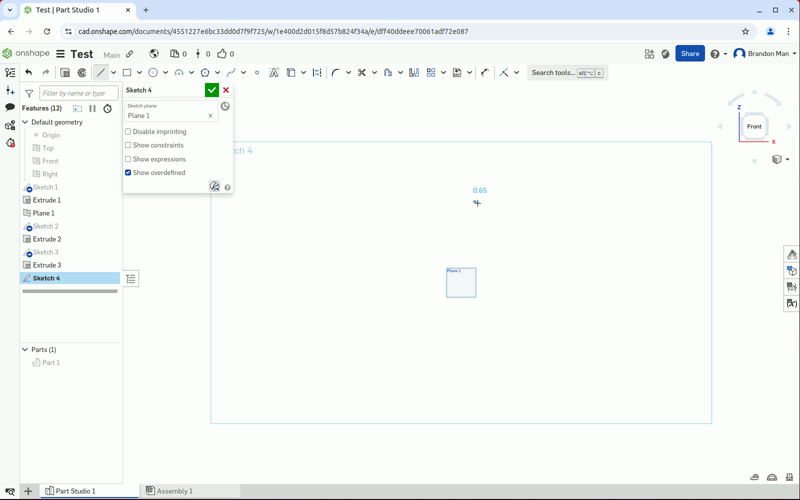
scroll(6)
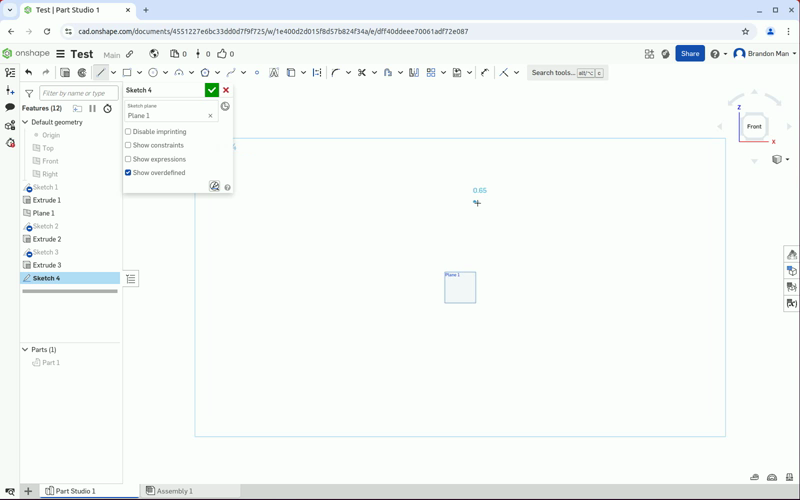
scroll(6)
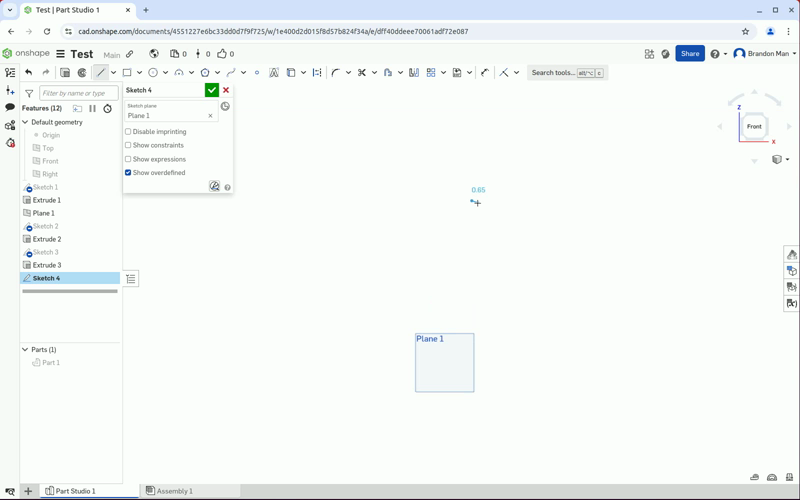
scroll(6)
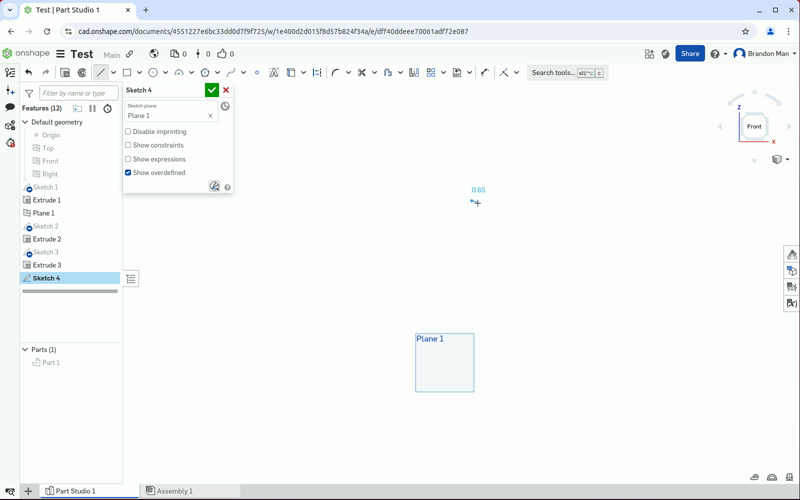
scroll(6)
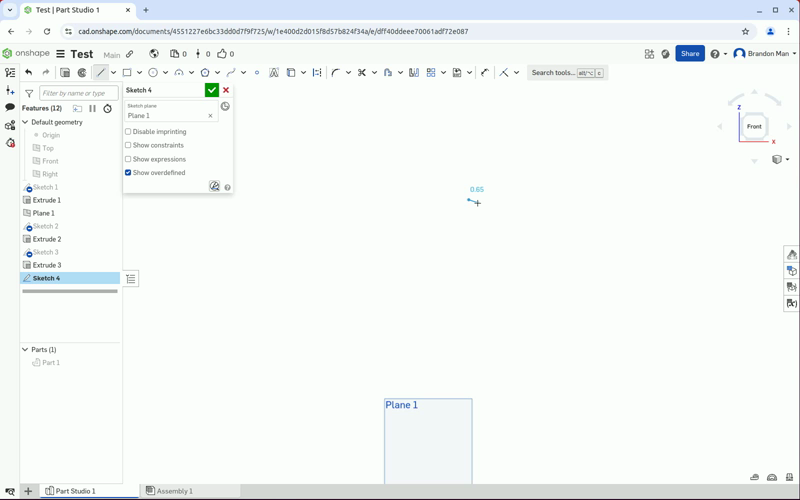
scroll(6)
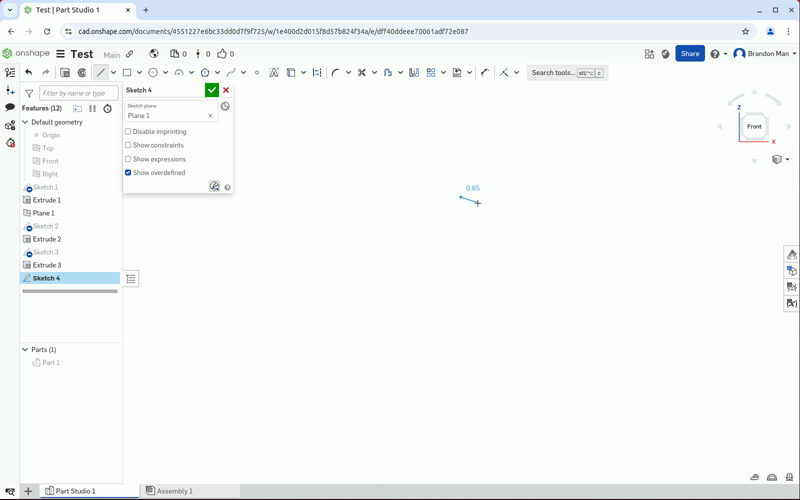
scroll(6)
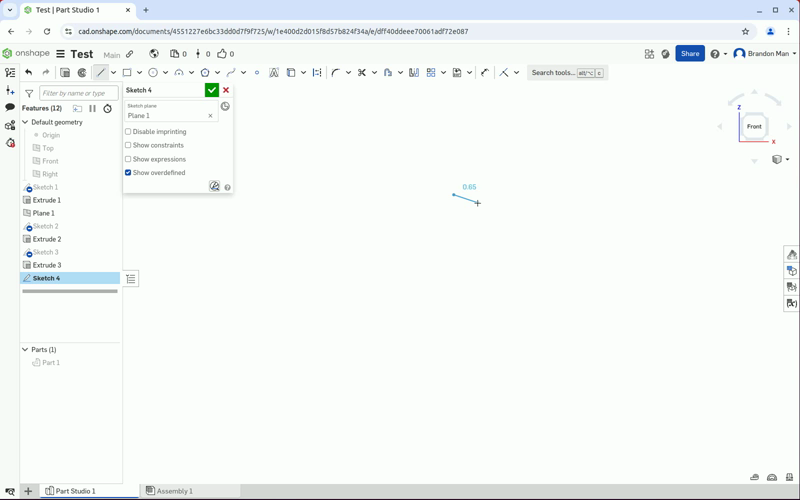
scroll(6)
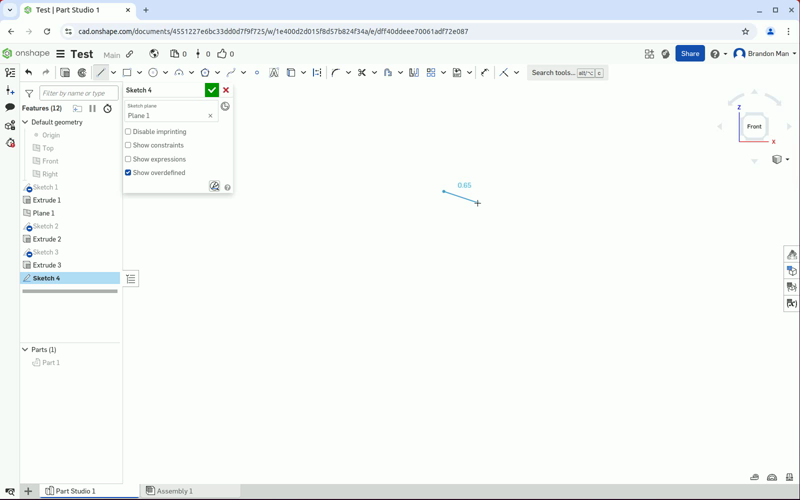
click(477, 202)
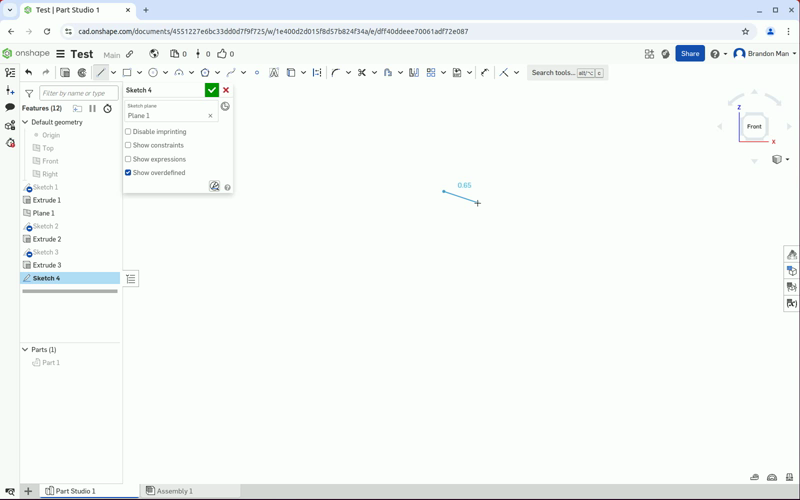
scroll(-6)
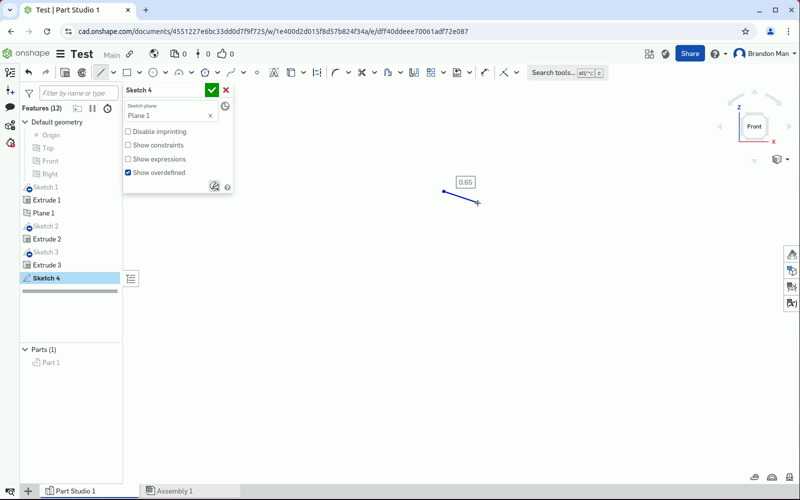
scroll(-6)
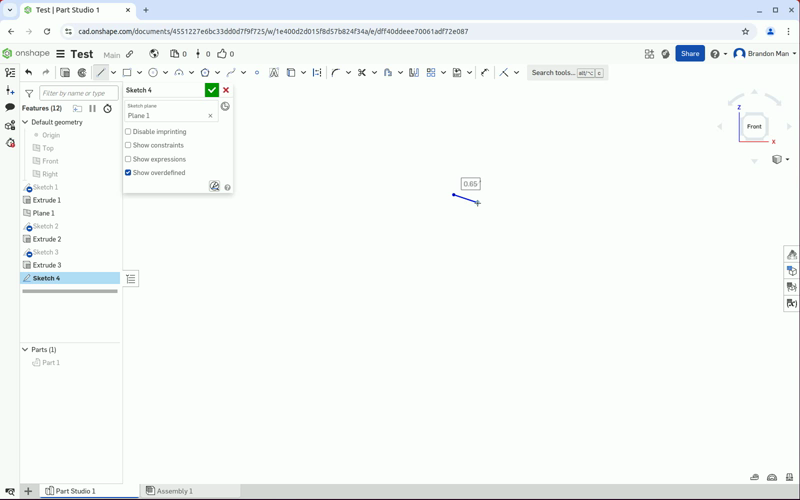
scroll(-6)
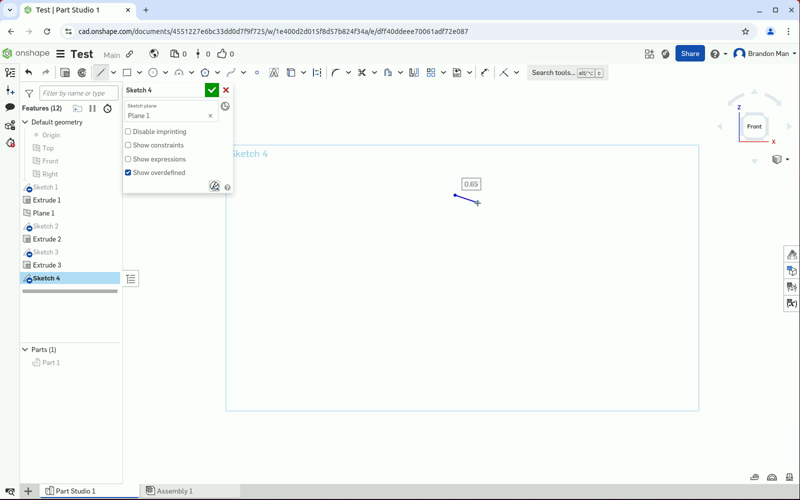
scroll(-6)
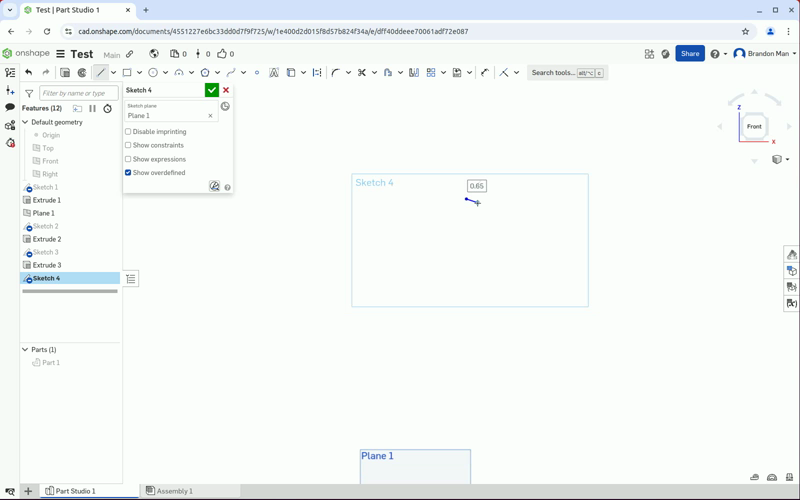
scroll(-6)
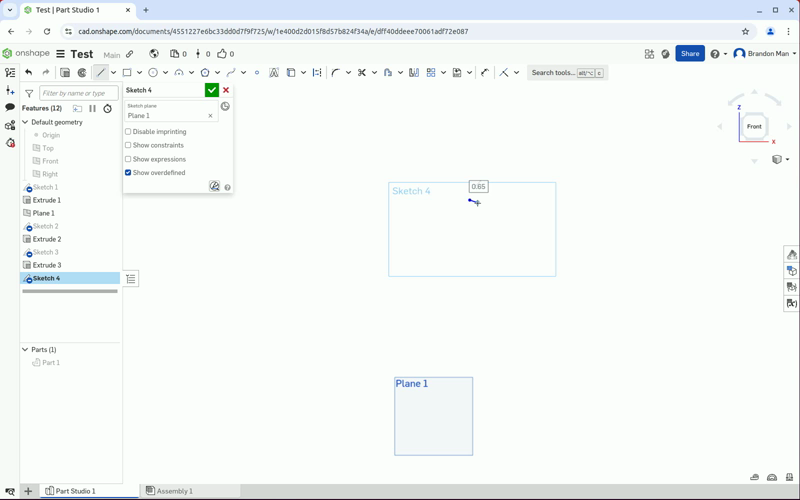
scroll(-6)
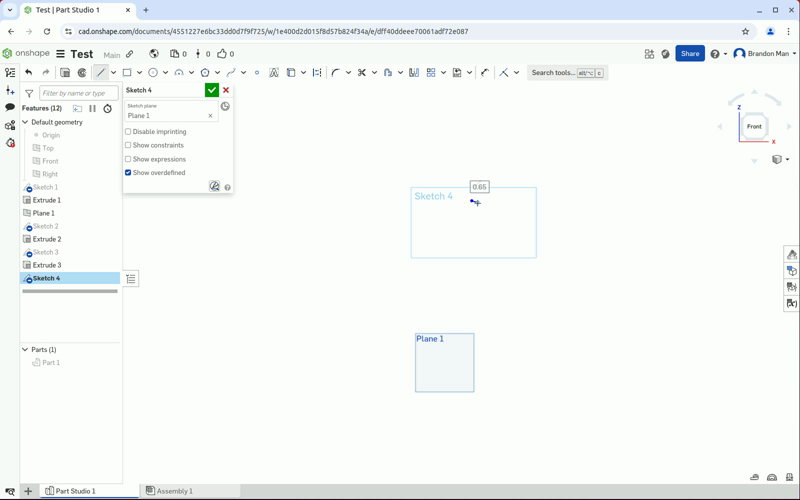
scroll(-6)
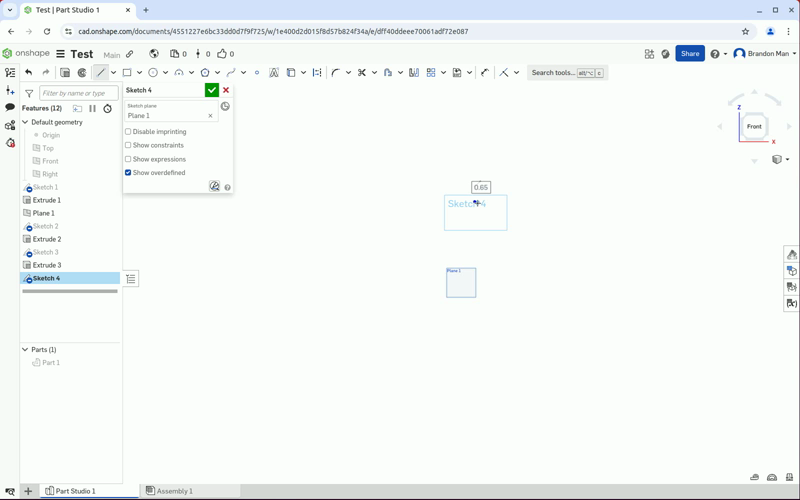
key_up(shift)
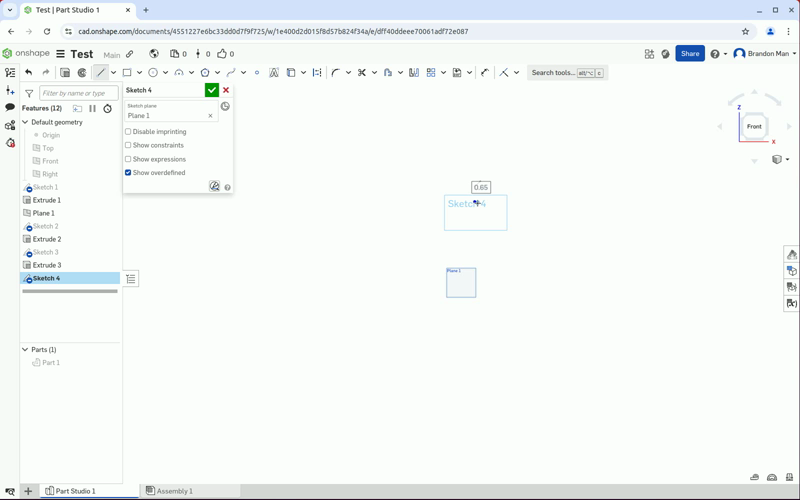
key_down(shift)
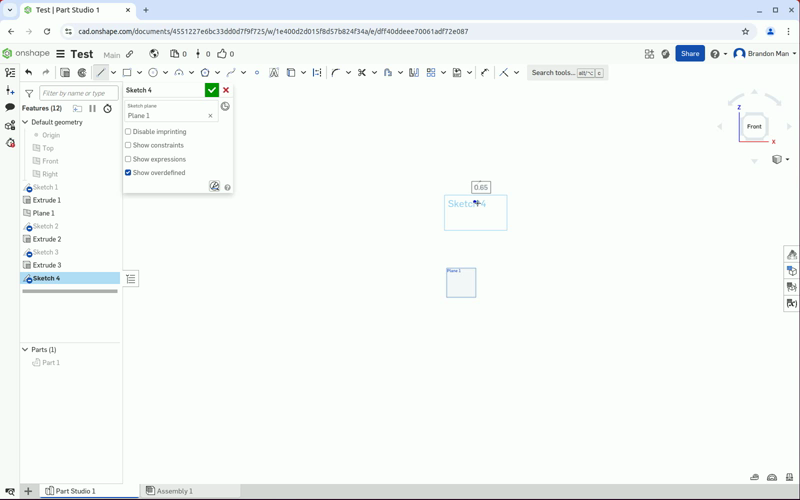
mouse_move(507, 202)
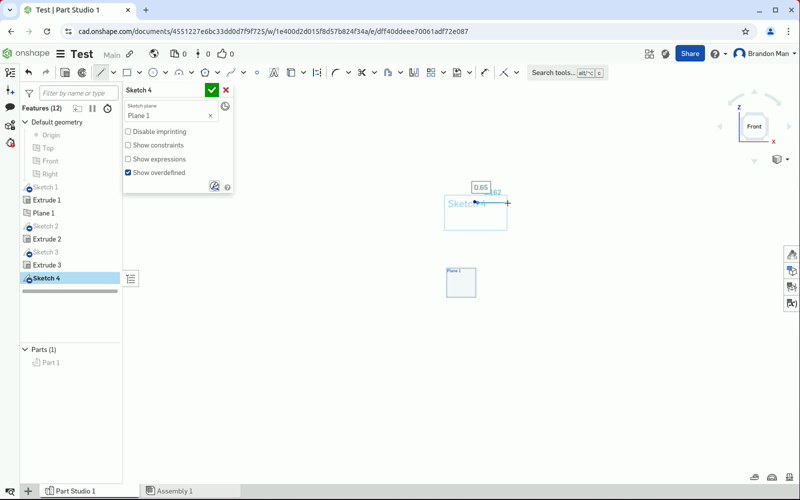
mouse_move(478, 196)
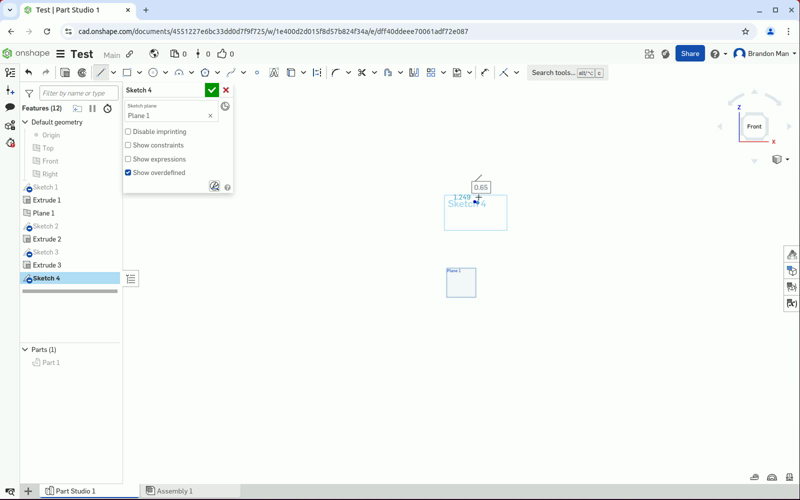
scroll(6)
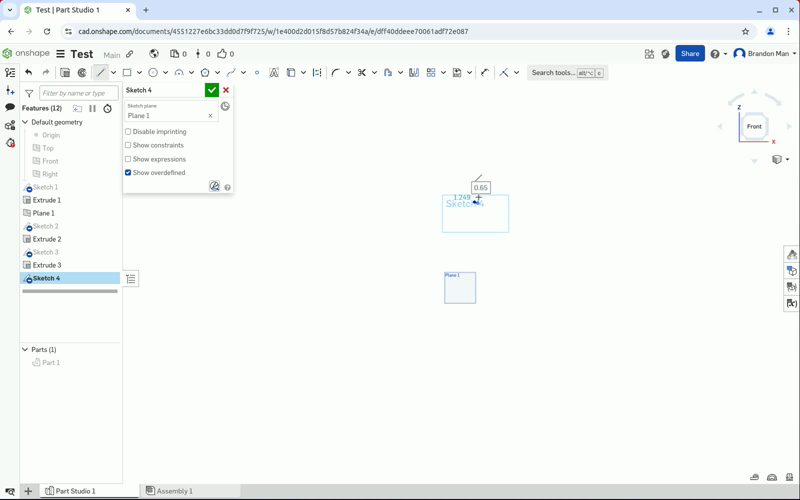
scroll(6)
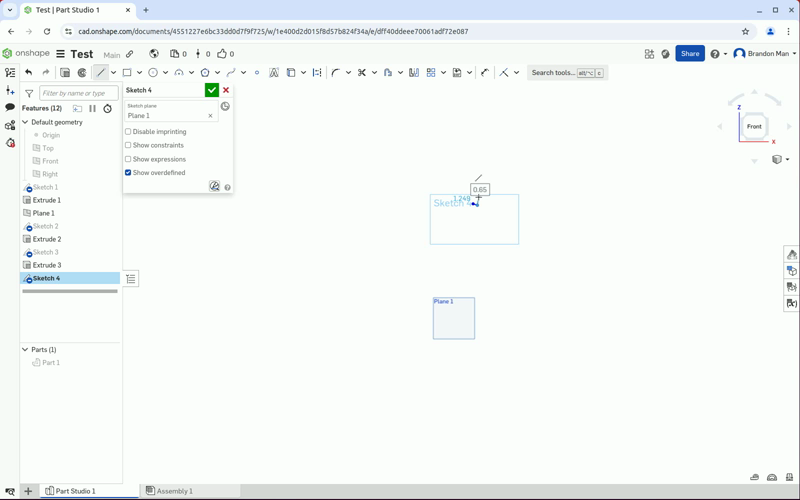
scroll(6)
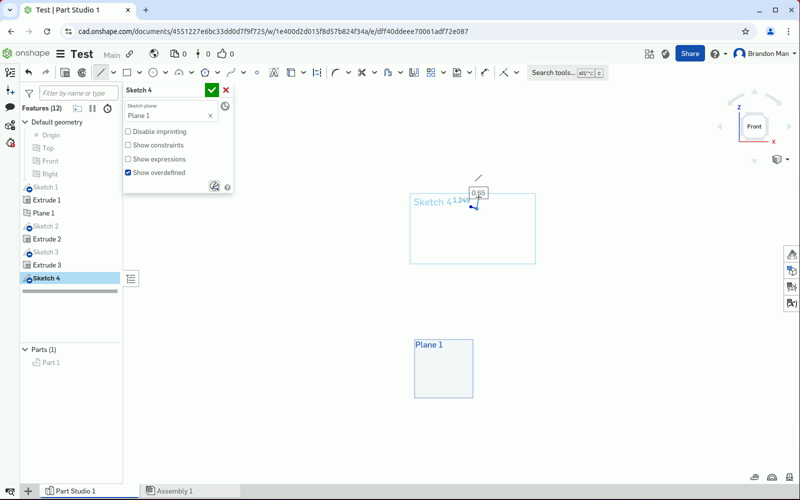
scroll(6)
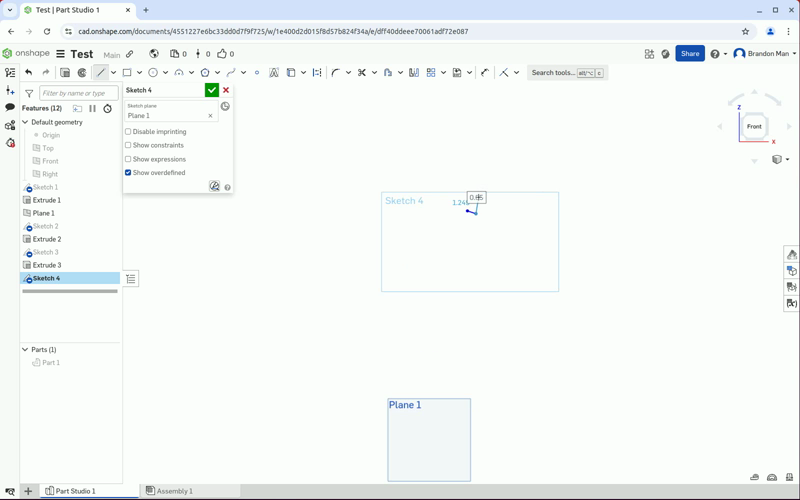
scroll(6)
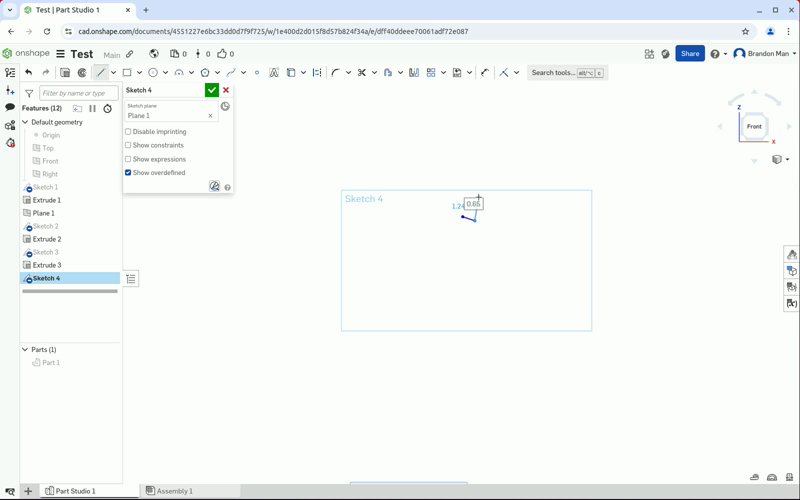
scroll(6)
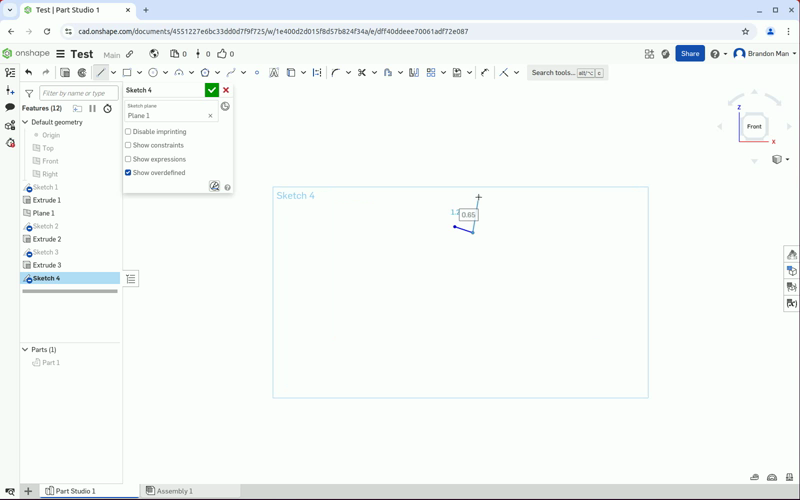
scroll(6)
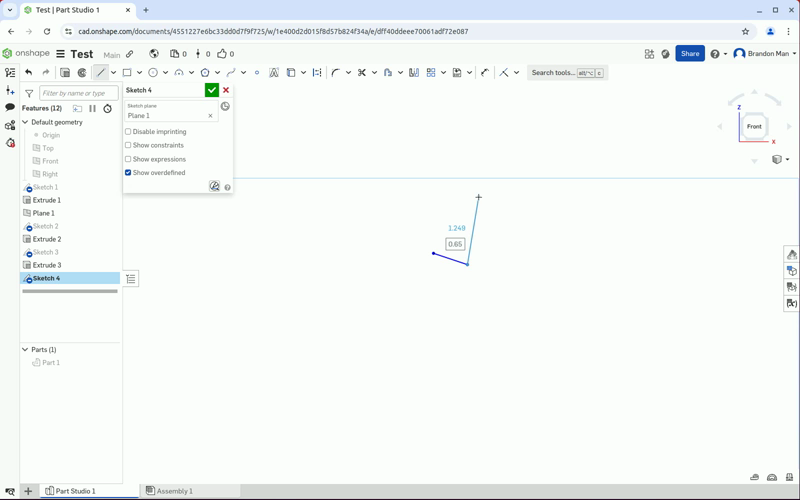
click(478, 196)
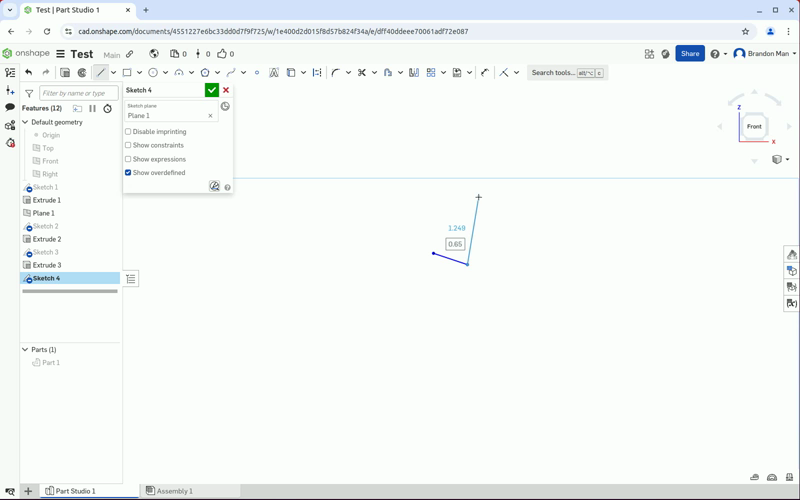
scroll(-6)
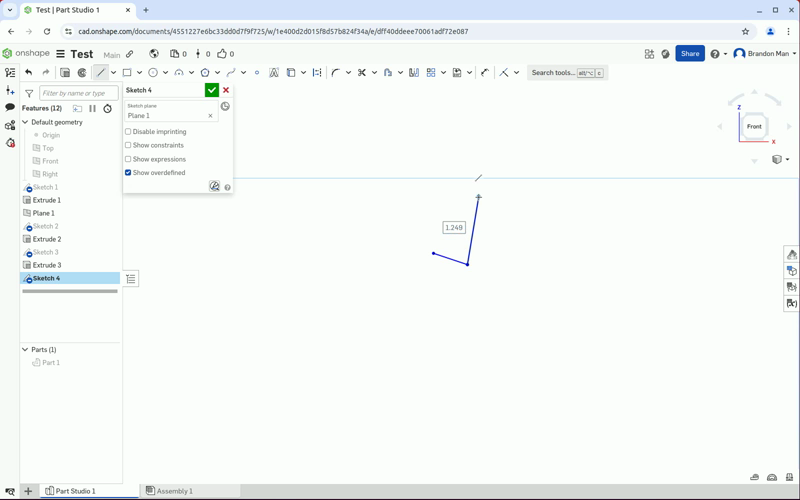
scroll(-6)
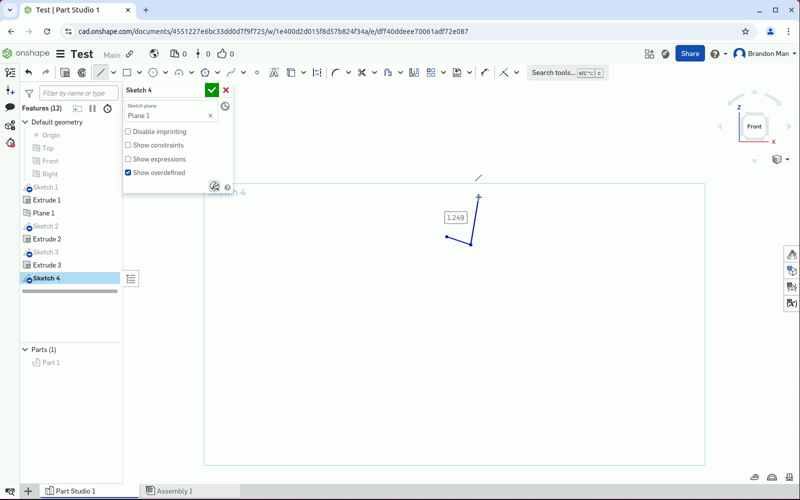
scroll(-6)
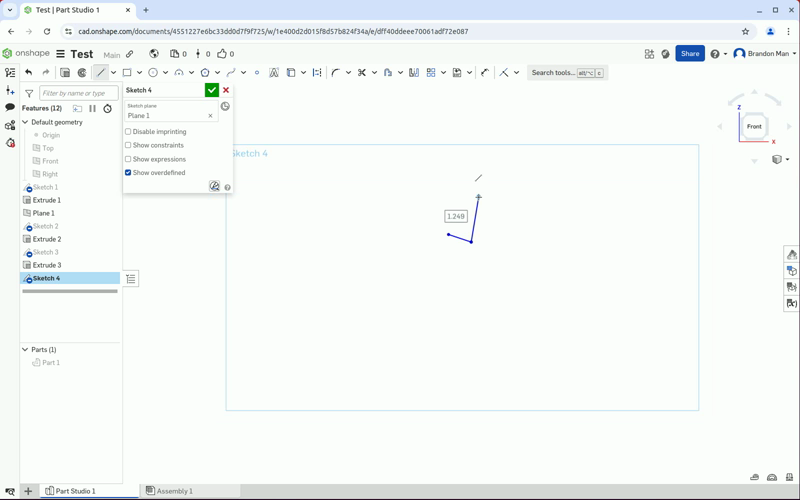
scroll(-6)
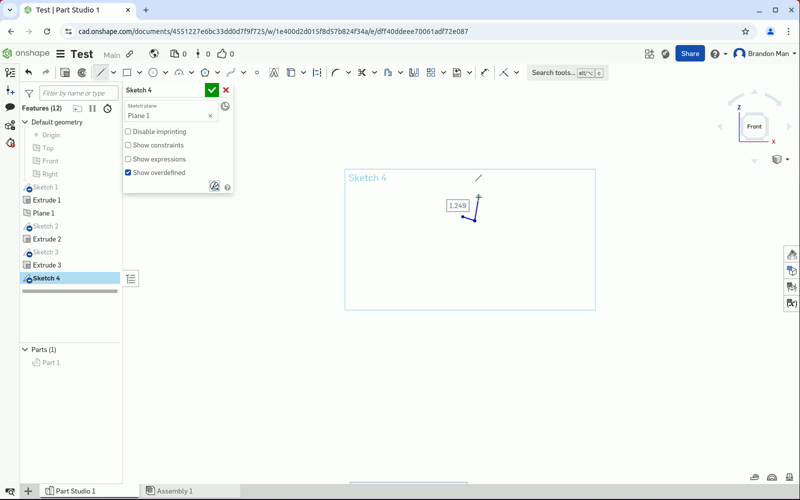
scroll(-6)
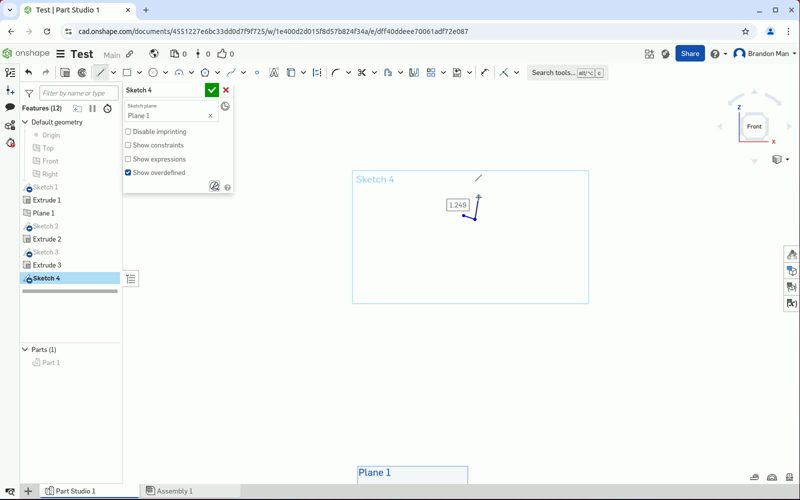
scroll(-6)
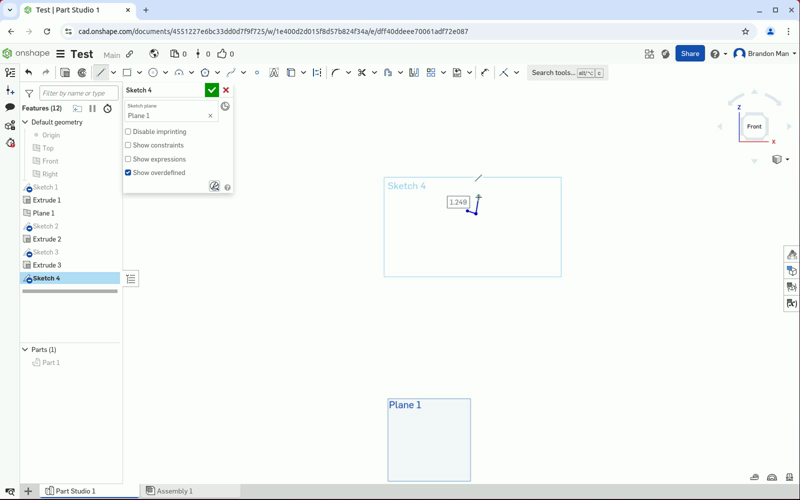
scroll(-6)
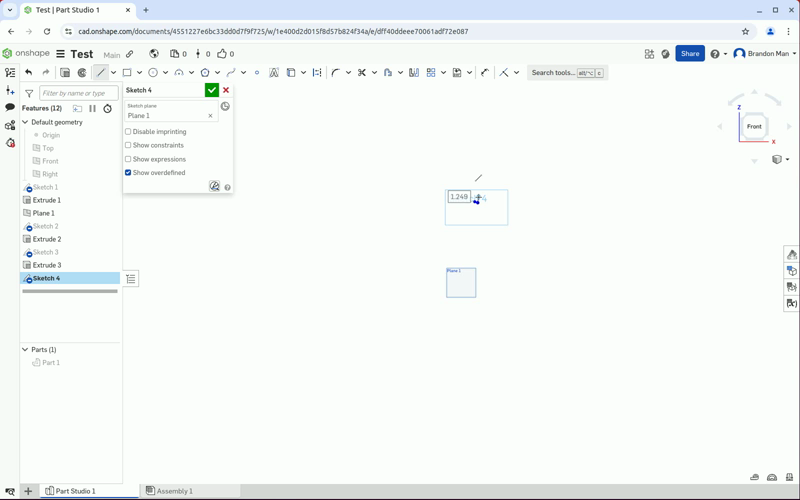
key_up(shift)
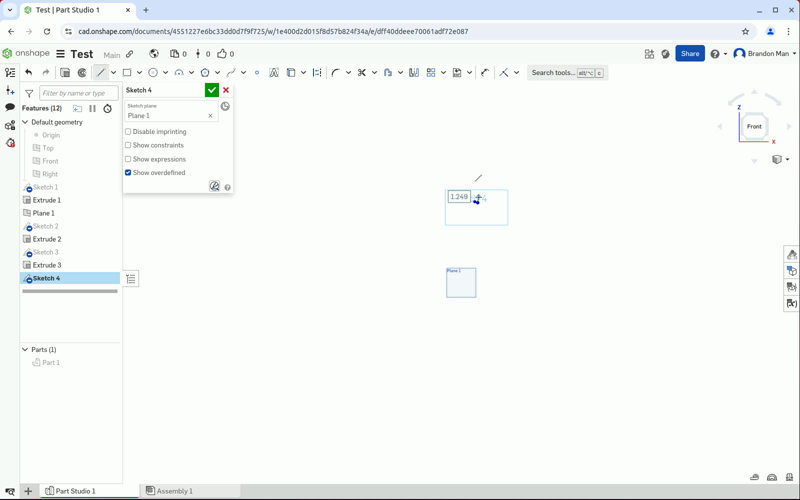
key_down(shift)
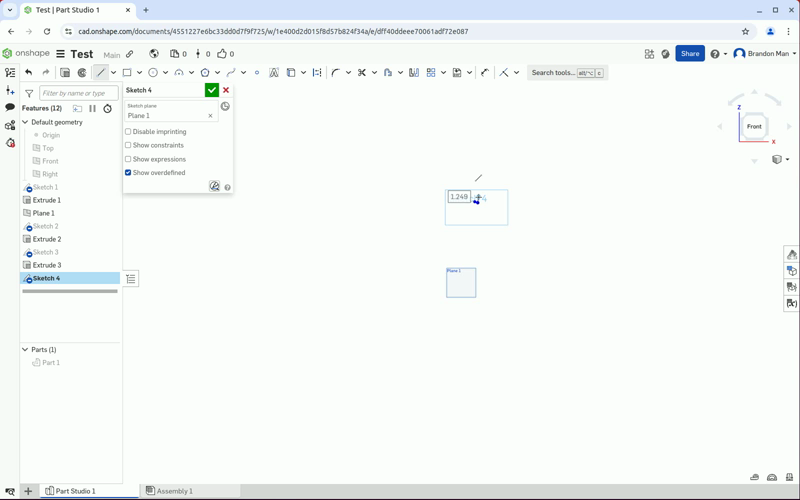
mouse_move(508, 196)
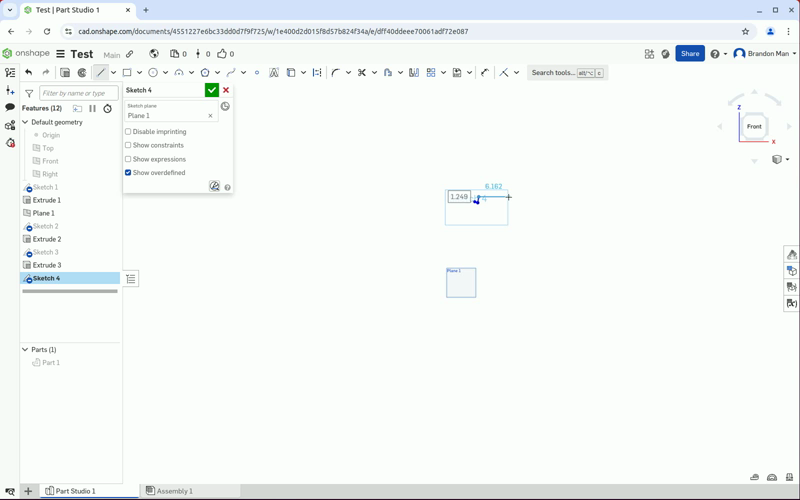
mouse_move(475, 196)
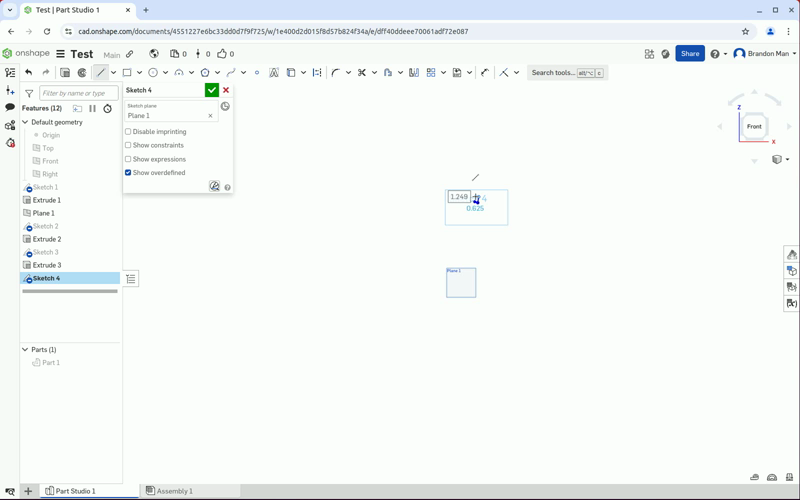
scroll(6)
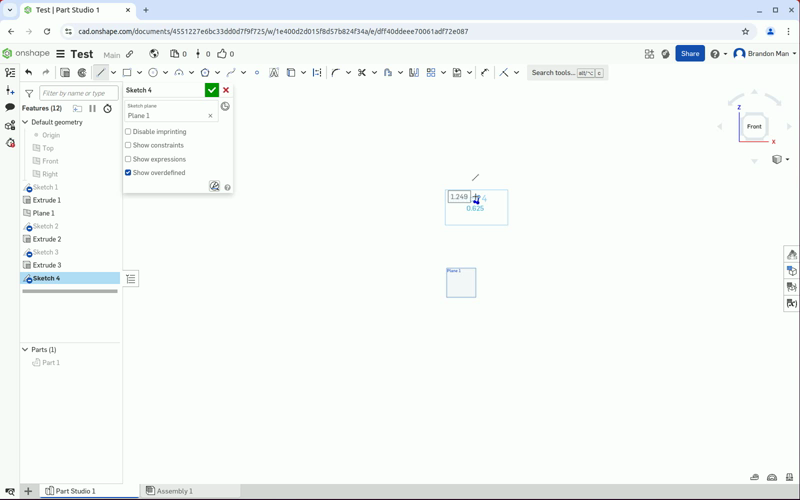
scroll(6)
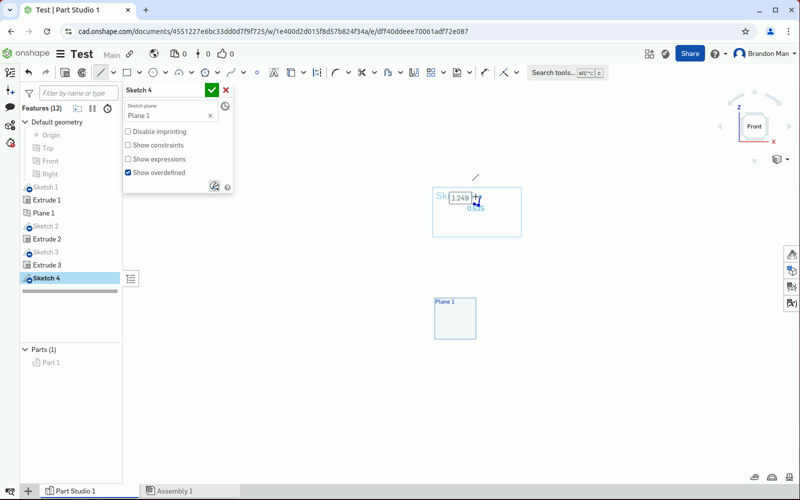
scroll(6)
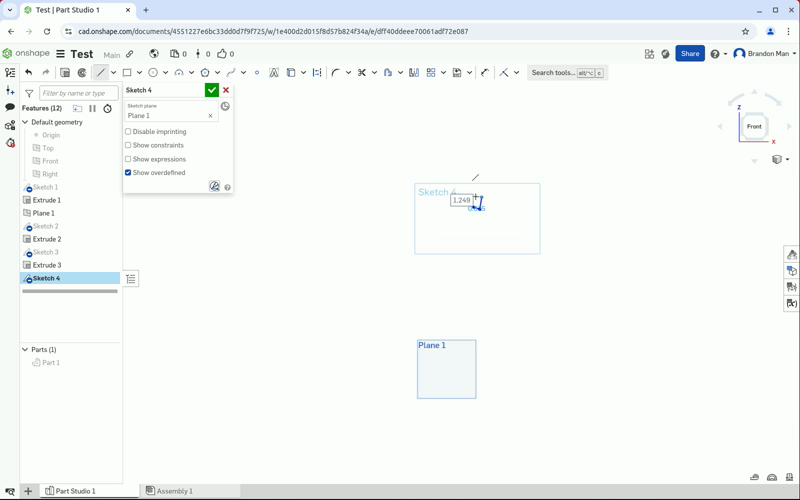
scroll(6)
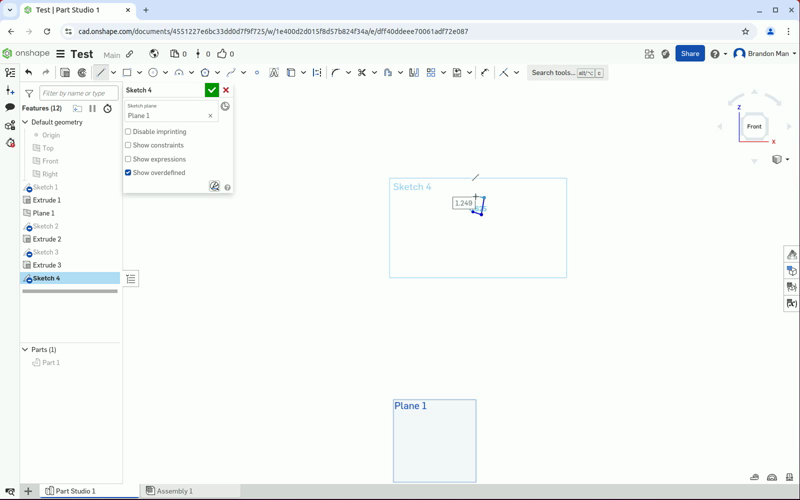
scroll(6)
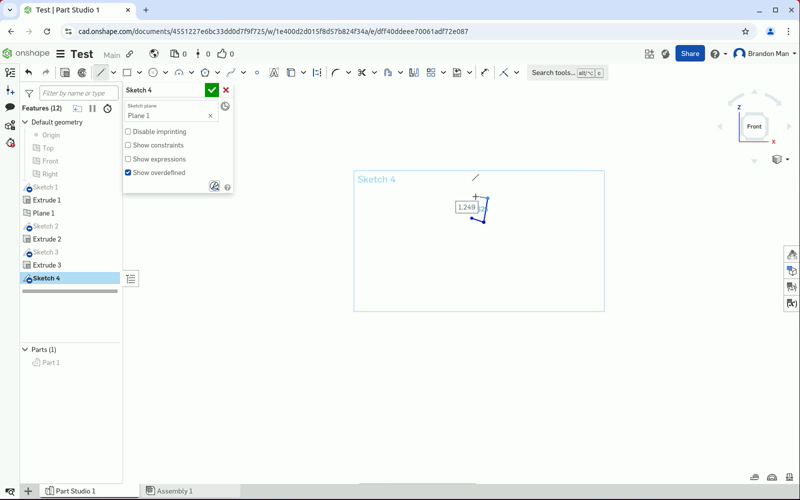
scroll(6)
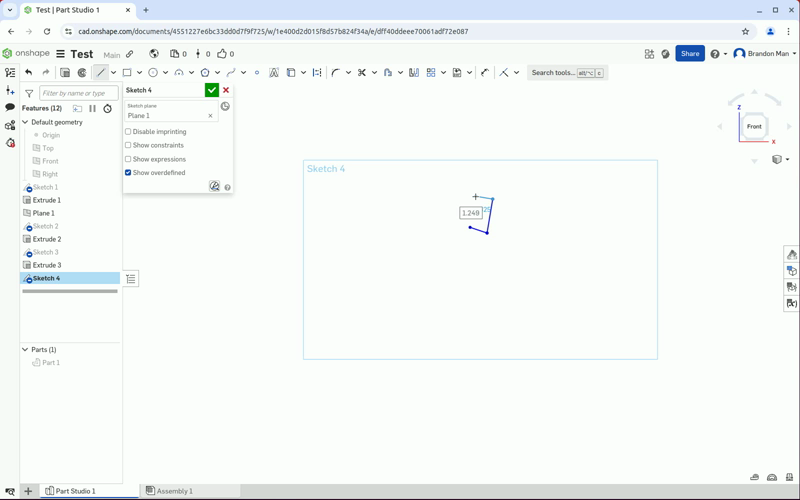
scroll(6)
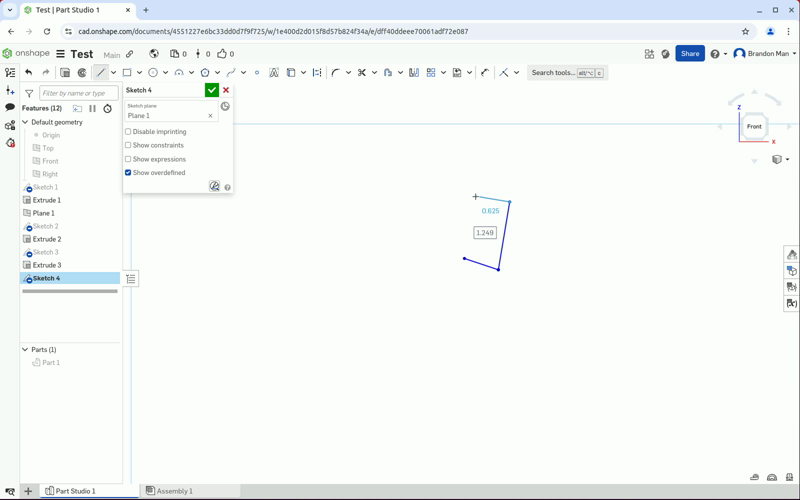
click(475, 196)
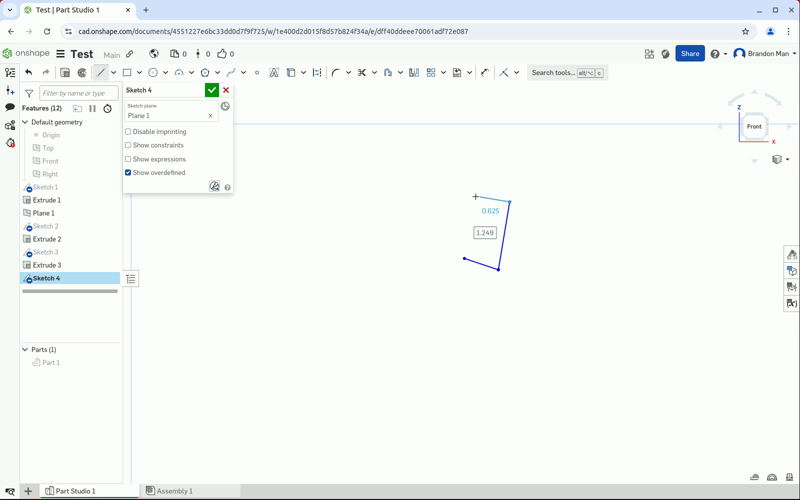
scroll(-6)
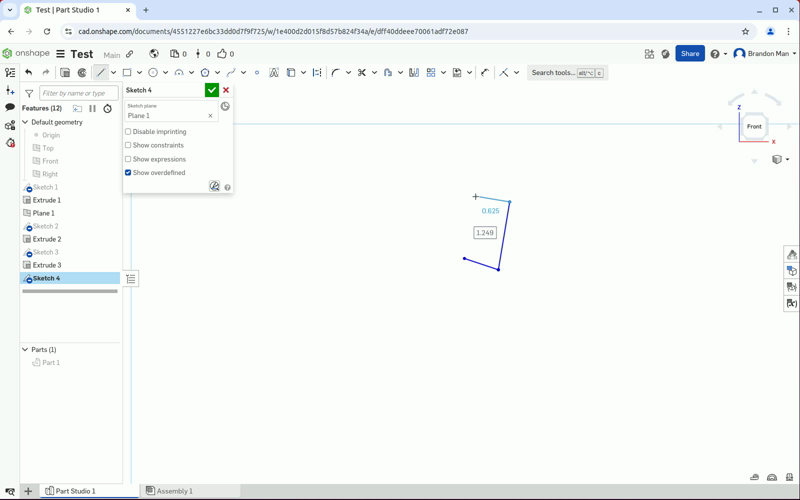
scroll(-6)
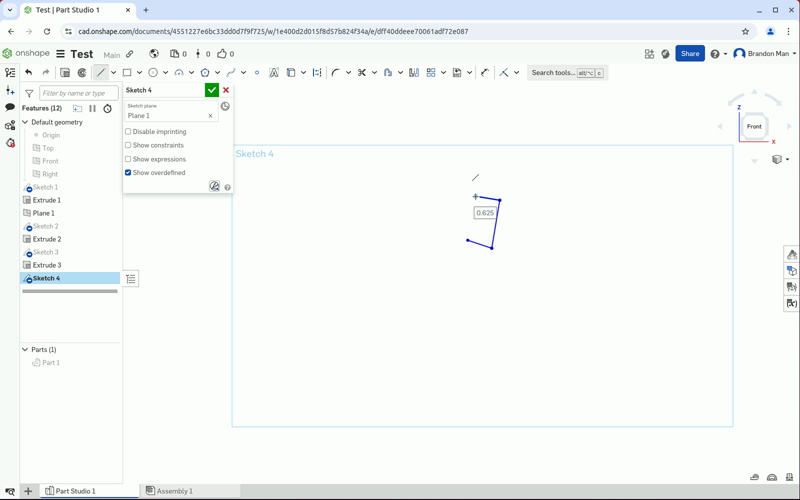
scroll(-6)
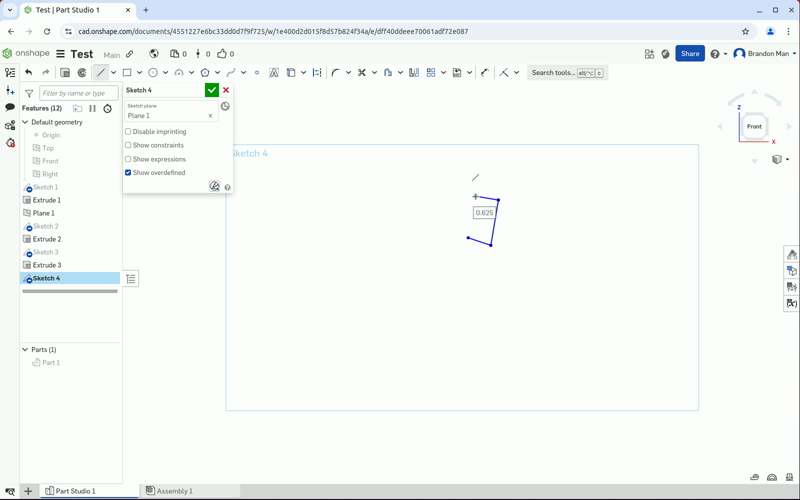
scroll(-6)
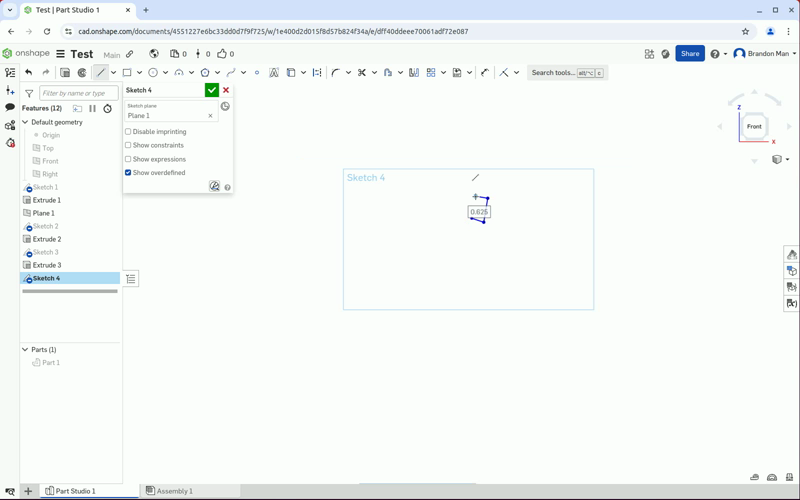
scroll(-6)
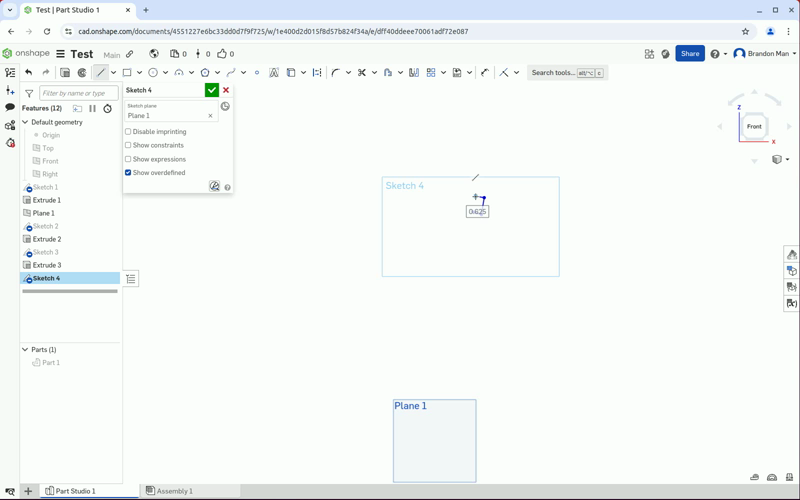
scroll(-6)
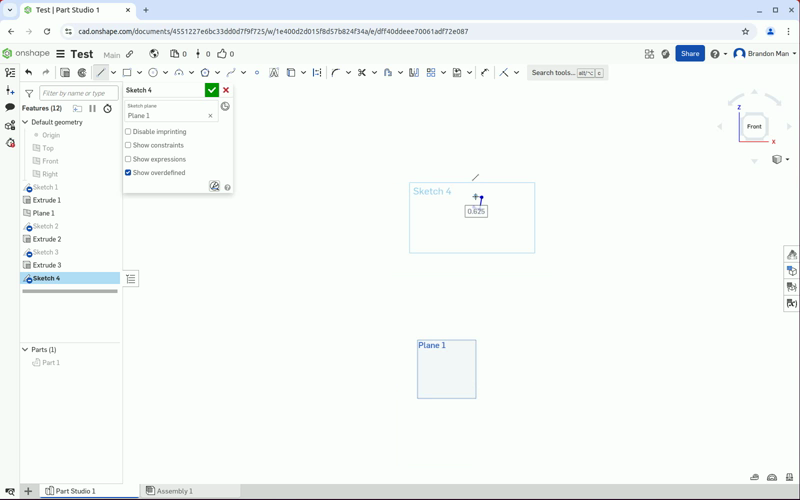
scroll(-6)
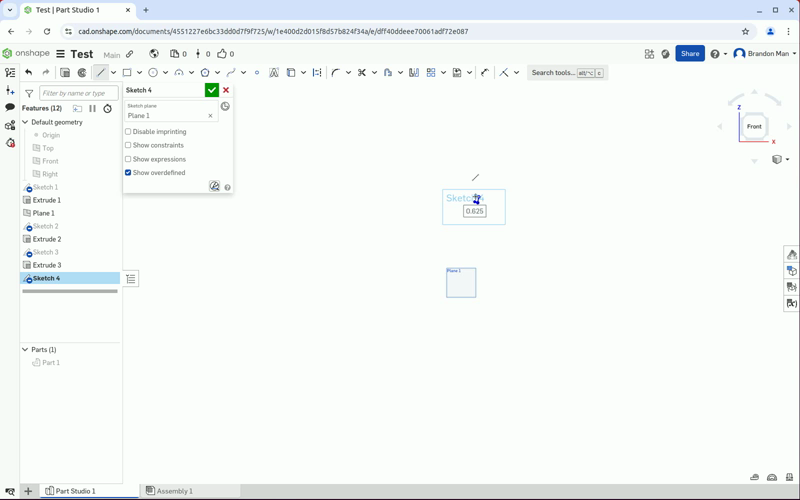
key_up(shift)
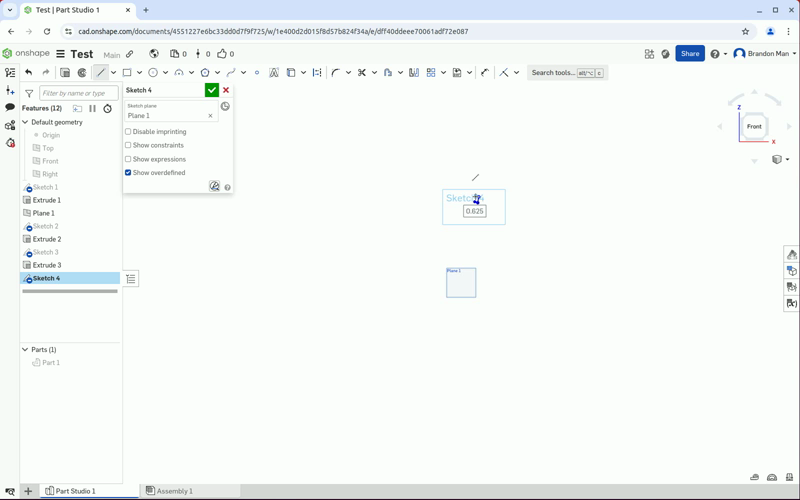
mouse_move(505, 196)
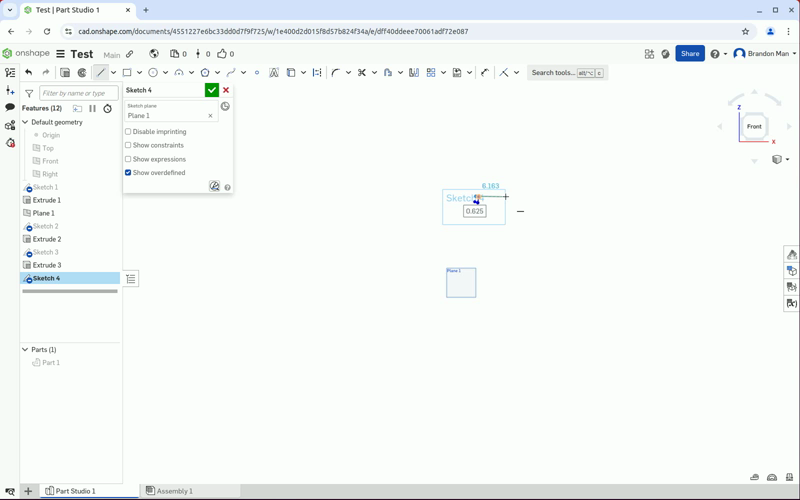
key_down(shift)
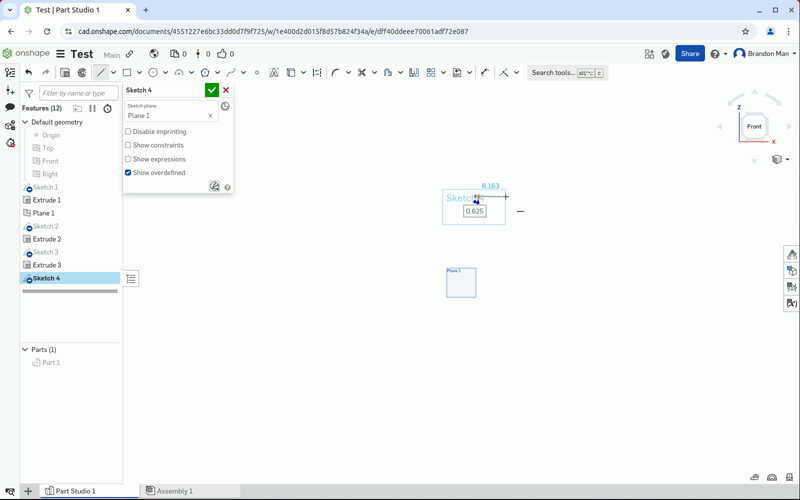
mouse_move(474, 201)
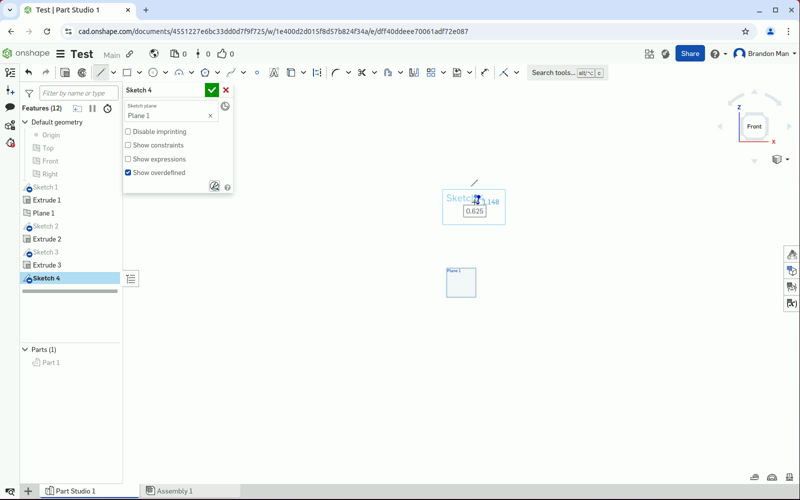
scroll(6)
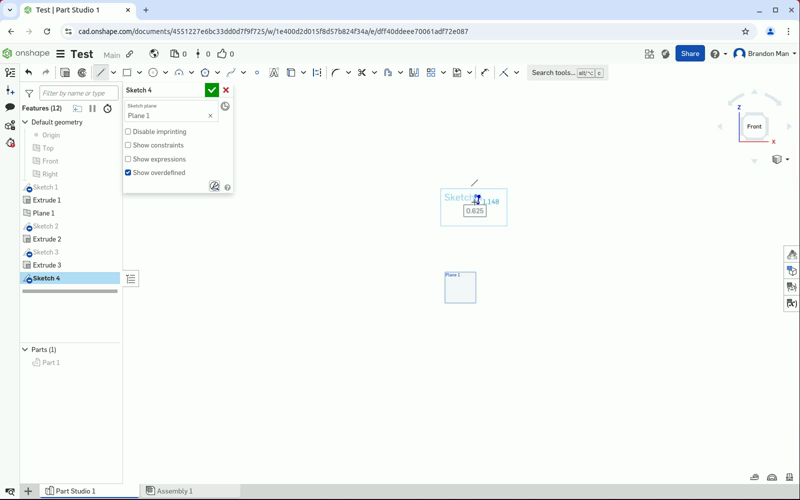
scroll(6)
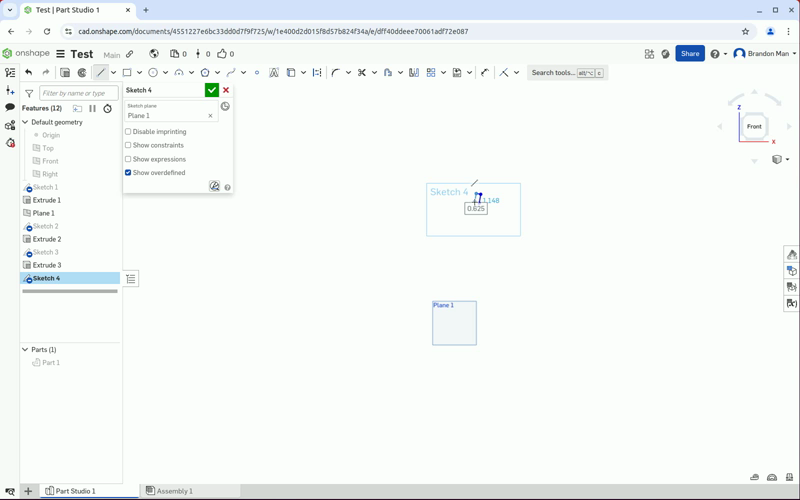
scroll(6)
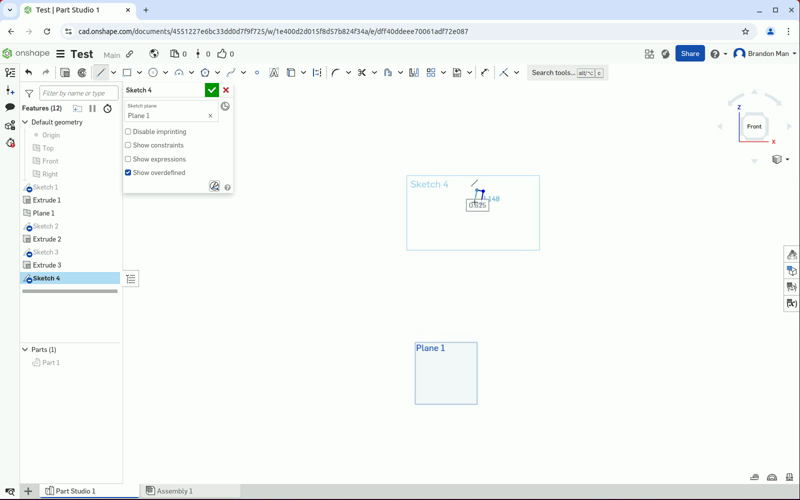
scroll(6)
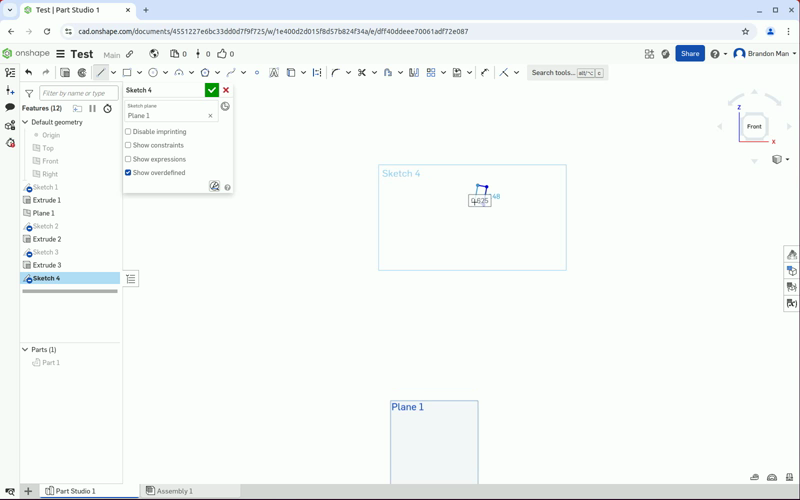
scroll(6)
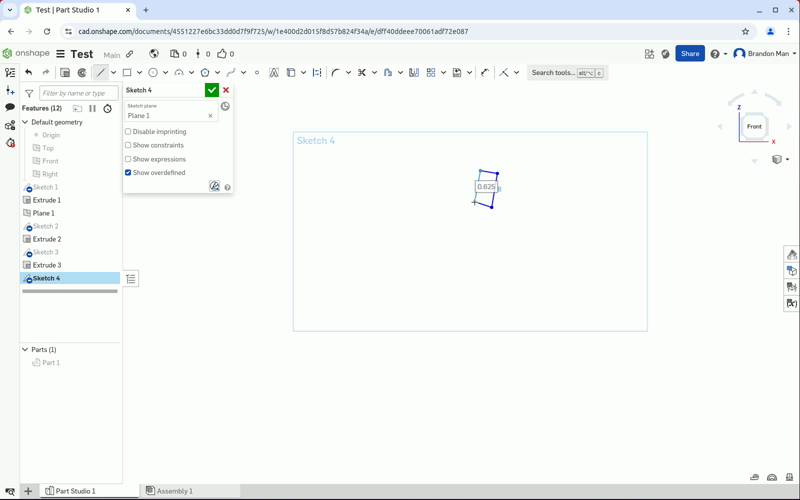
scroll(6)
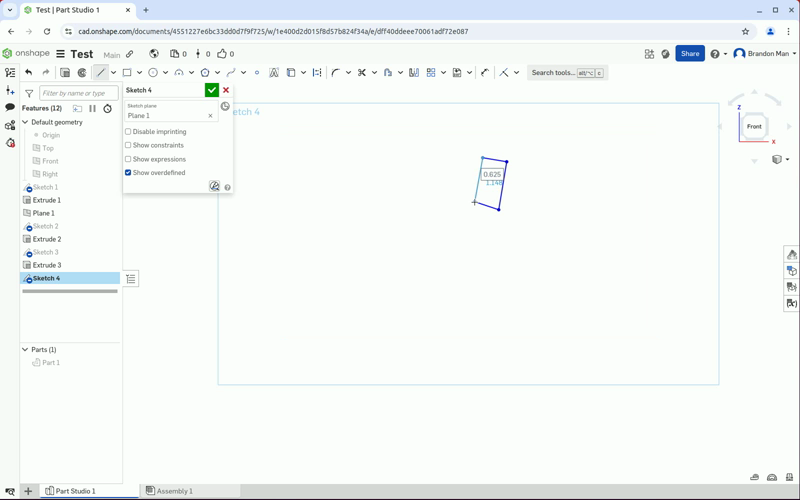
scroll(6)
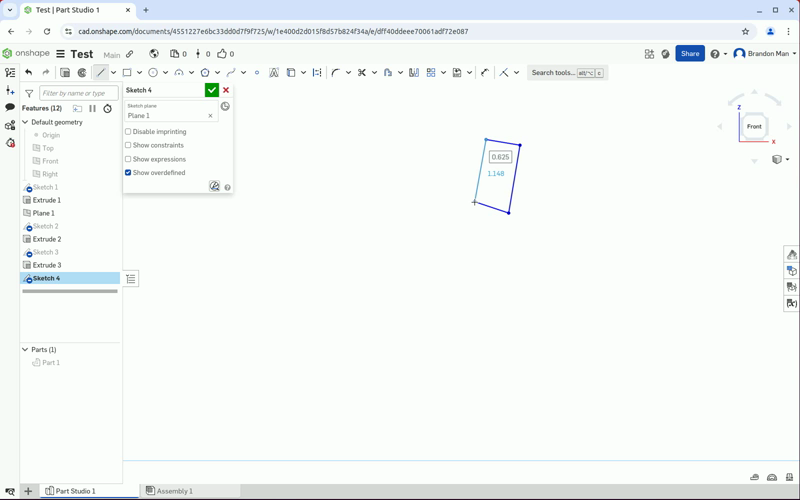
key_up(shift)
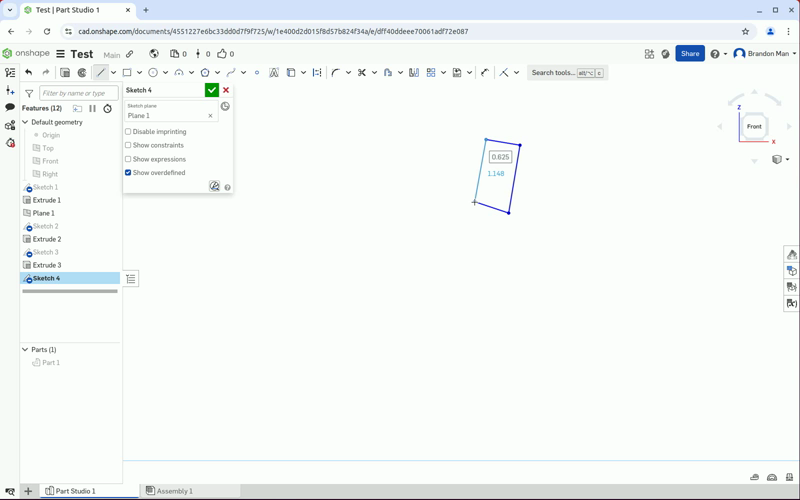
click(474, 201)
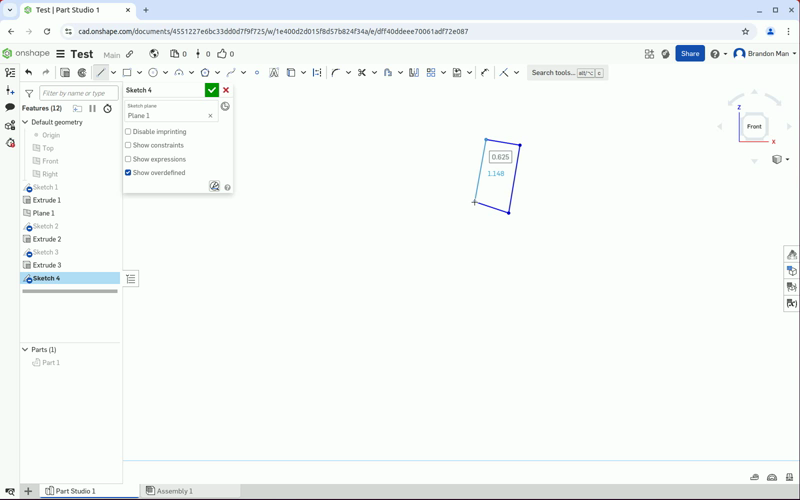
scroll(-6)
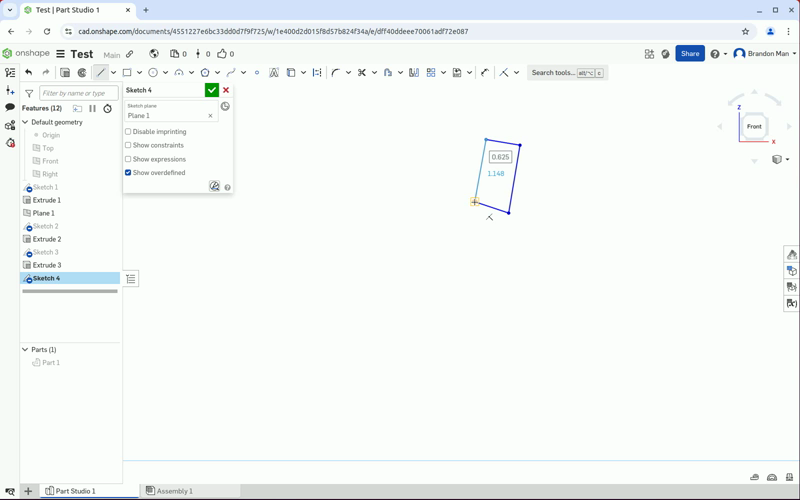
scroll(-6)
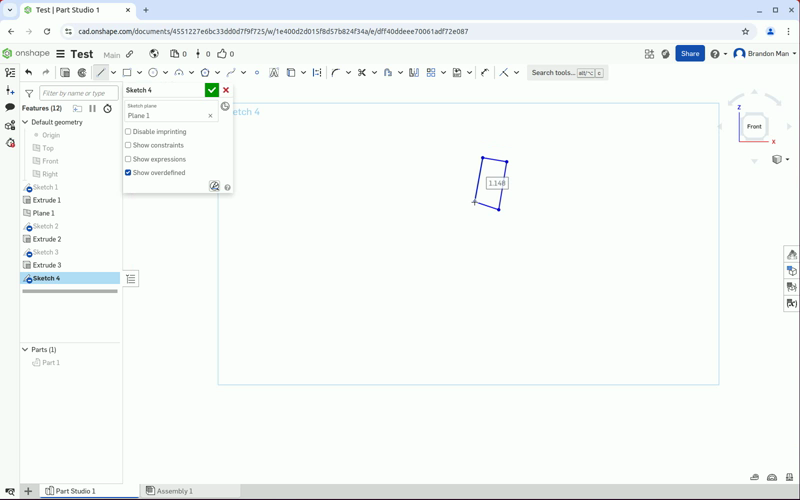
scroll(-6)
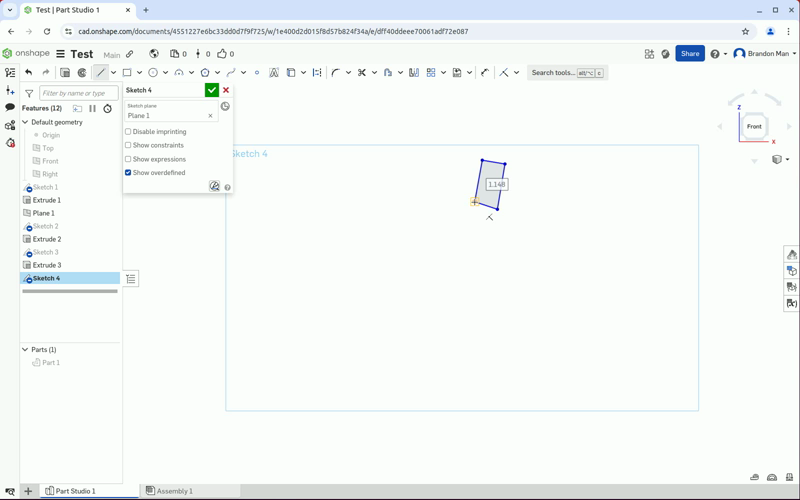
scroll(-6)
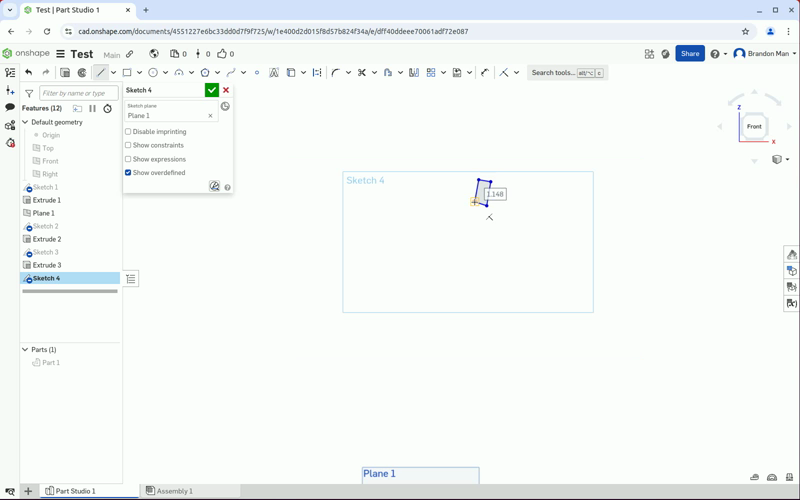
scroll(-6)
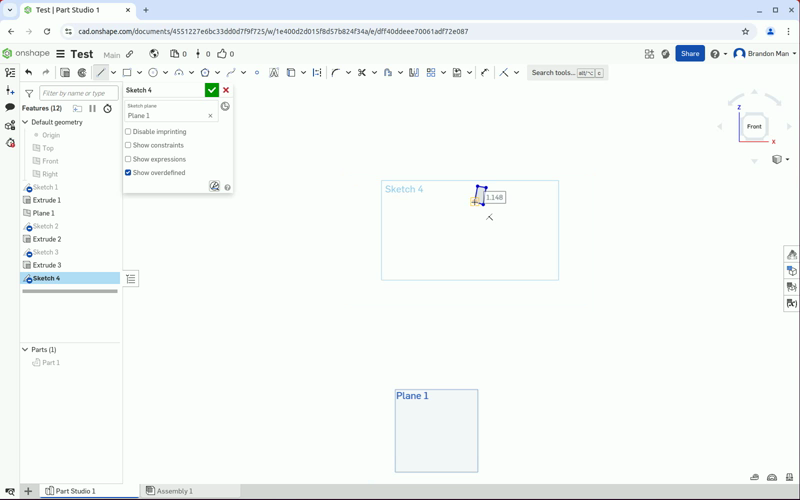
scroll(-6)
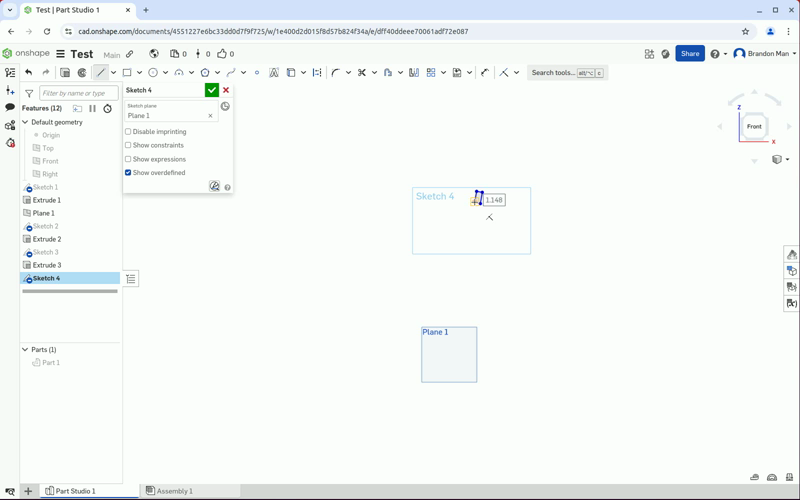
scroll(-6)
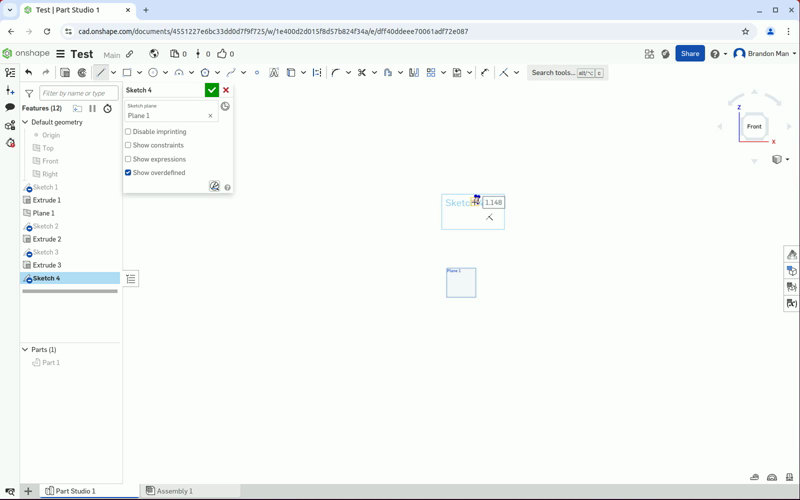
key(esc)
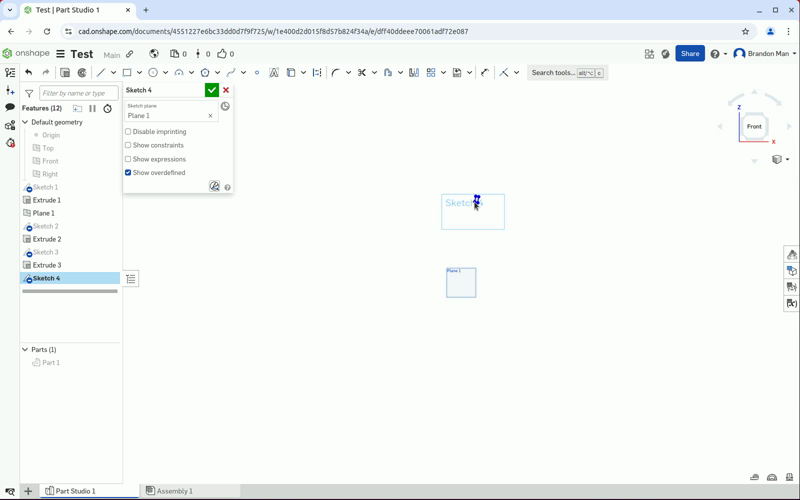
mouse_move(476, 200)
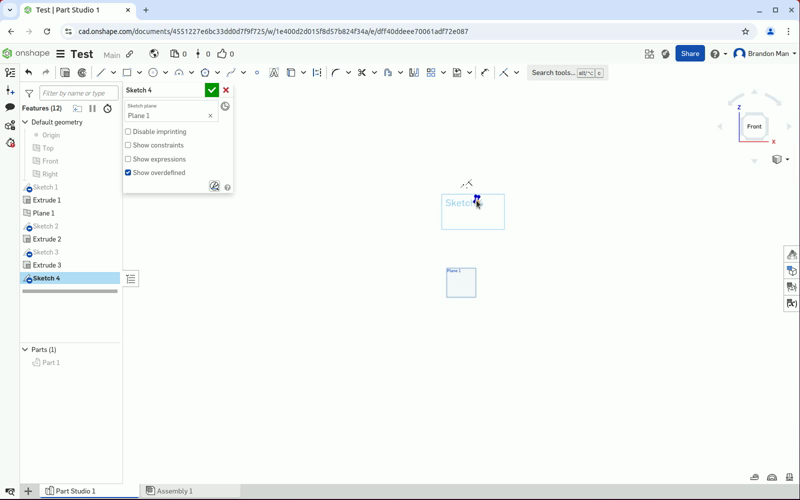
scroll(6)
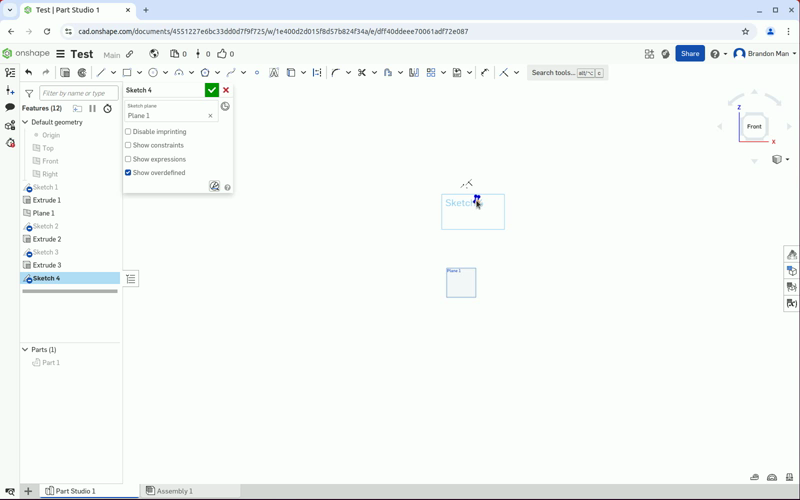
scroll(6)
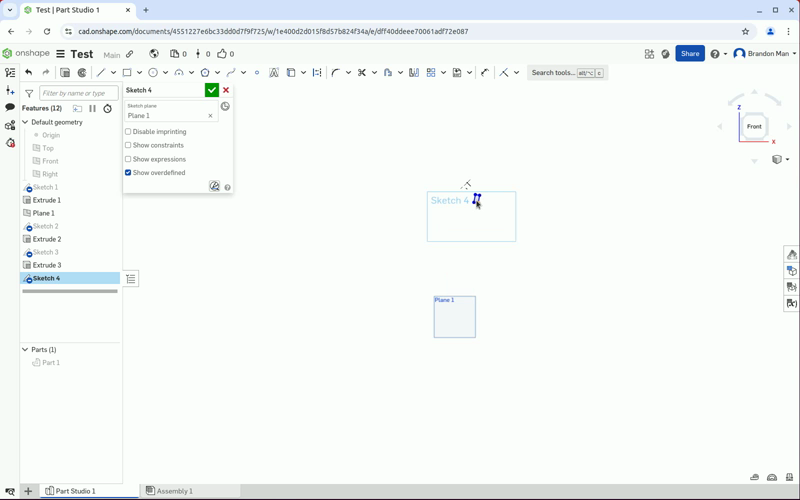
scroll(6)
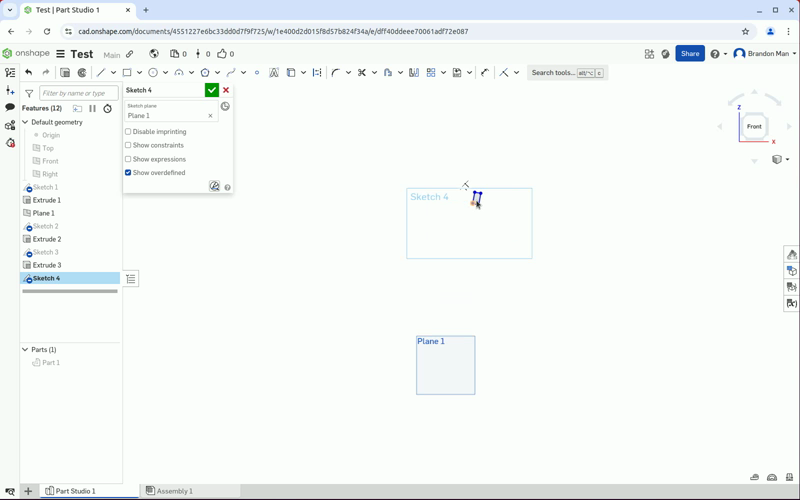
scroll(6)
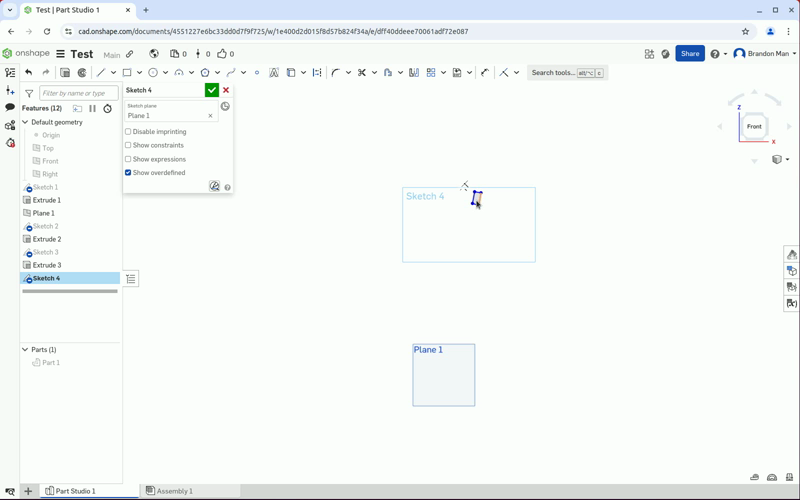
scroll(6)
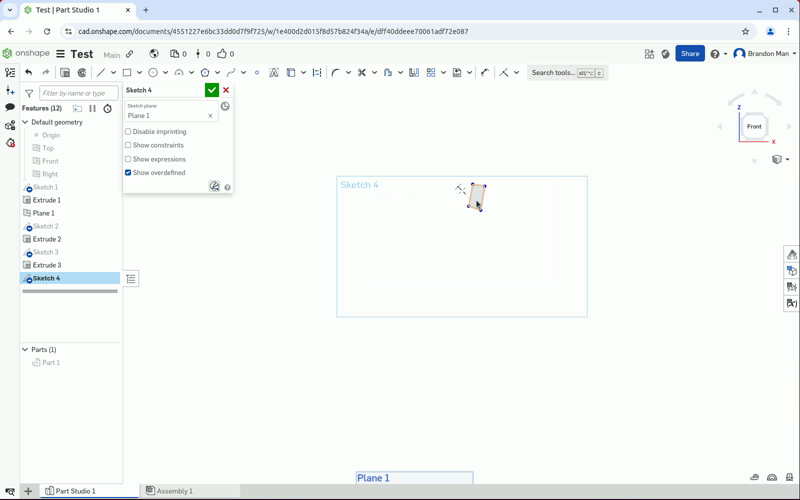
scroll(6)
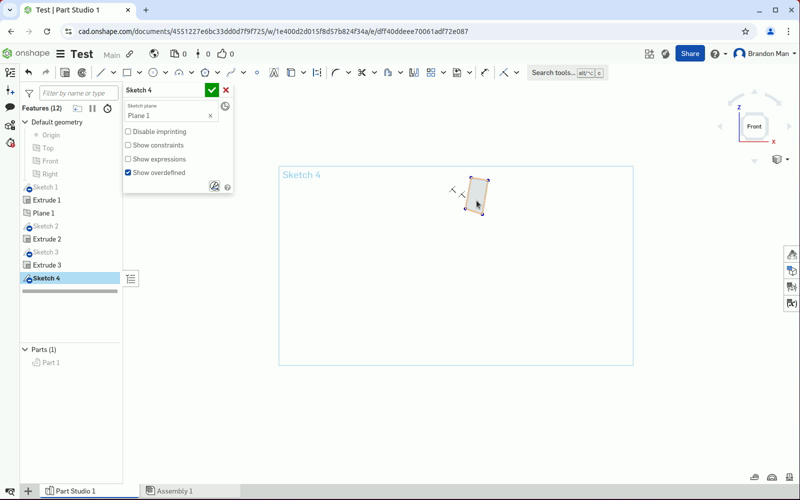
scroll(6)
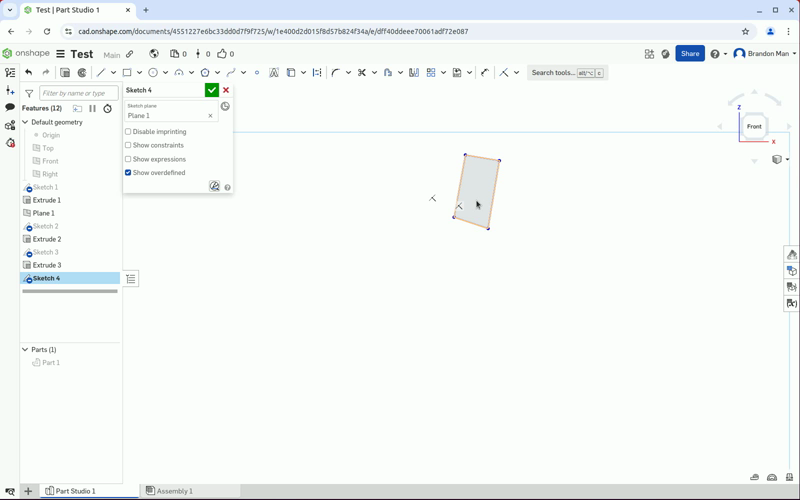
click(476, 200)
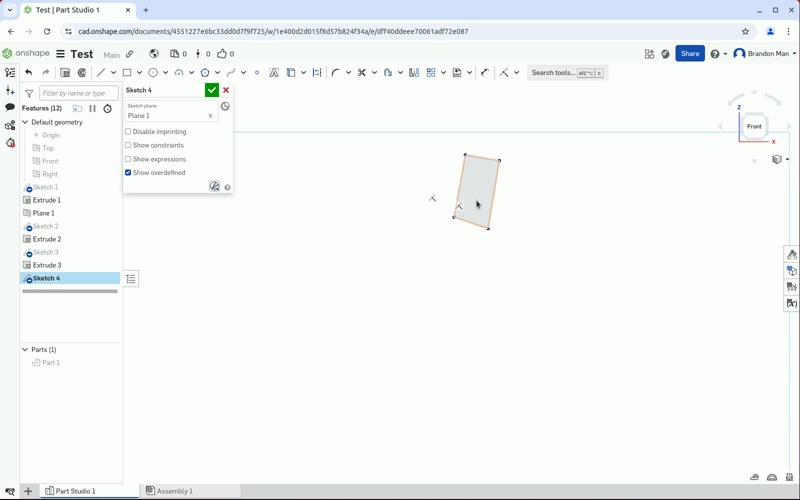
scroll(-6)
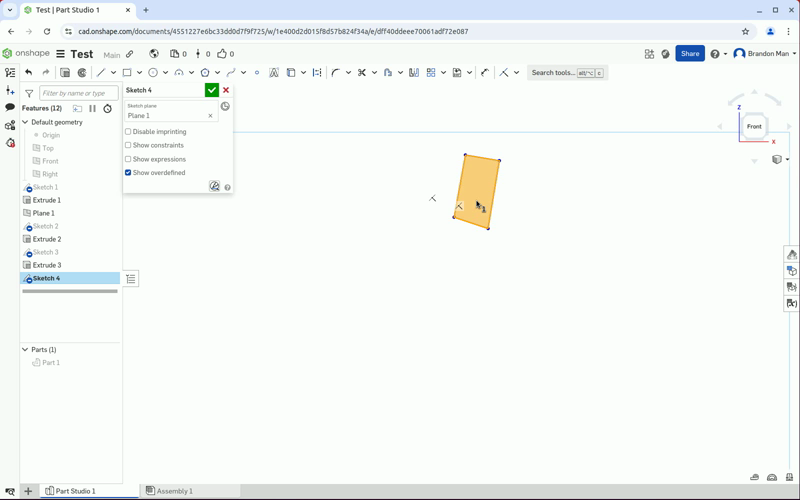
scroll(-6)
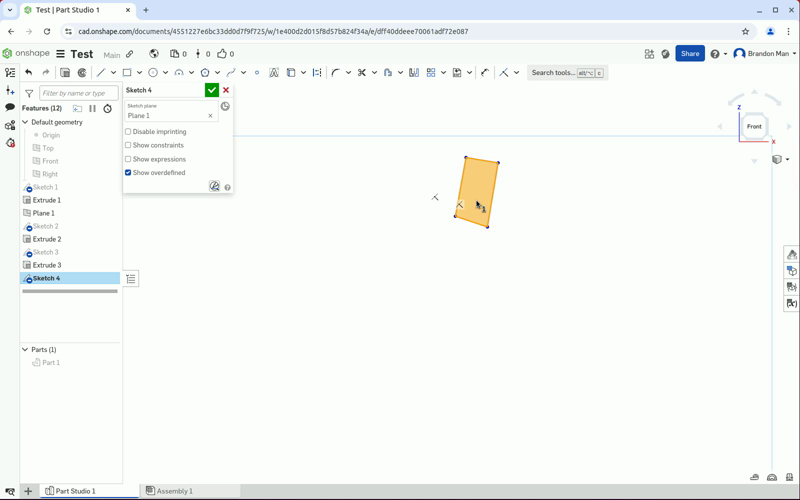
scroll(-6)
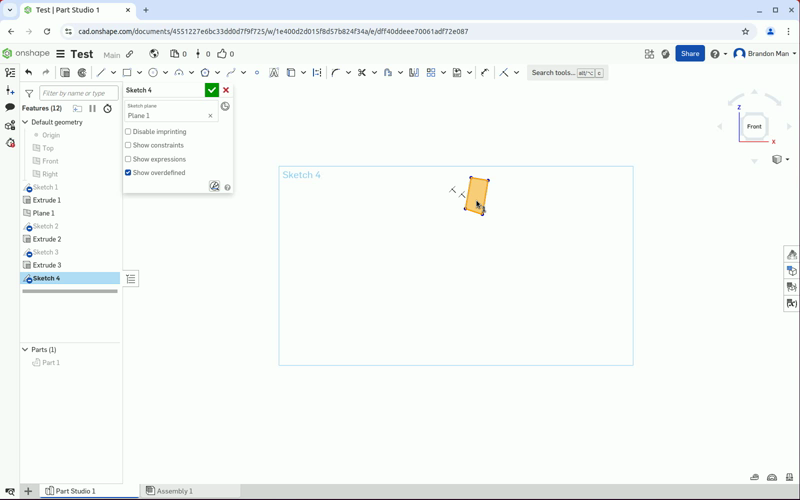
scroll(-6)
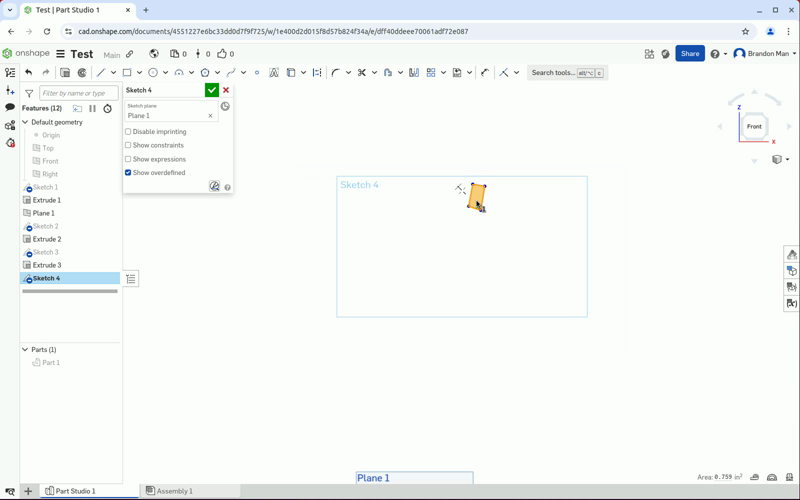
scroll(-6)
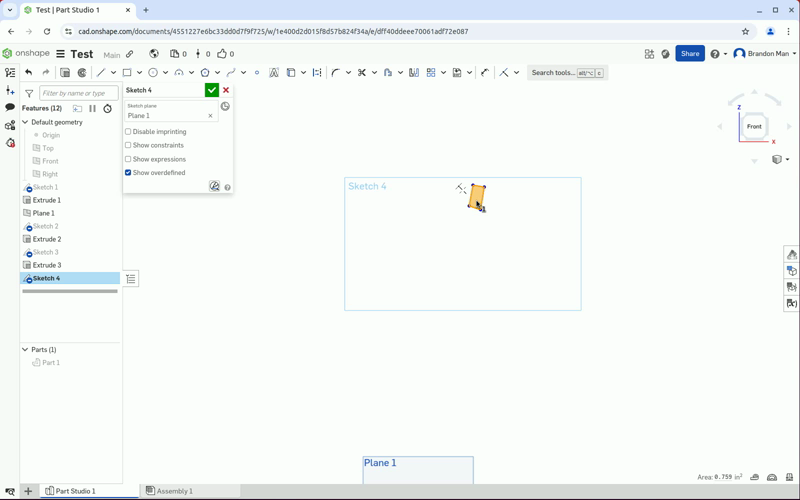
scroll(-6)
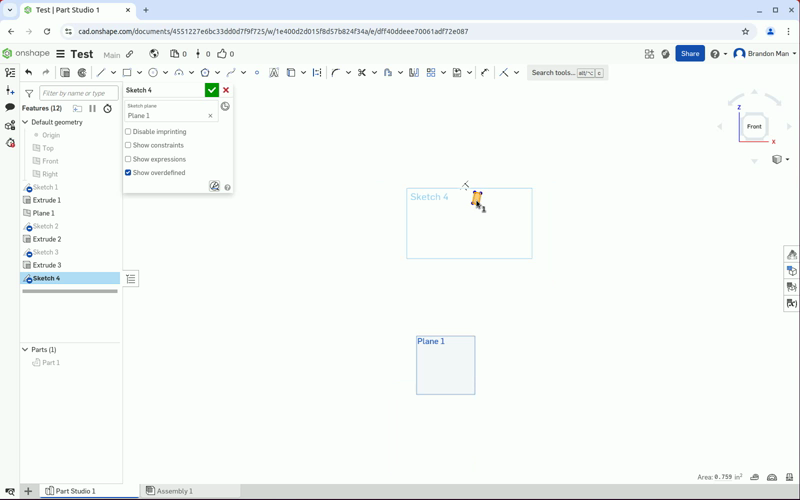
scroll(-6)
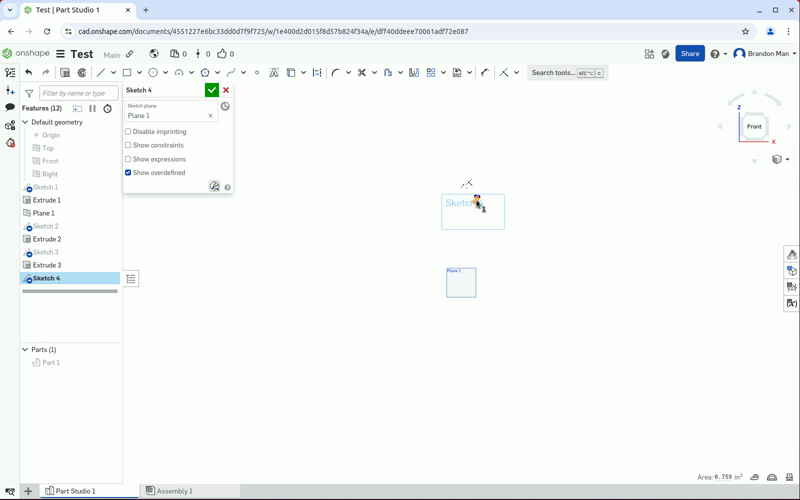
mouse_move(73, 352)
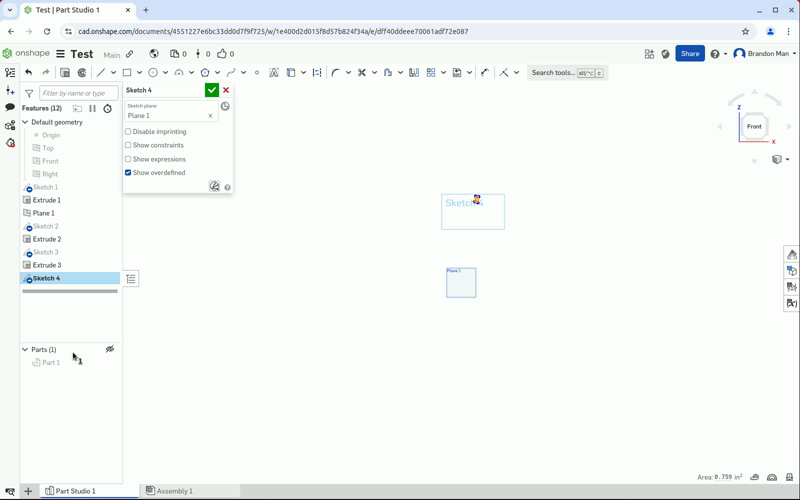
key(shift+y)
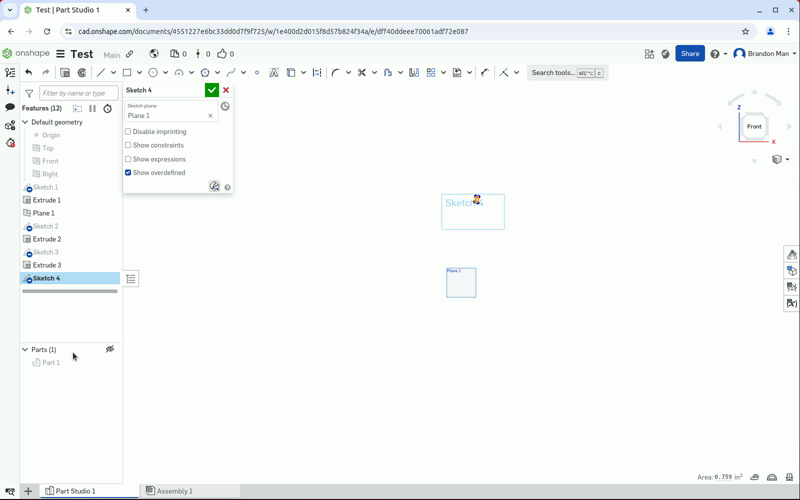
key(shift+e)
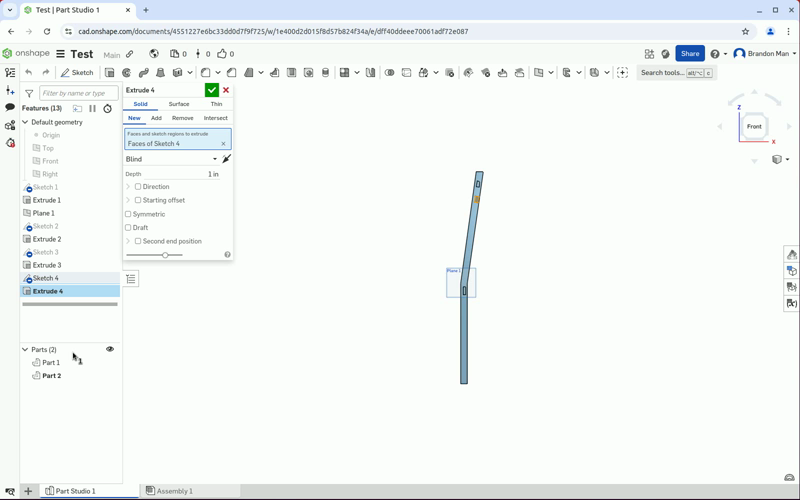
mouse_move(143, 106)
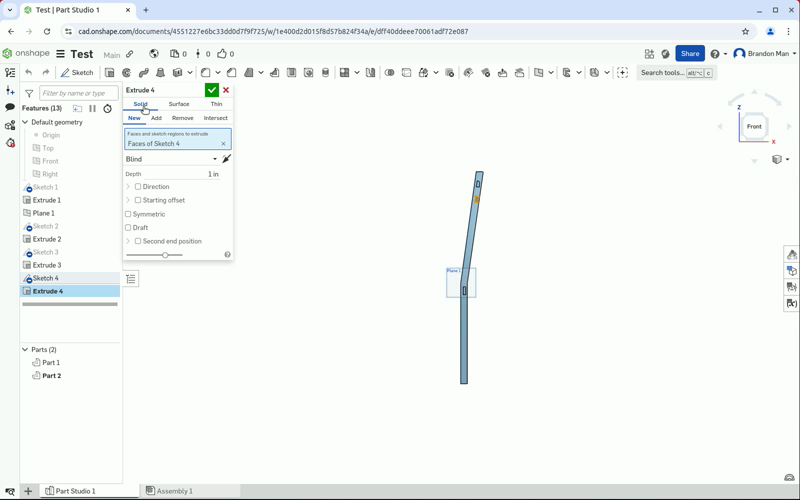
click(143, 106)
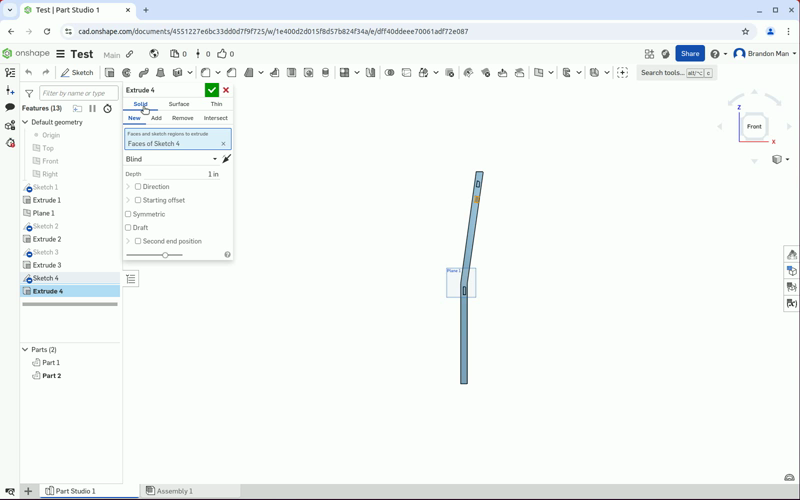
mouse_move(186, 120)
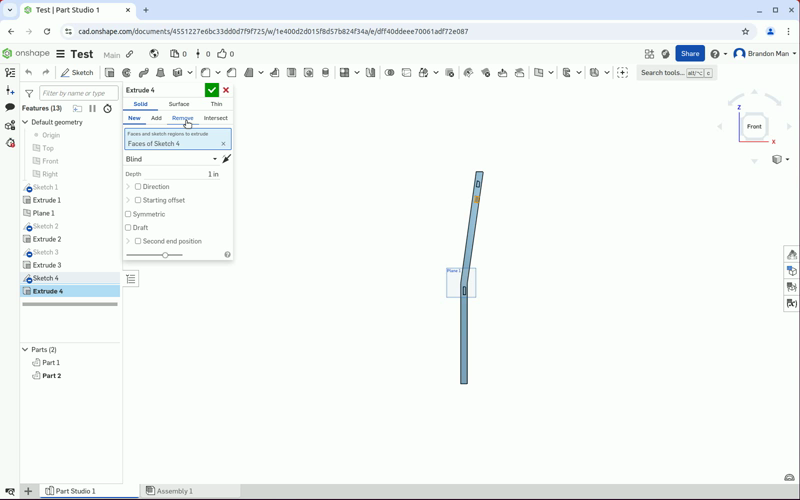
click(186, 120)
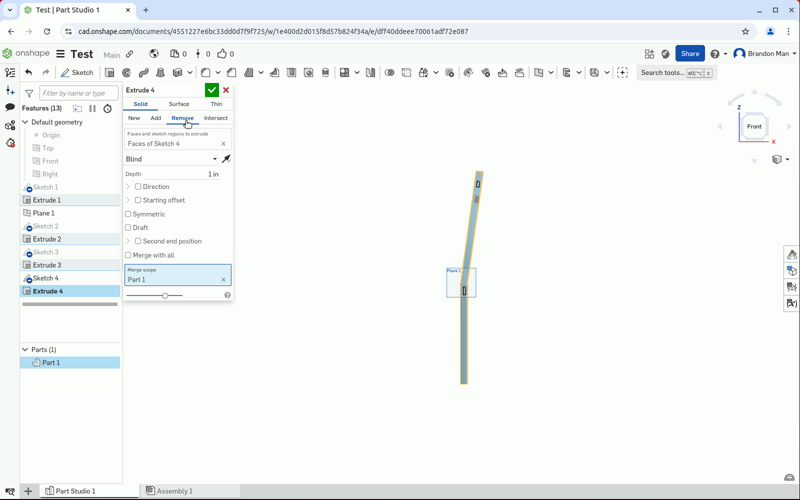
key(tab, 4)
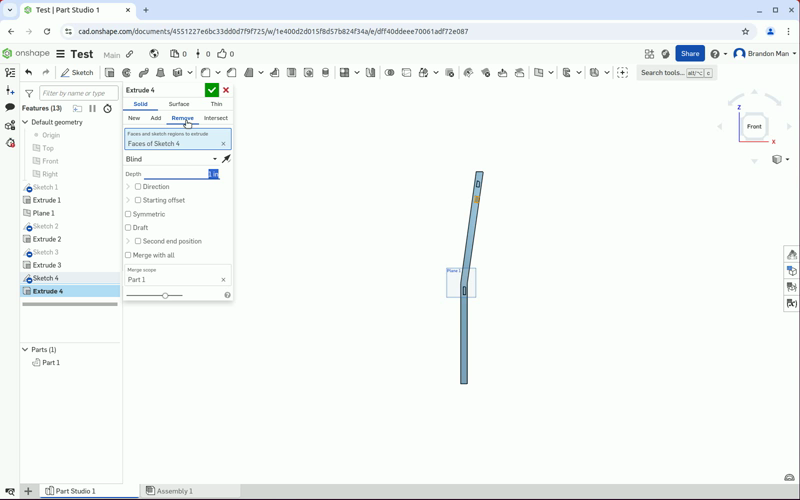
text(0.481)
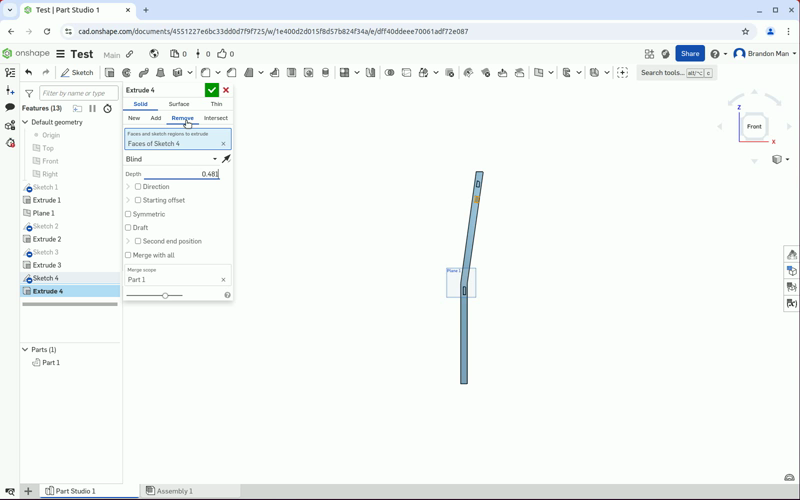
key(tab, 6)
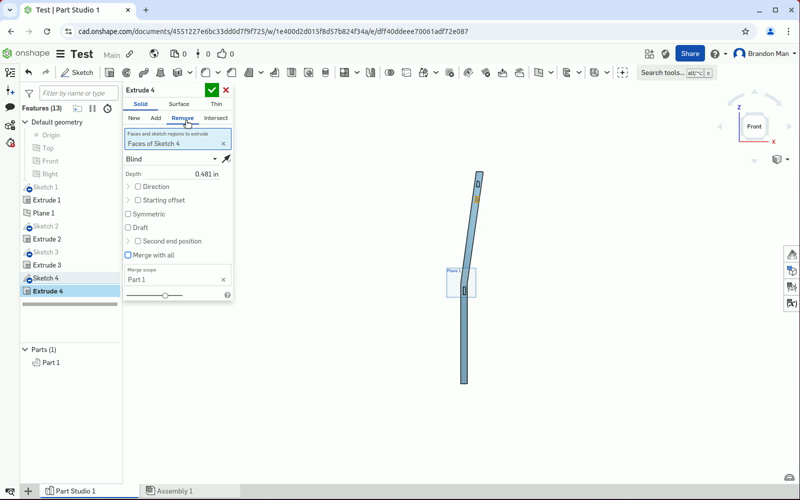
key(space)
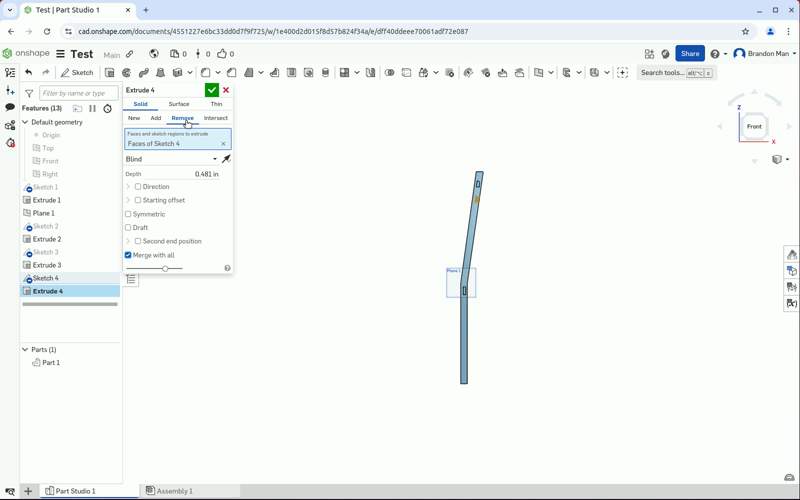
key(enter)
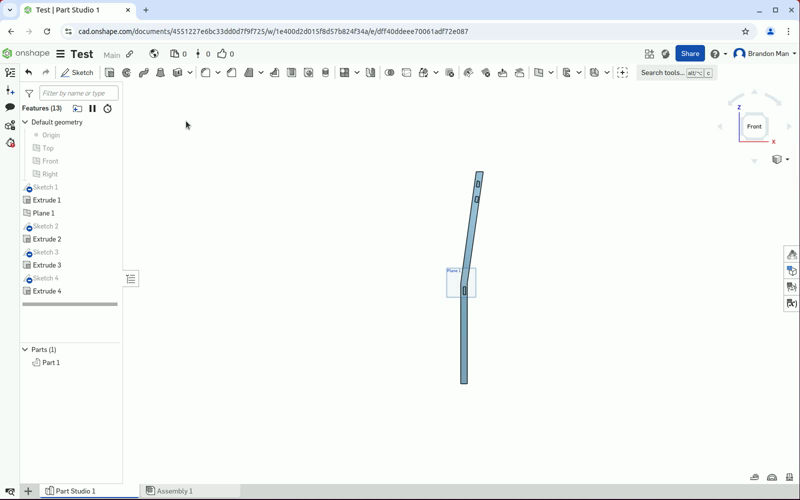
key(shift+h)
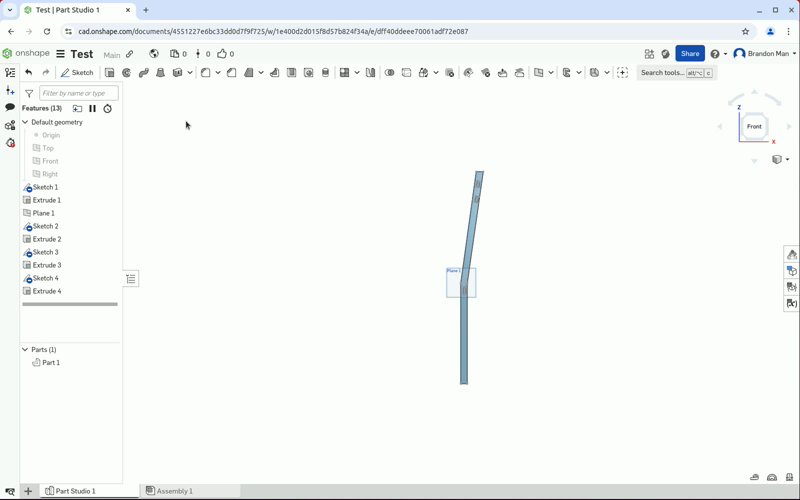
key(shift+h)
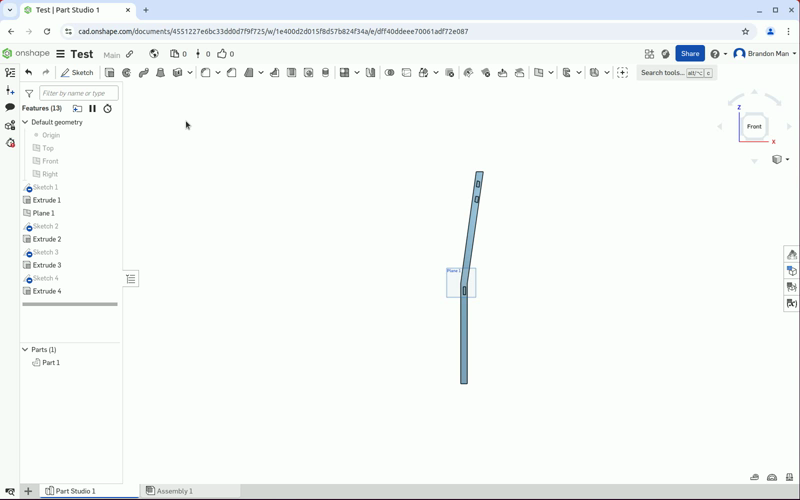
mouse_move(73, 189)
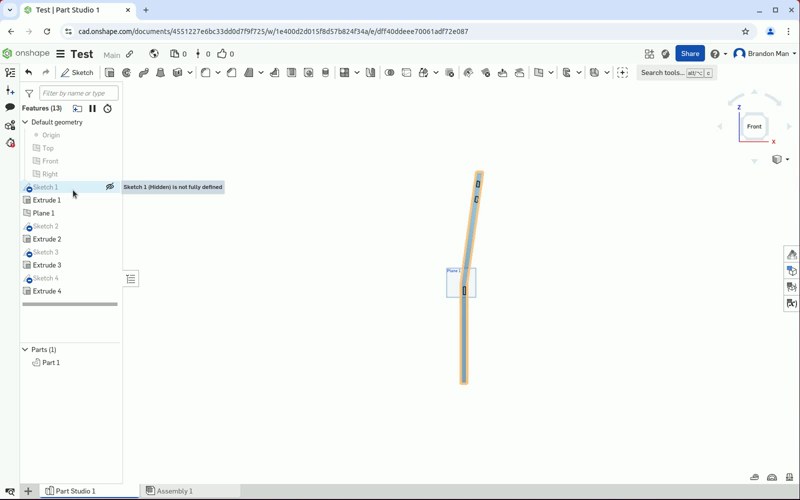
click(73, 189)
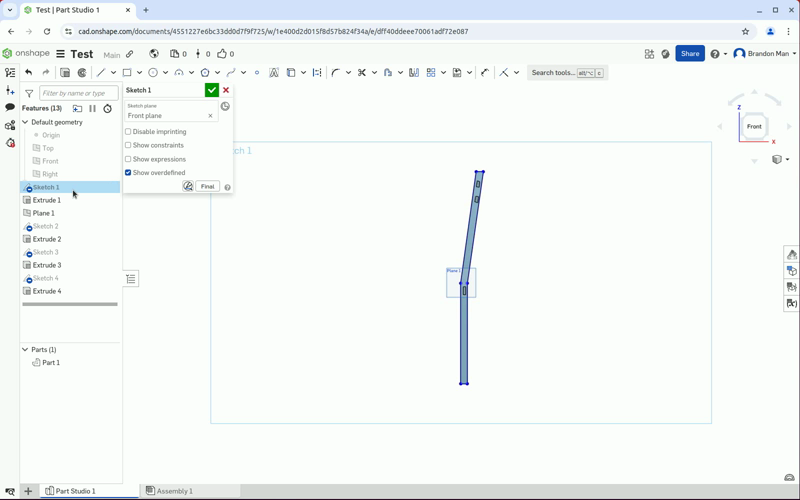
mouse_move(229, 92)
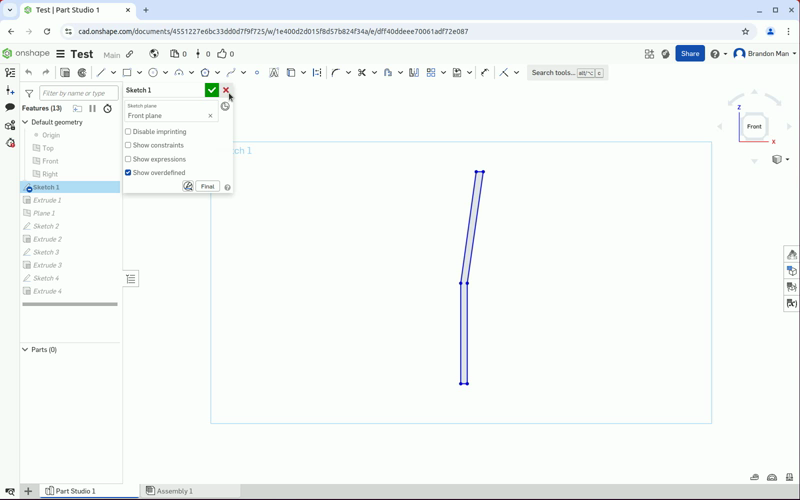
click(229, 92)
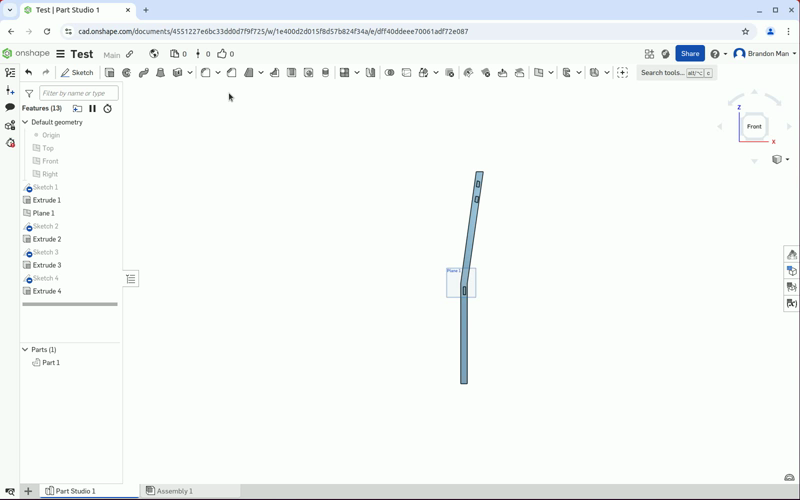
mouse_move(73, 352)
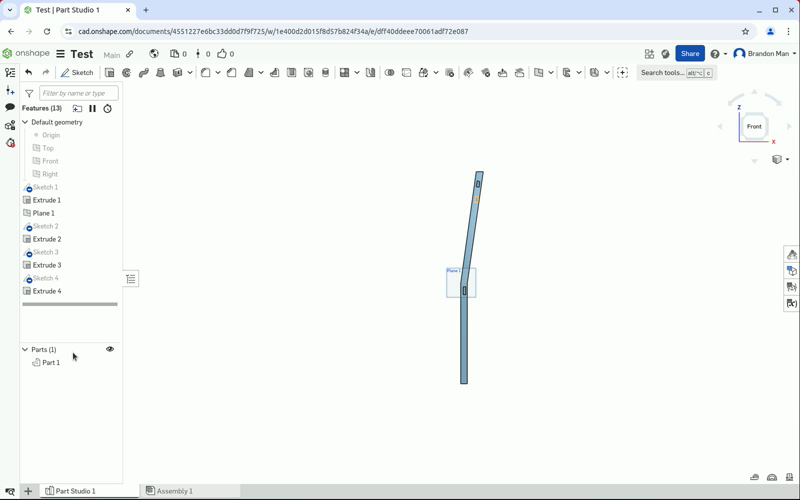
key(y)
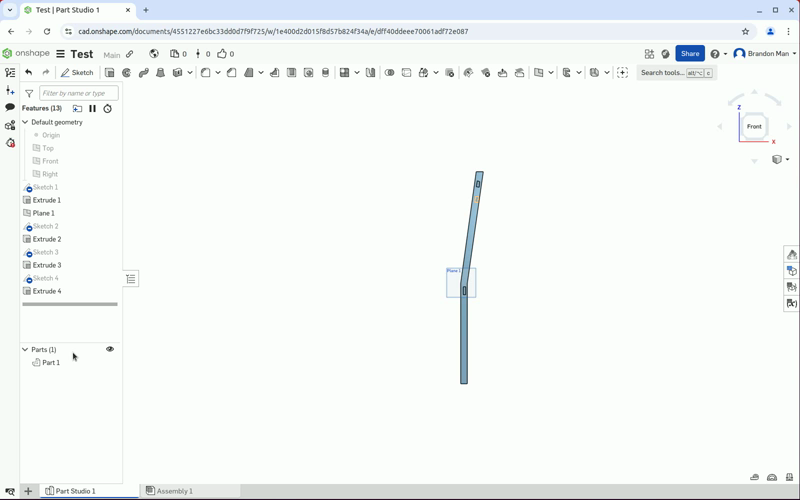
key(shift+p)
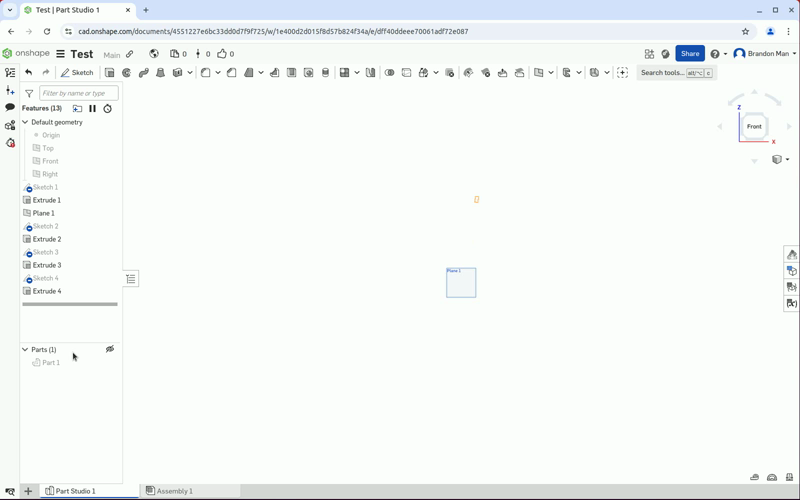
key(space)
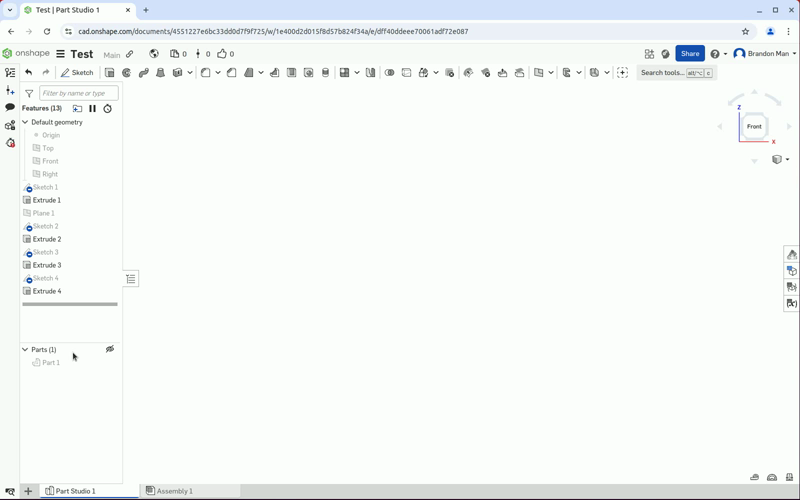
key_down(shift)
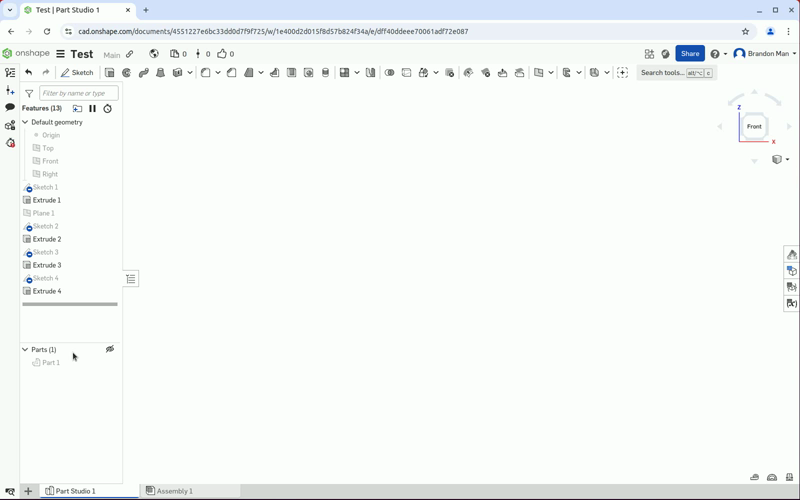
key(left)
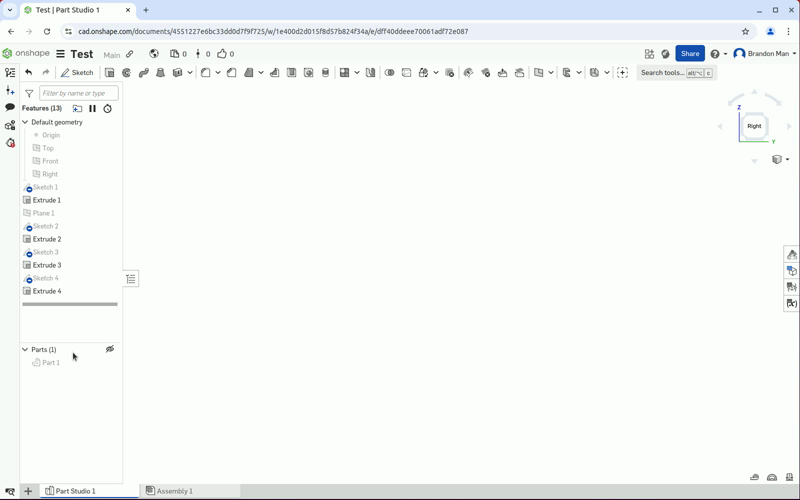
key_up(shift)
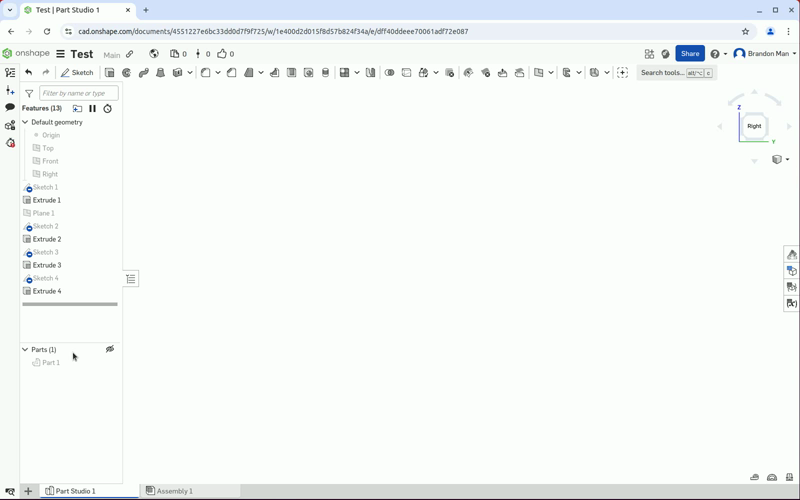
mouse_move(73, 352)
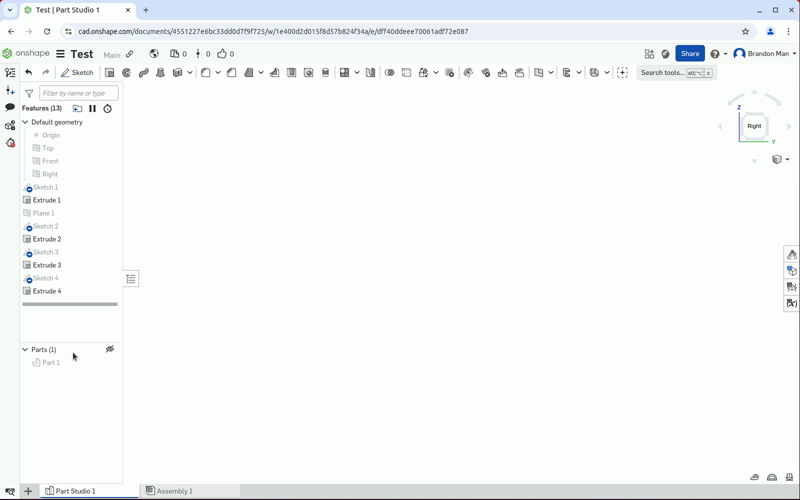
key(shift+y)
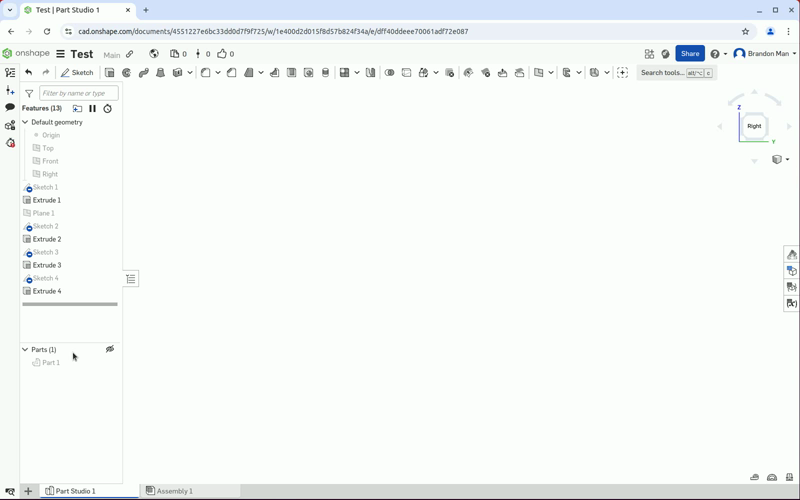
key(shift+s)
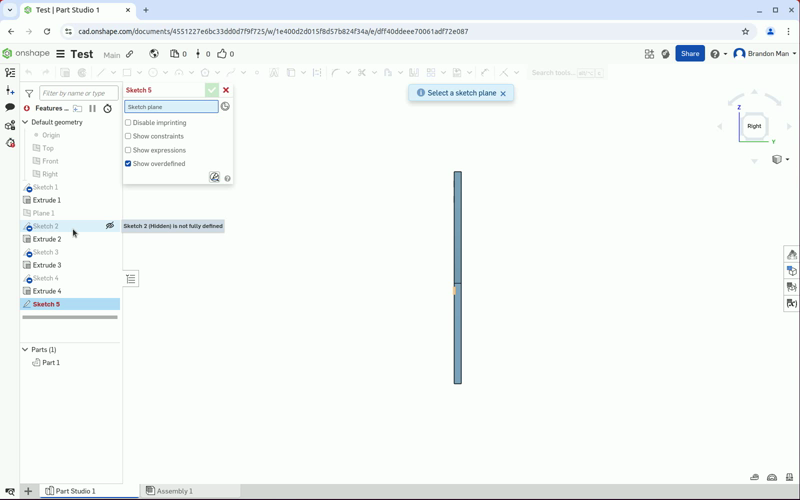
scroll(3)
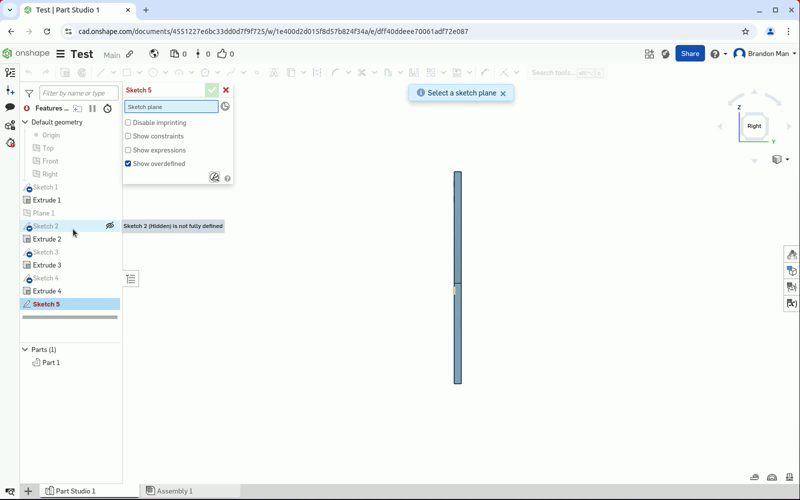
mouse_move(73, 176)
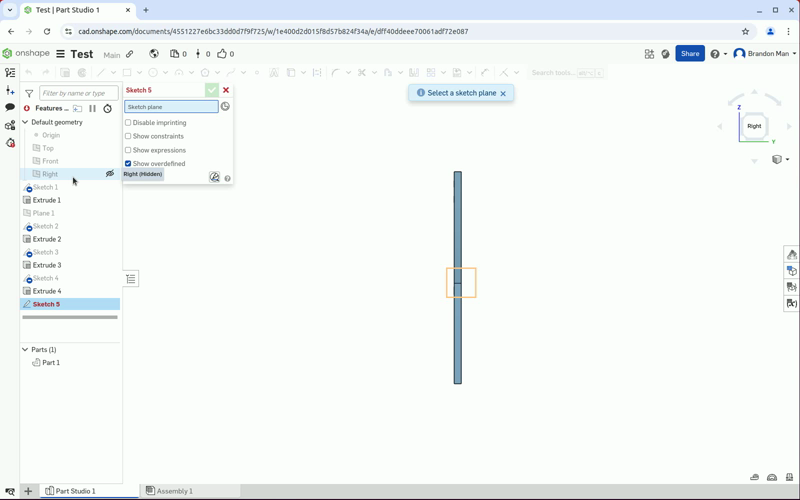
click(73, 176)
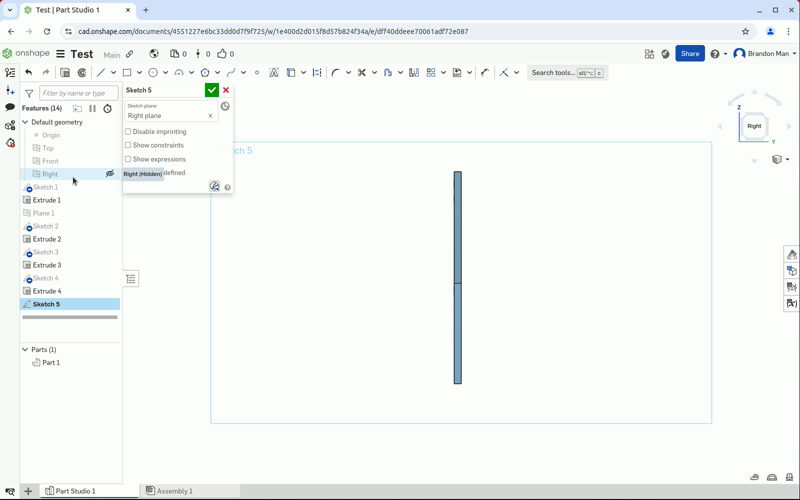
mouse_move(73, 352)
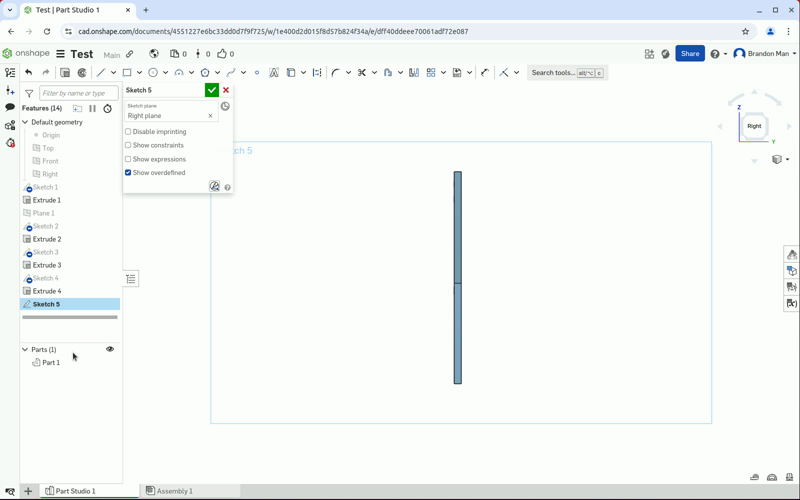
key(y)
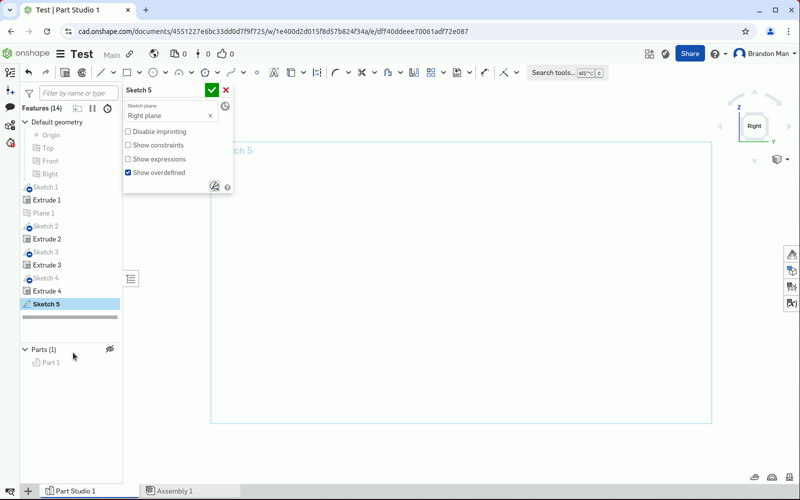
key(l)
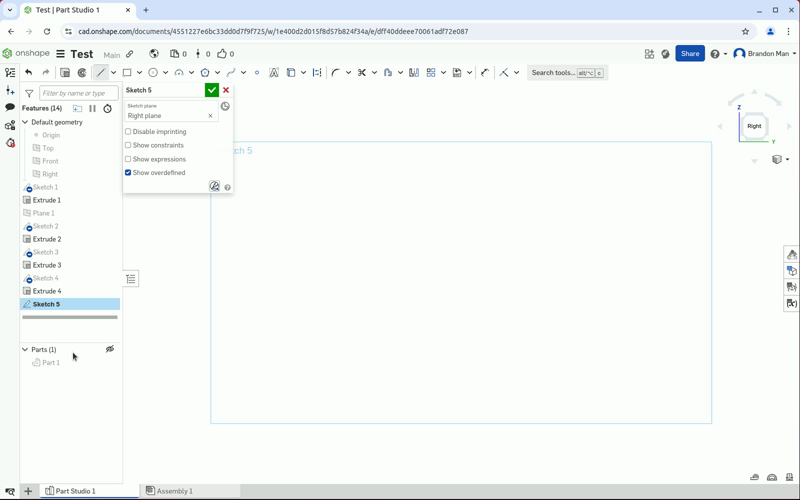
key_down(shift)
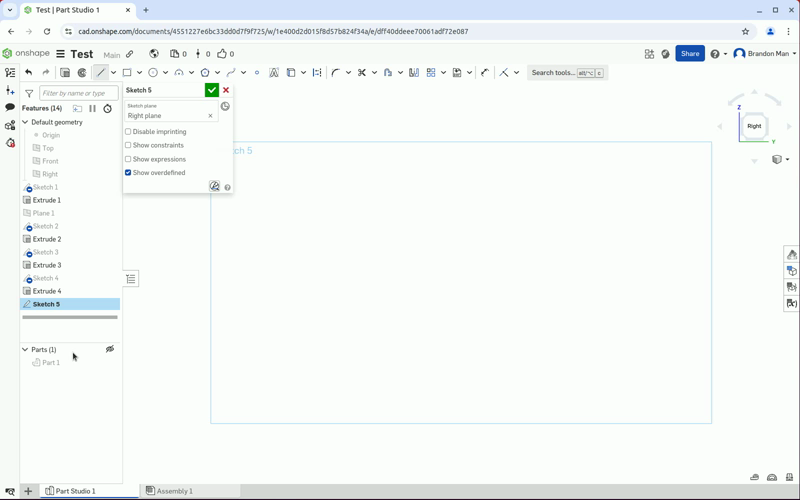
mouse_move(456, 294)
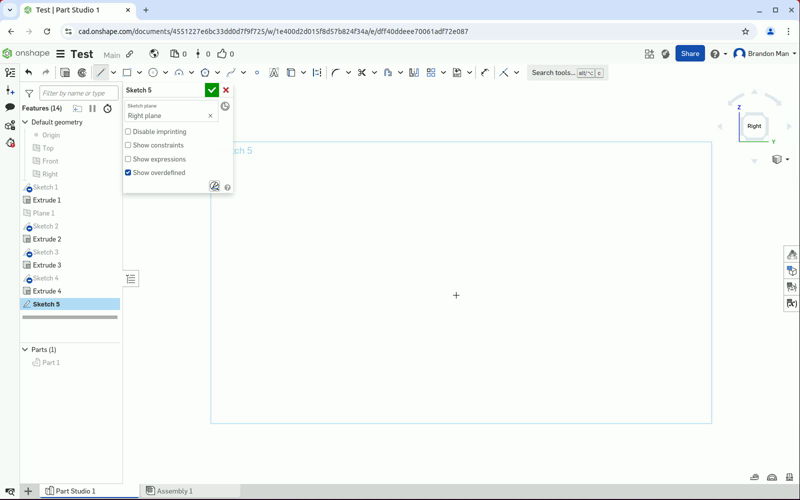
click(456, 294)
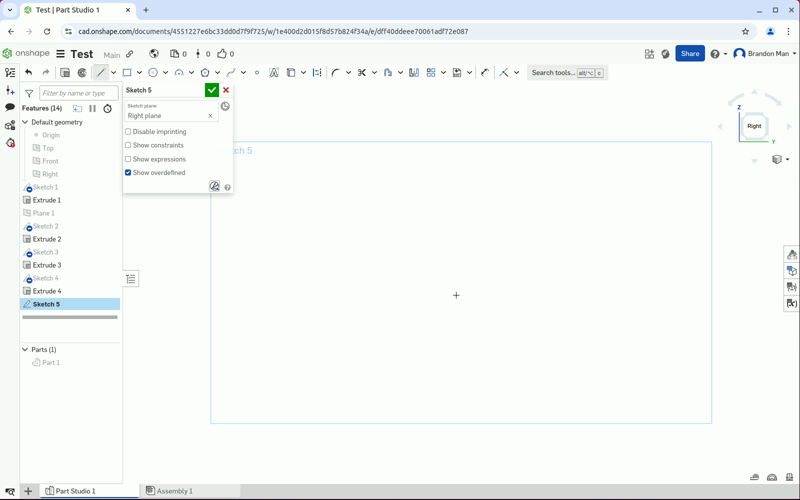
key_up(shift)
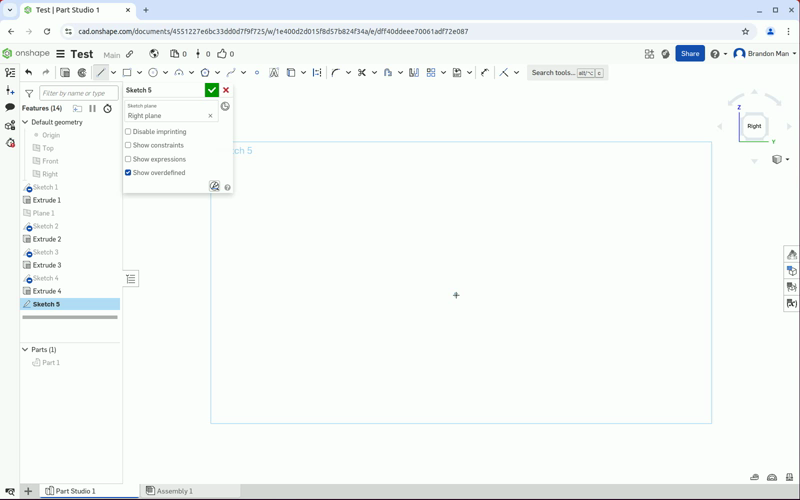
key_down(shift)
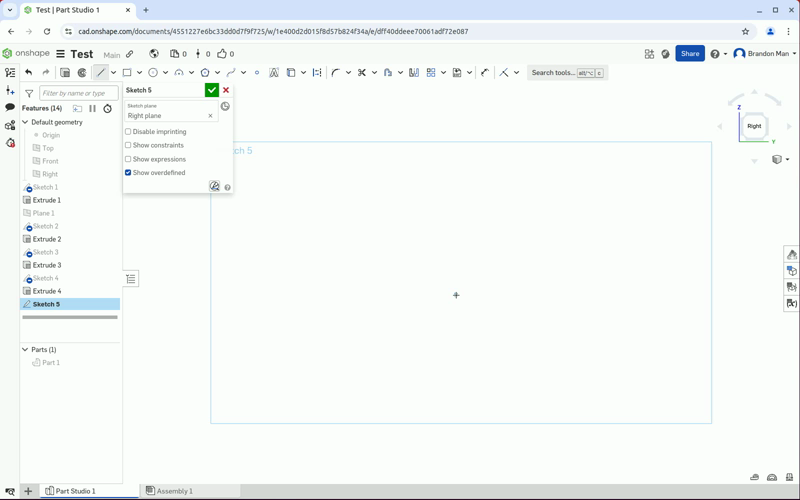
mouse_move(486, 294)
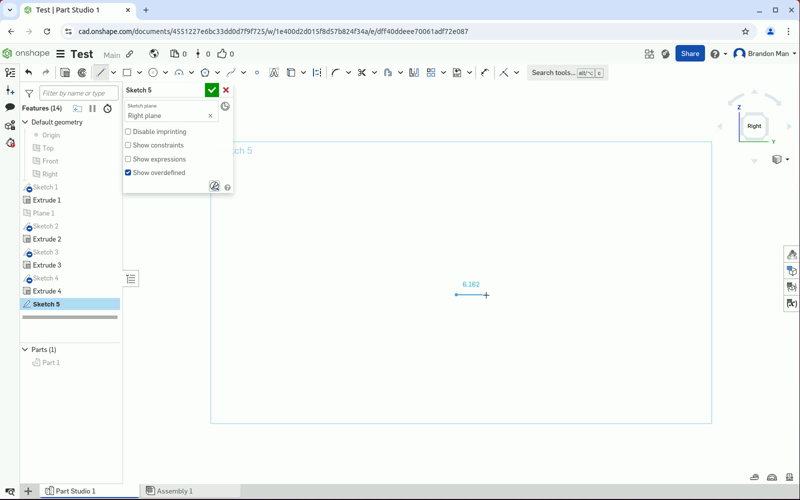
mouse_move(458, 294)
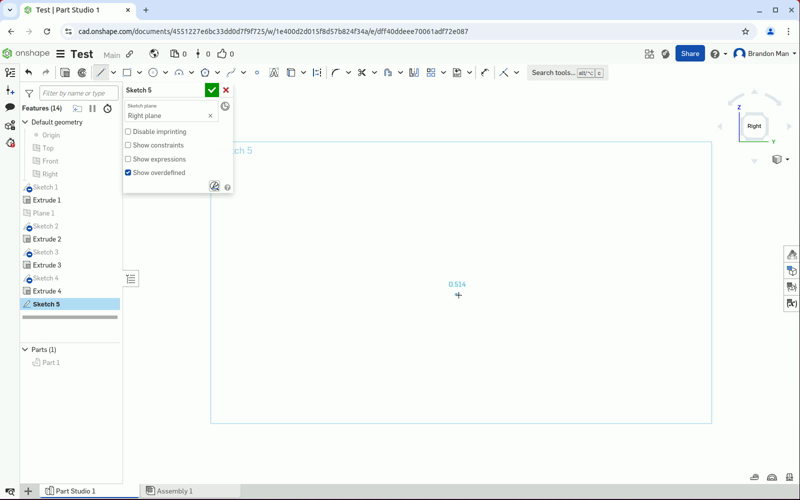
scroll(6)
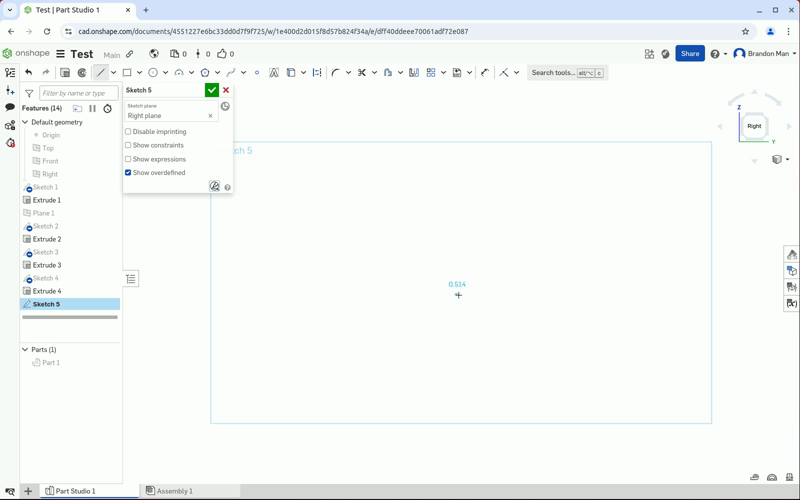
scroll(6)
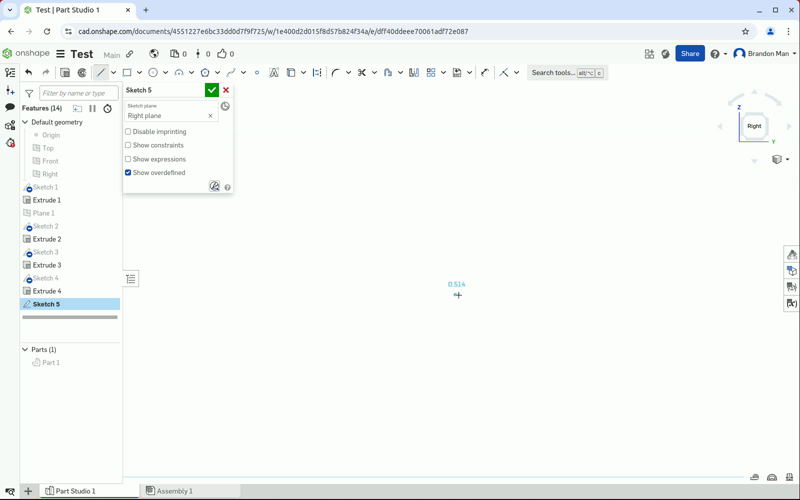
scroll(6)
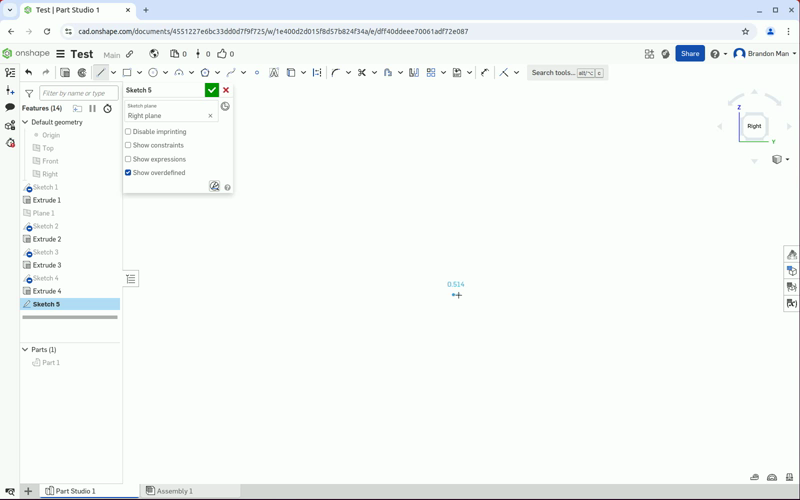
scroll(6)
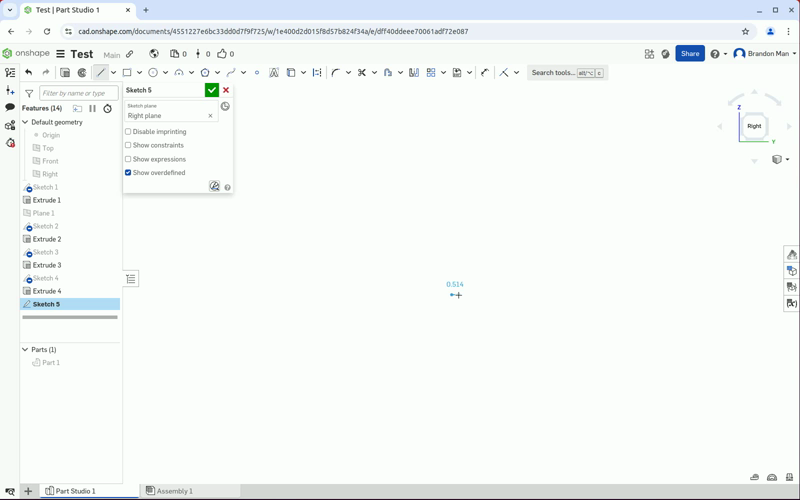
scroll(6)
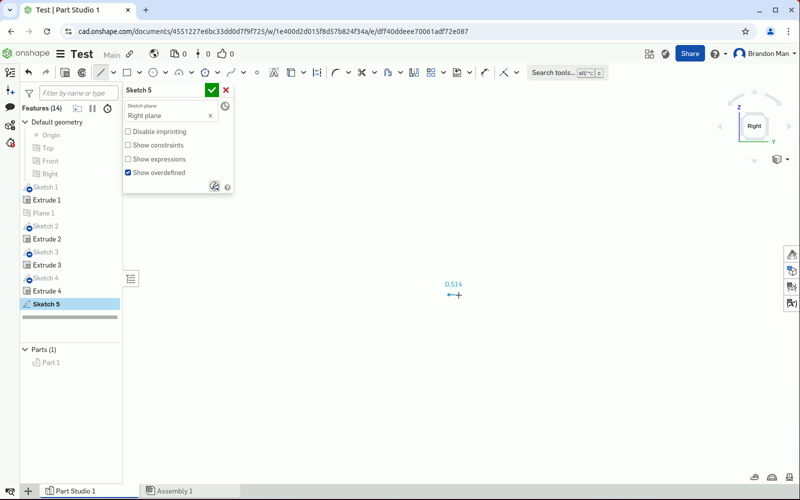
scroll(6)
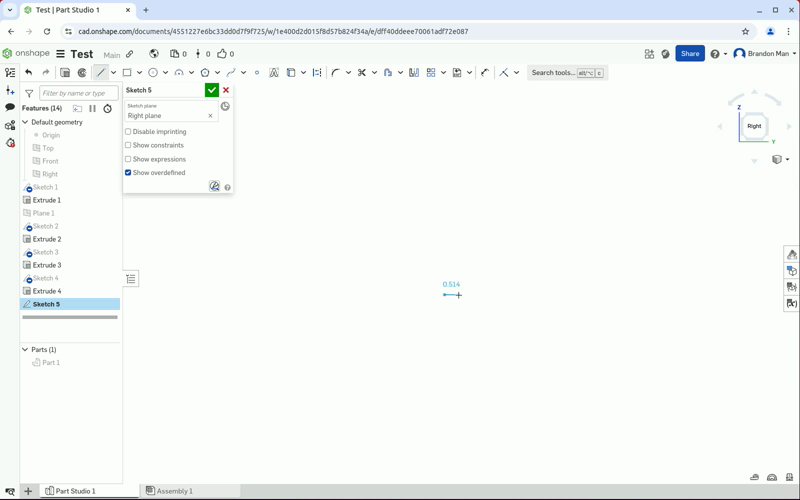
scroll(6)
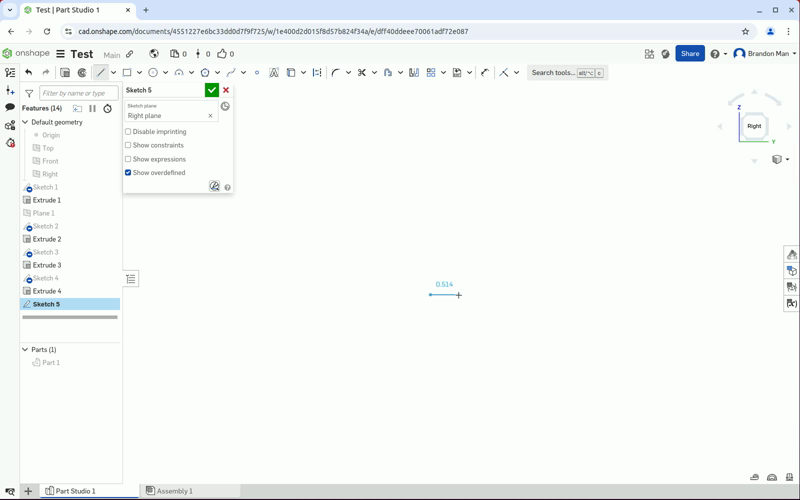
click(458, 294)
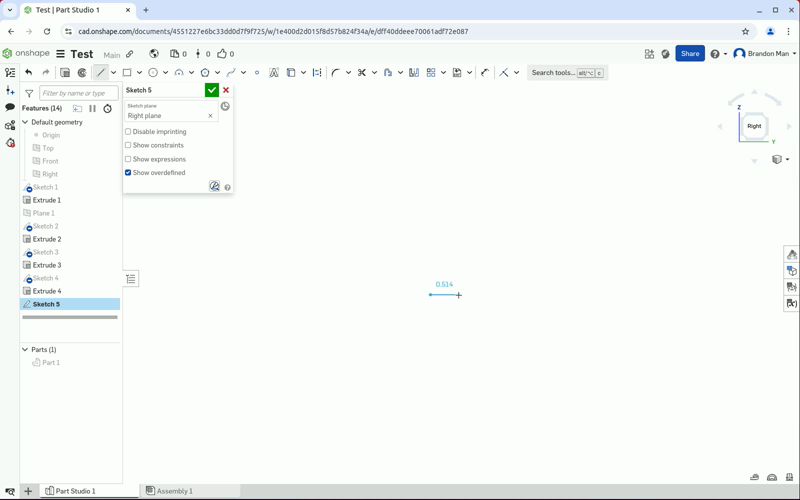
scroll(-6)
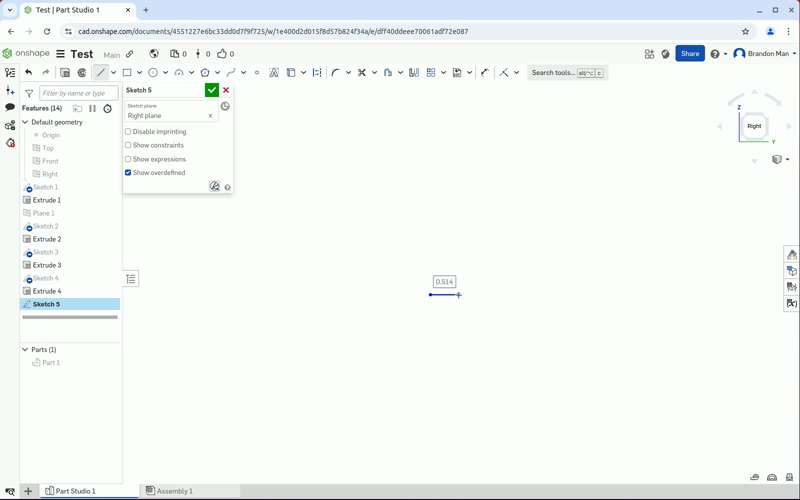
scroll(-6)
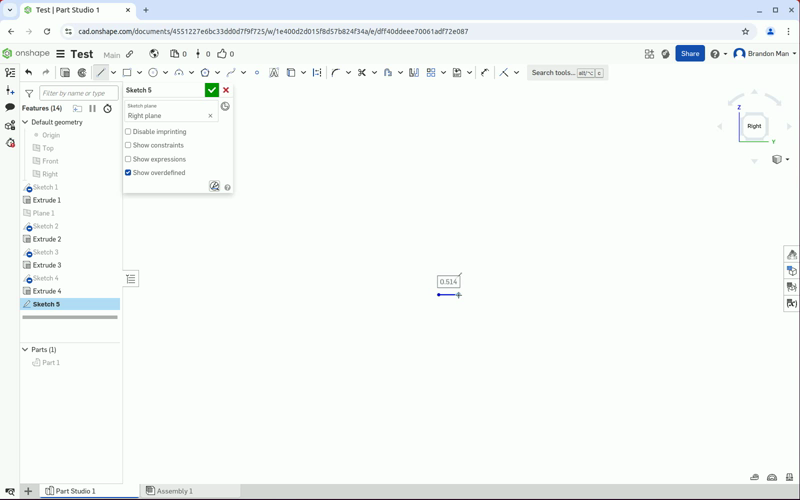
scroll(-6)
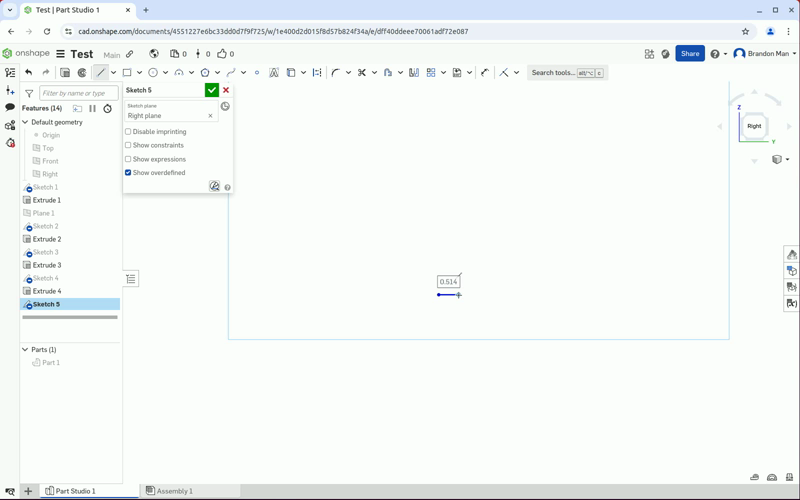
scroll(-6)
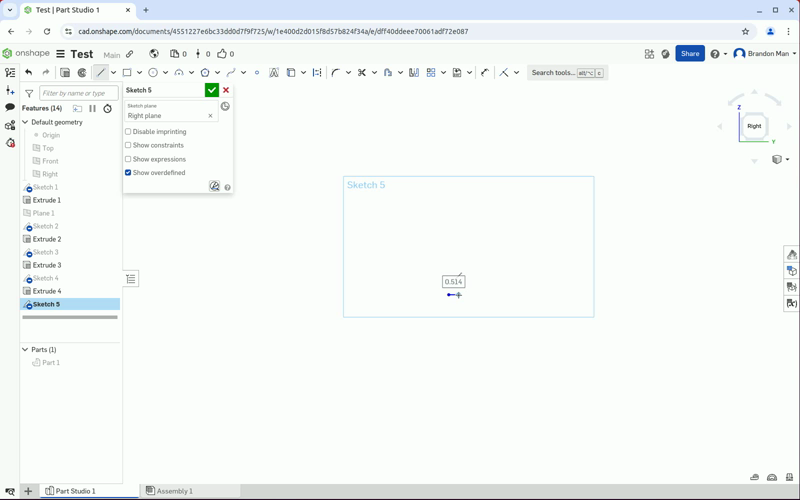
scroll(-6)
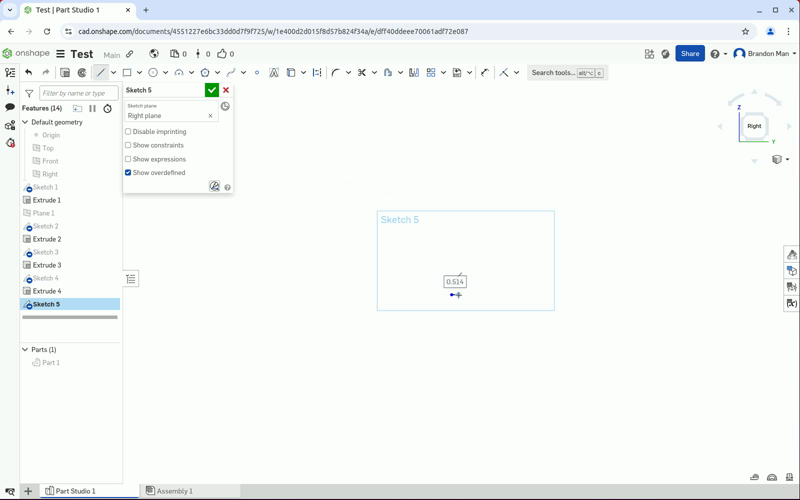
scroll(-6)
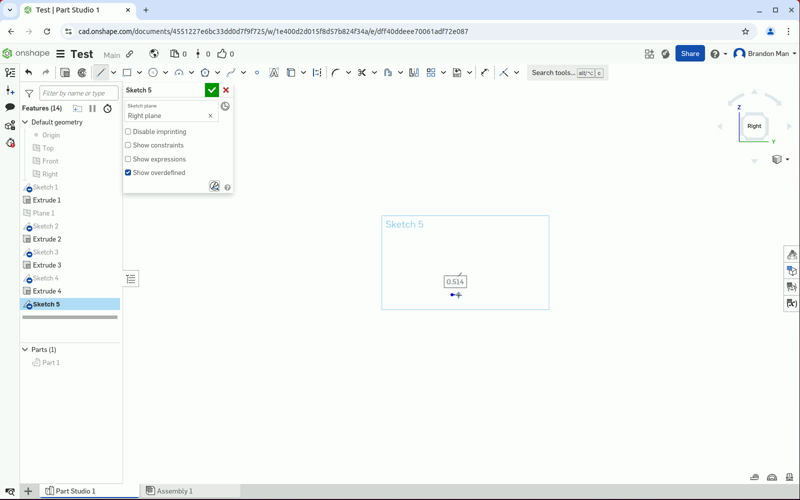
scroll(-6)
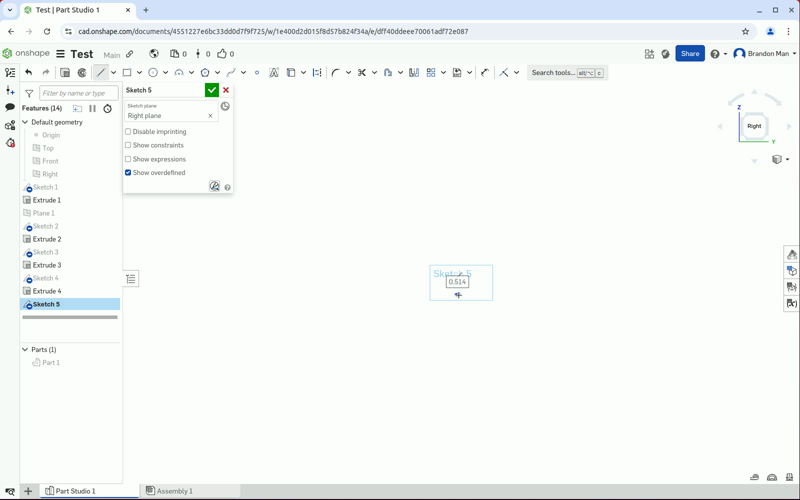
key_up(shift)
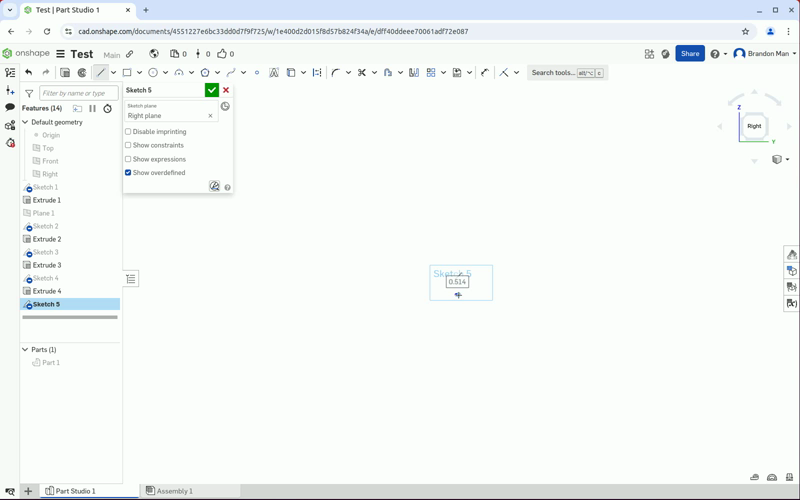
key_down(shift)
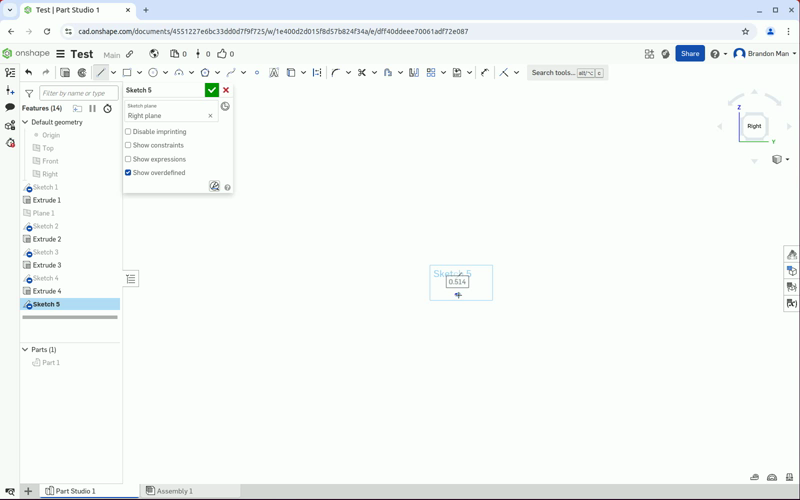
mouse_move(489, 294)
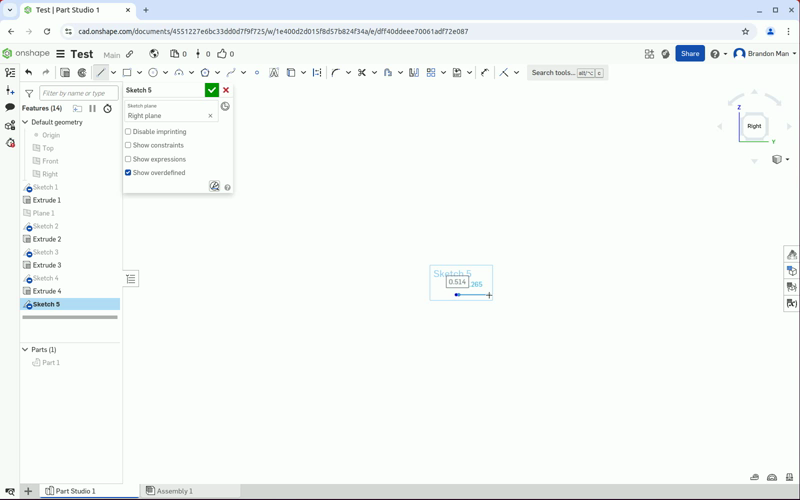
mouse_move(458, 286)
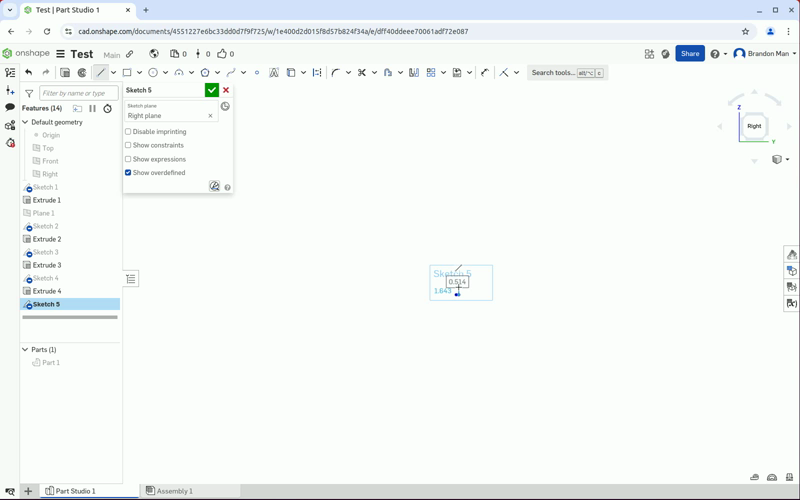
click(458, 286)
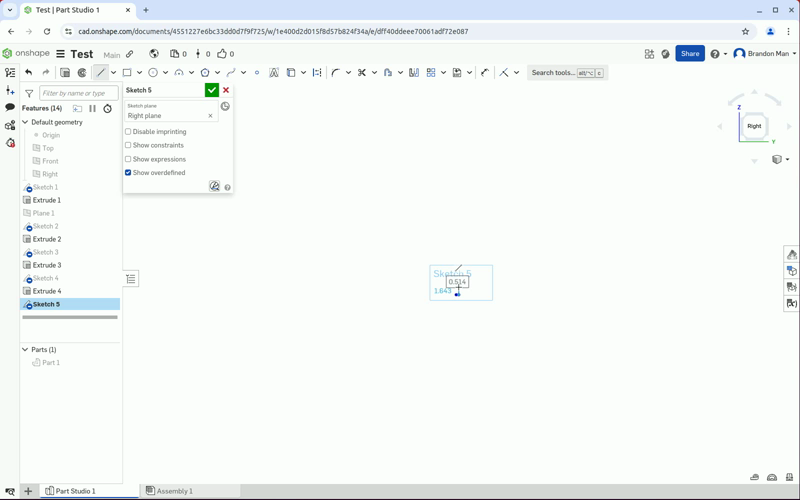
key_up(shift)
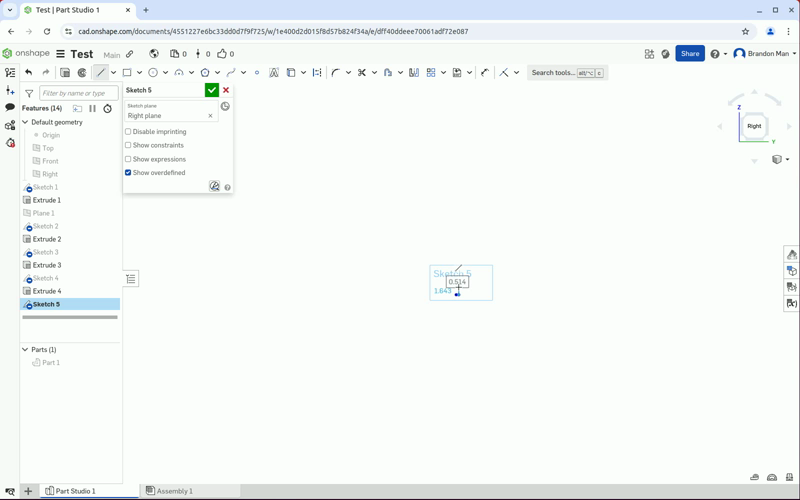
key_down(shift)
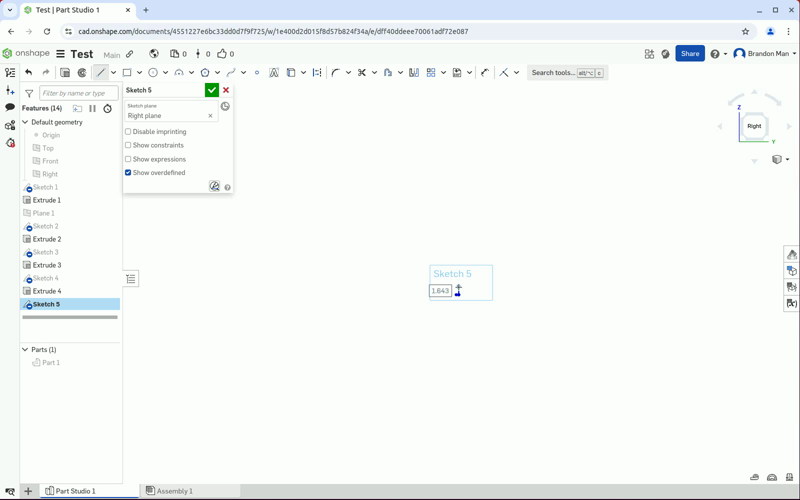
mouse_move(489, 286)
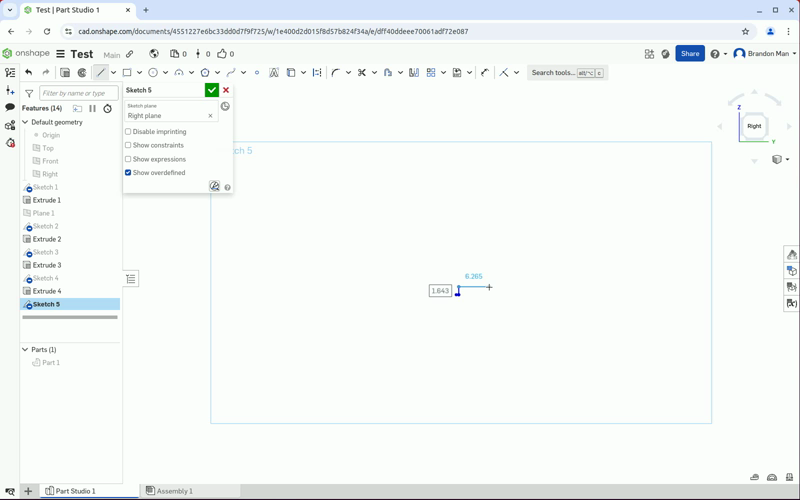
mouse_move(456, 286)
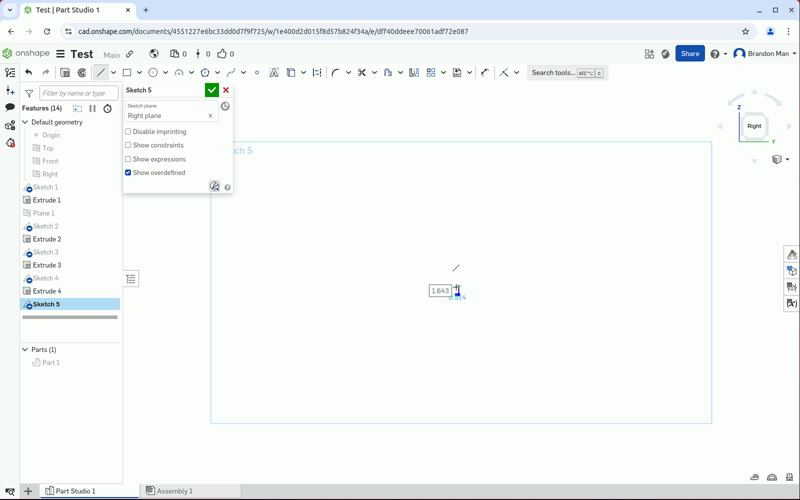
scroll(6)
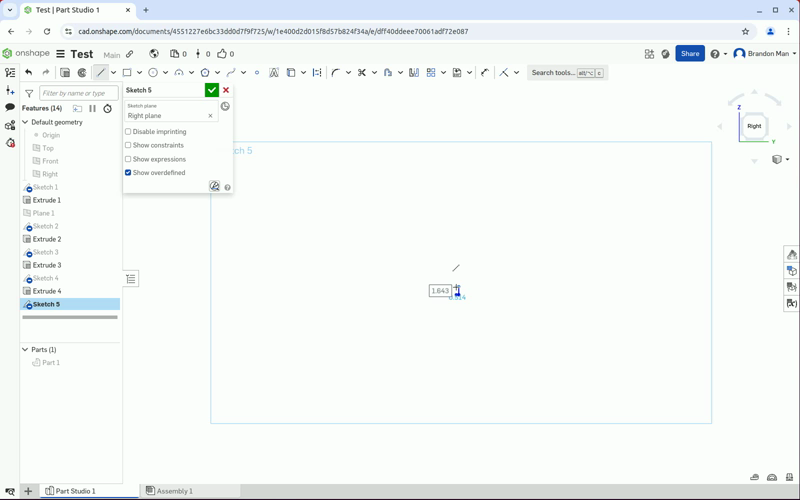
scroll(6)
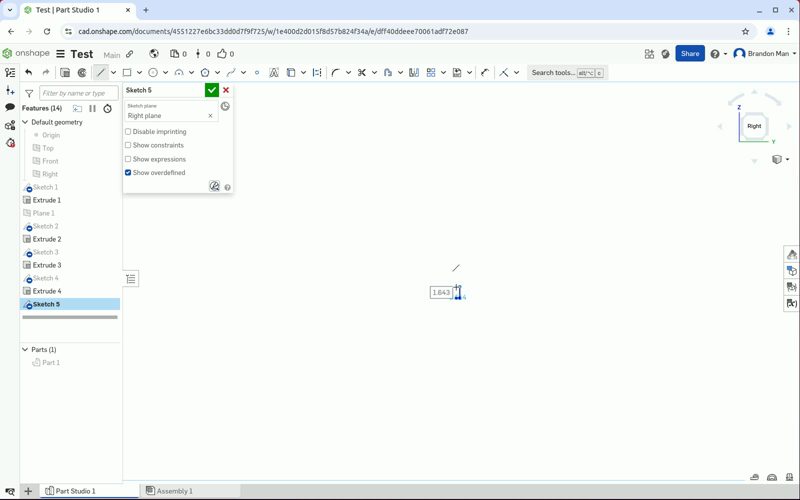
scroll(6)
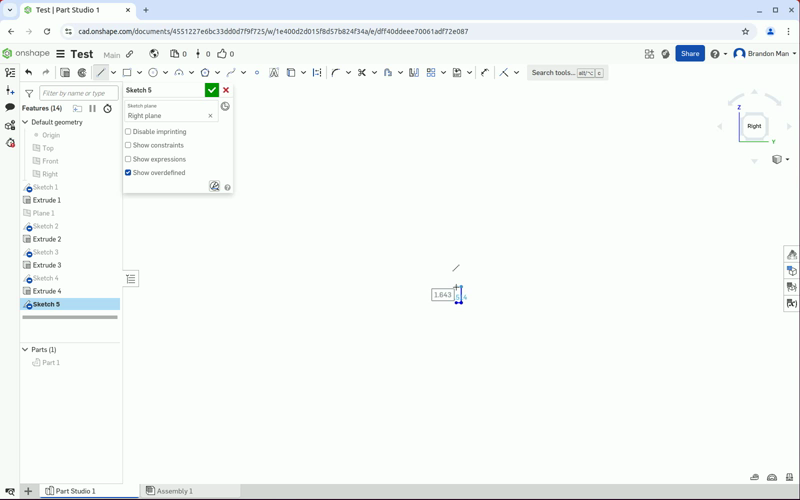
scroll(6)
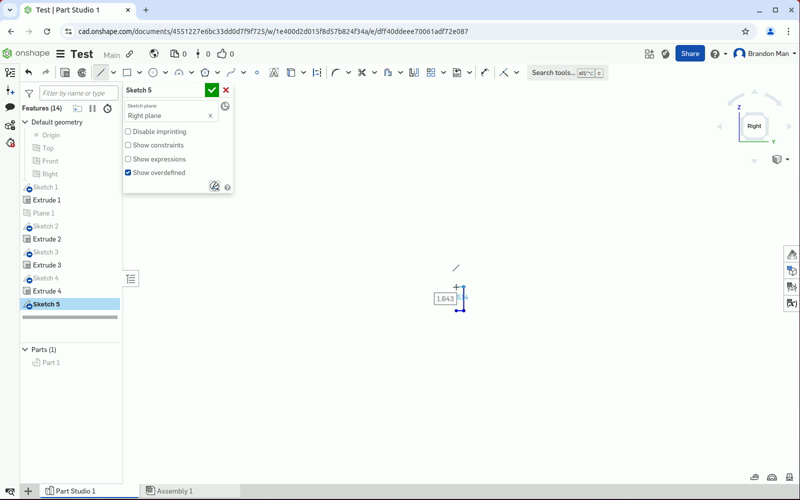
scroll(6)
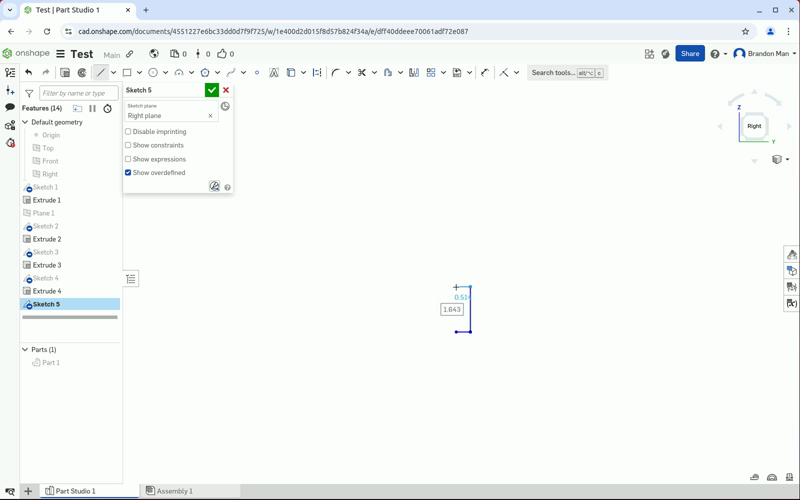
scroll(6)
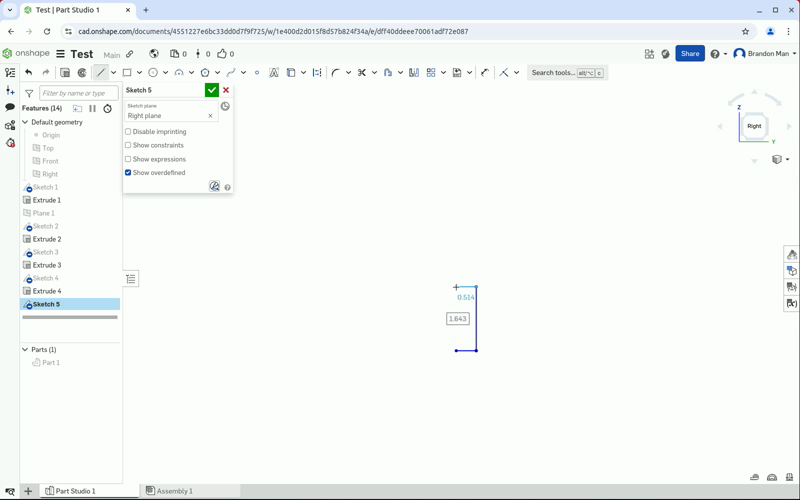
scroll(6)
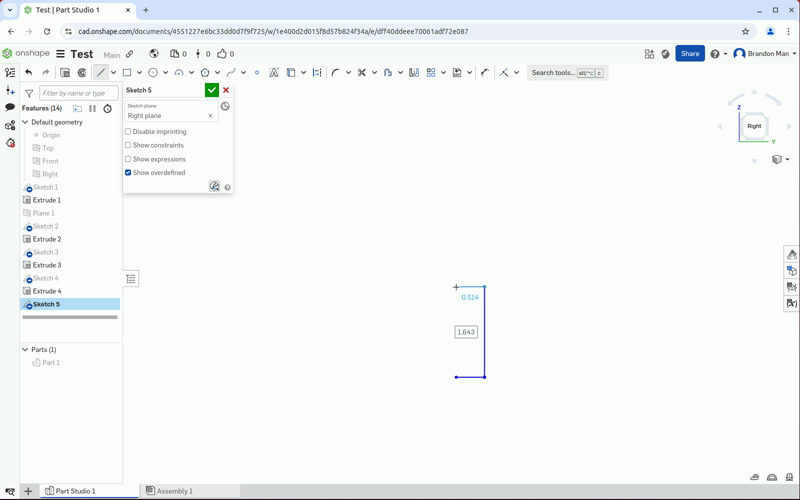
click(456, 286)
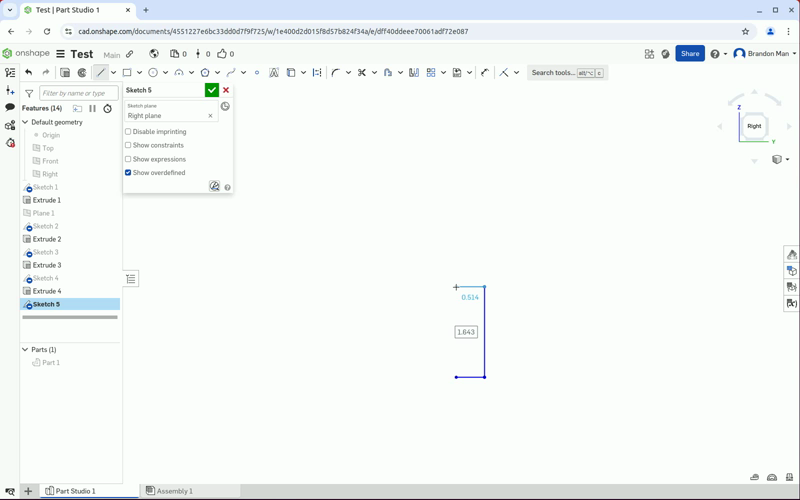
scroll(-6)
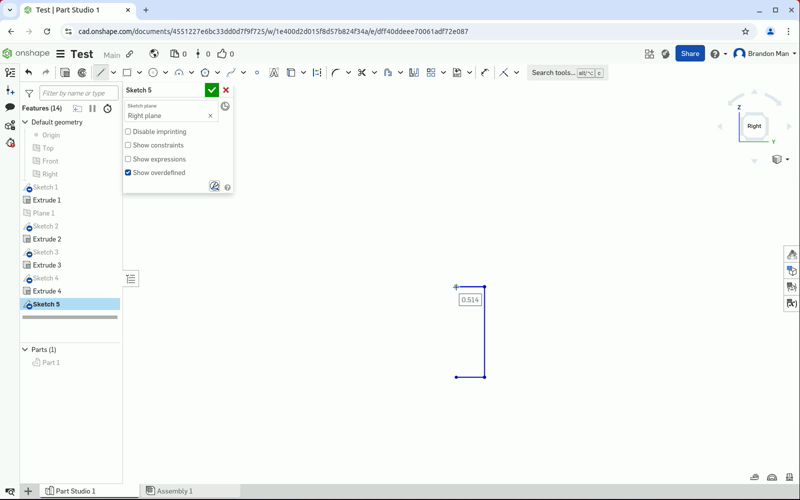
scroll(-6)
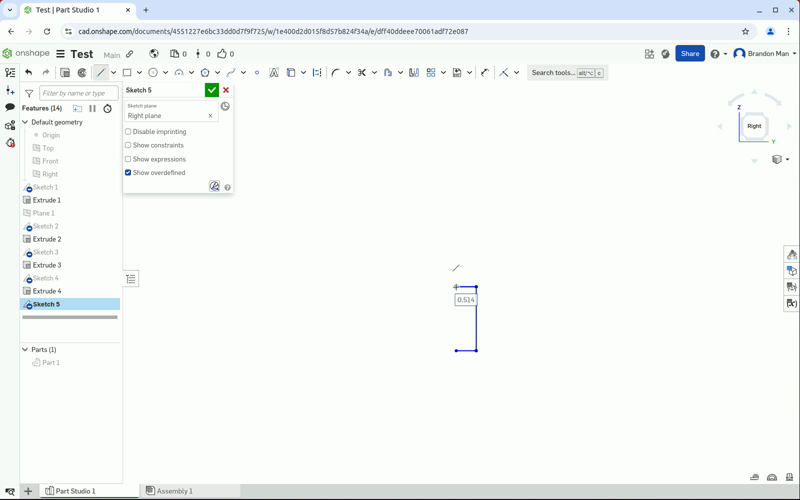
scroll(-6)
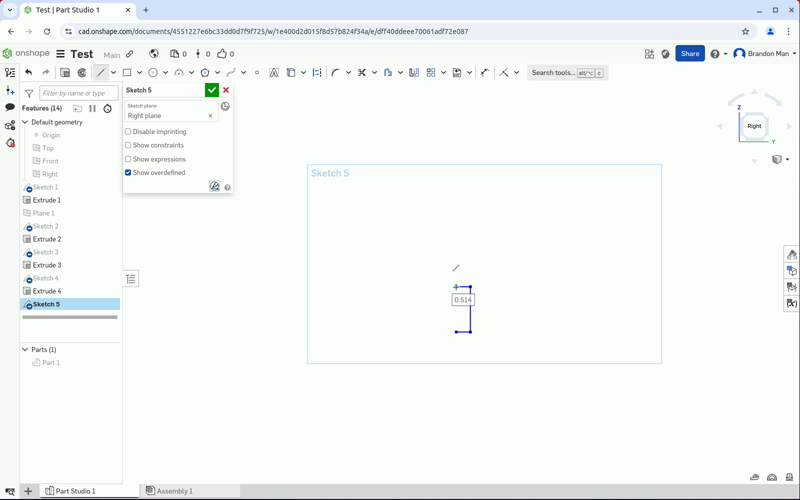
scroll(-6)
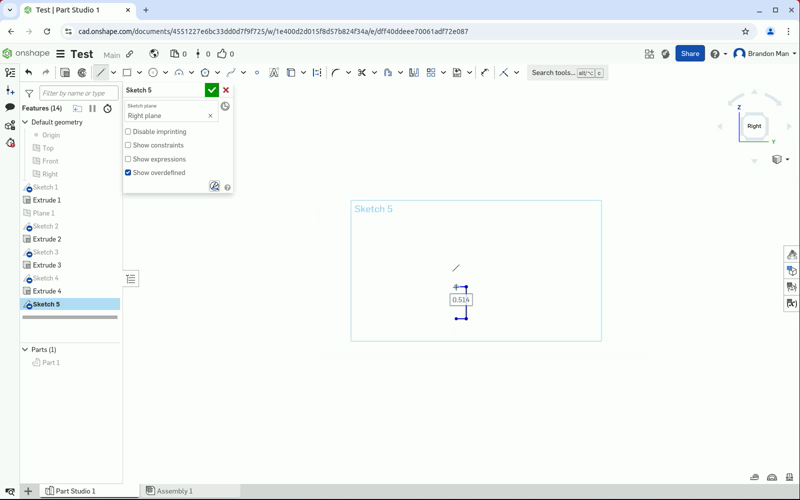
scroll(-6)
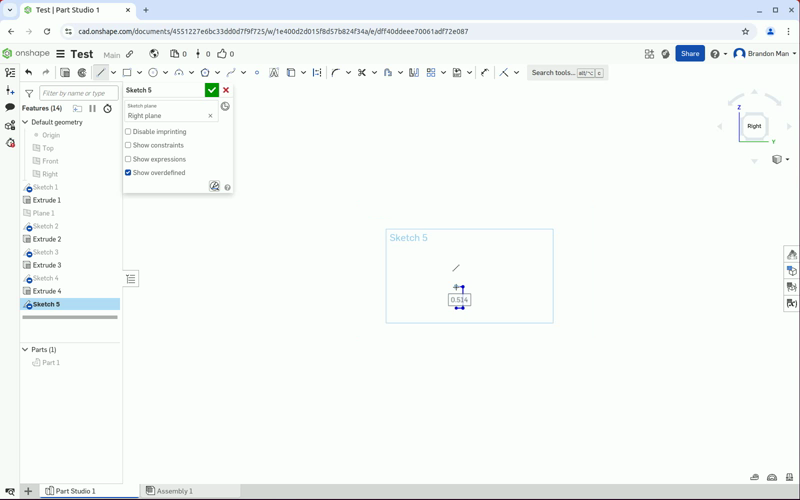
scroll(-6)
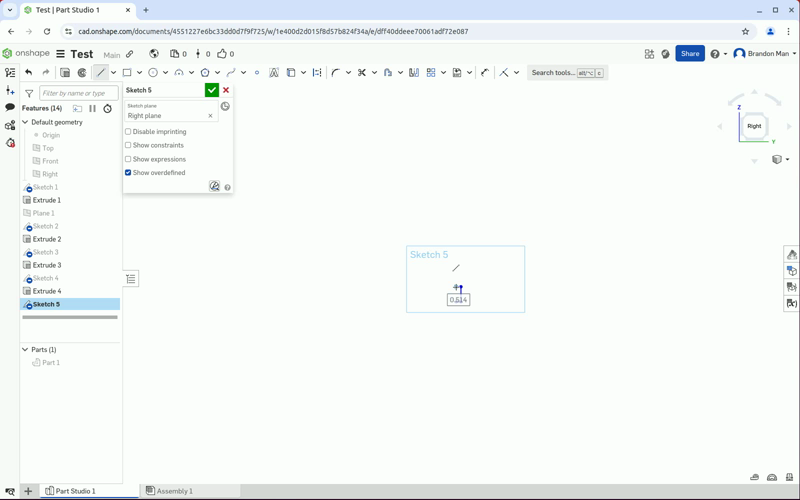
scroll(-6)
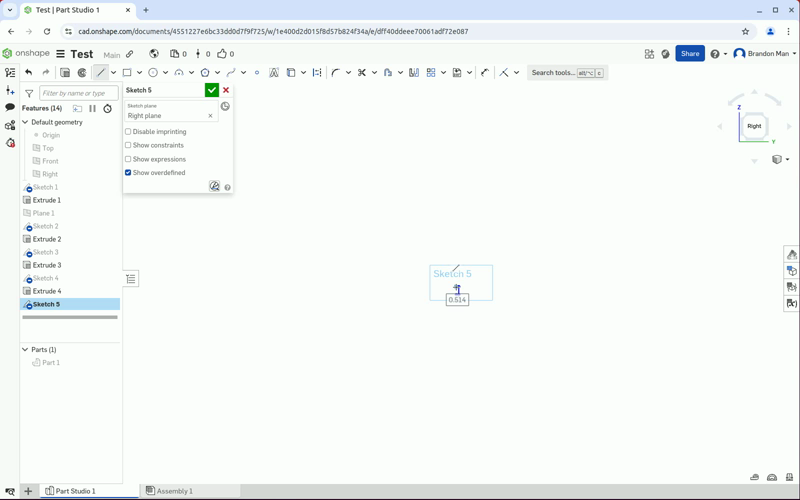
key_up(shift)
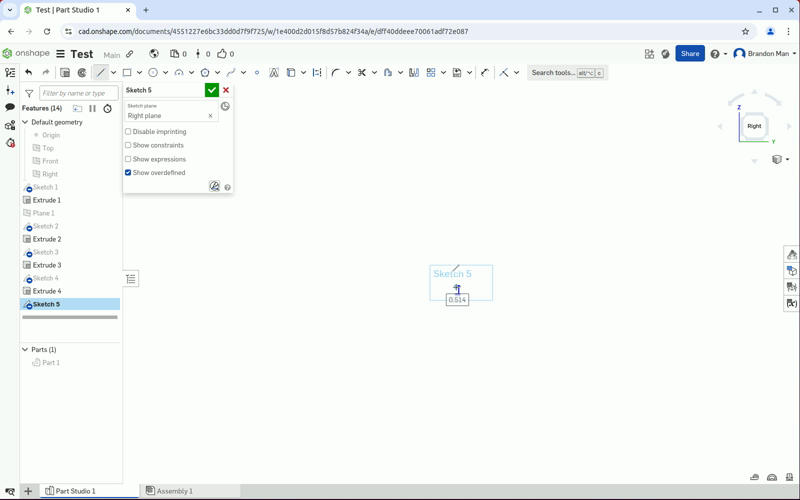
mouse_move(486, 286)
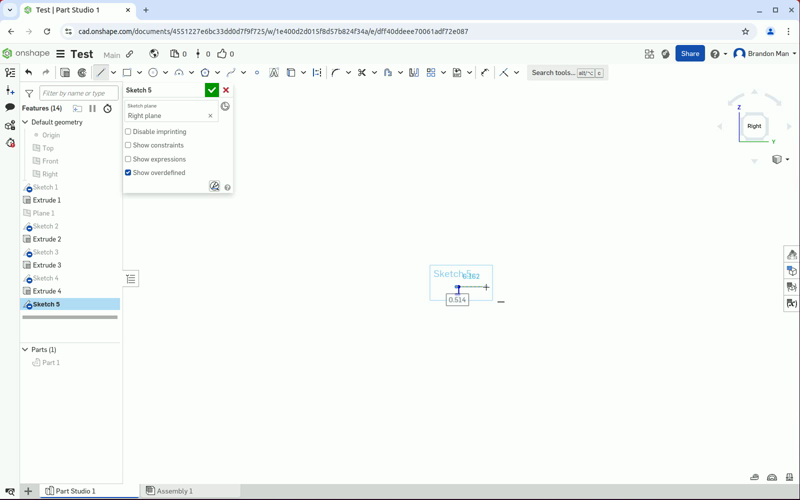
key_down(shift)
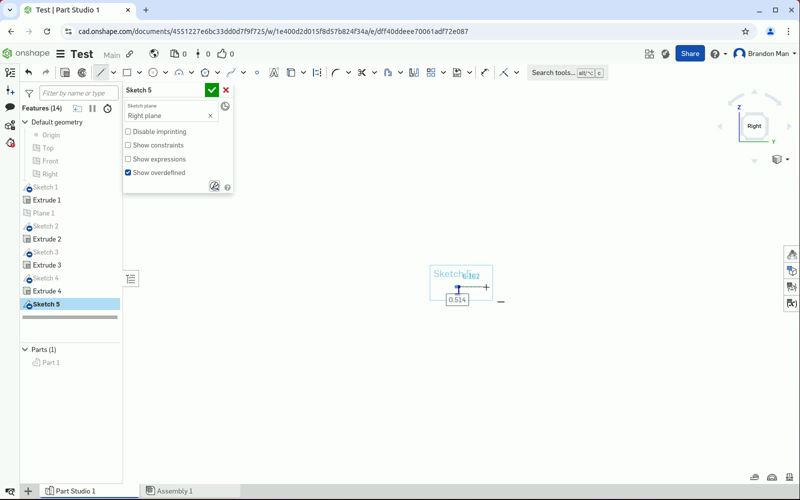
mouse_move(456, 294)
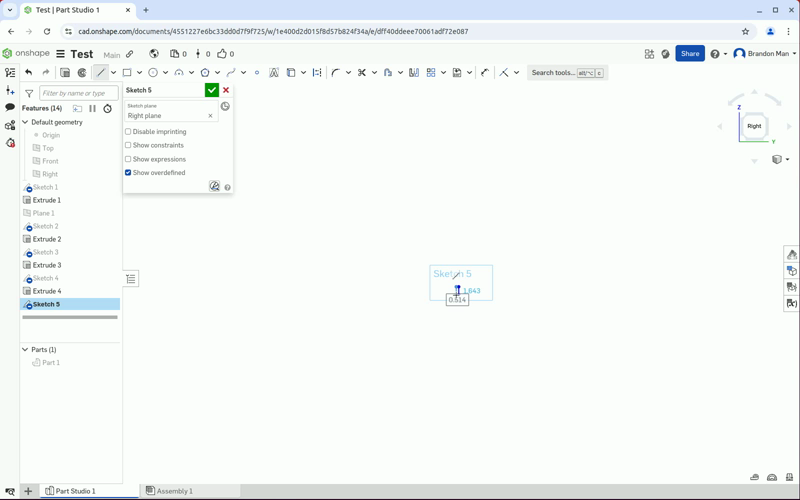
scroll(6)
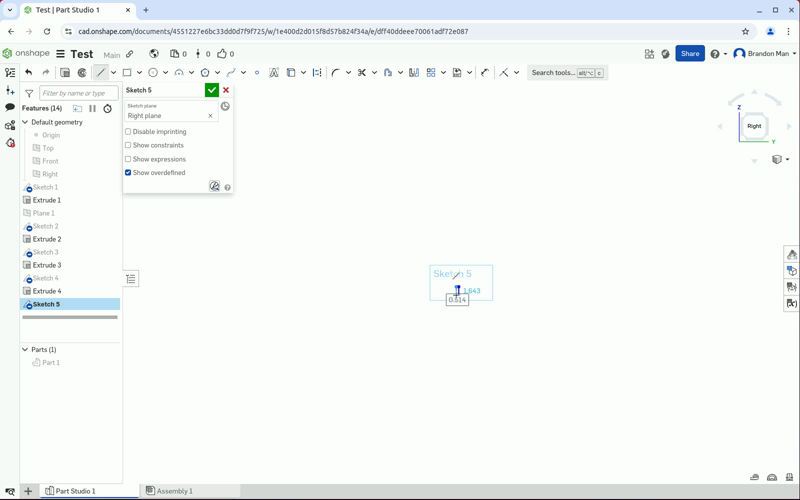
scroll(6)
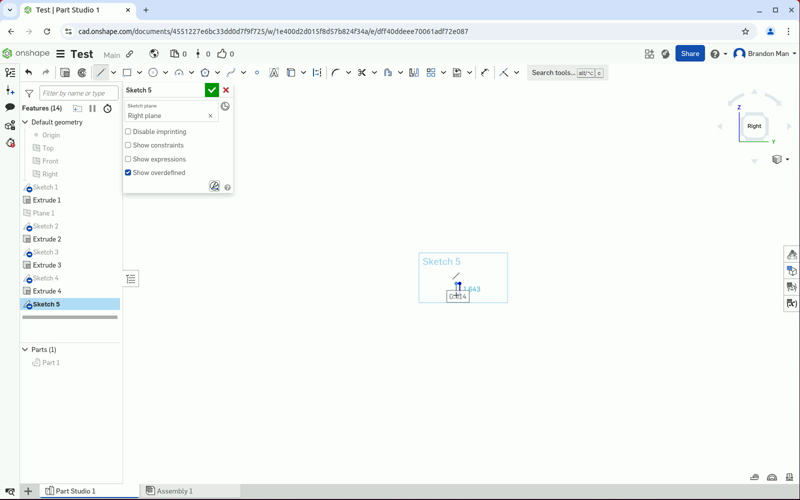
scroll(6)
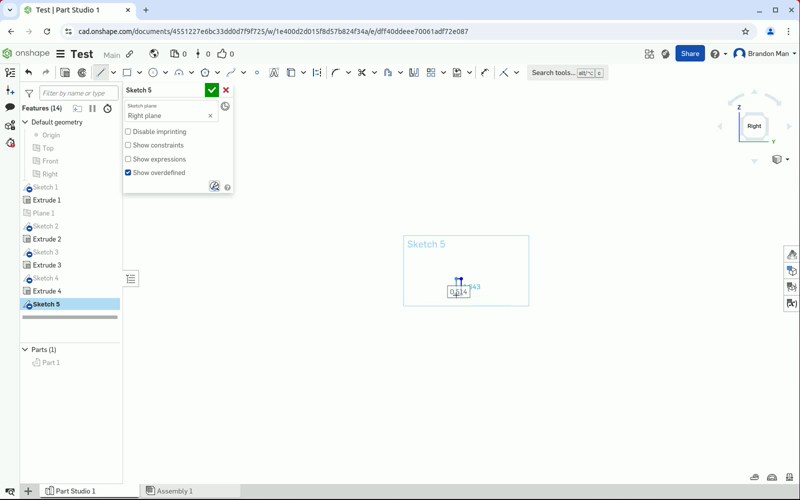
scroll(6)
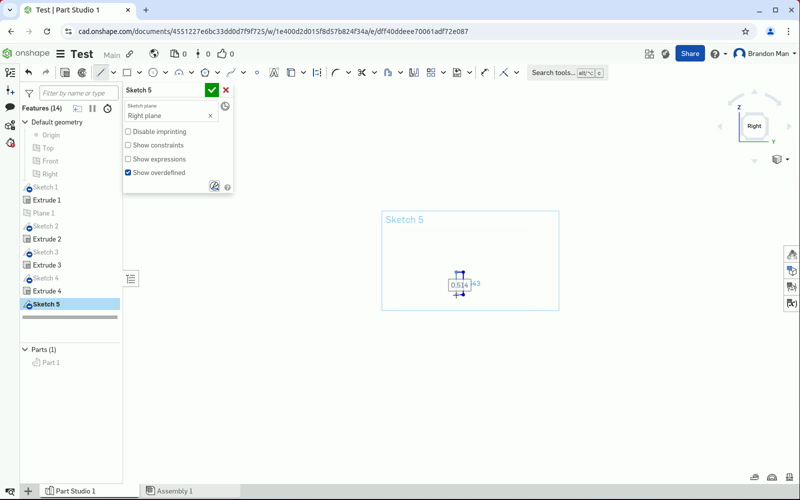
scroll(6)
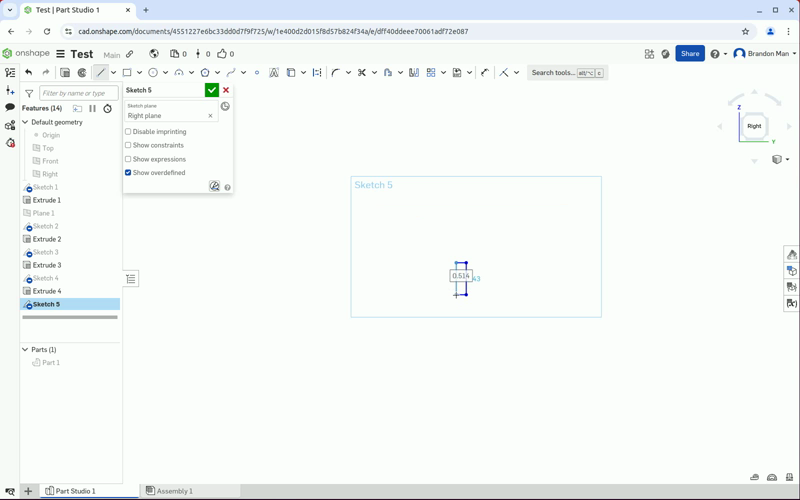
scroll(6)
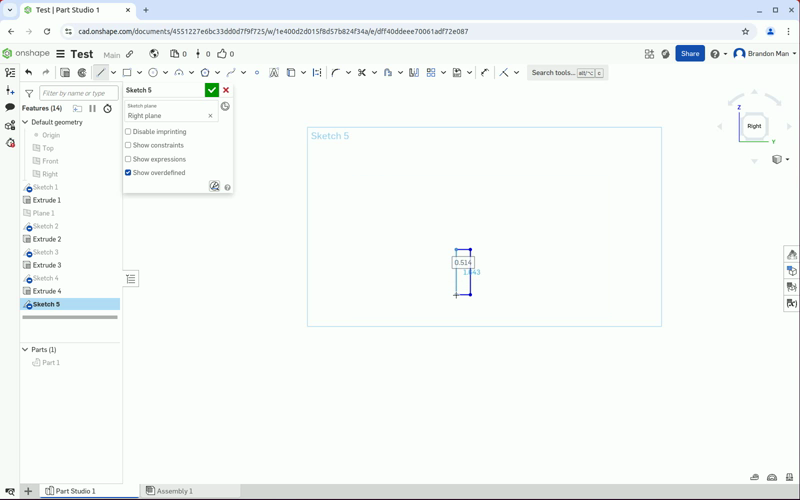
scroll(6)
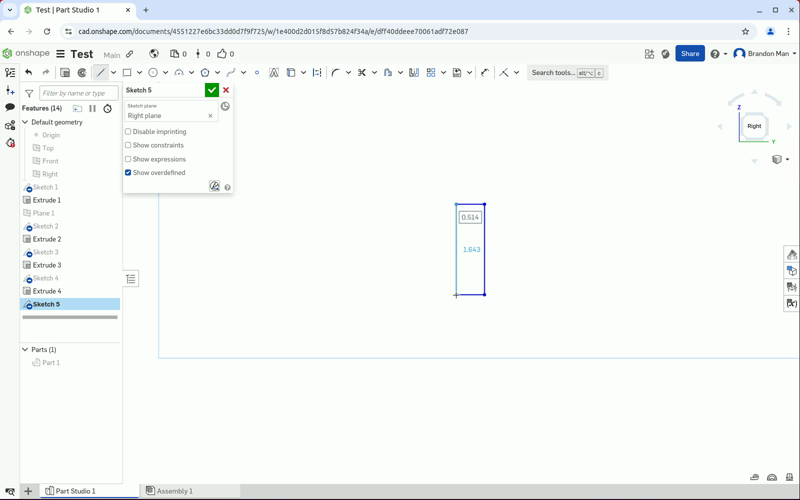
key_up(shift)
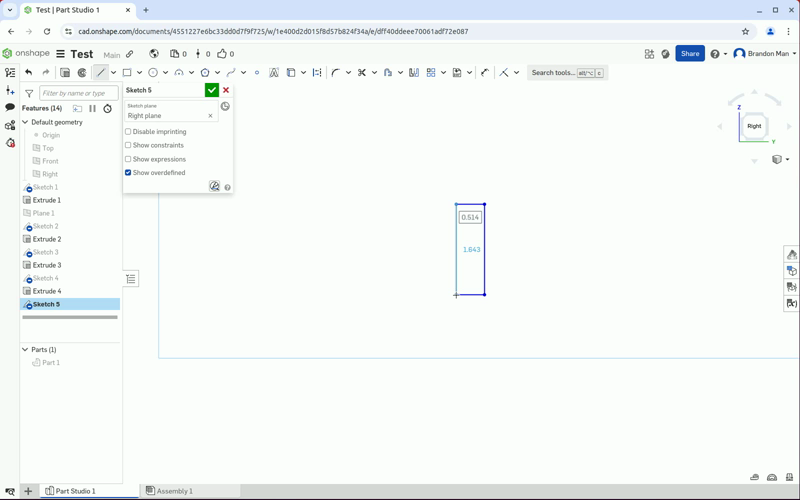
click(456, 294)
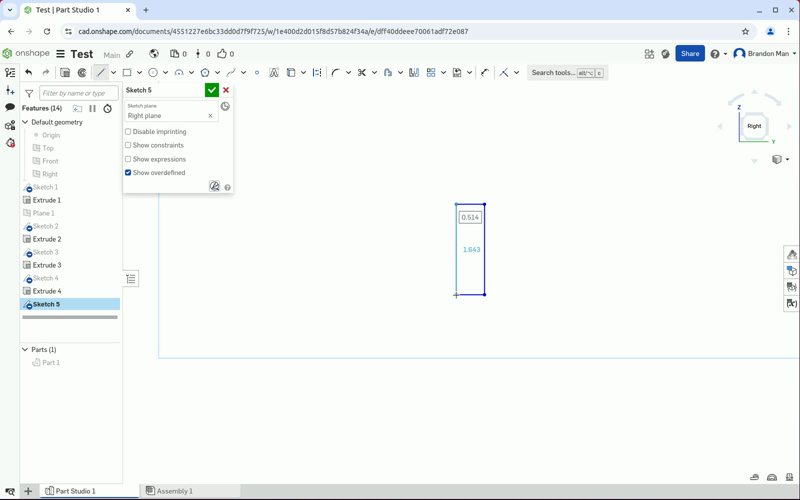
scroll(-6)
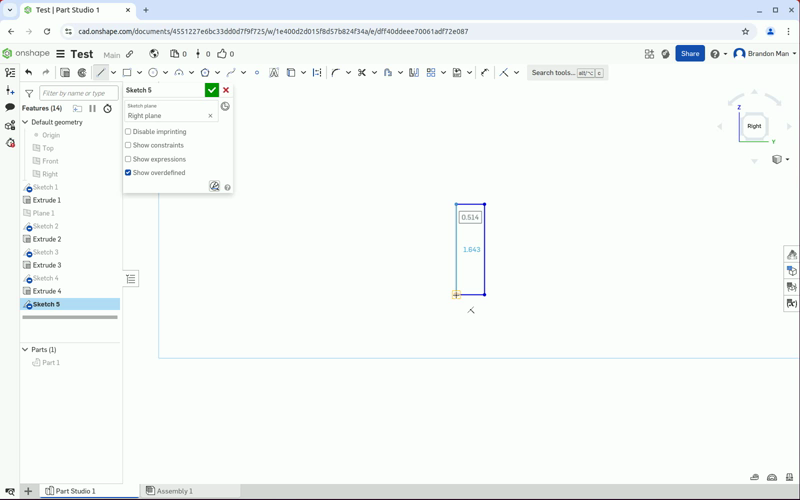
scroll(-6)
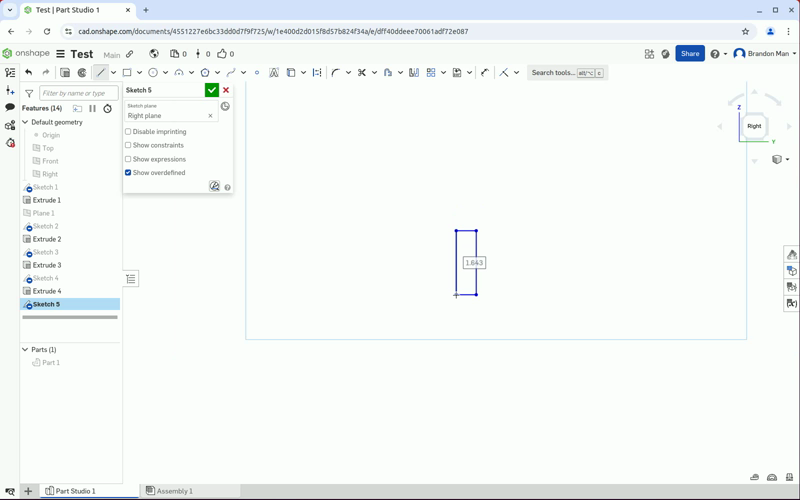
scroll(-6)
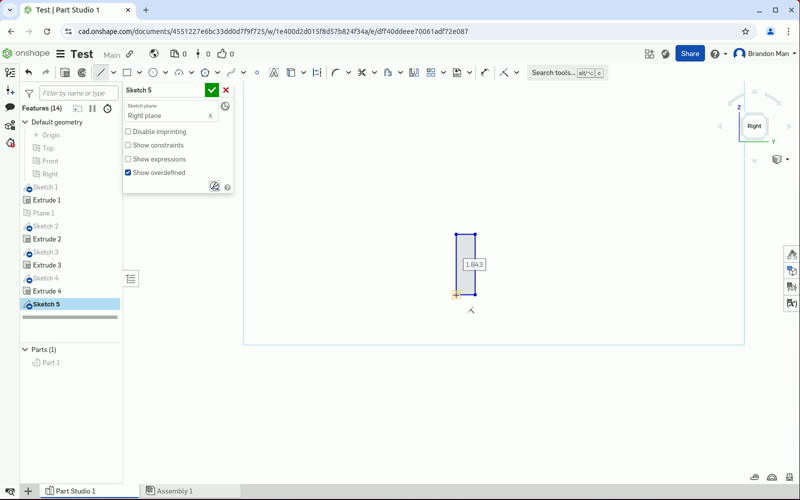
scroll(-6)
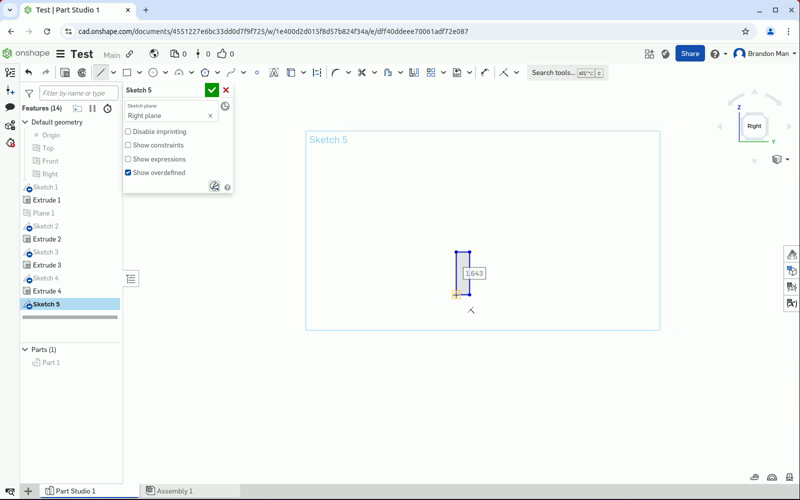
scroll(-6)
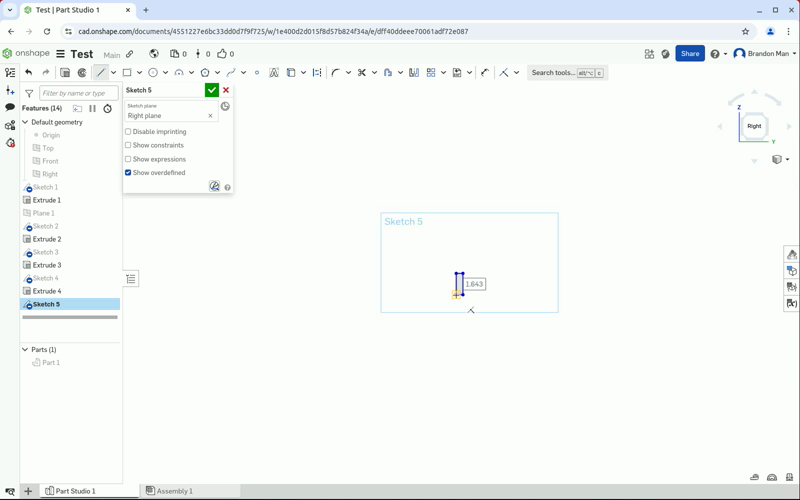
scroll(-6)
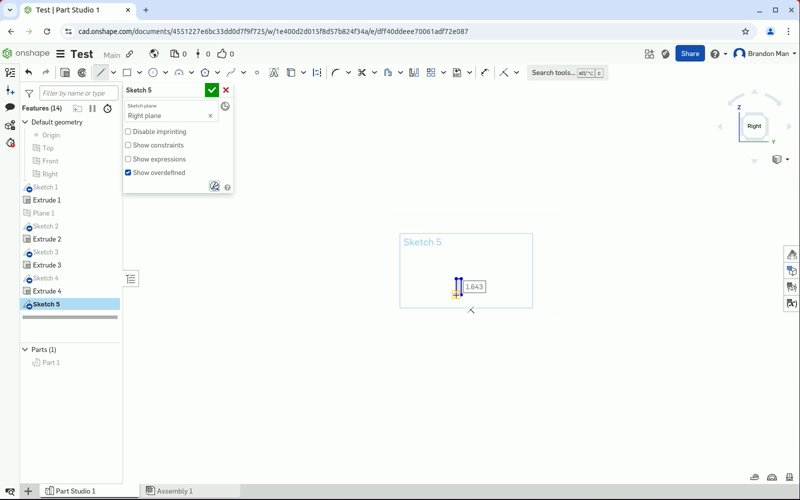
scroll(-6)
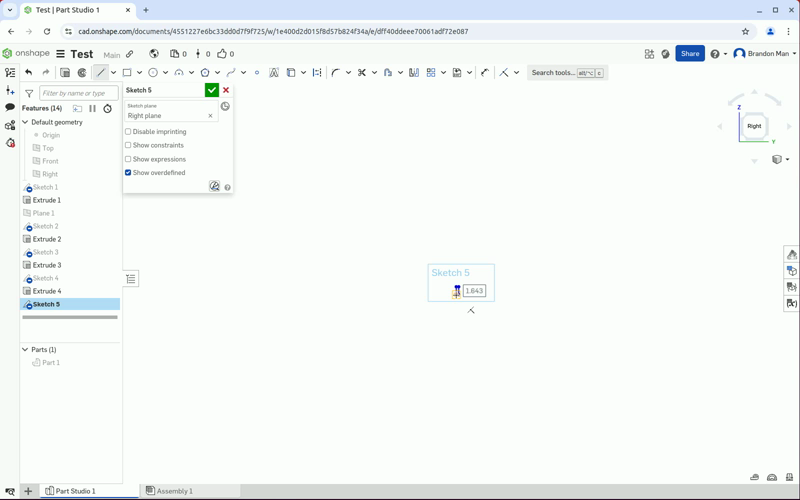
key(esc)
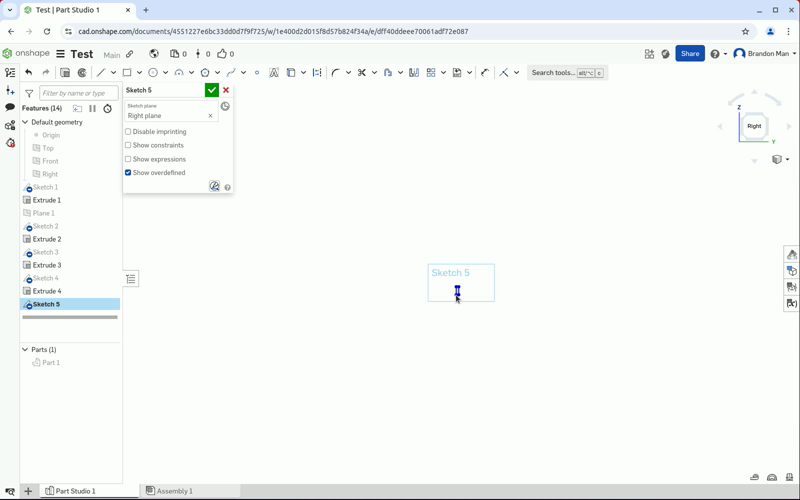
mouse_move(456, 289)
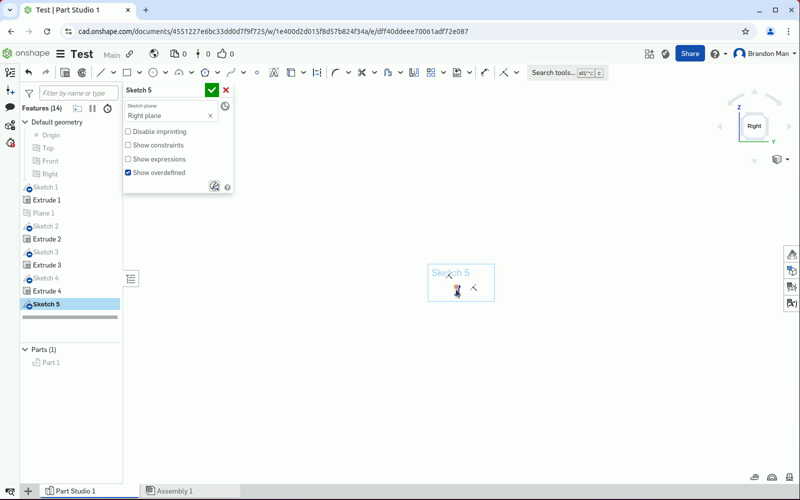
scroll(6)
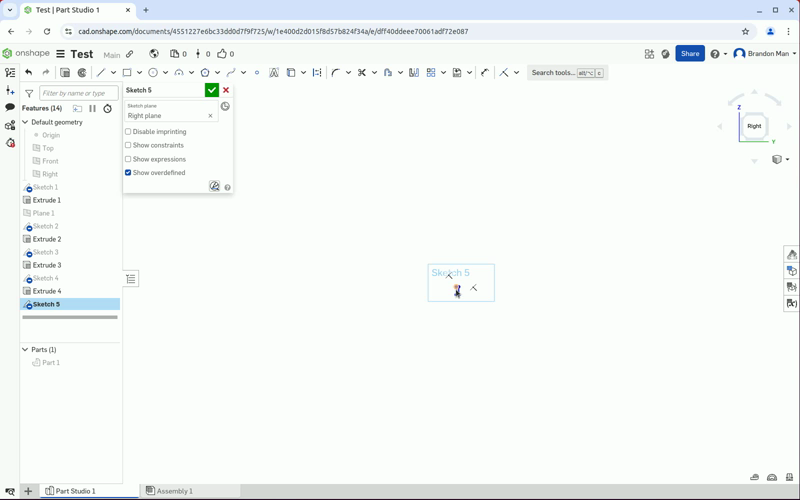
scroll(6)
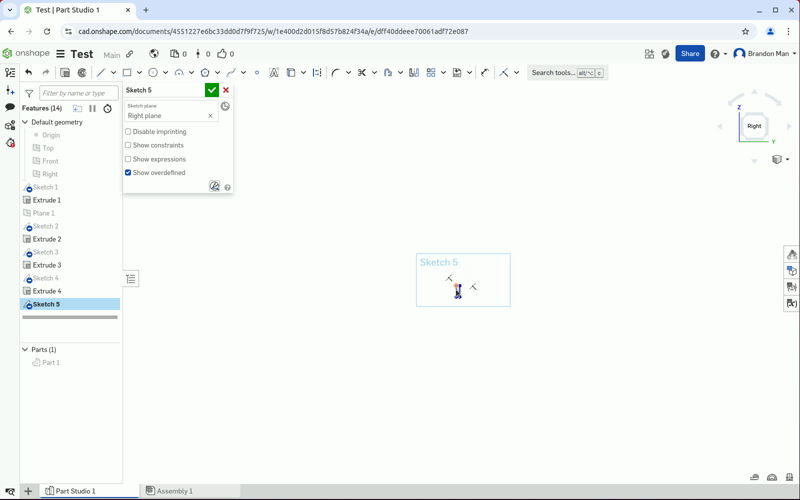
scroll(6)
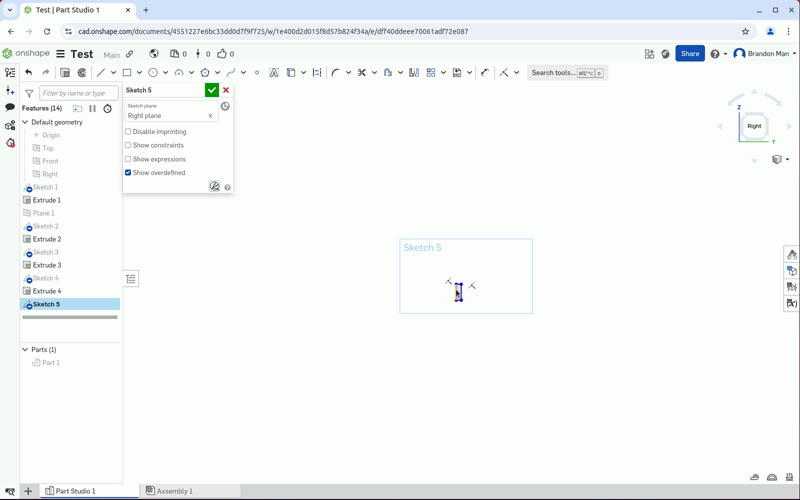
scroll(6)
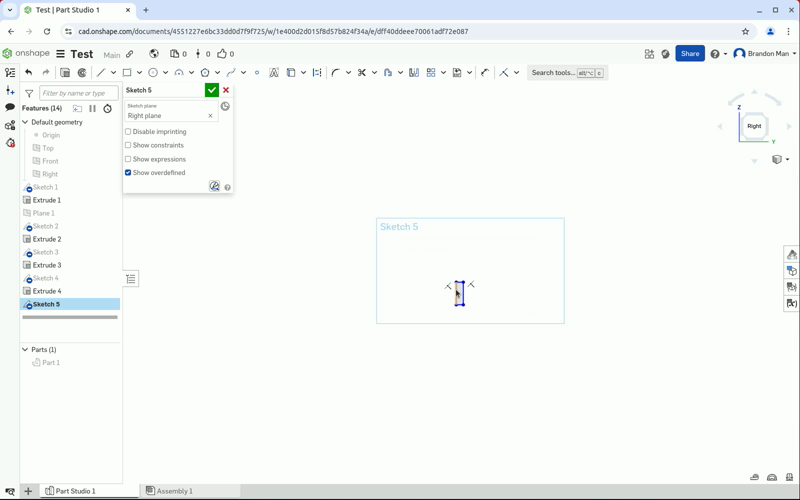
scroll(6)
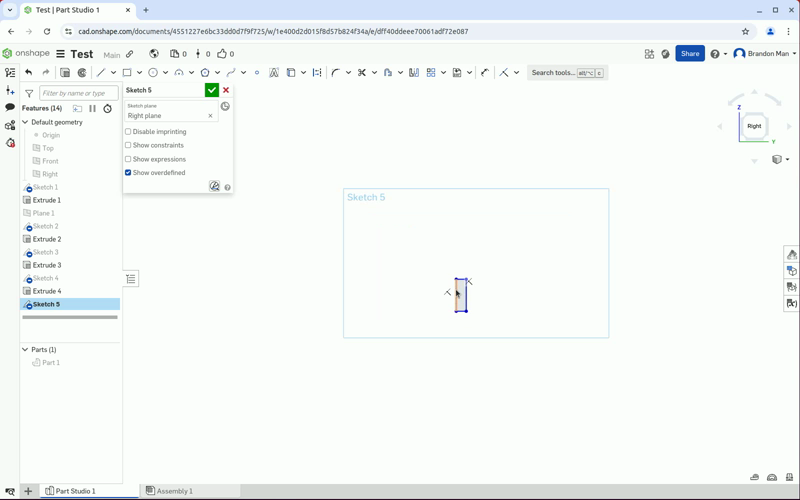
scroll(6)
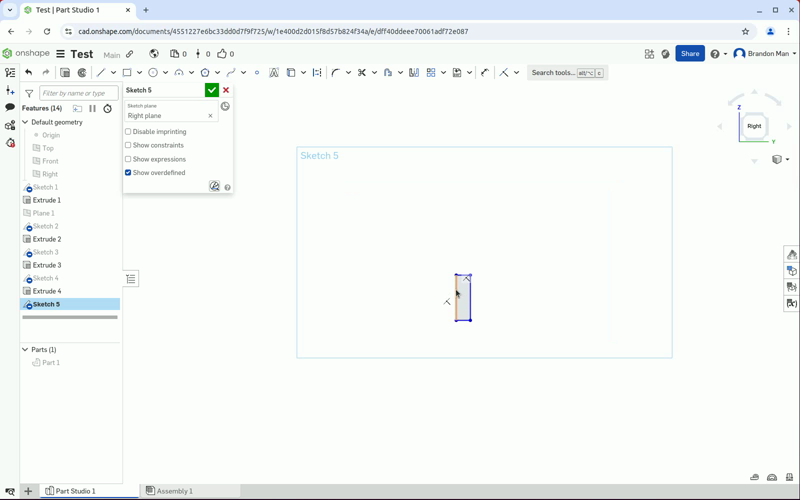
scroll(6)
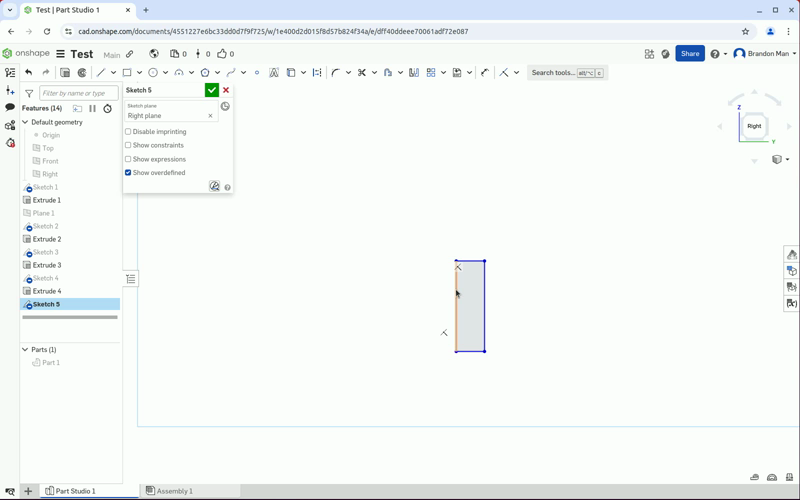
click(456, 289)
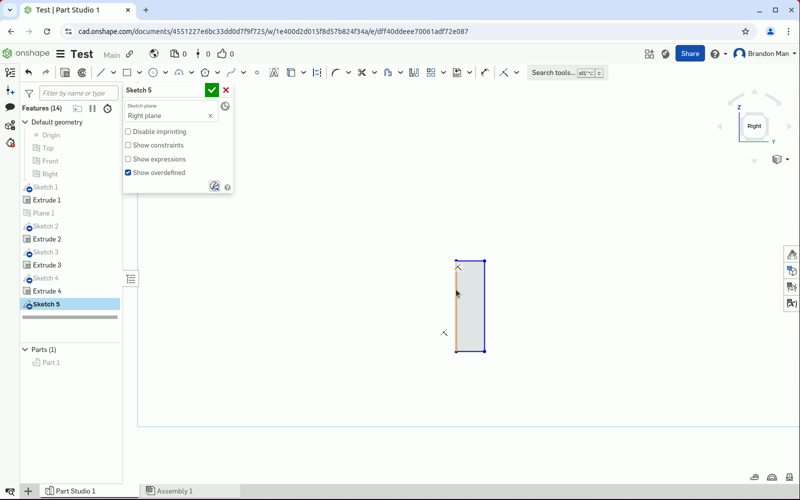
scroll(-6)
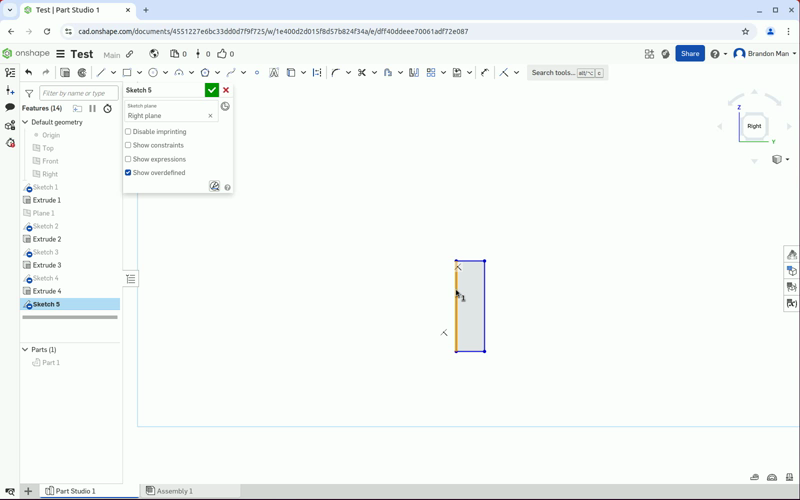
scroll(-6)
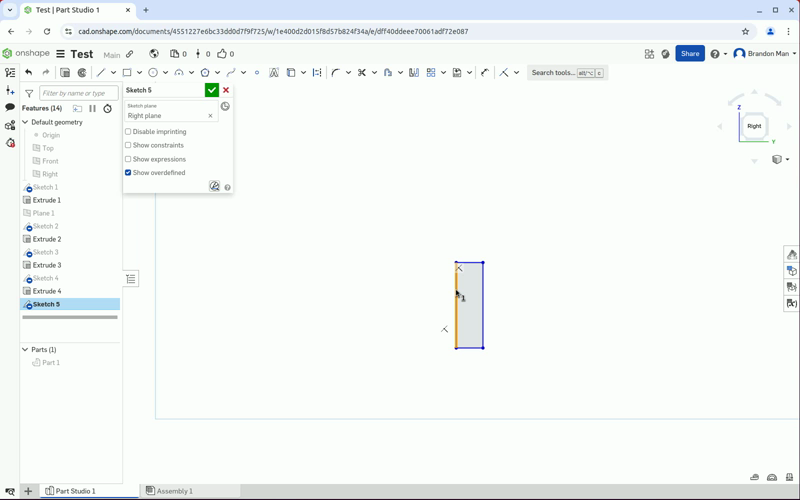
scroll(-6)
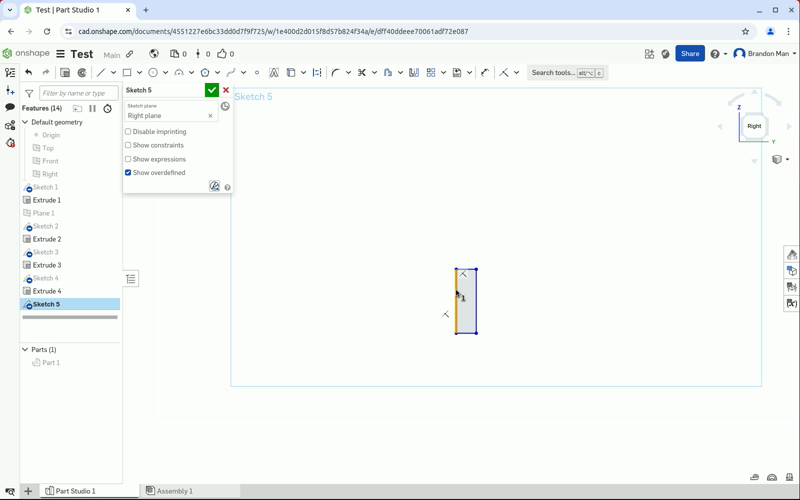
scroll(-6)
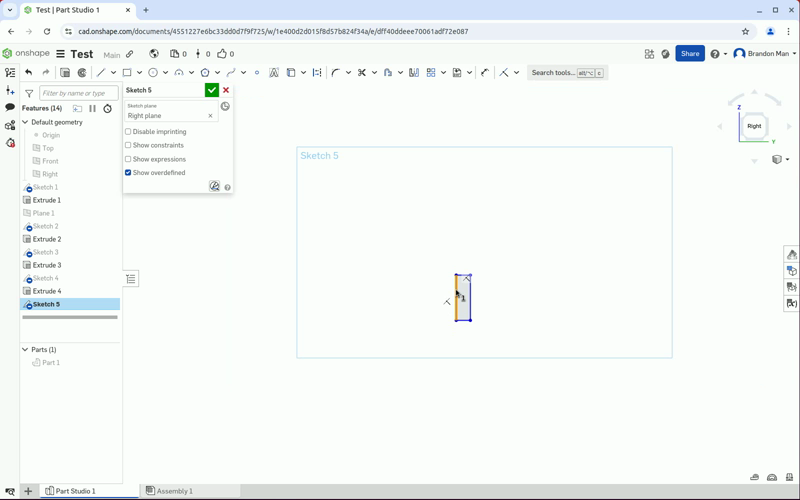
scroll(-6)
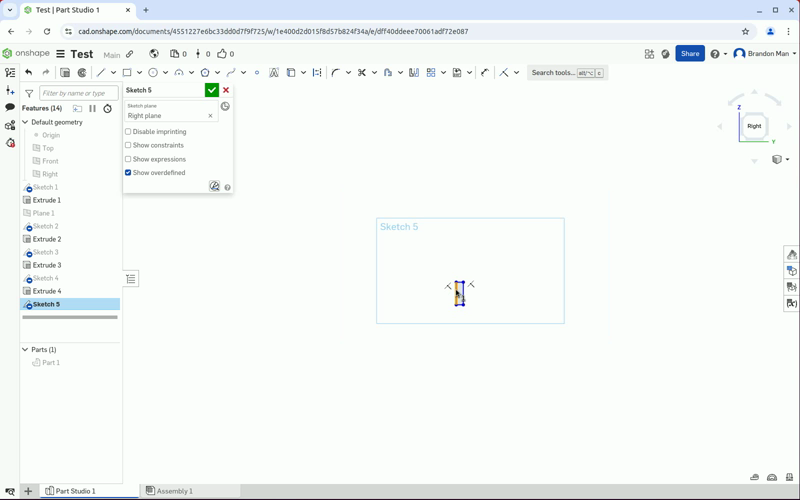
scroll(-6)
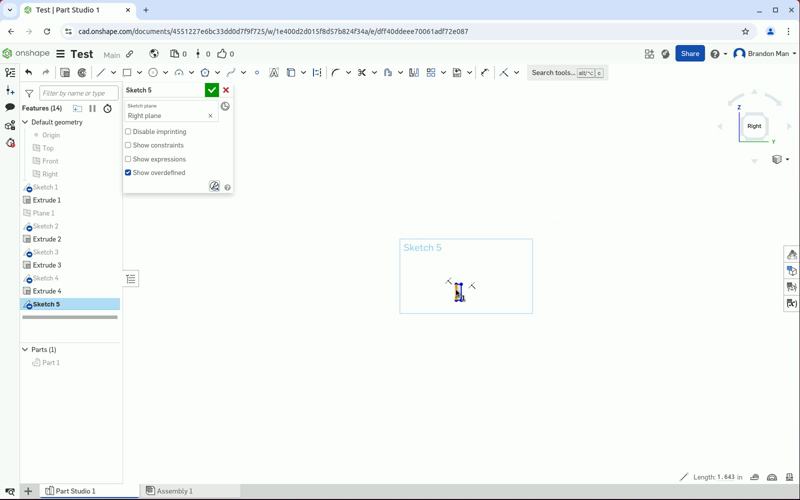
scroll(-6)
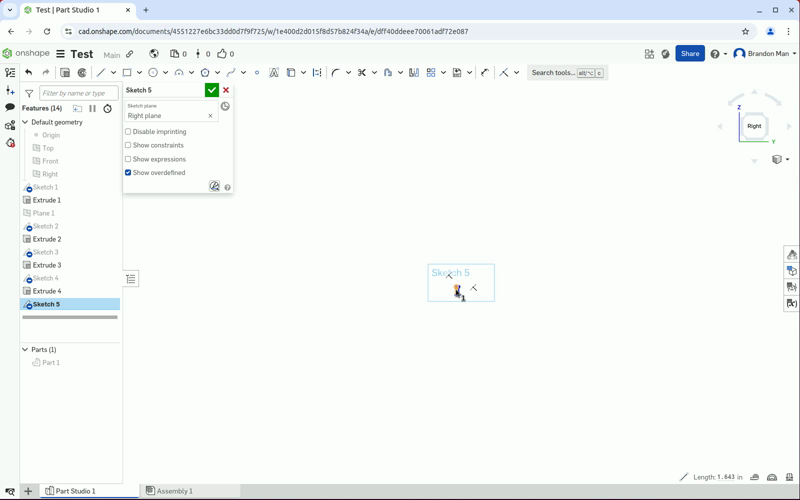
mouse_move(73, 352)
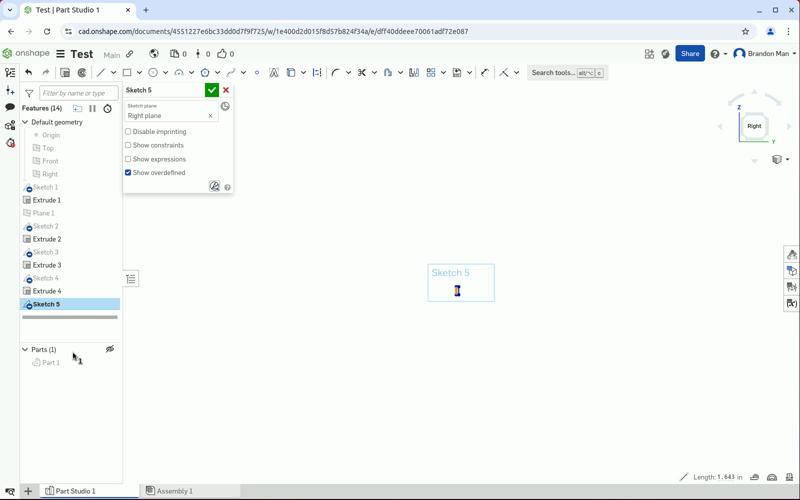
key(shift+y)
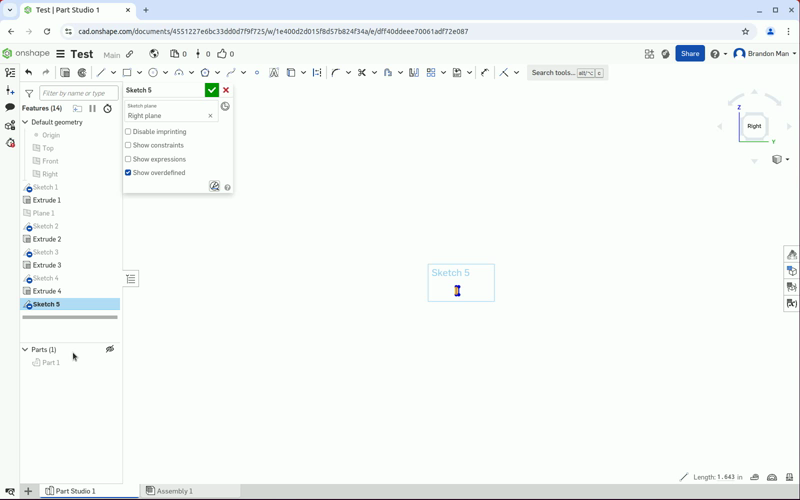
key(shift+e)
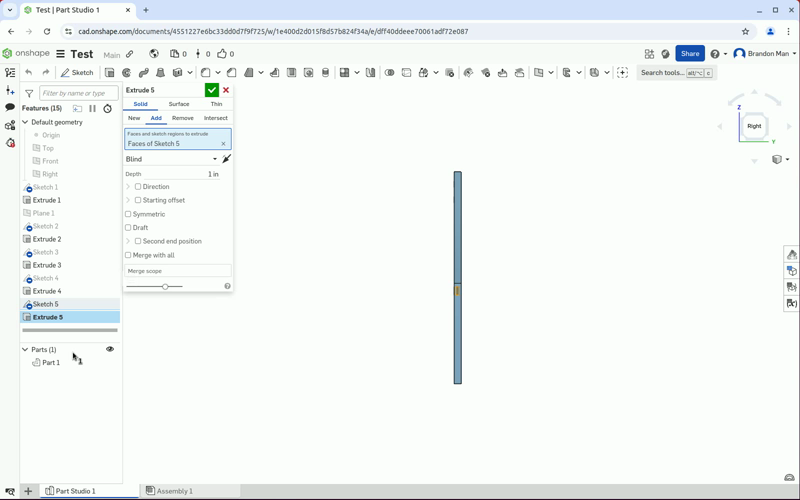
mouse_move(143, 106)
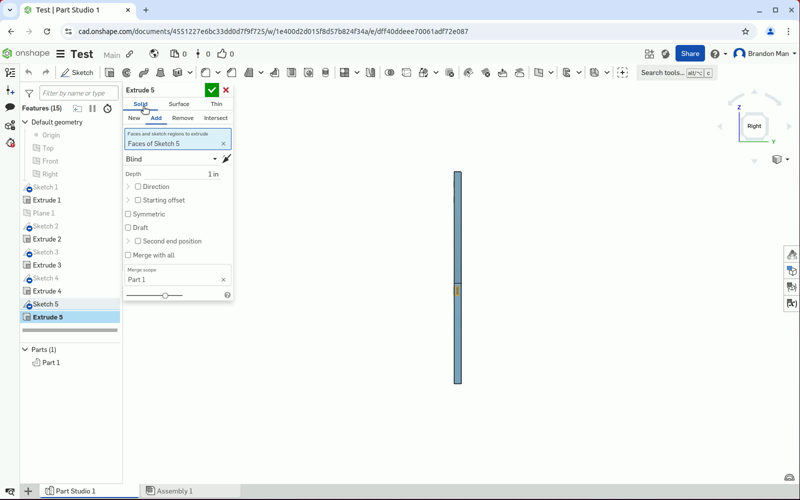
click(143, 106)
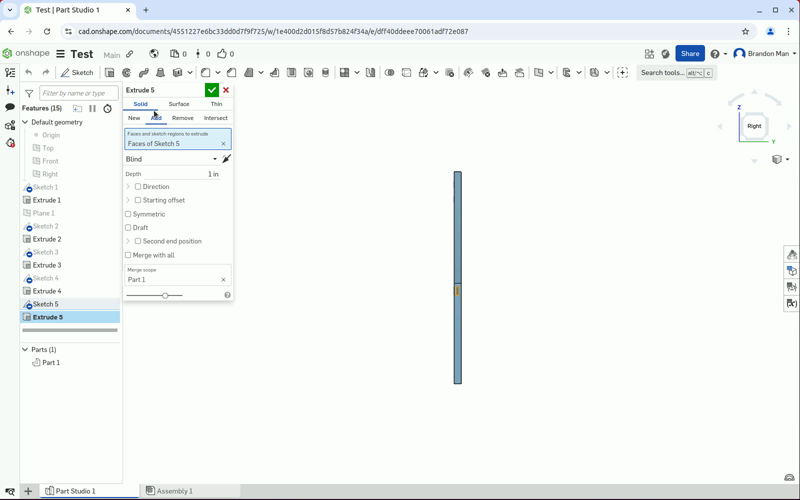
mouse_move(186, 120)
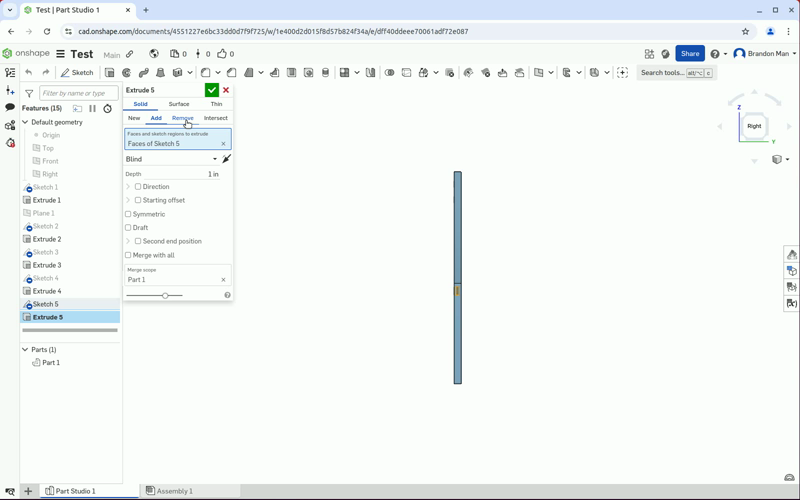
click(186, 120)
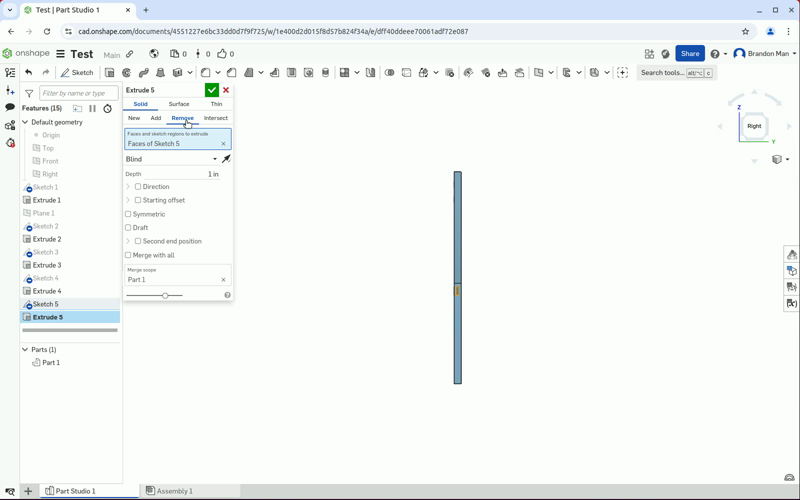
key(tab, 4)
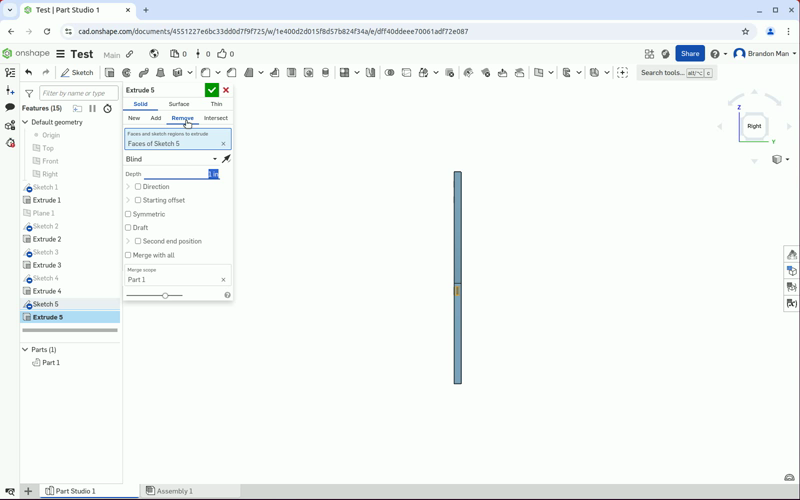
text(0.481)
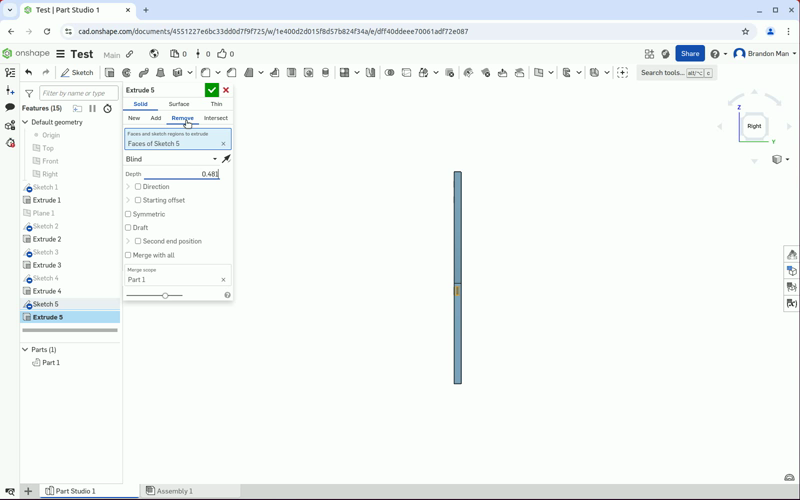
key(tab, 6)
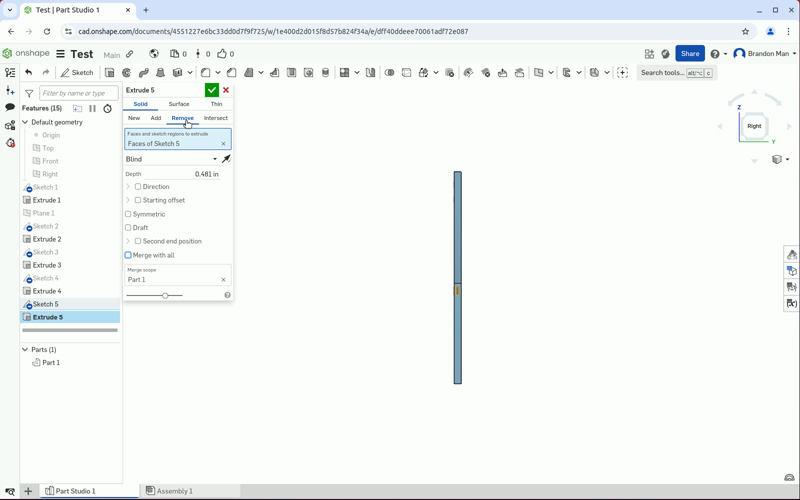
key(space)
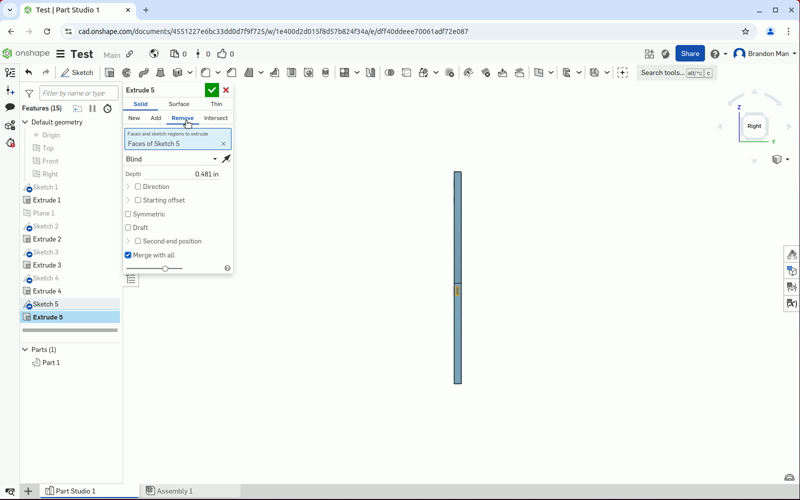
key(enter)
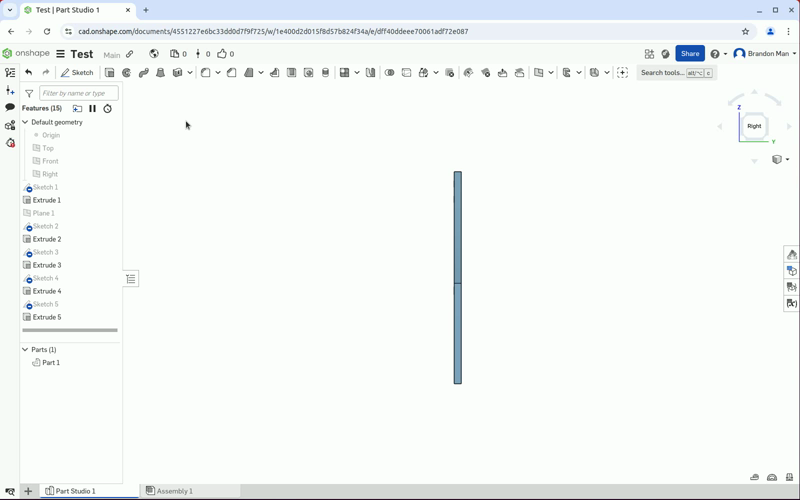
key(shift+h)
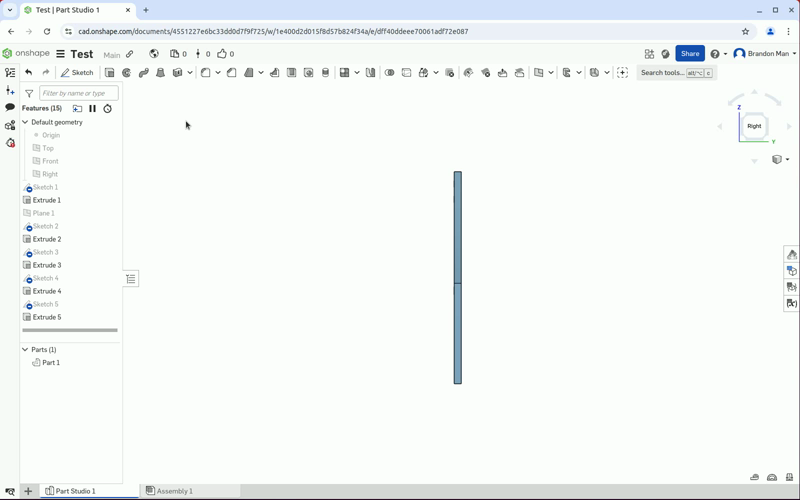
key(shift+h)
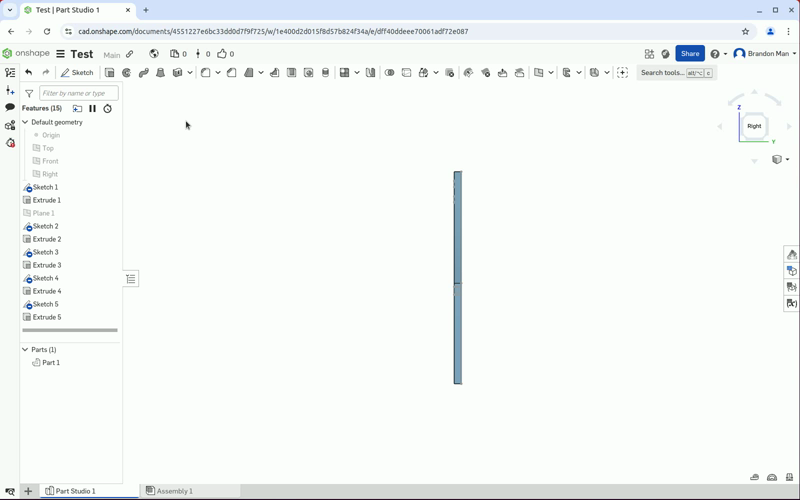
key(shift+7)
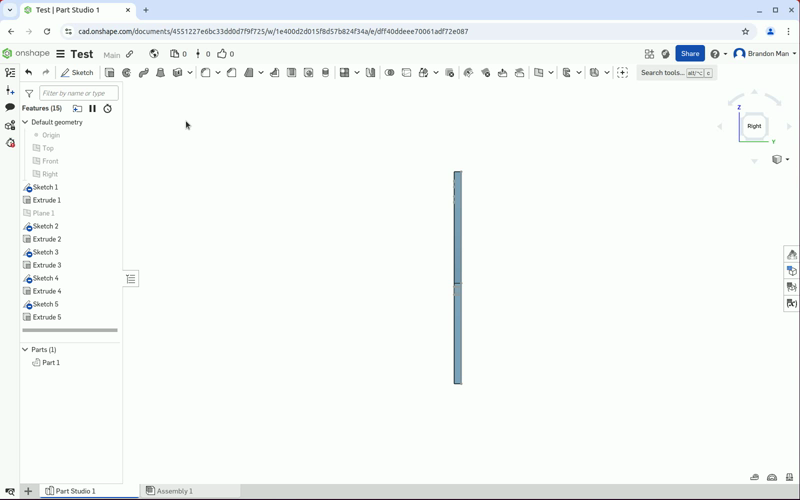
key(right, 2)
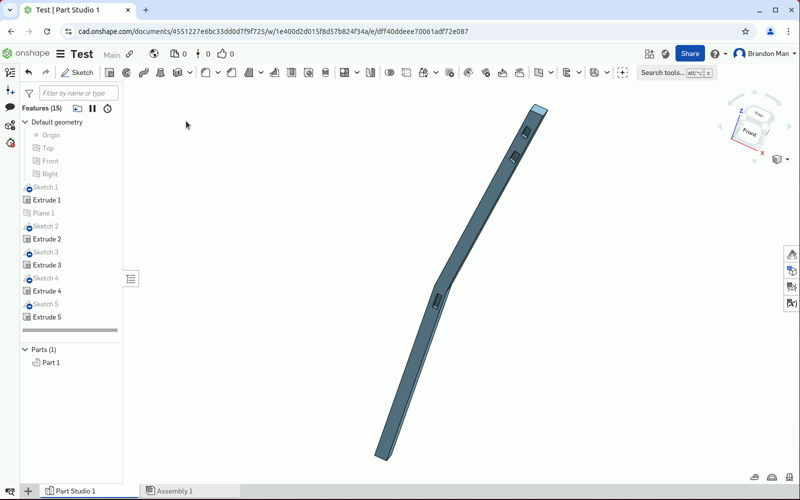
key(down, 2)
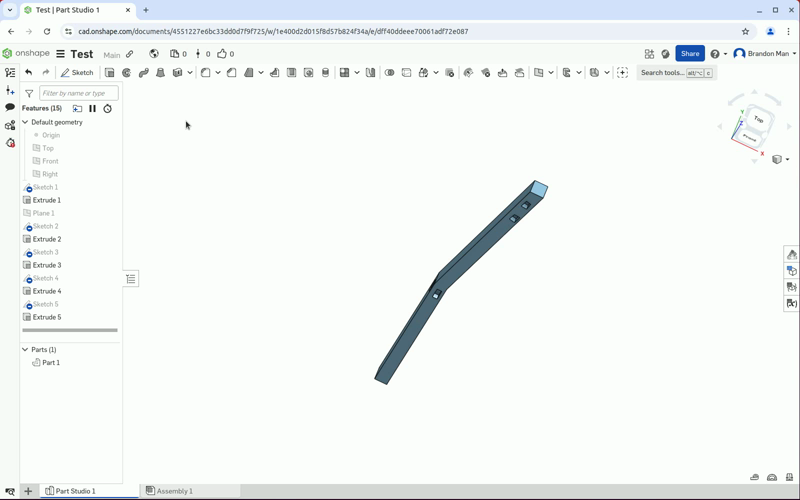
key(up, 2)
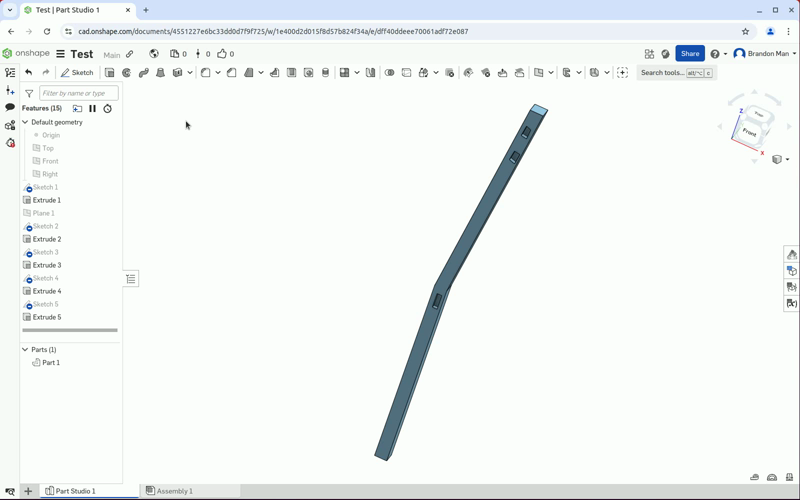
key(left, 2)
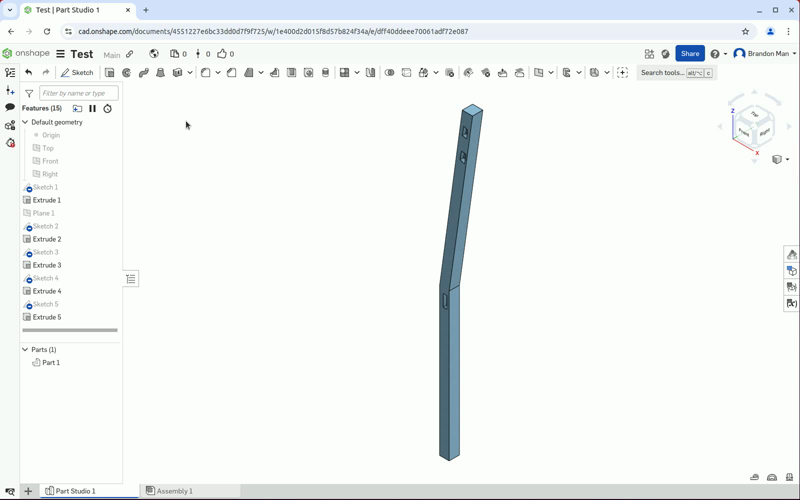
mouse_move(73, 189)
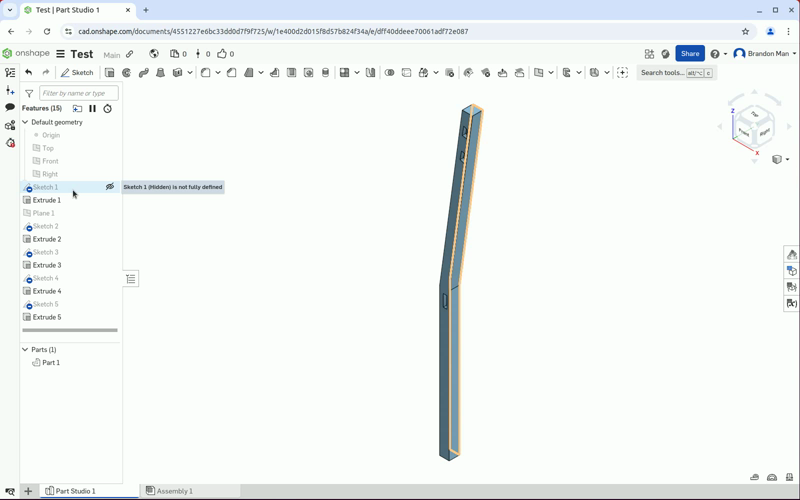
click(73, 189)